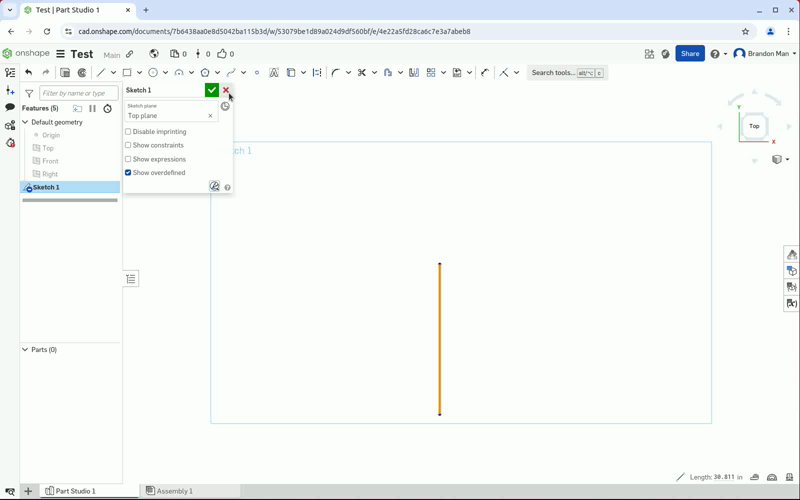
key(shift+h)
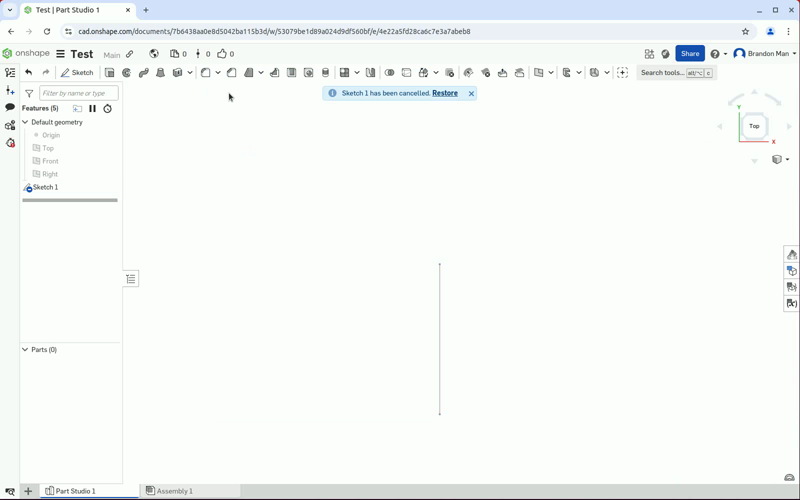
mouse_move(73, 352)
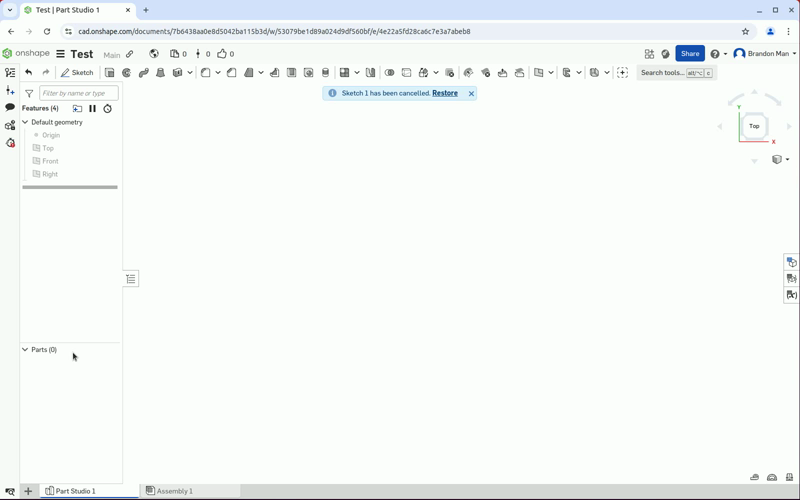
key(y)
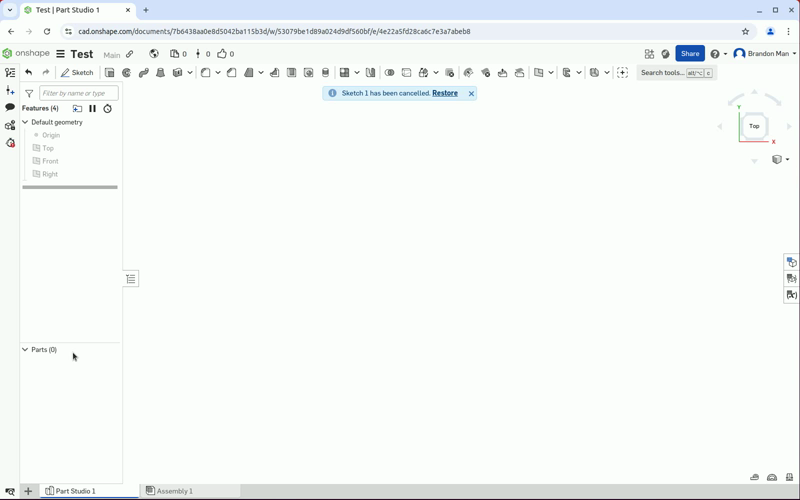
key(shift+p)
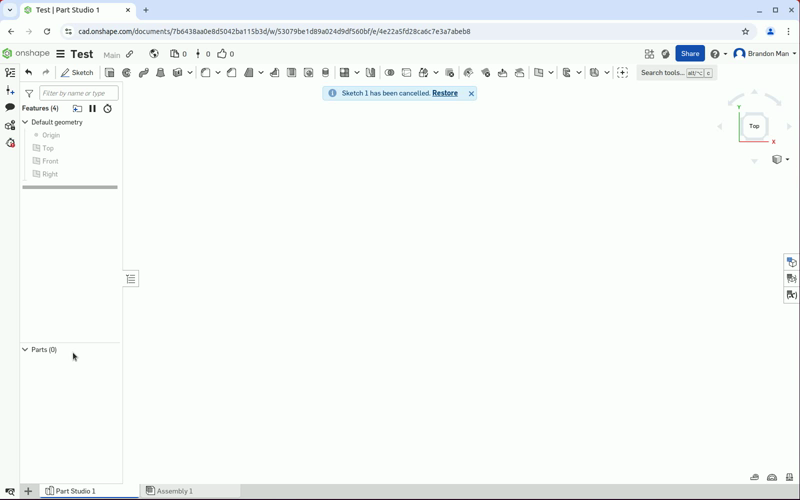
key(space)
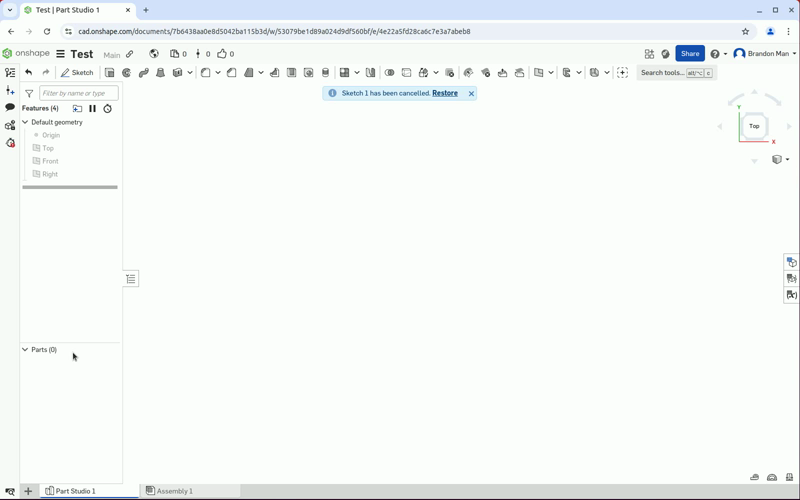
key_down(shift)
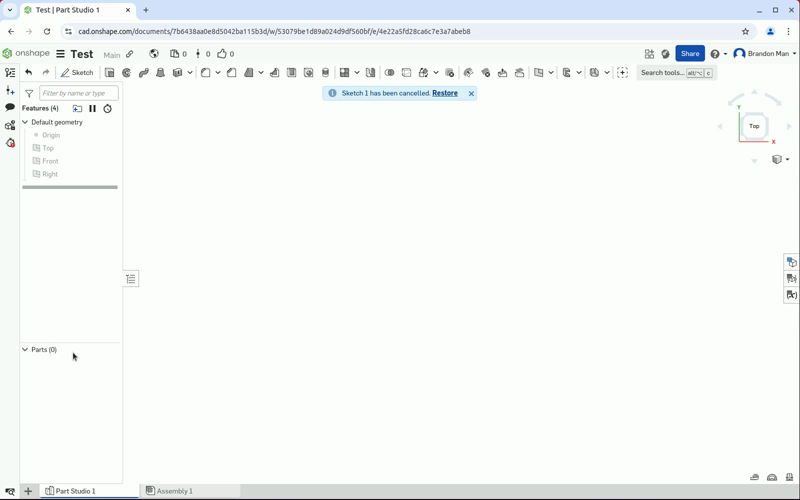
key(up)
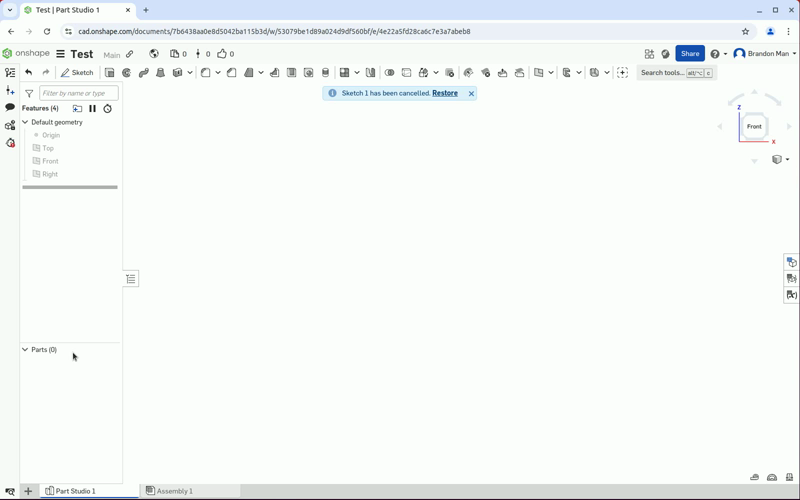
key_up(shift)
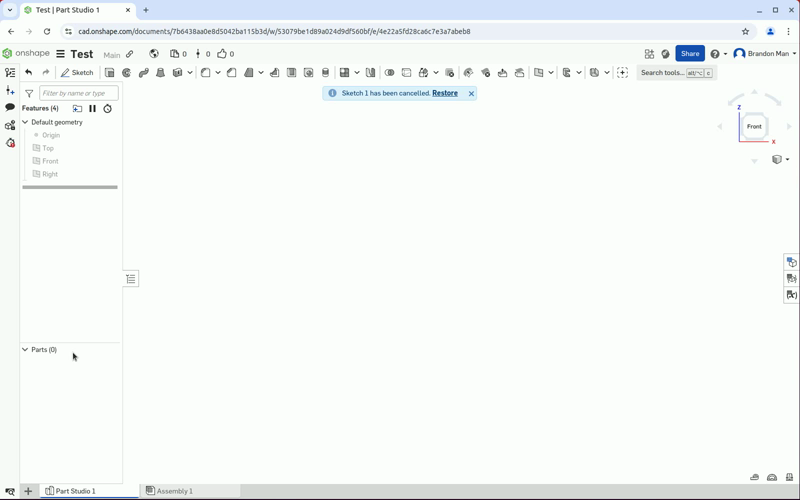
mouse_move(73, 352)
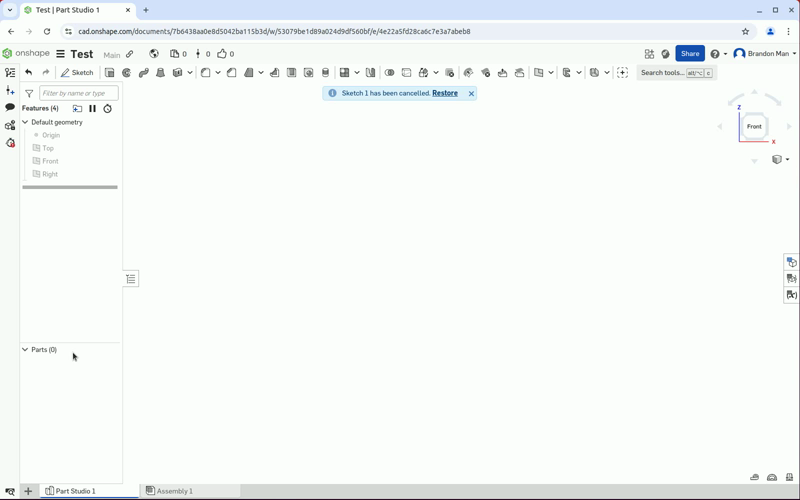
key(shift+y)
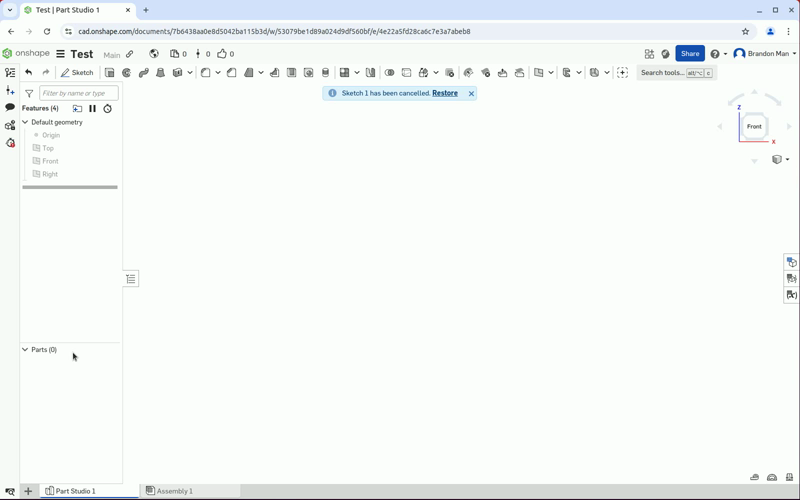
key(shift+s)
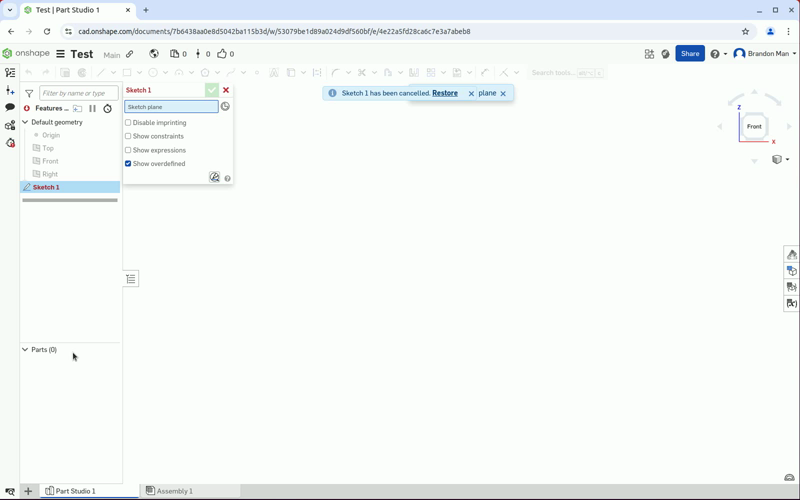
mouse_move(73, 163)
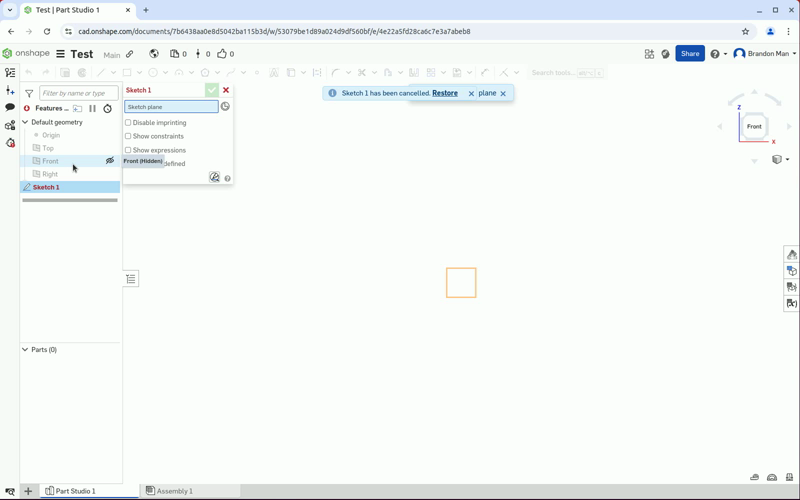
click(73, 163)
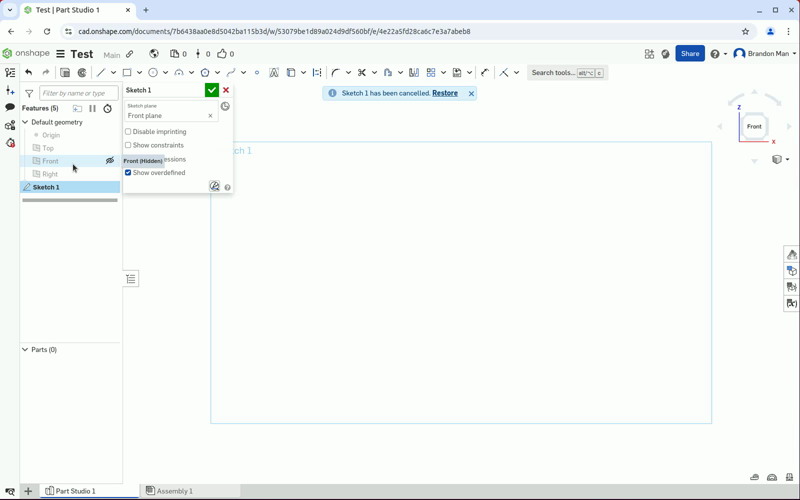
mouse_move(73, 352)
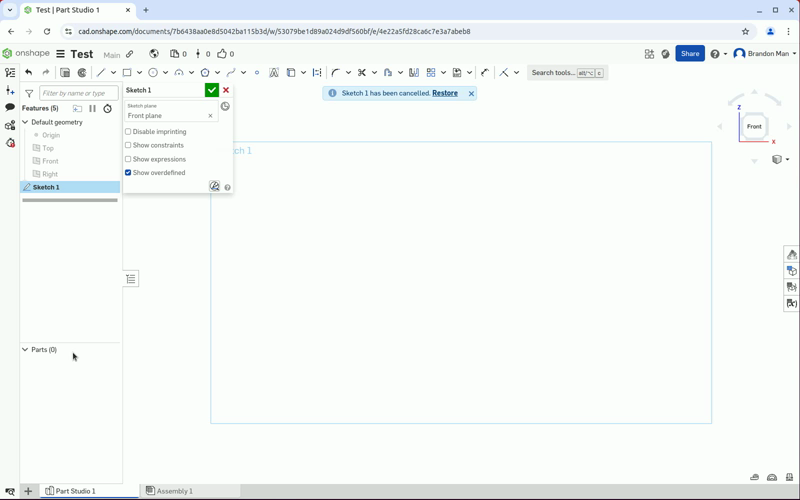
key(y)
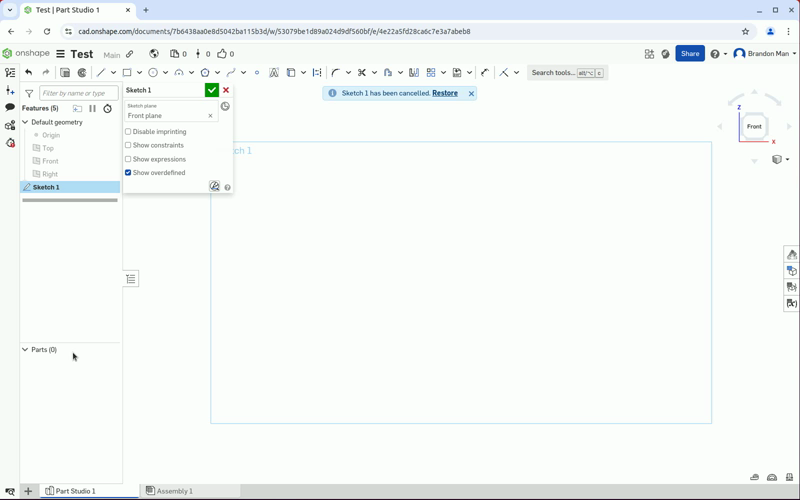
key(l)
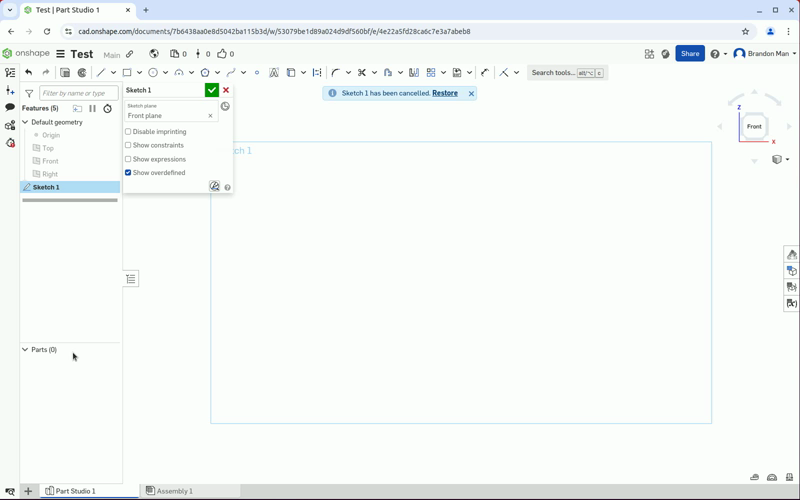
key_down(shift)
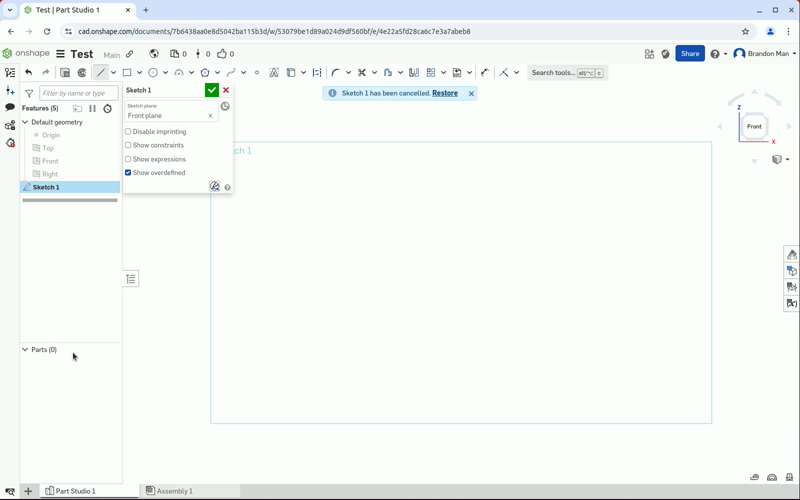
mouse_move(348, 395)
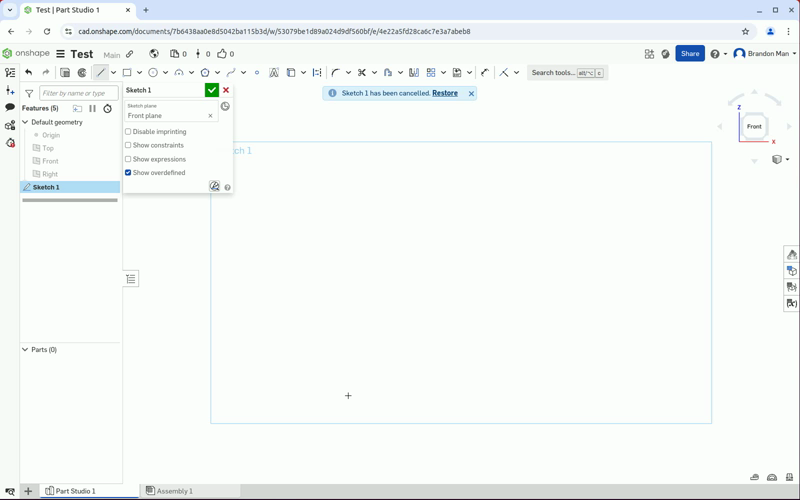
click(348, 395)
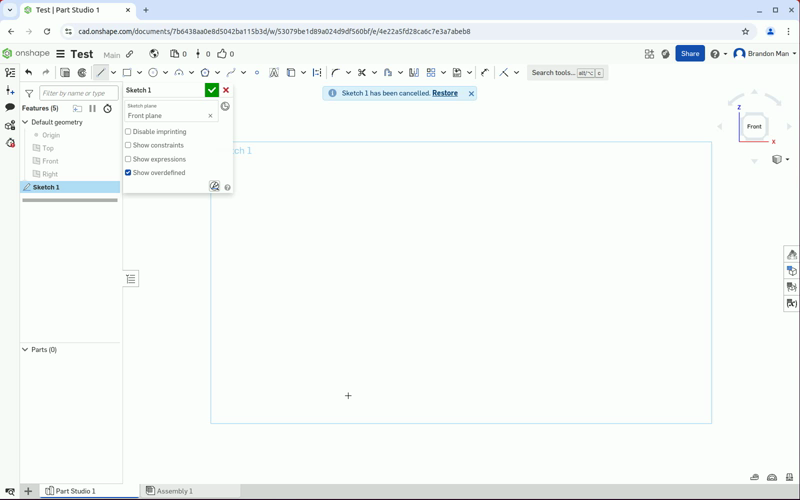
key_up(shift)
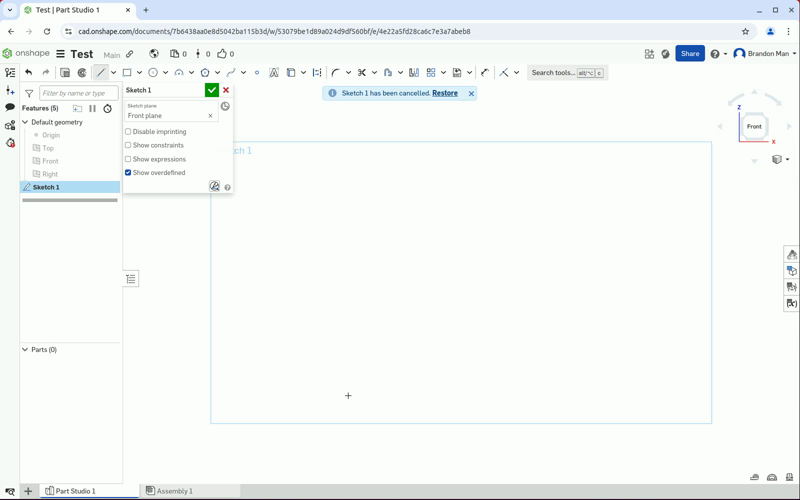
key_down(shift)
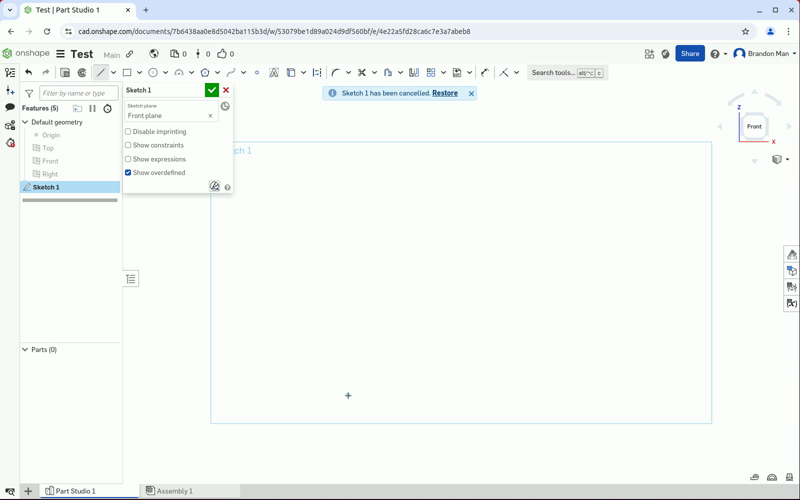
mouse_move(572, 395)
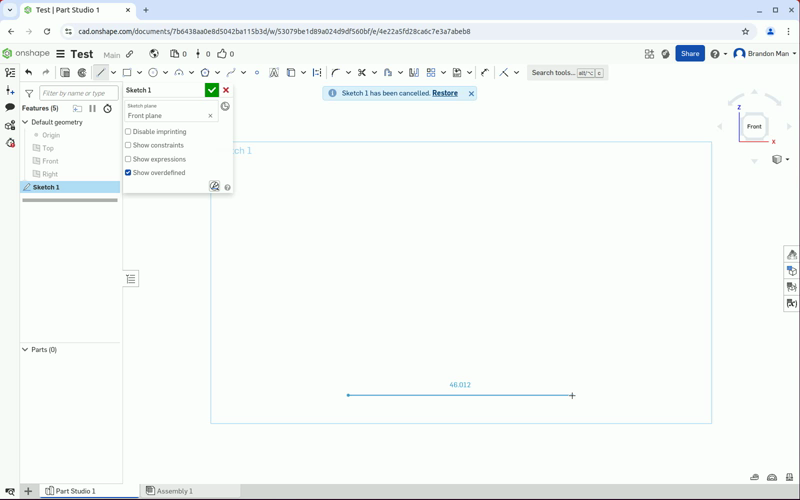
click(572, 395)
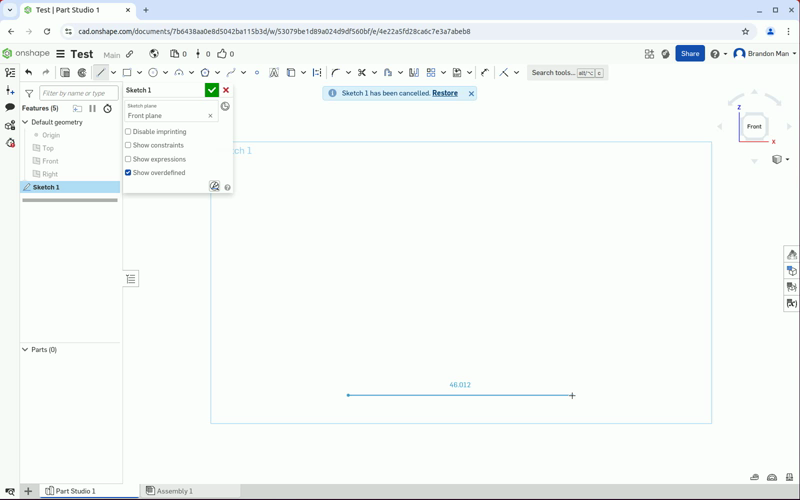
key_up(shift)
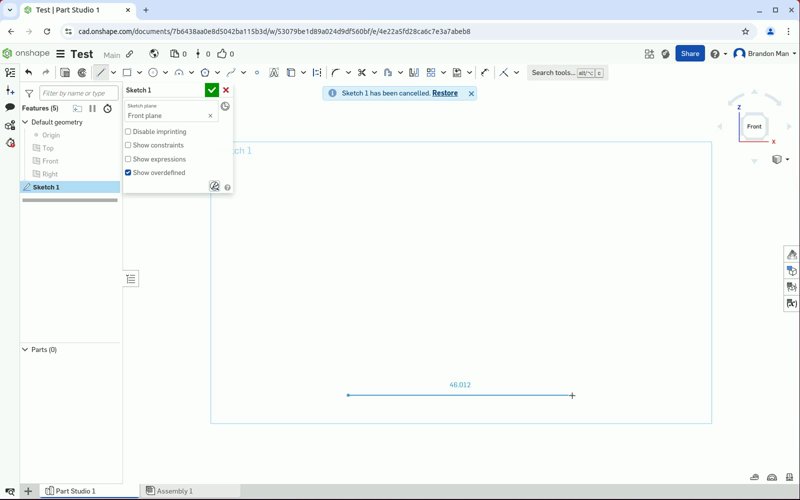
key_down(shift)
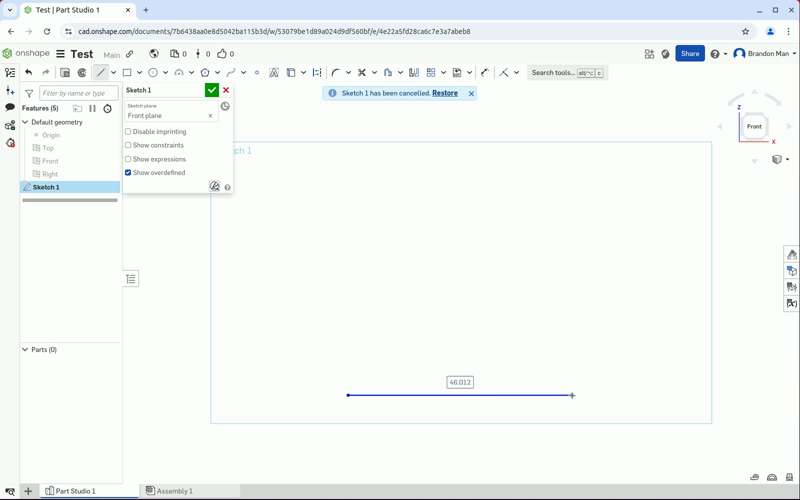
mouse_move(572, 171)
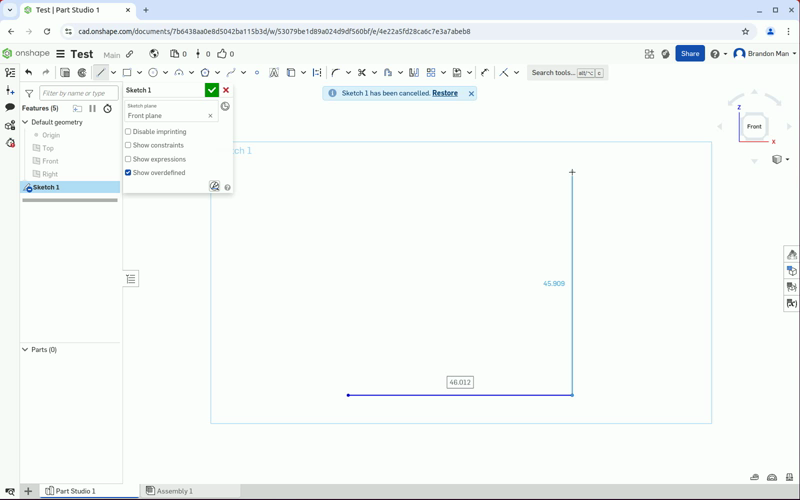
click(572, 171)
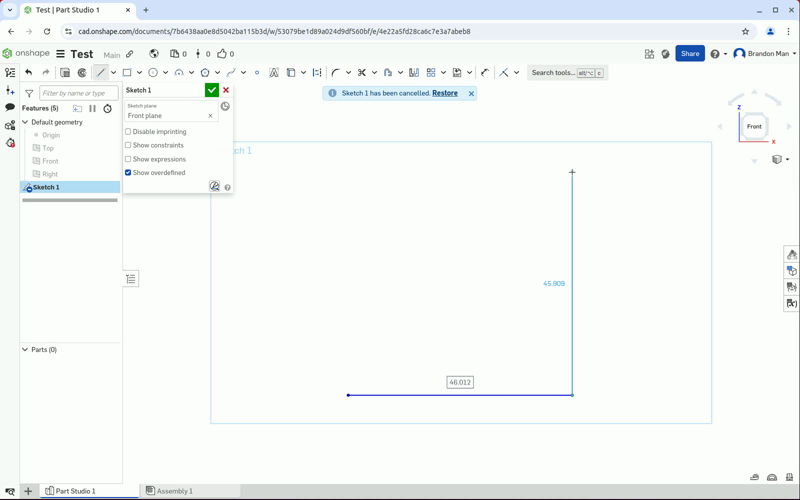
key_up(shift)
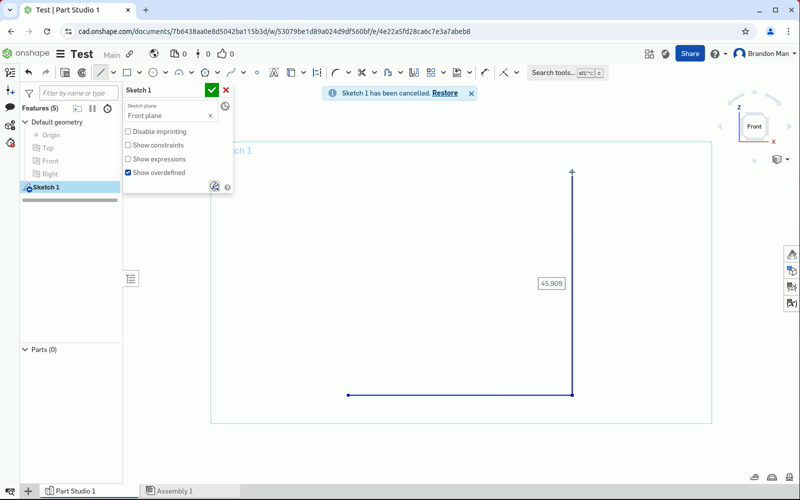
key_down(shift)
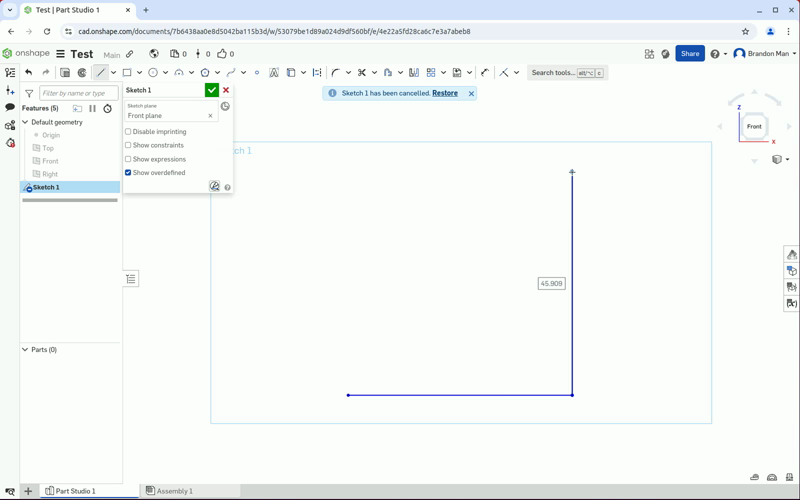
mouse_move(348, 171)
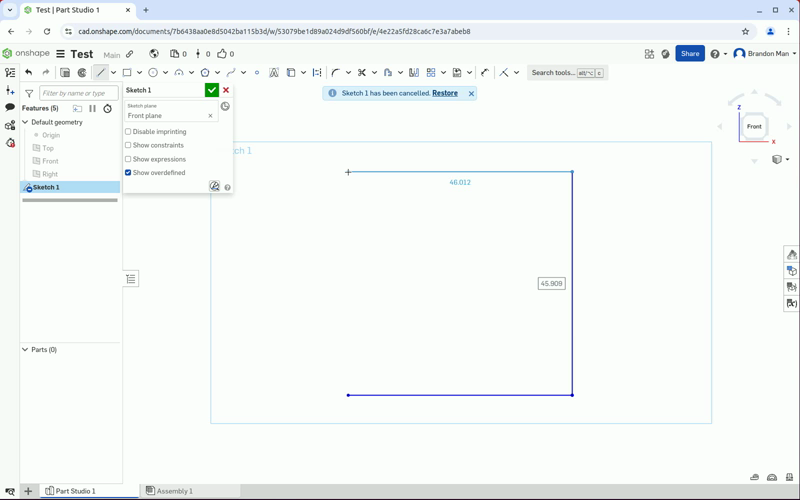
click(348, 171)
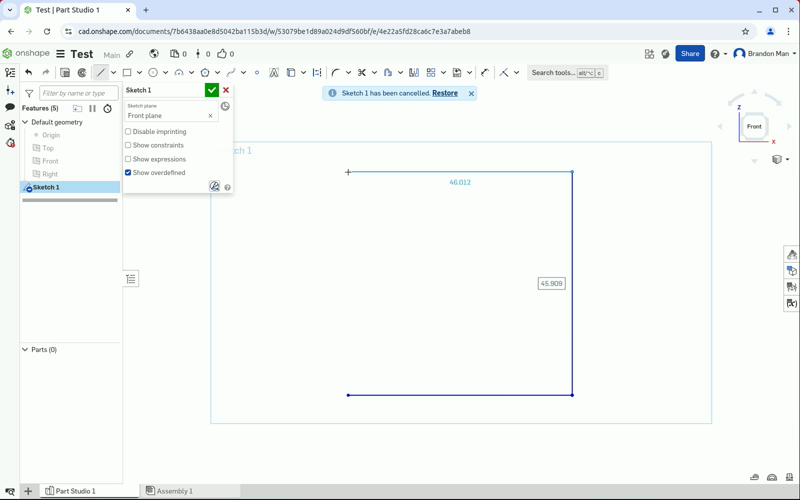
key_up(shift)
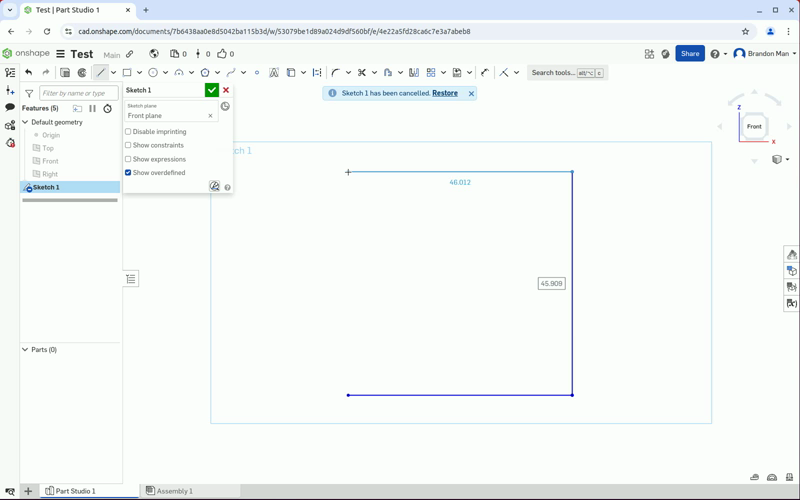
key_down(shift)
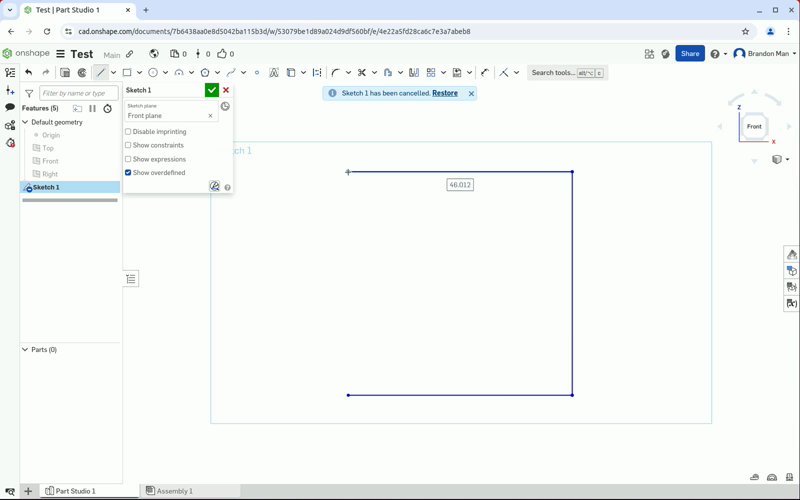
mouse_move(348, 395)
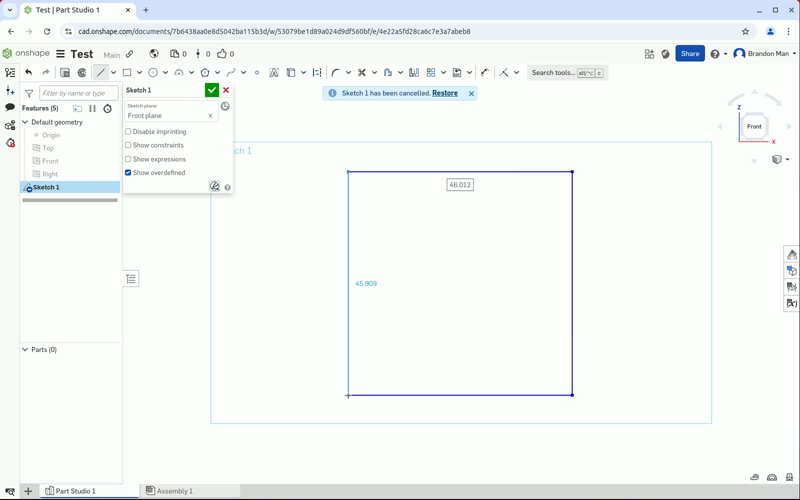
key_up(shift)
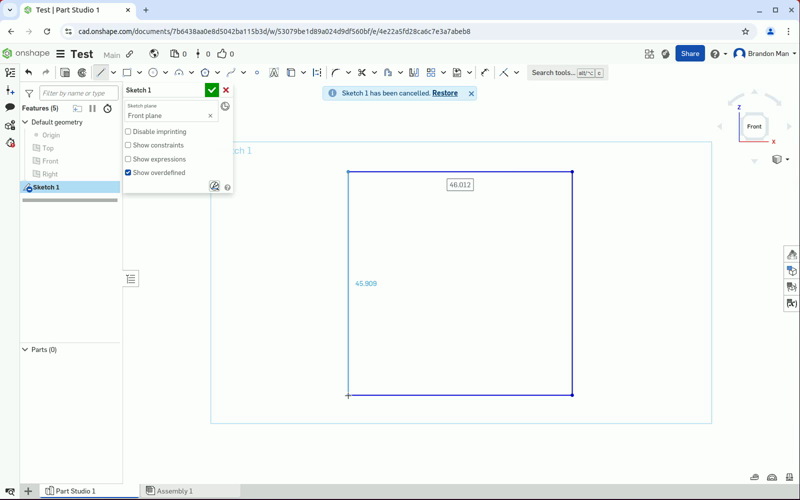
click(348, 395)
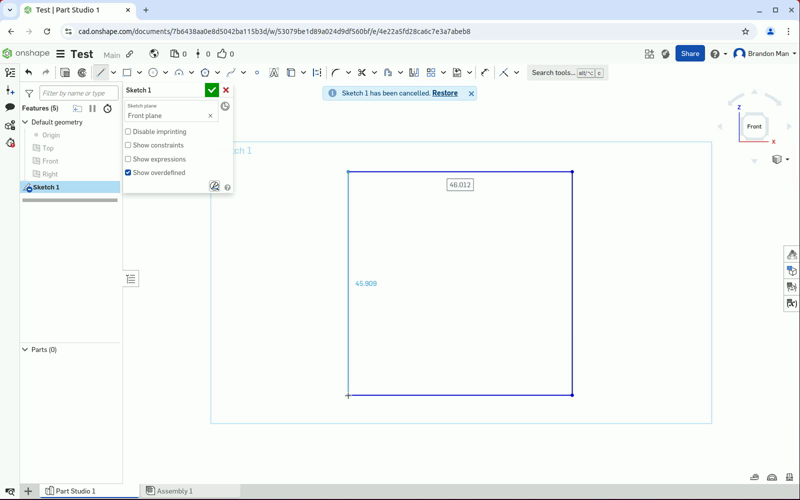
key(esc)
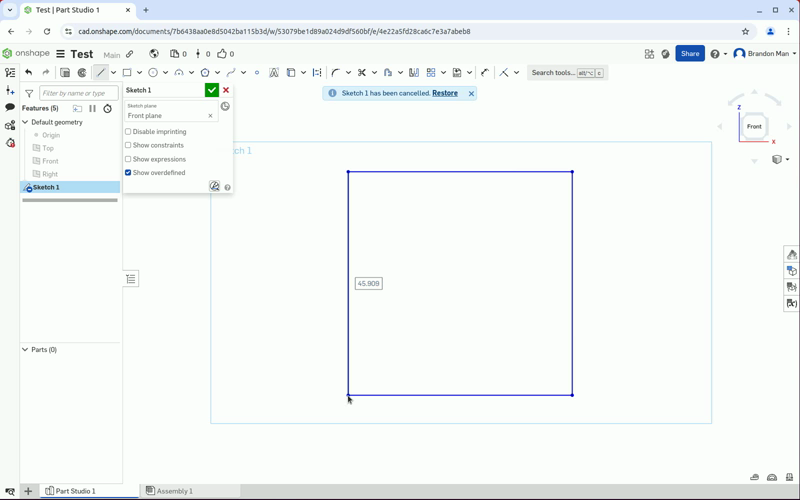
mouse_move(488, 310)
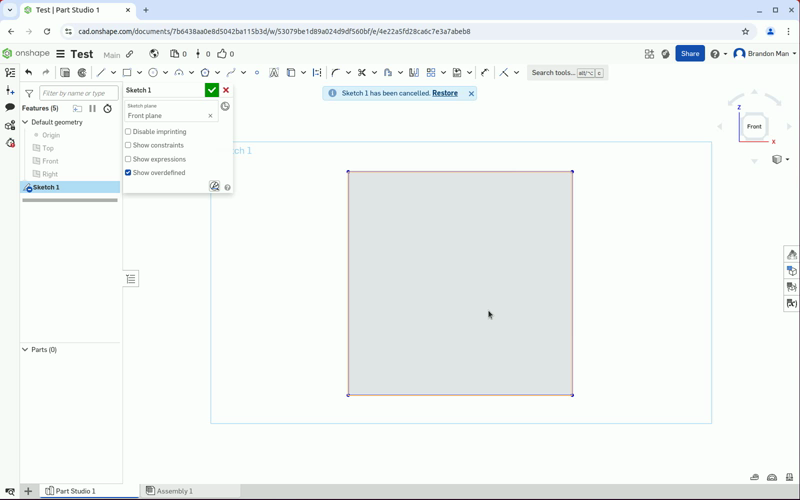
click(488, 310)
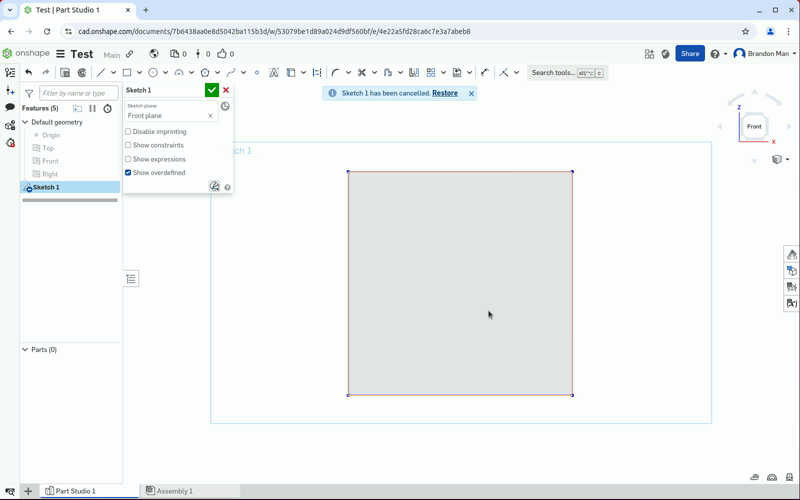
mouse_move(73, 352)
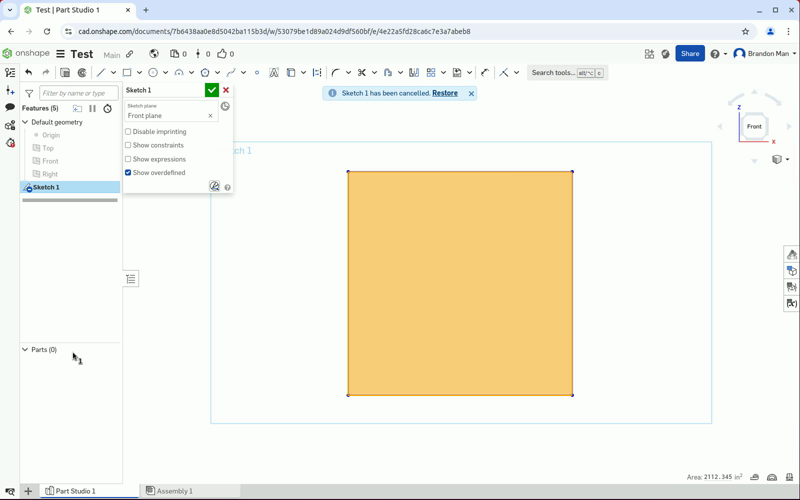
key(shift+y)
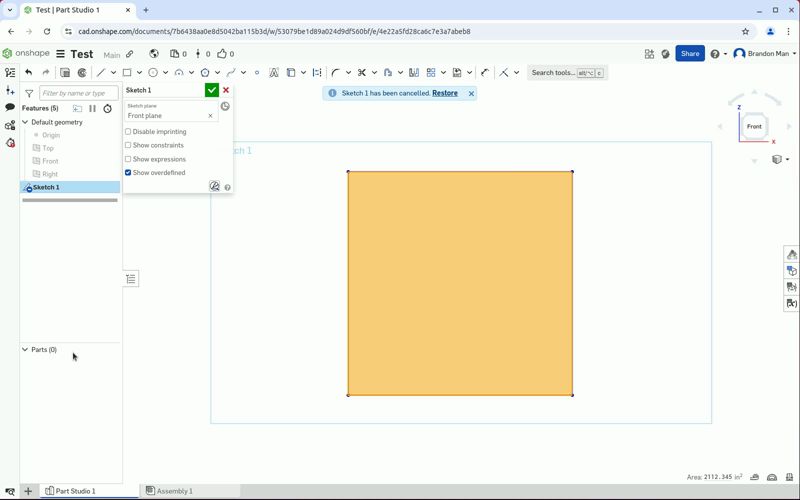
key(shift+e)
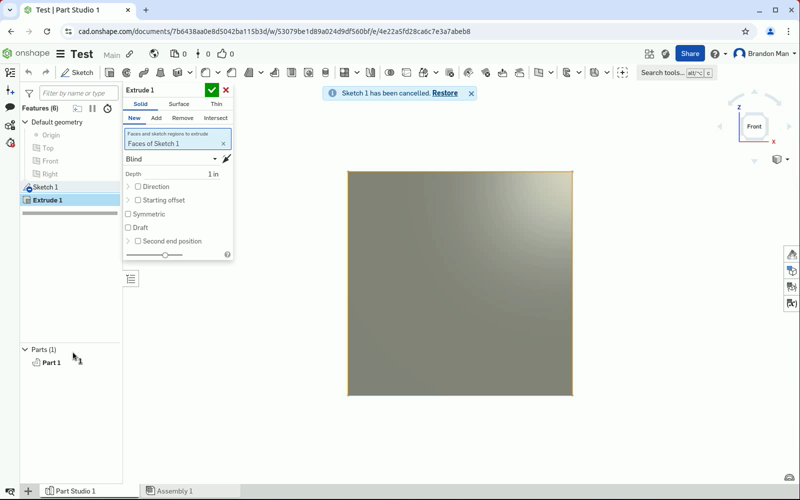
mouse_move(143, 106)
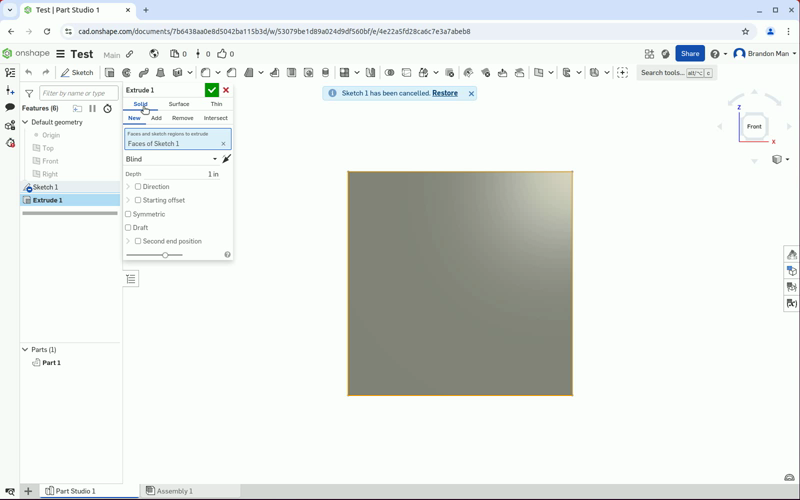
click(143, 106)
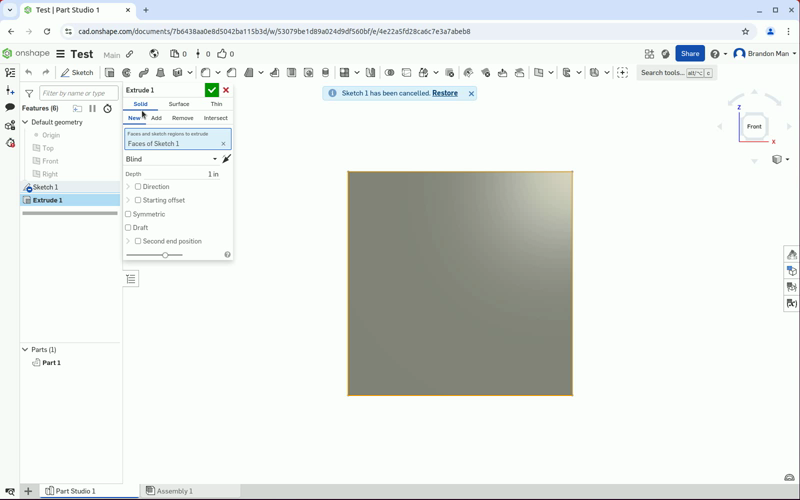
mouse_move(137, 120)
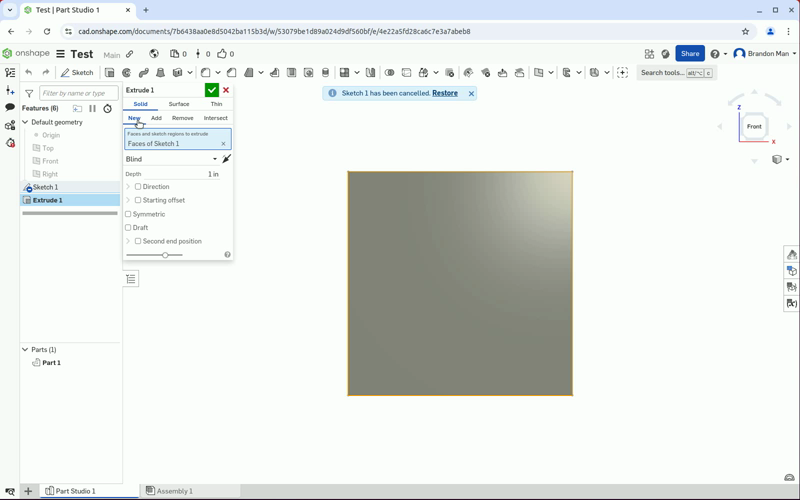
click(137, 120)
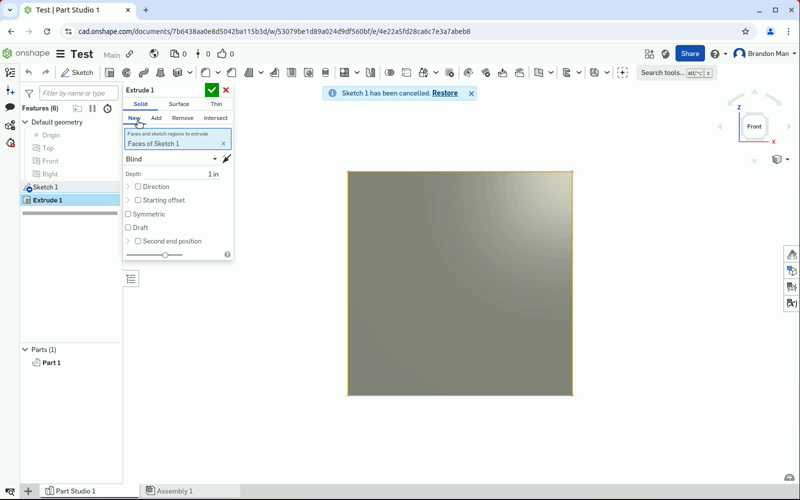
key(tab, 4)
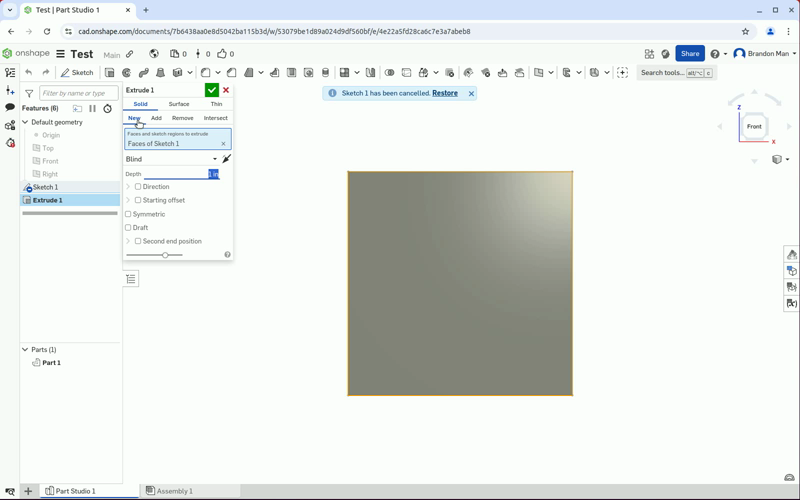
text(4.574)
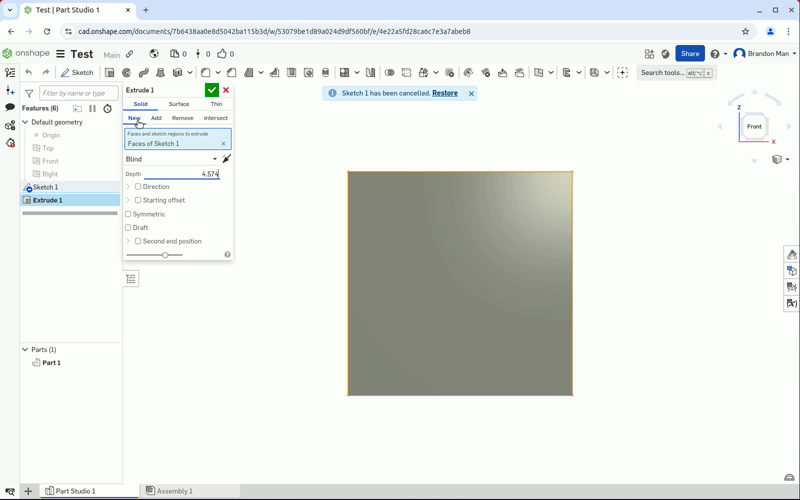
key(enter)
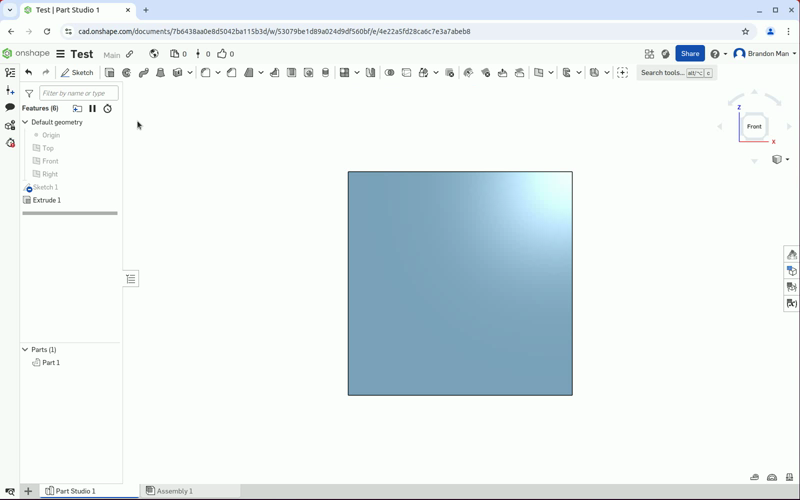
key(shift+h)
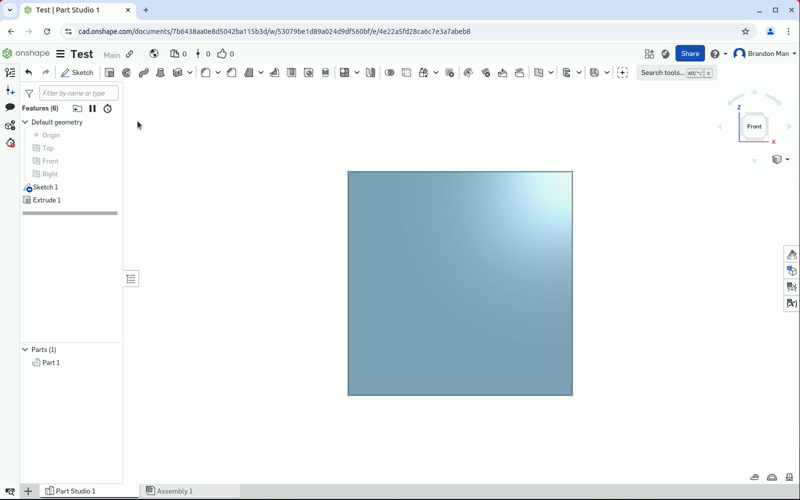
key(shift+h)
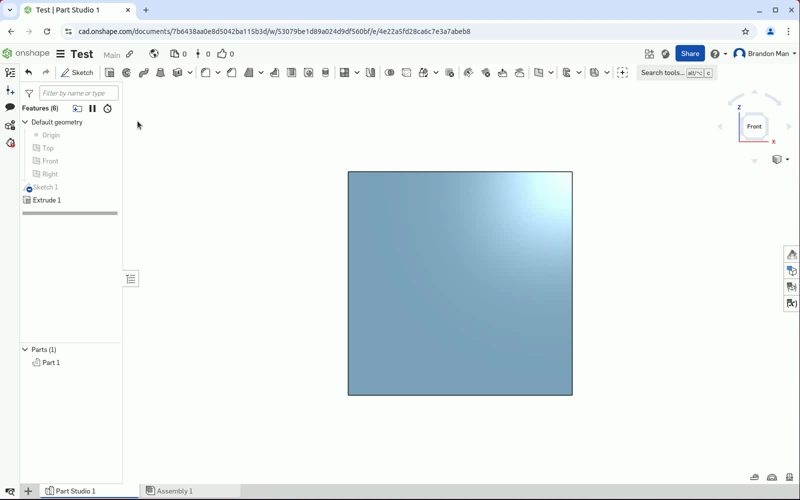
mouse_move(73, 189)
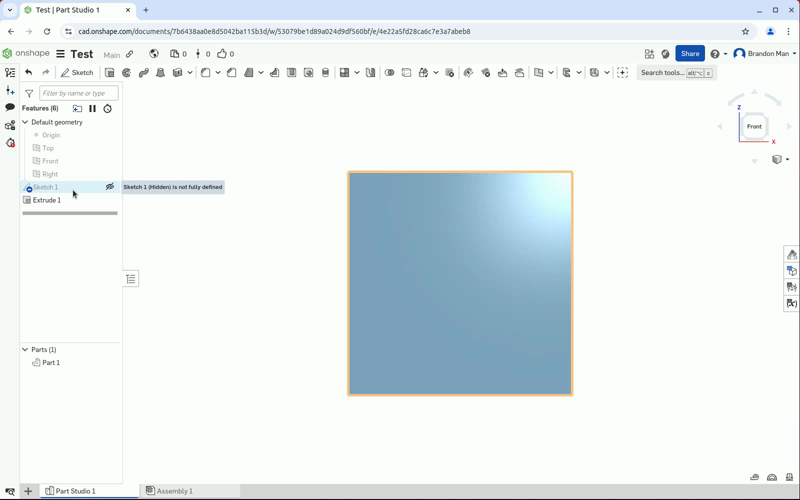
click(73, 189)
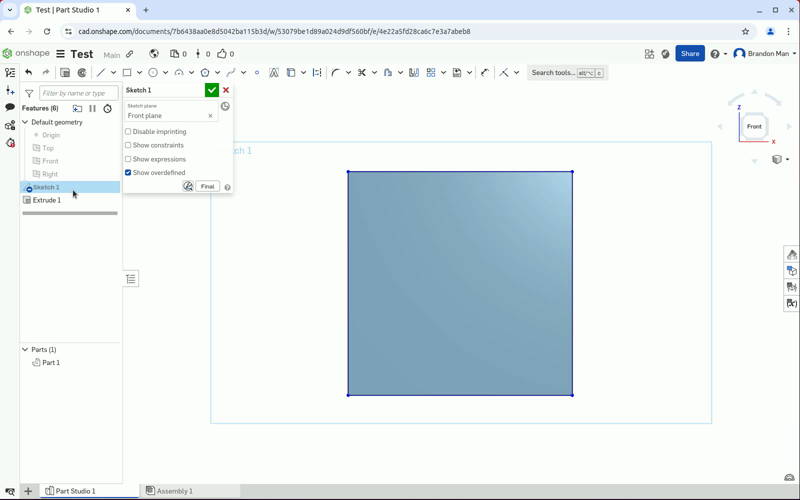
mouse_move(229, 92)
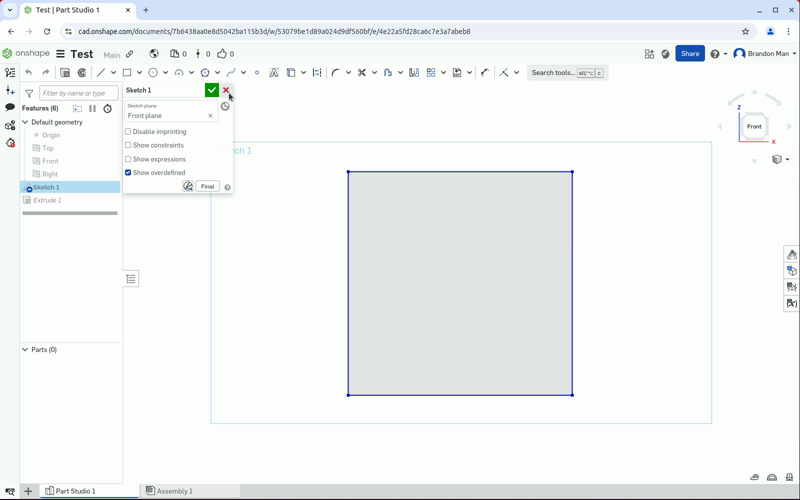
click(229, 92)
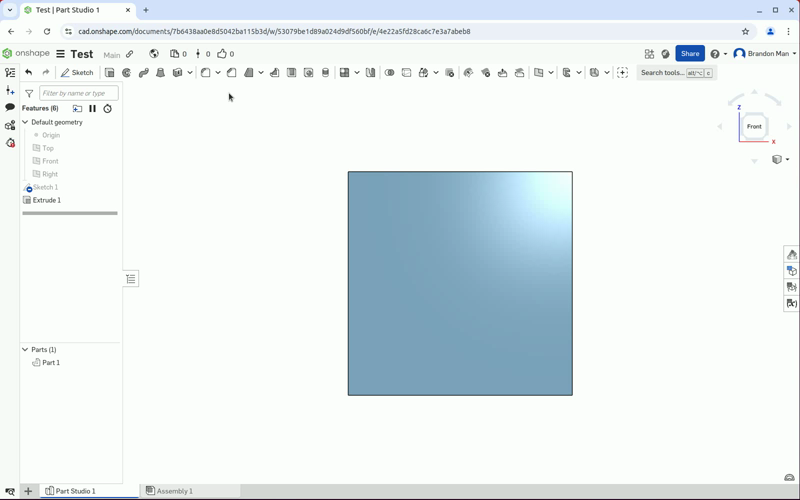
mouse_move(541, 75)
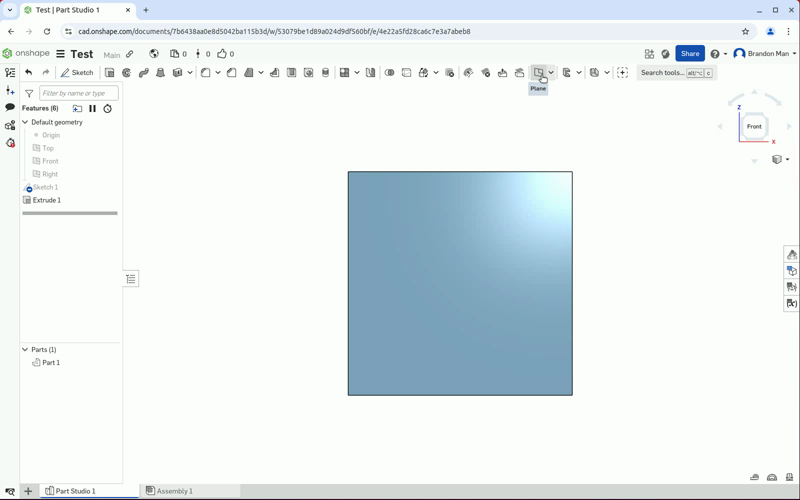
click(541, 75)
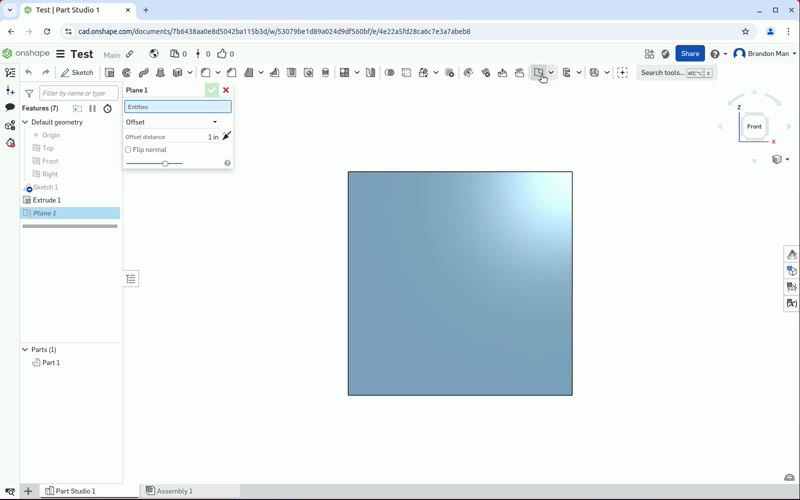
mouse_move(73, 163)
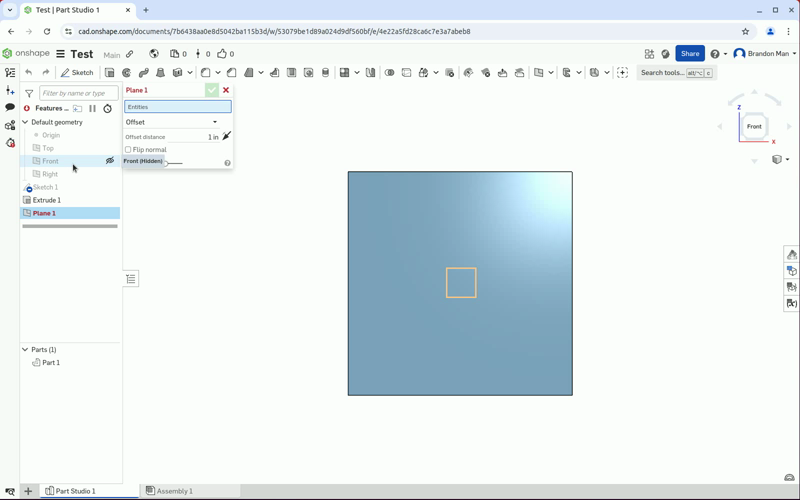
click(73, 163)
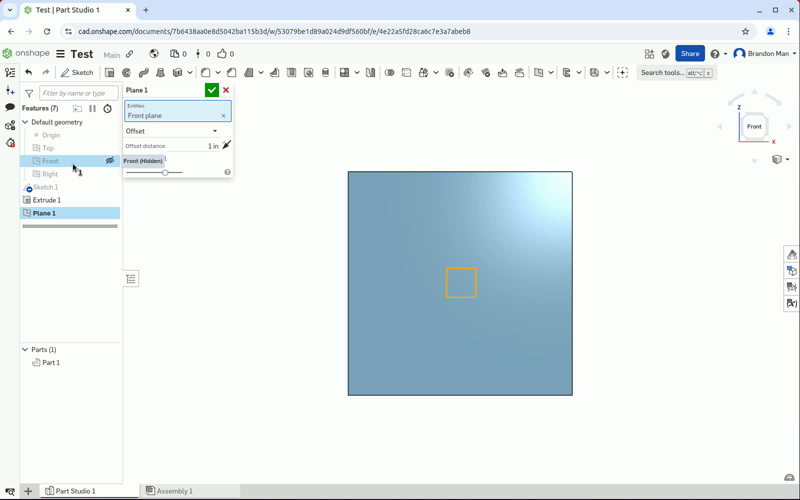
key(tab, 2)
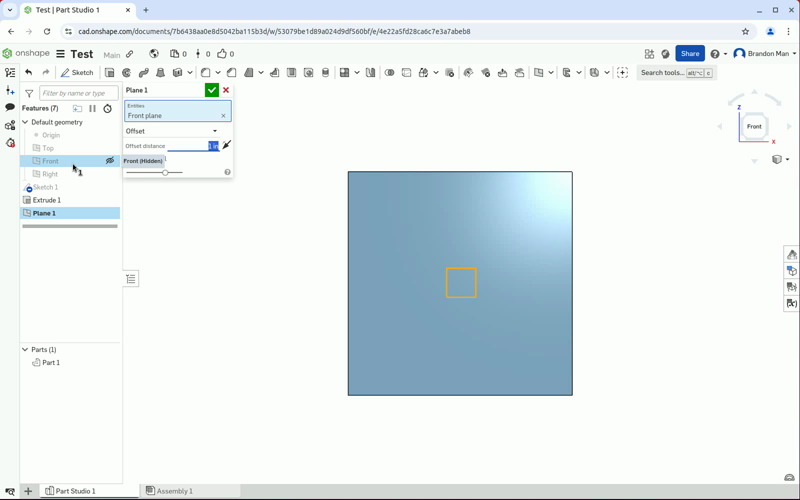
text(4.56)
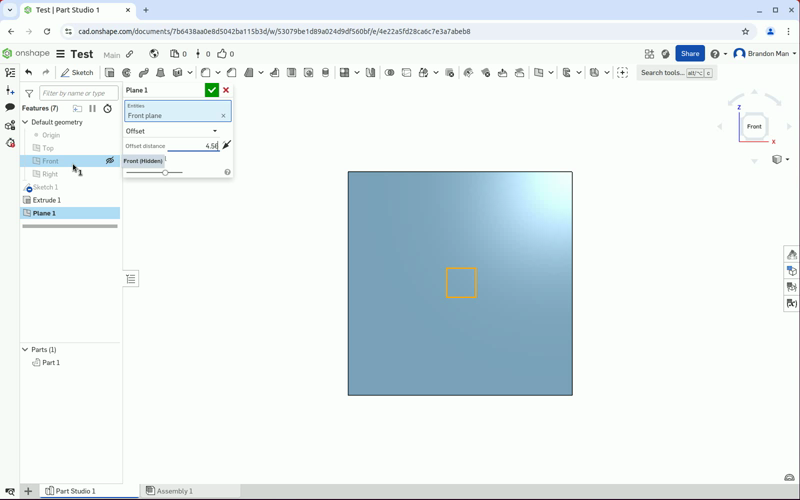
key(enter, 2)
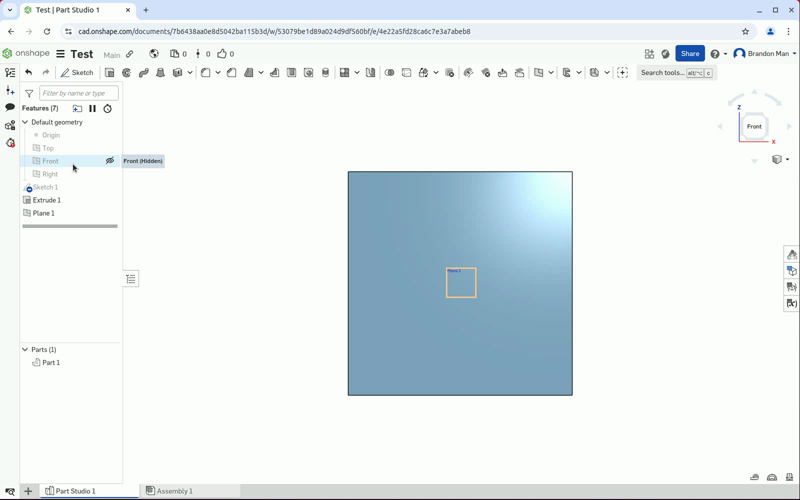
key(shift+s)
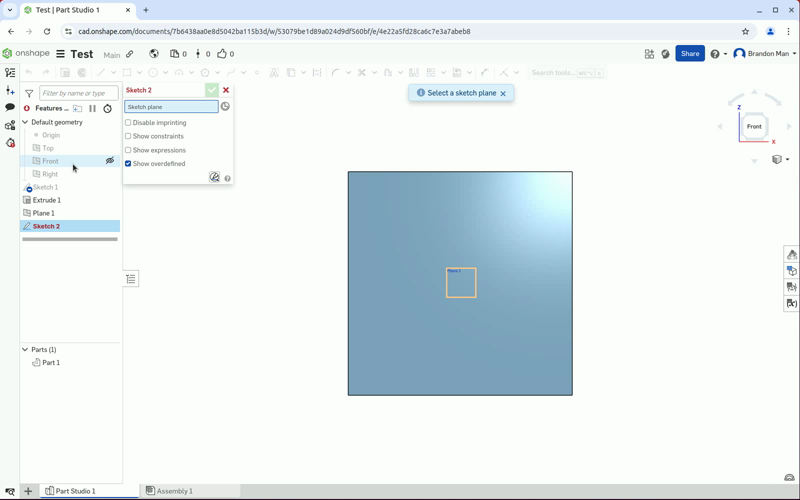
mouse_move(73, 215)
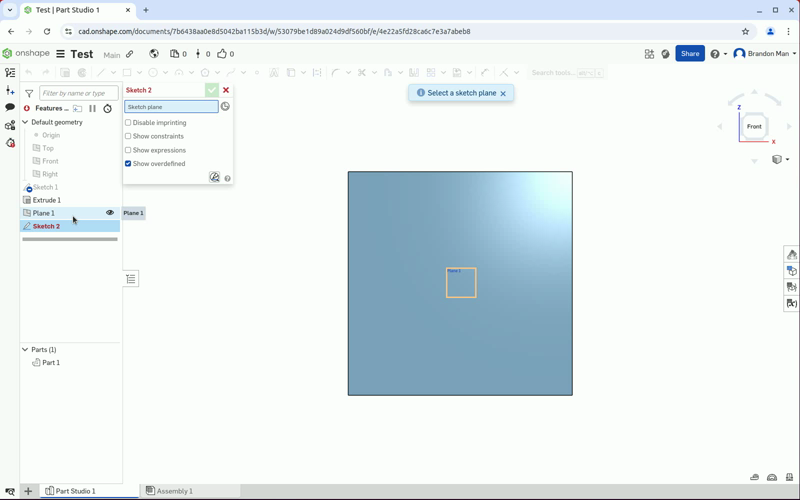
click(73, 215)
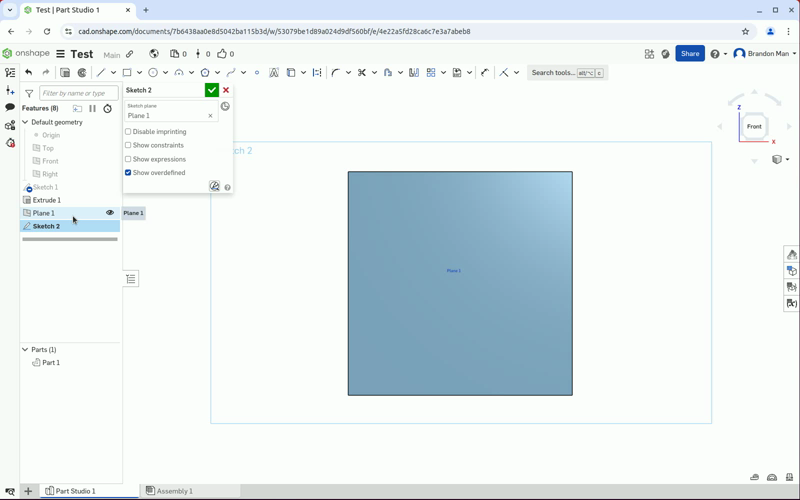
mouse_move(73, 352)
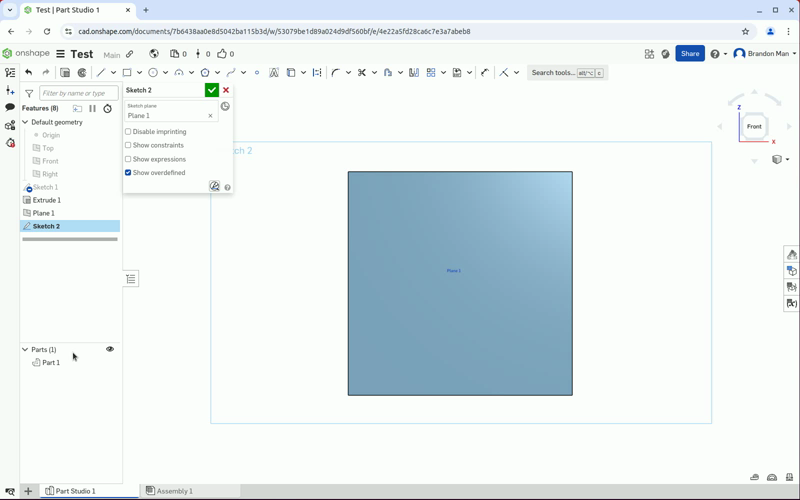
key(y)
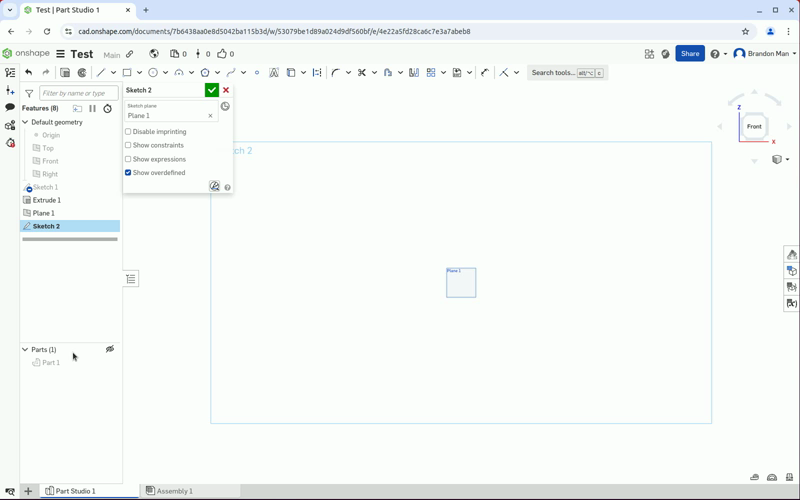
key(c)
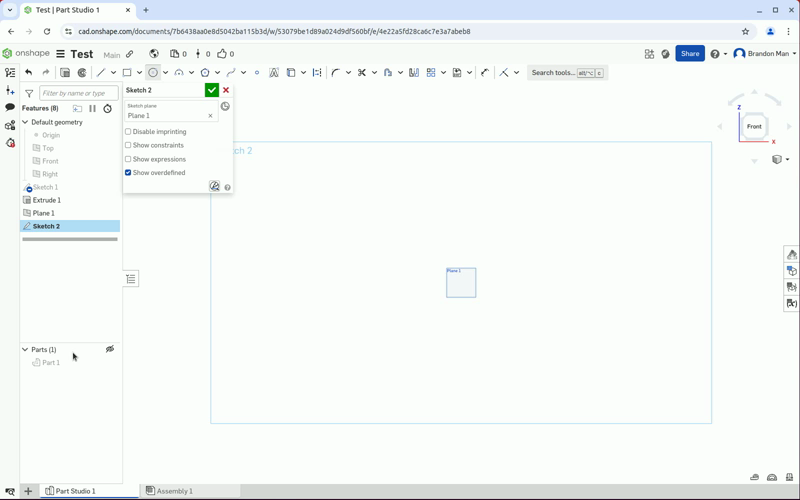
key_down(shift)
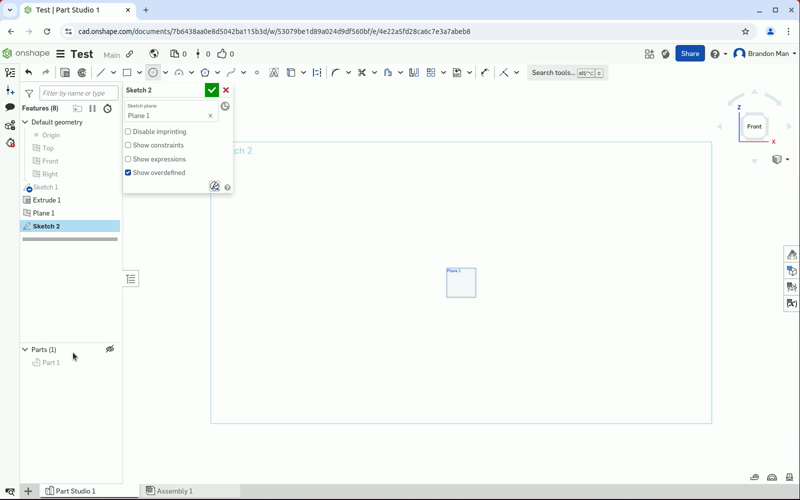
mouse_move(416, 223)
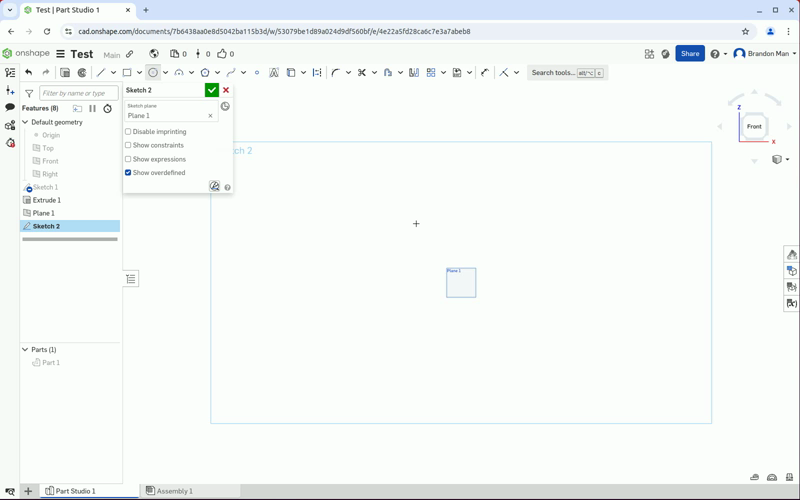
click(416, 223)
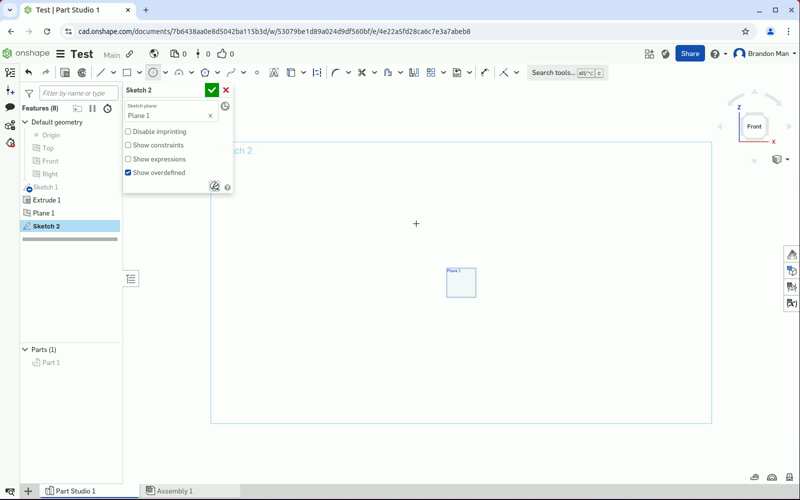
key_up(shift)
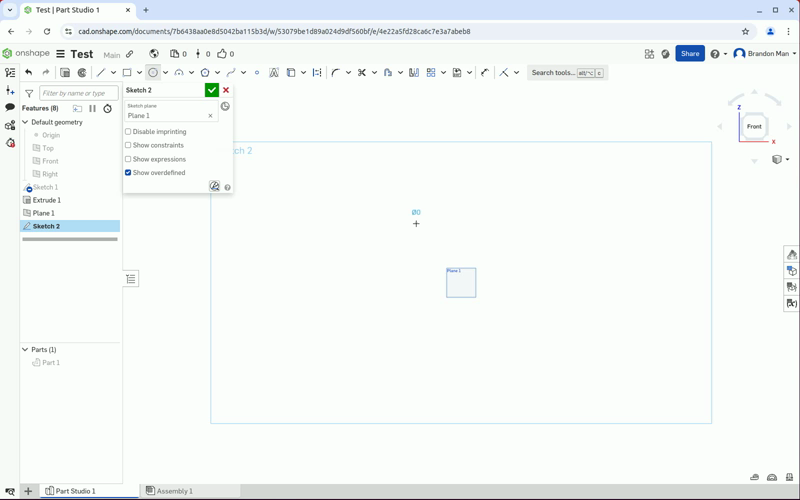
mouse_move(421, 223)
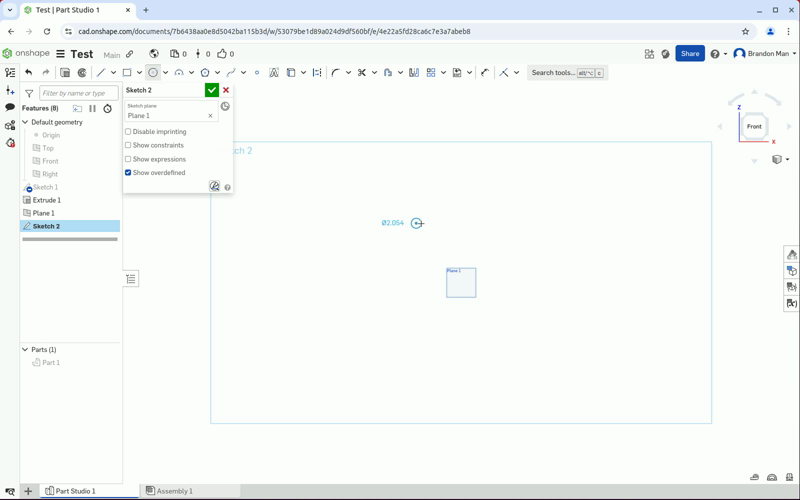
click(421, 223)
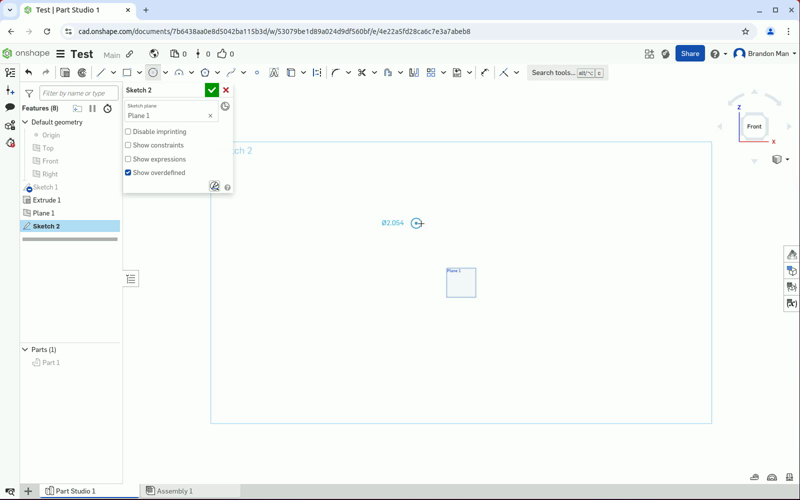
key(esc)
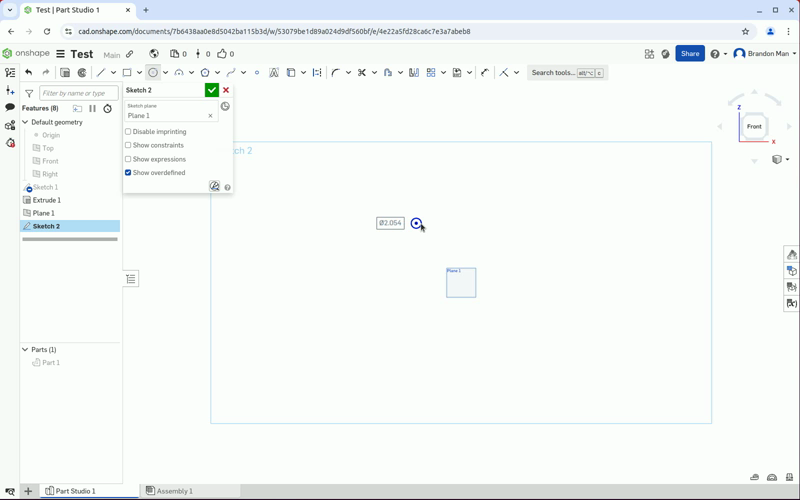
mouse_move(419, 221)
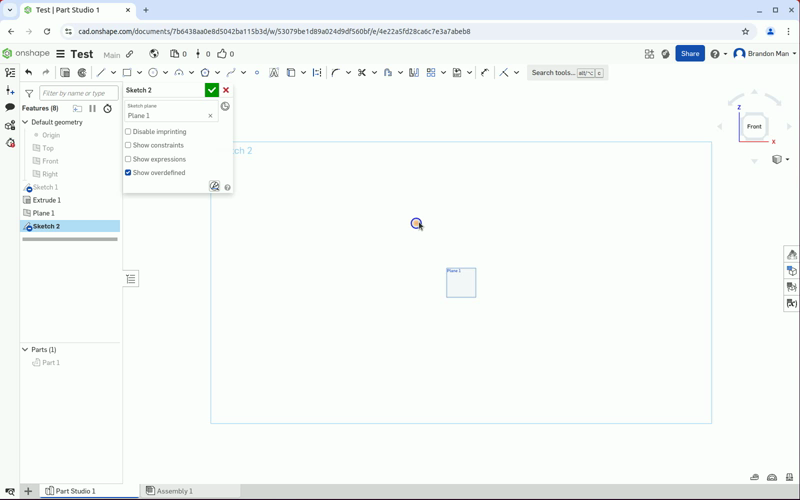
scroll(6)
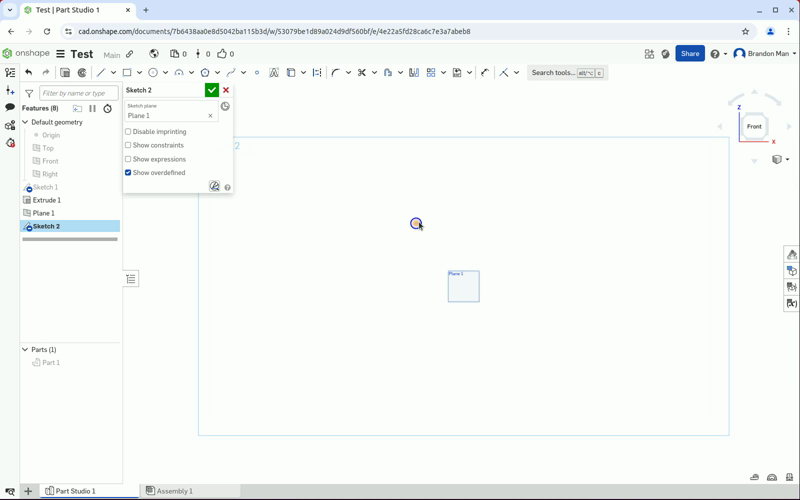
scroll(6)
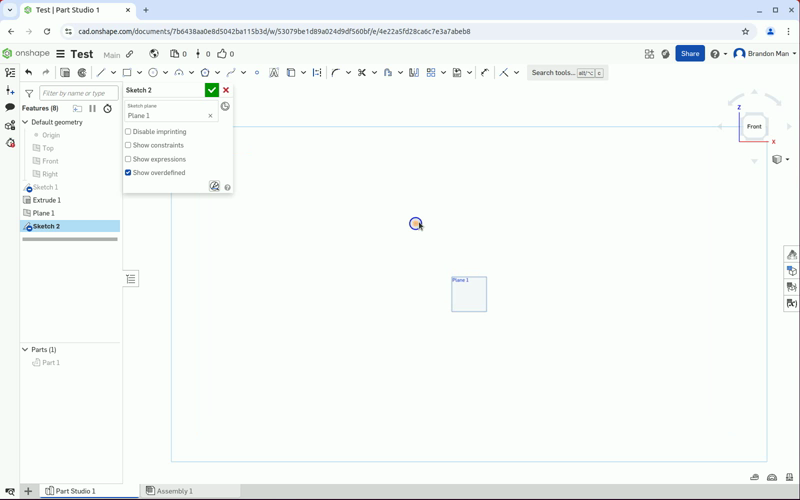
scroll(6)
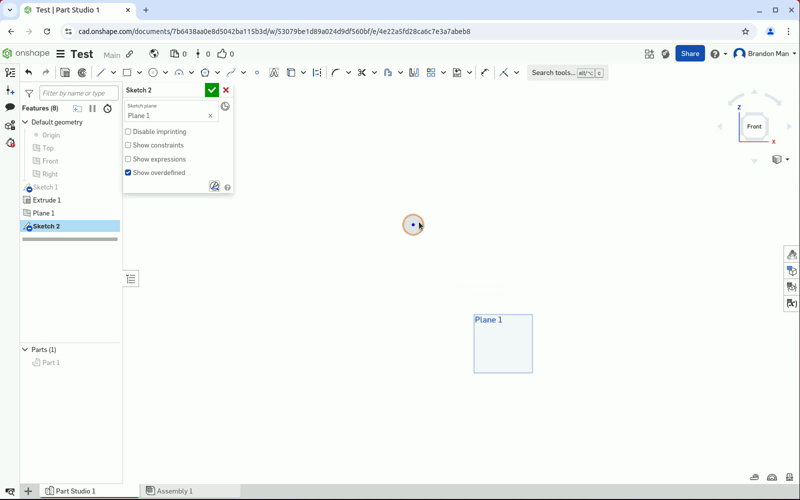
scroll(6)
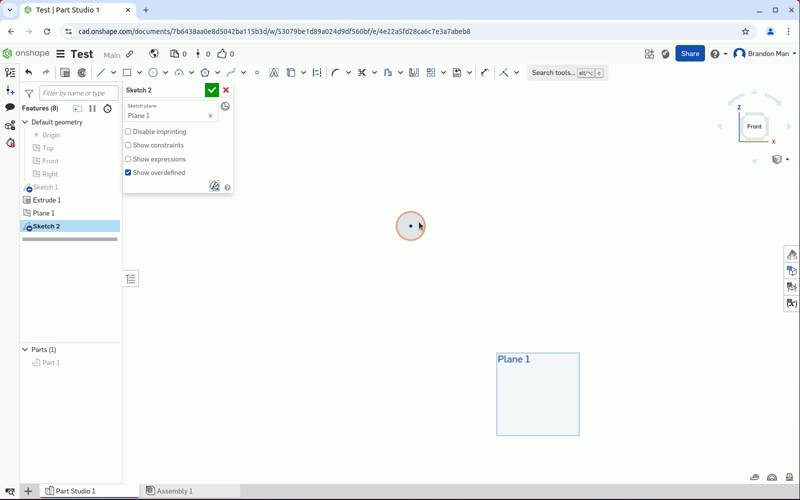
scroll(6)
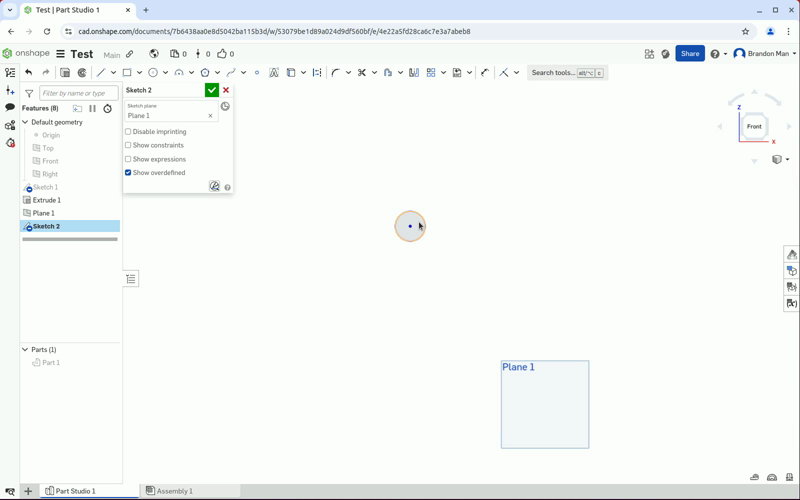
scroll(6)
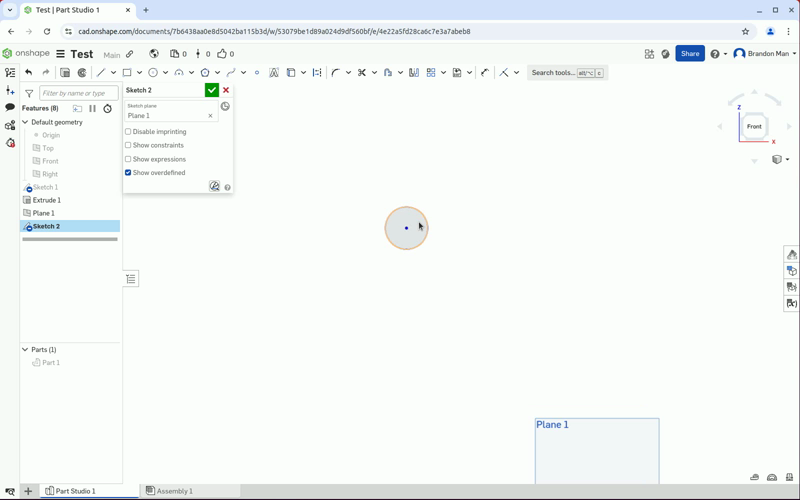
scroll(6)
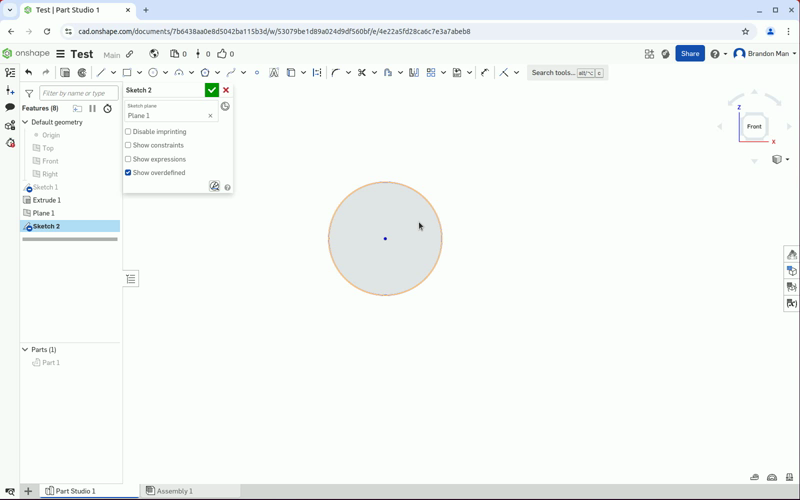
click(419, 221)
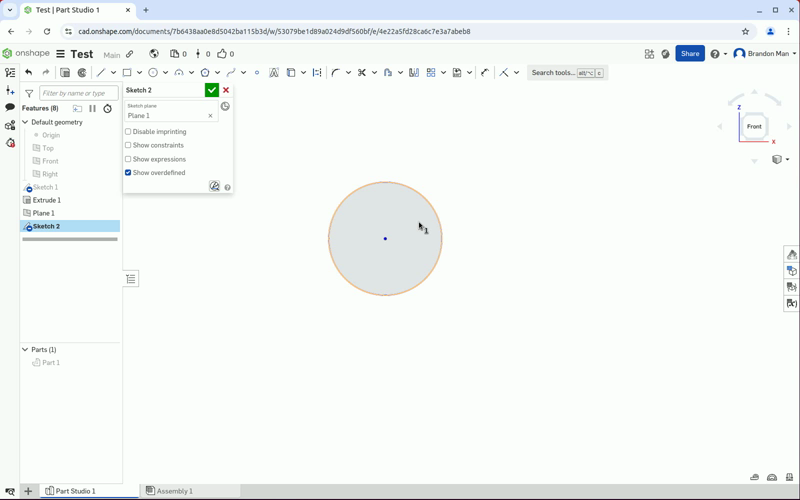
scroll(-6)
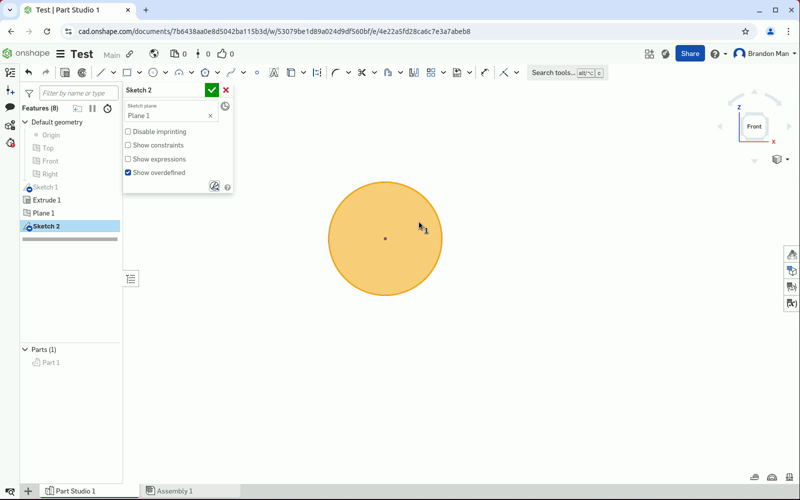
scroll(-6)
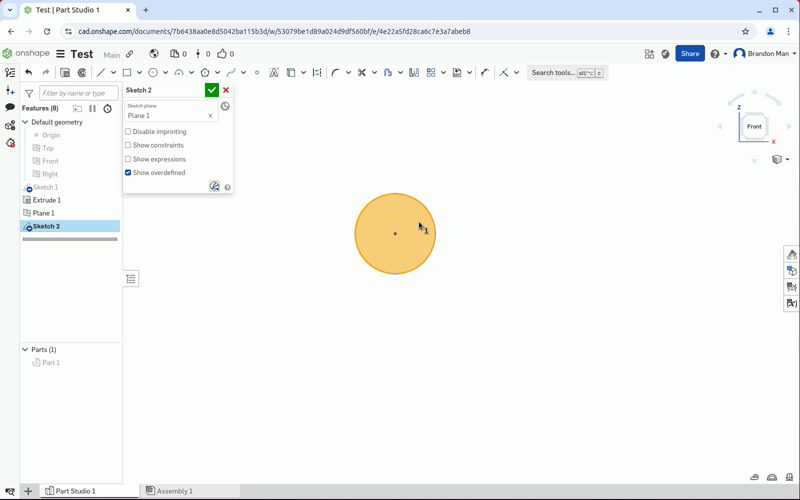
scroll(-6)
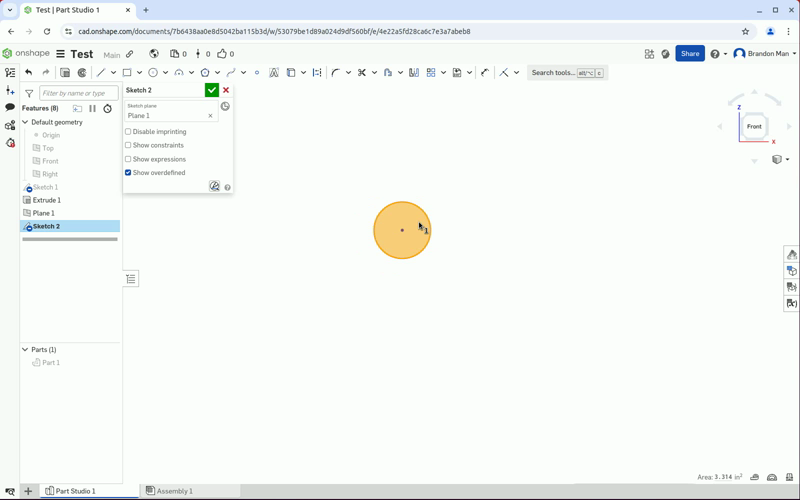
scroll(-6)
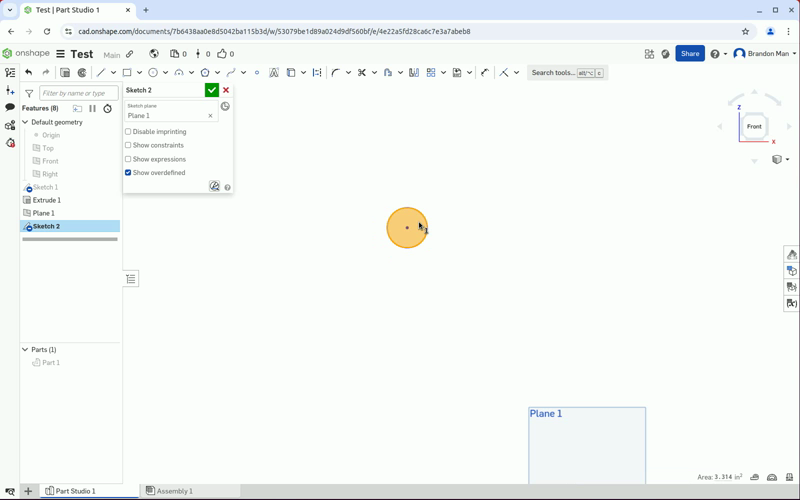
scroll(-6)
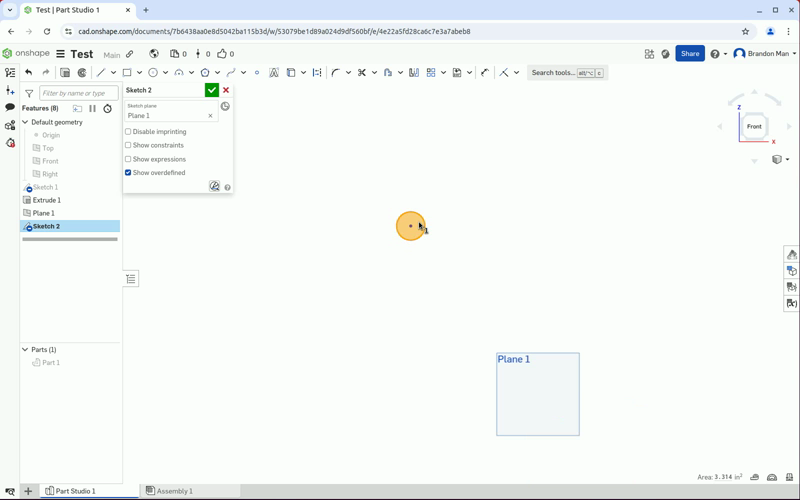
scroll(-6)
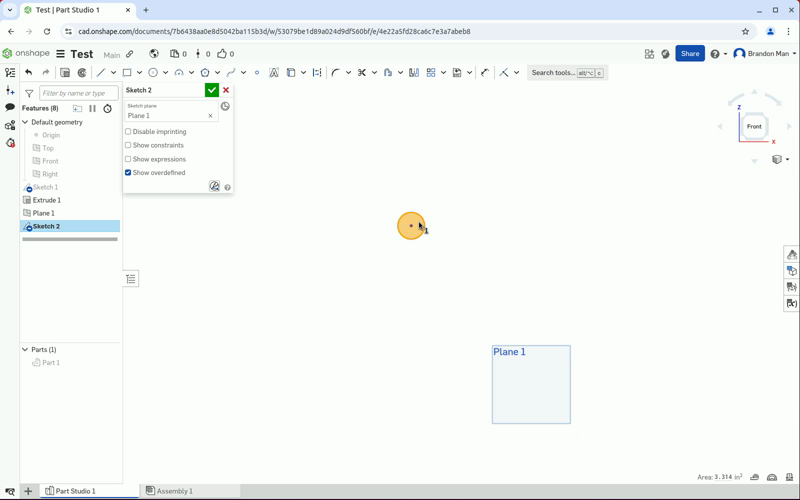
scroll(-6)
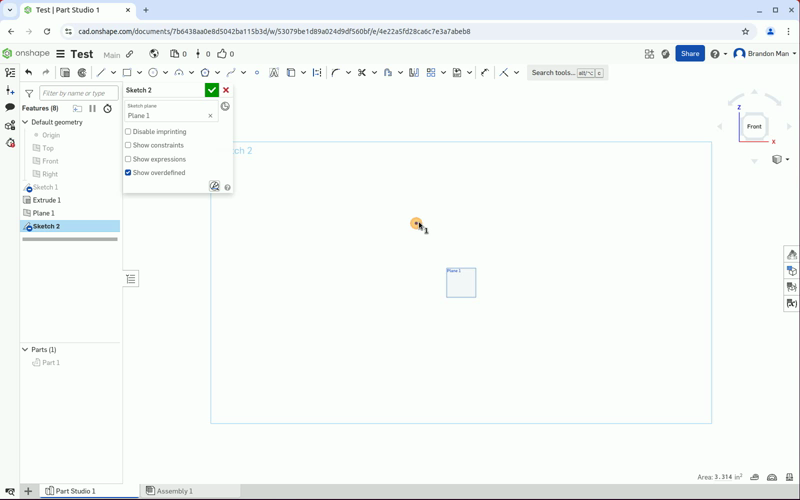
mouse_move(73, 352)
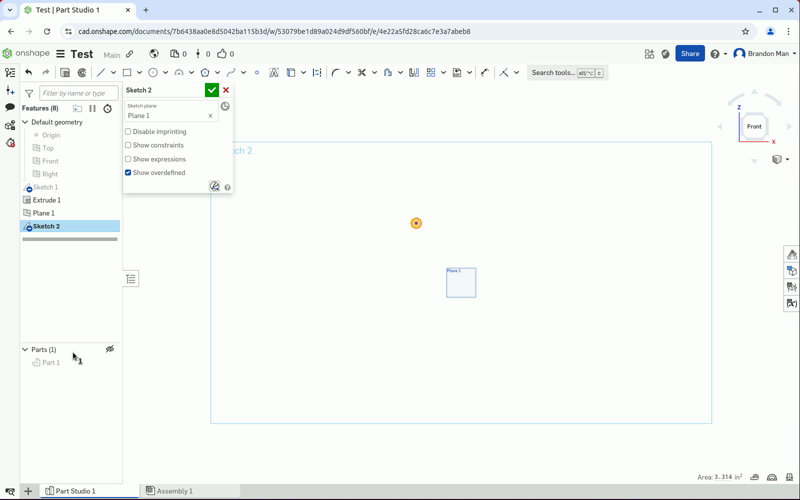
key(shift+y)
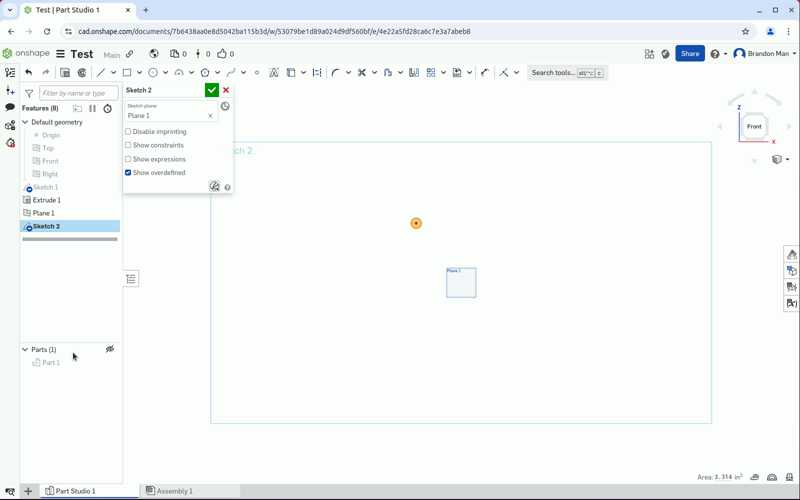
key(shift+e)
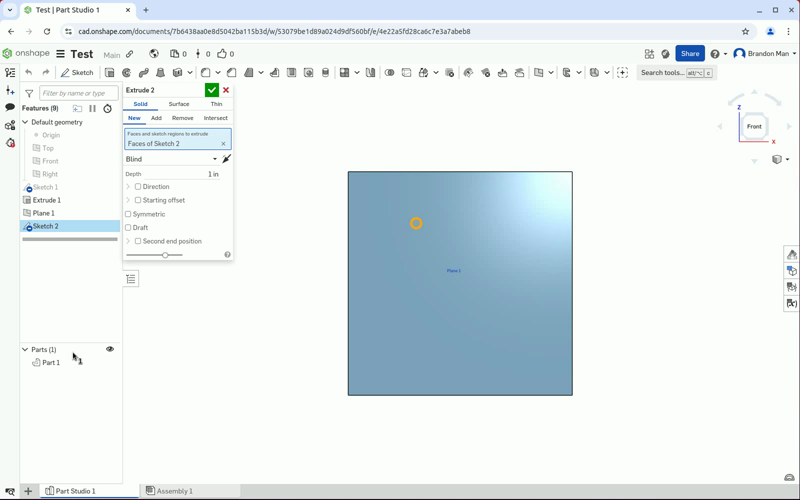
mouse_move(143, 106)
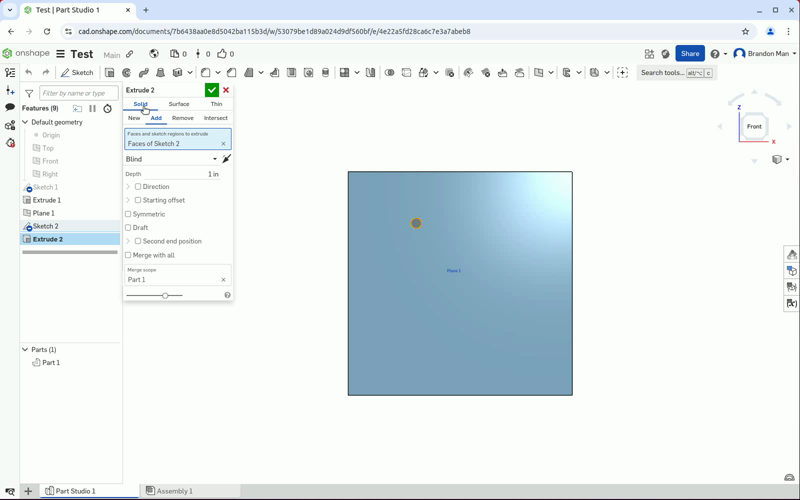
click(143, 106)
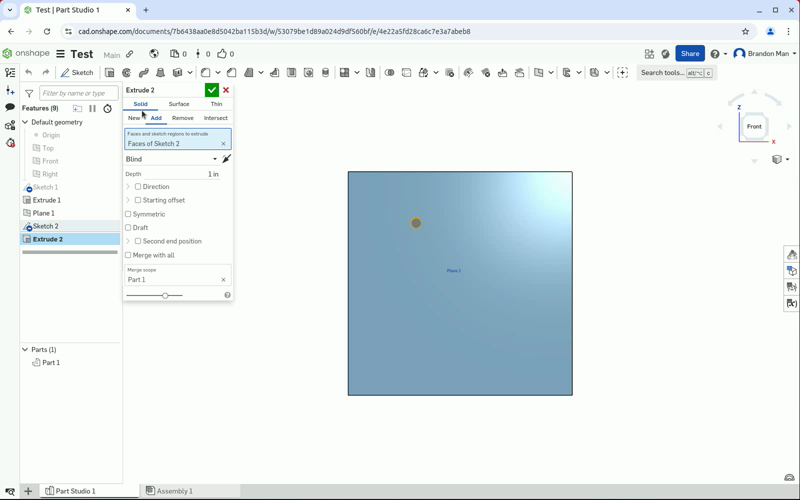
mouse_move(137, 120)
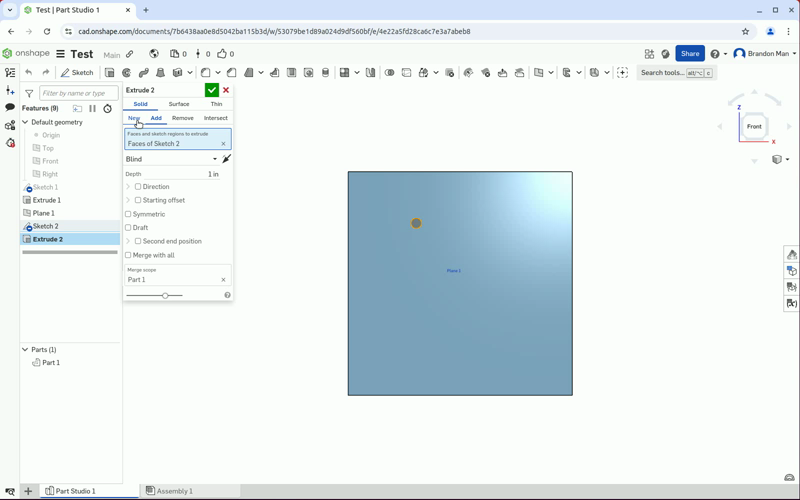
click(137, 120)
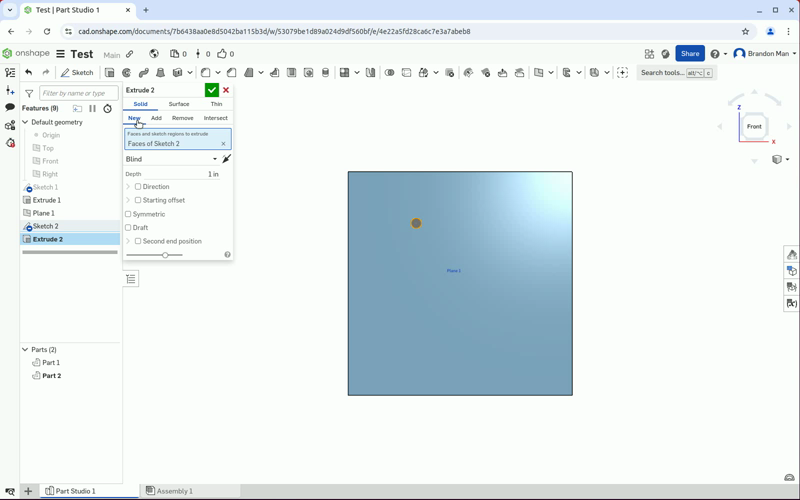
key(tab, 4)
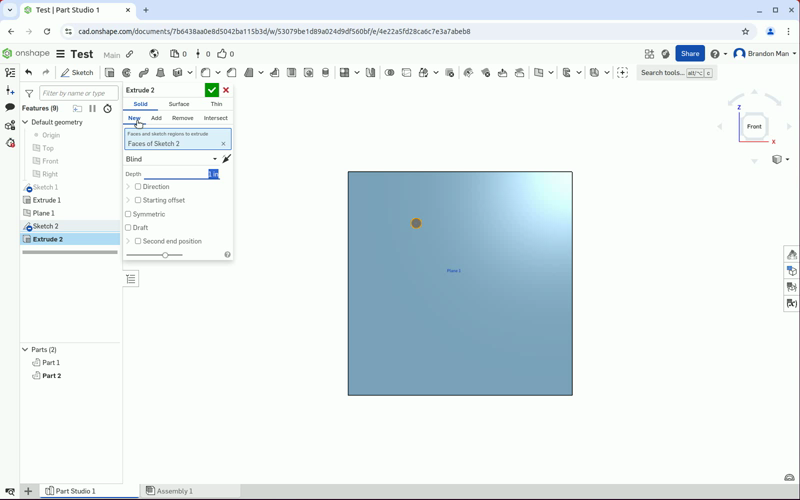
text(6.981)
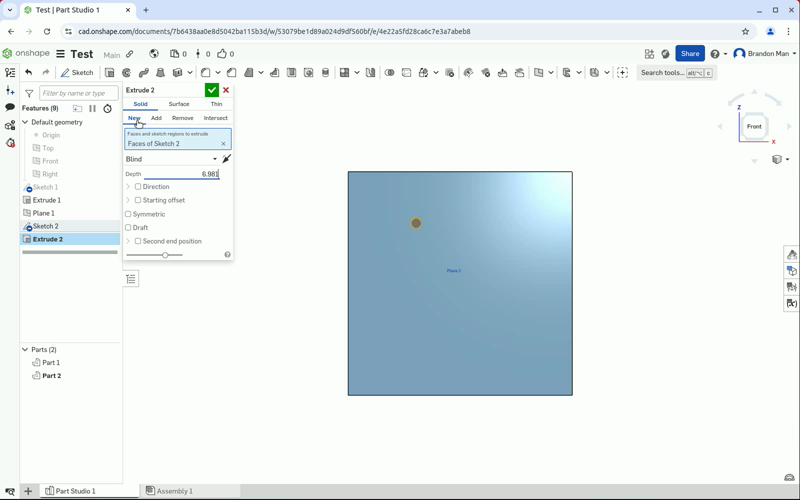
key(enter)
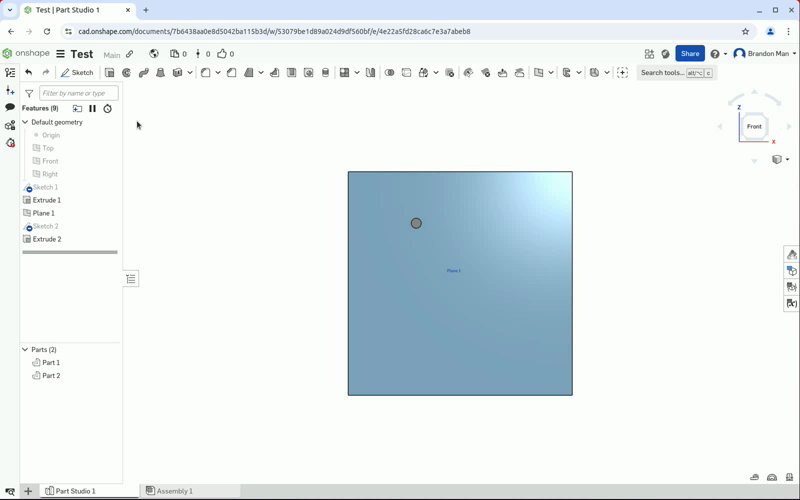
key(shift+h)
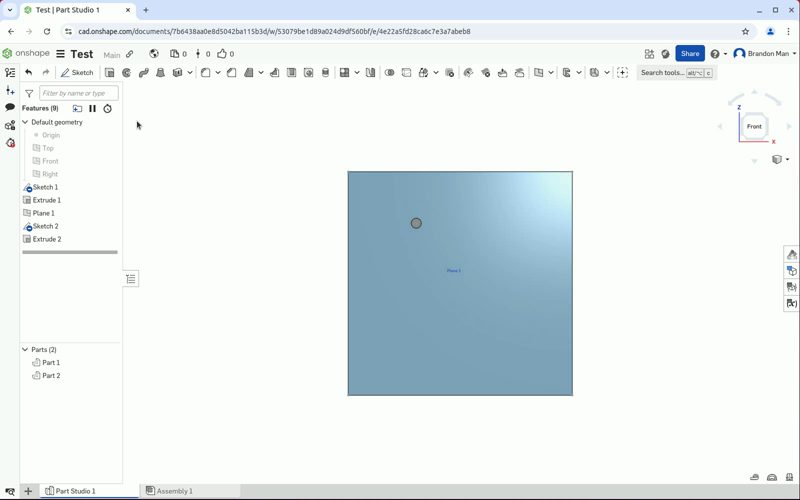
key(shift+h)
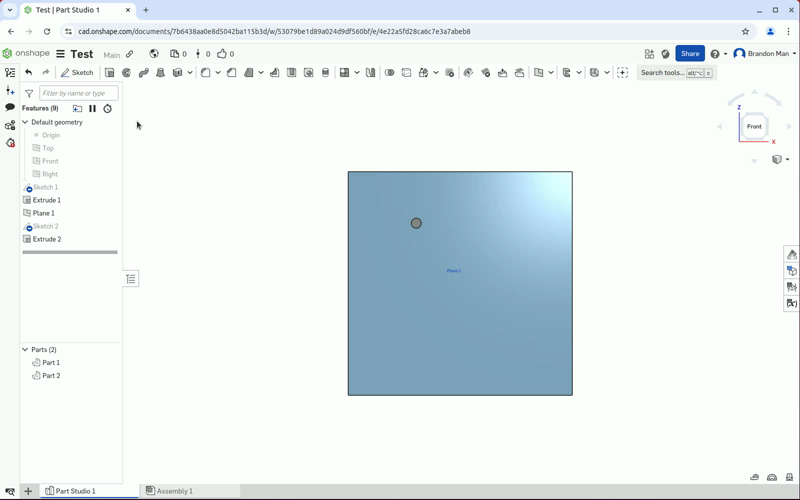
mouse_move(73, 189)
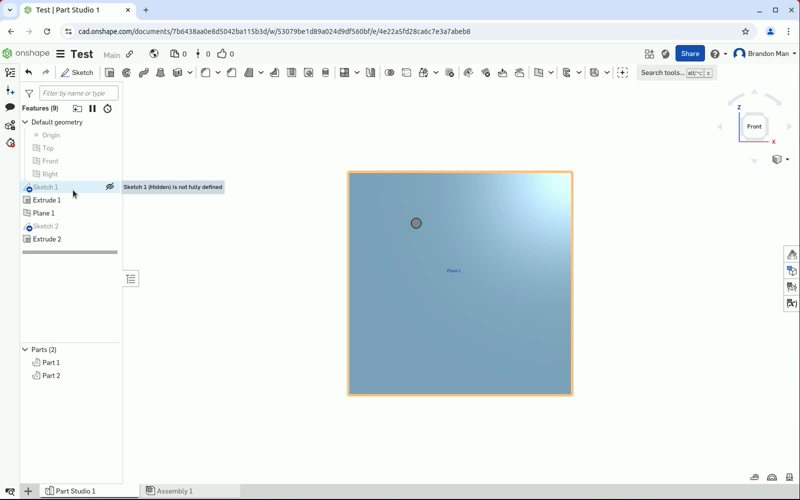
click(73, 189)
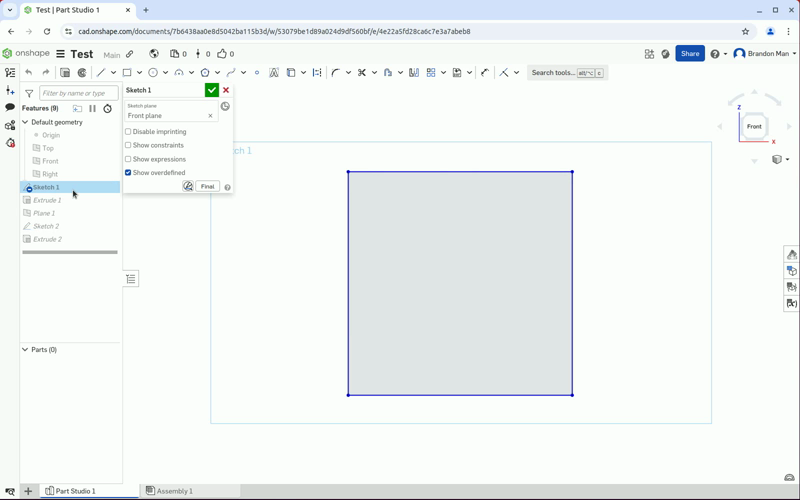
mouse_move(229, 92)
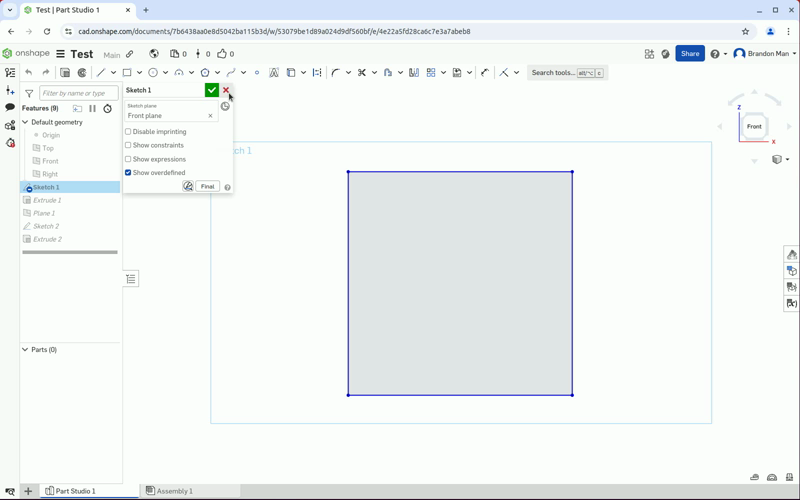
click(229, 92)
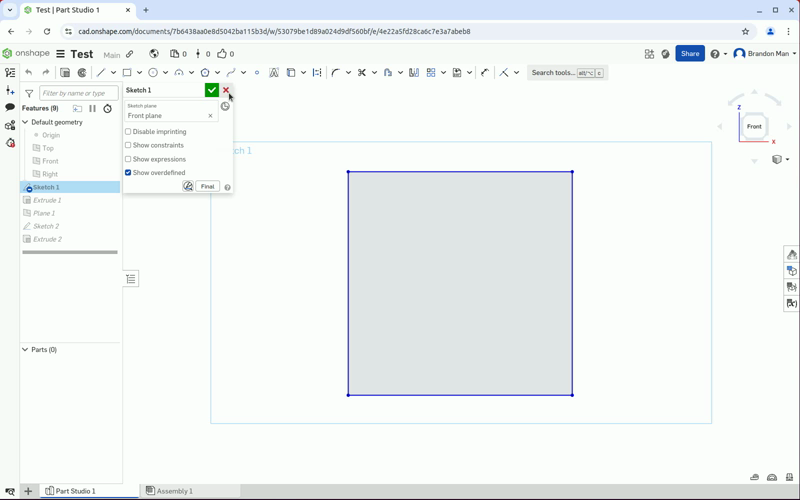
key(shift+s)
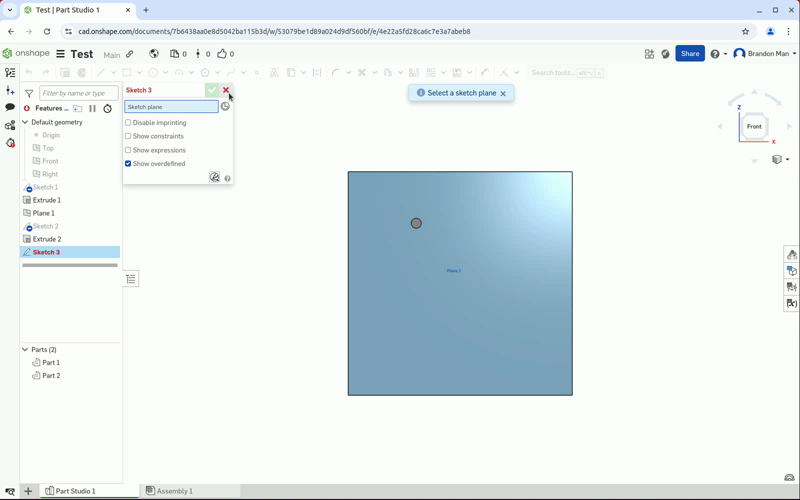
mouse_move(73, 215)
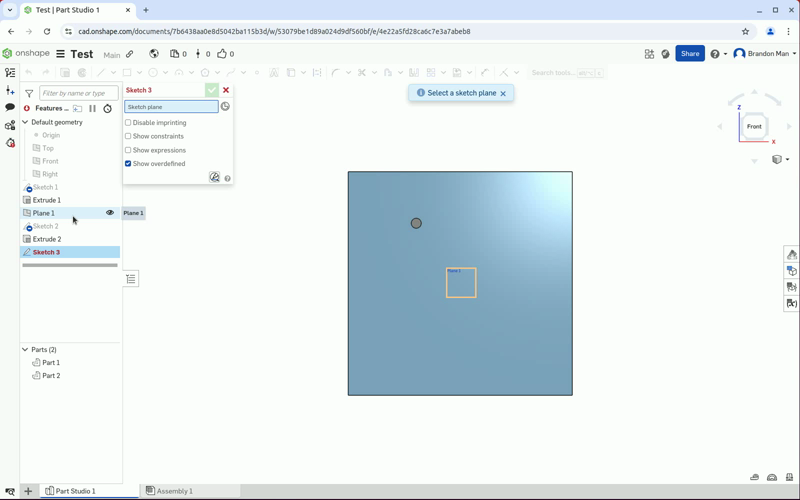
click(73, 215)
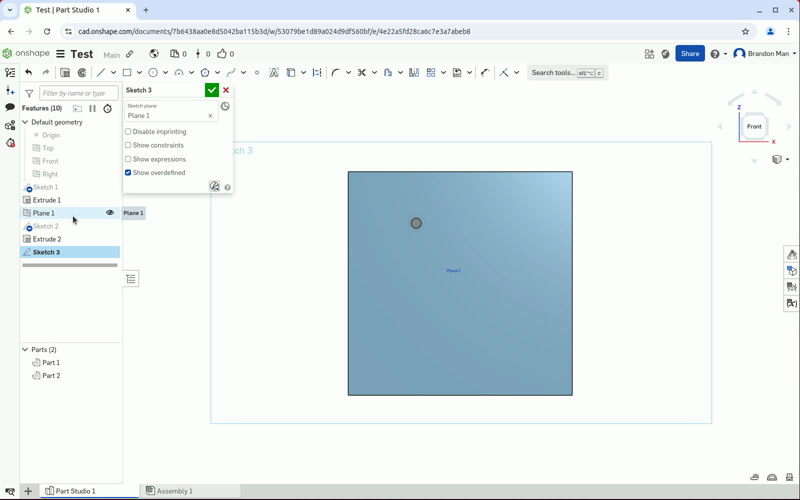
mouse_move(73, 352)
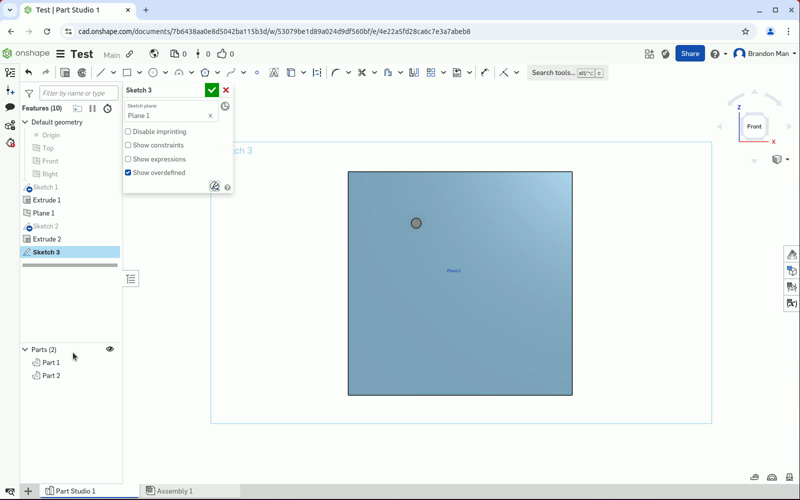
key(y)
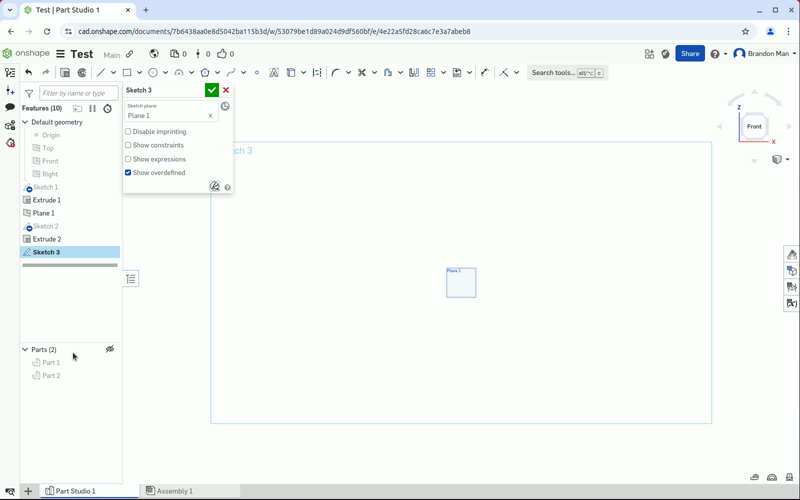
key(c)
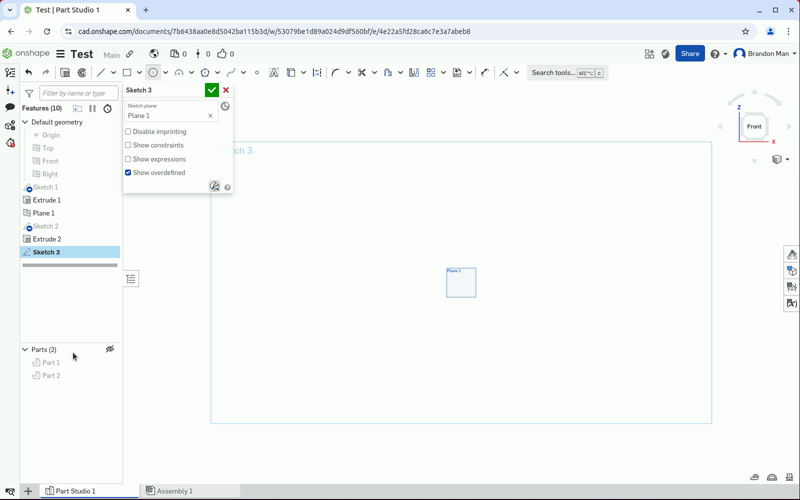
key_down(shift)
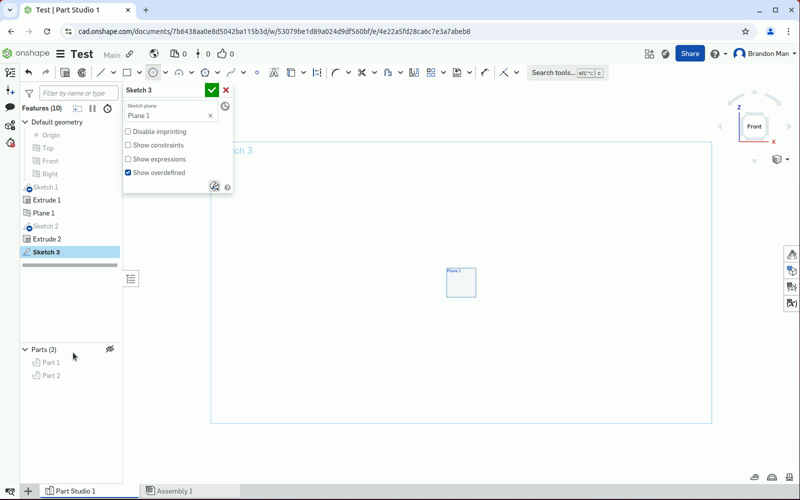
mouse_move(436, 223)
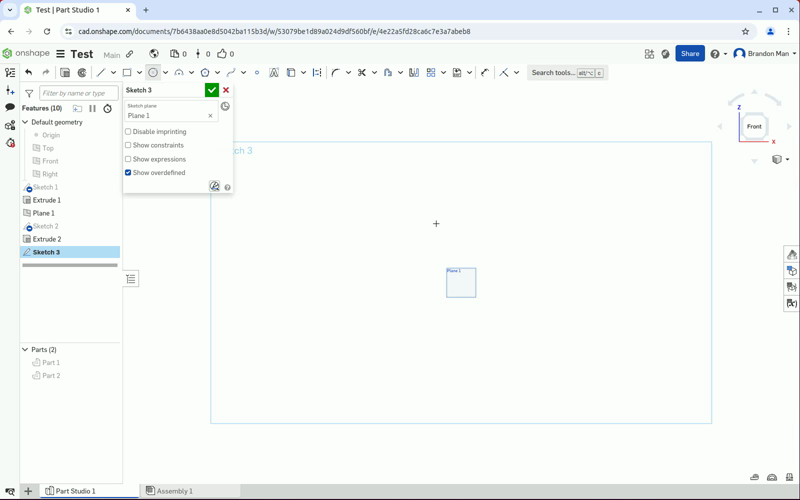
click(436, 223)
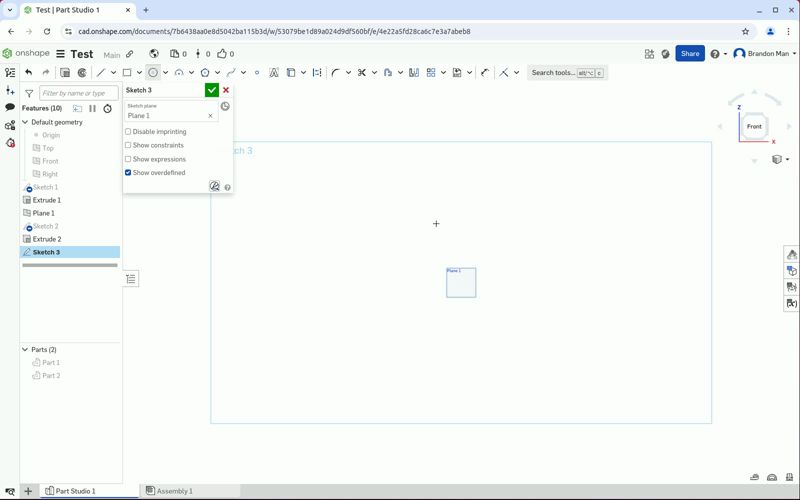
key_up(shift)
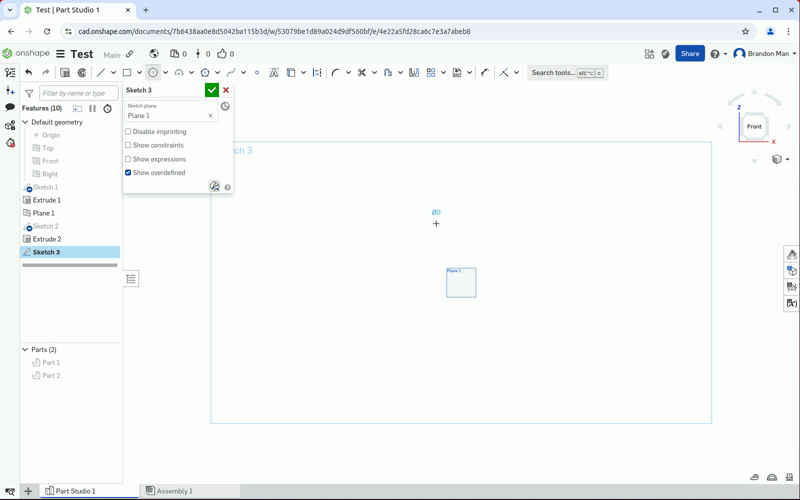
mouse_move(440, 223)
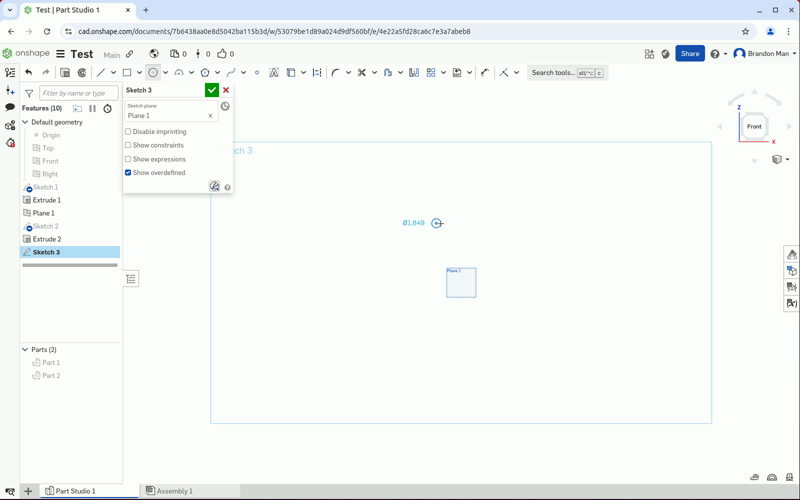
click(440, 223)
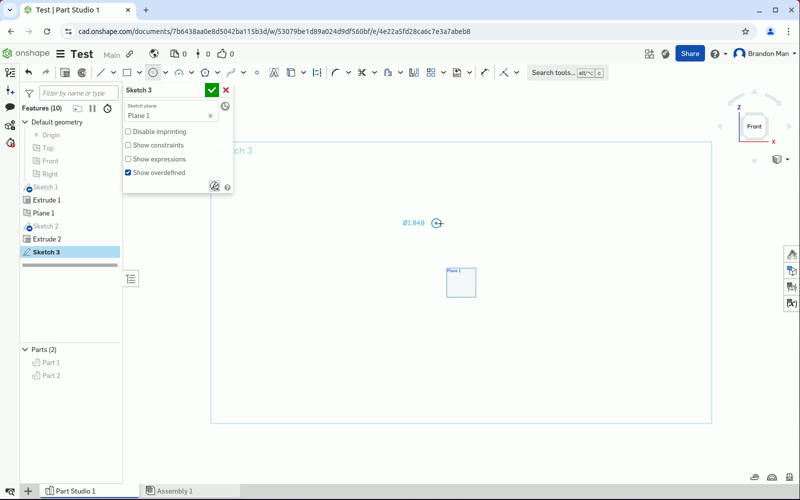
key(esc)
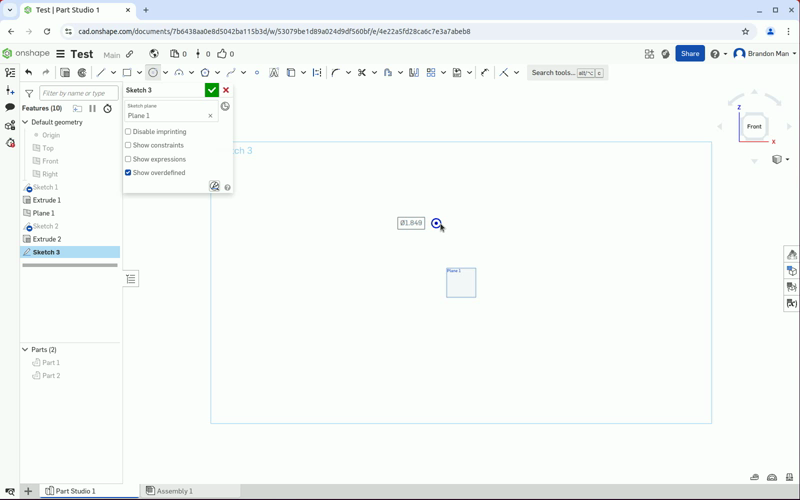
mouse_move(434, 225)
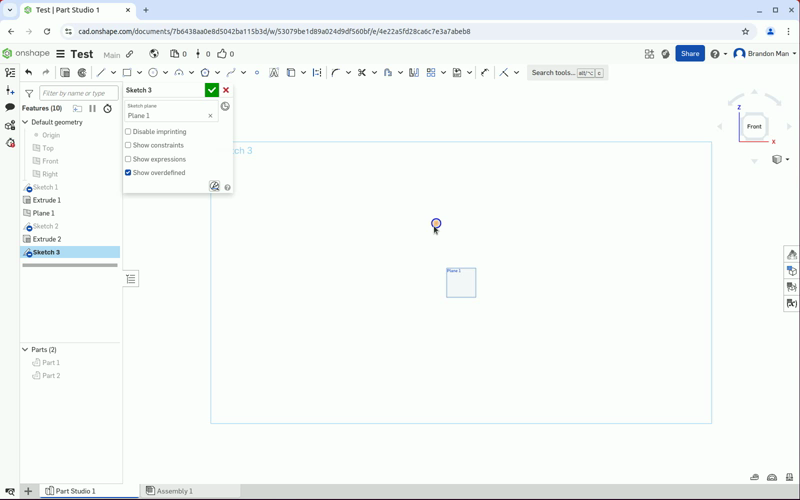
scroll(6)
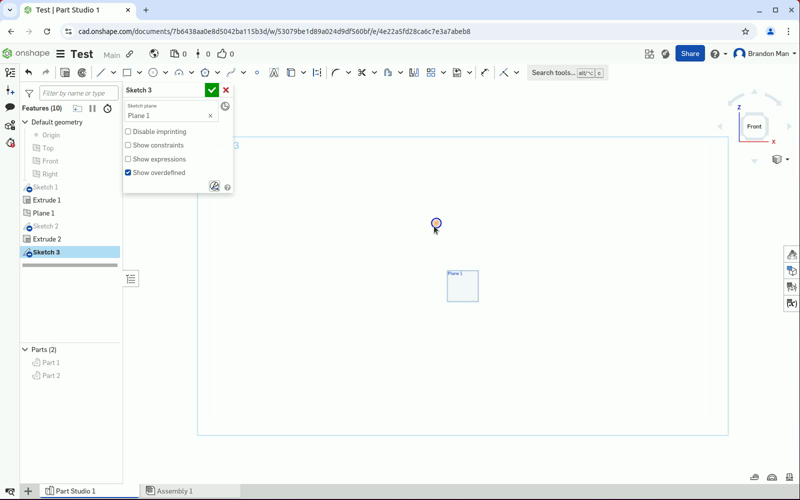
scroll(6)
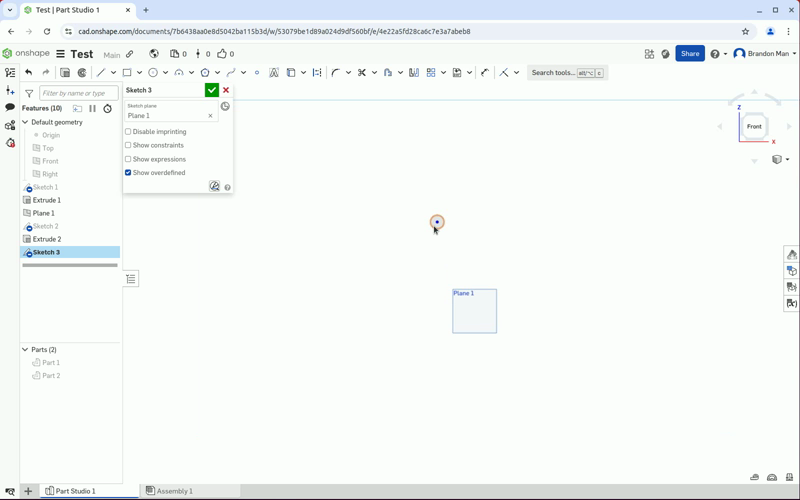
scroll(6)
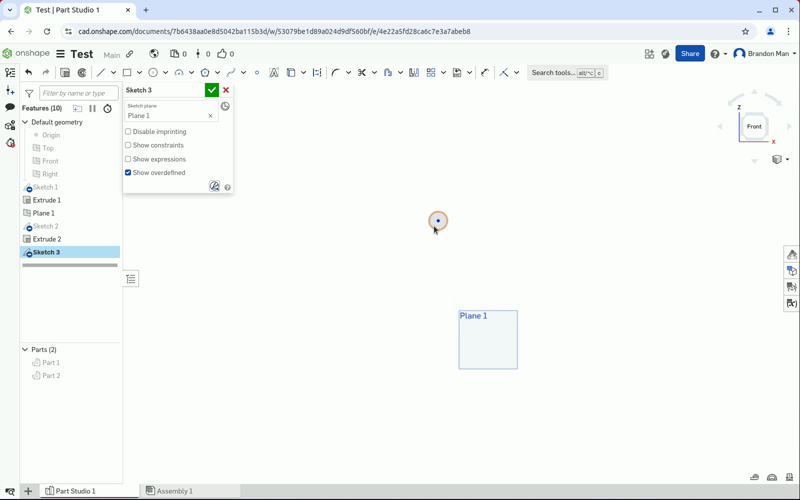
scroll(6)
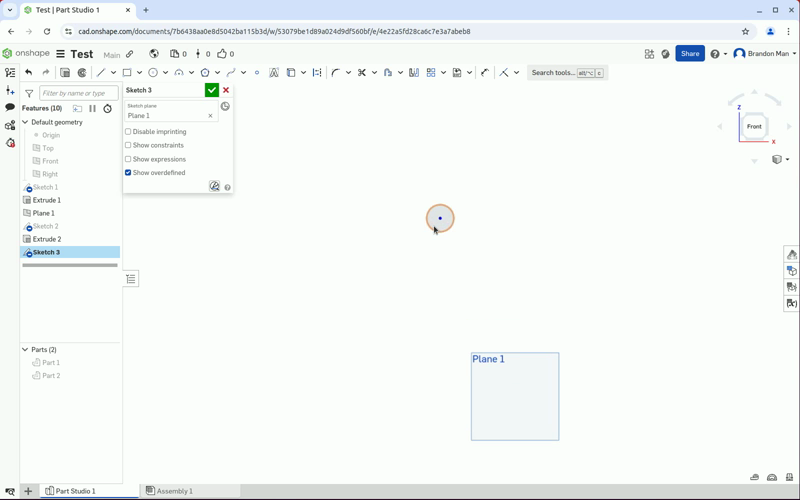
scroll(6)
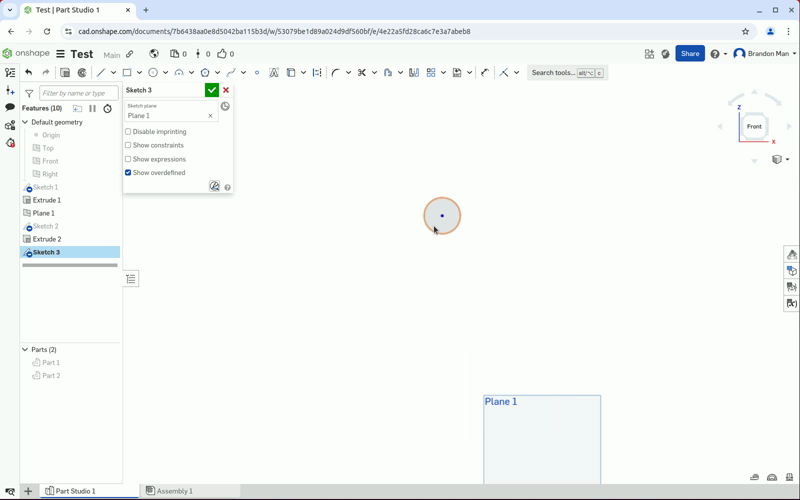
scroll(6)
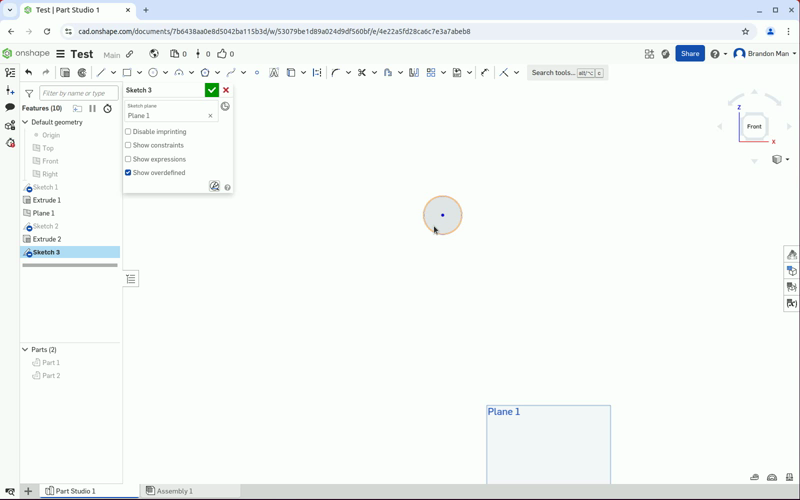
scroll(6)
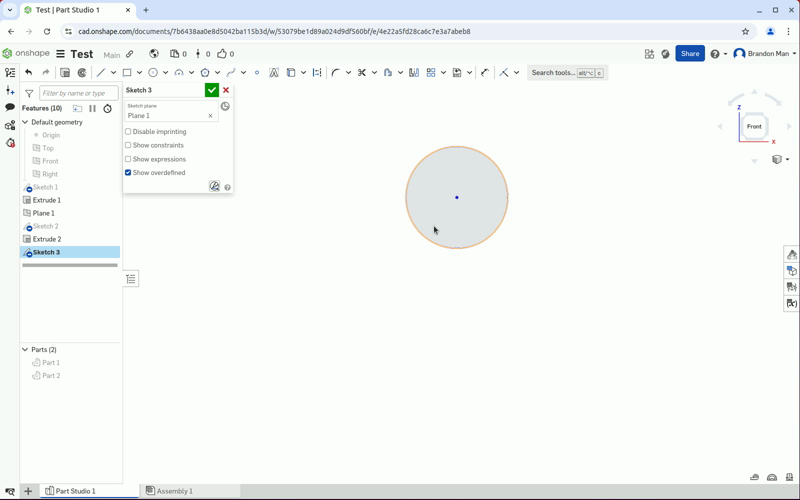
click(434, 225)
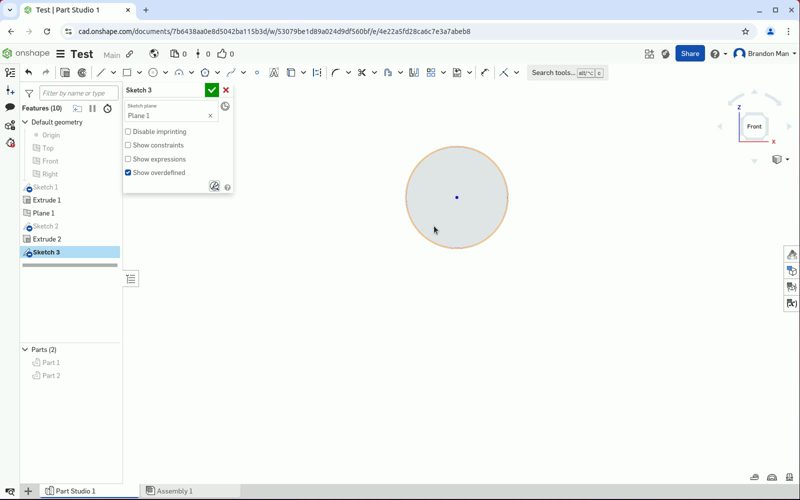
scroll(-6)
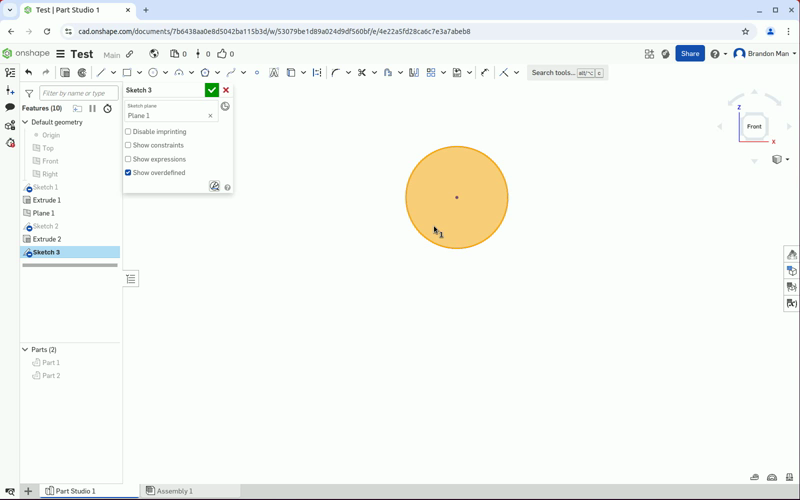
scroll(-6)
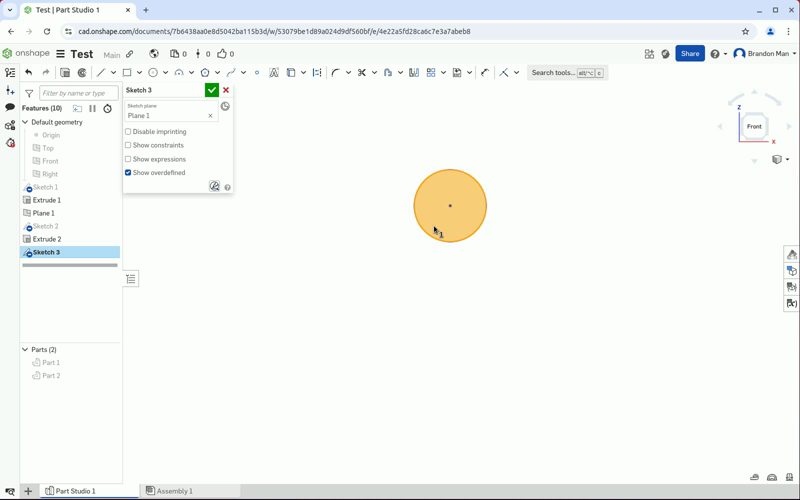
scroll(-6)
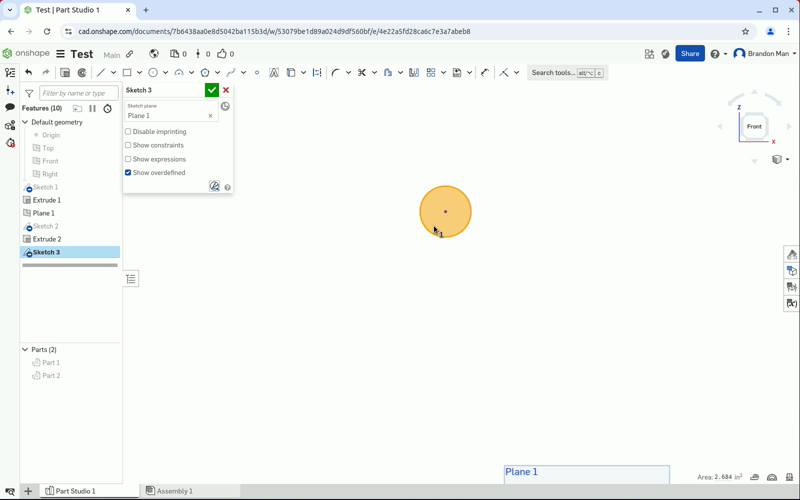
scroll(-6)
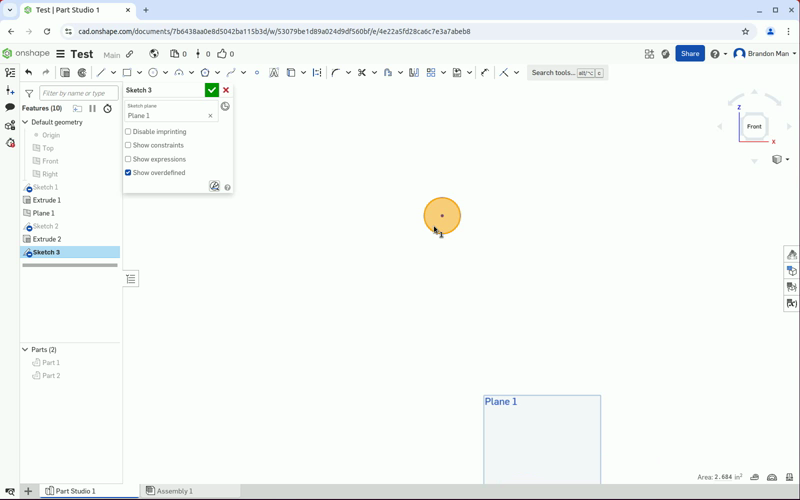
scroll(-6)
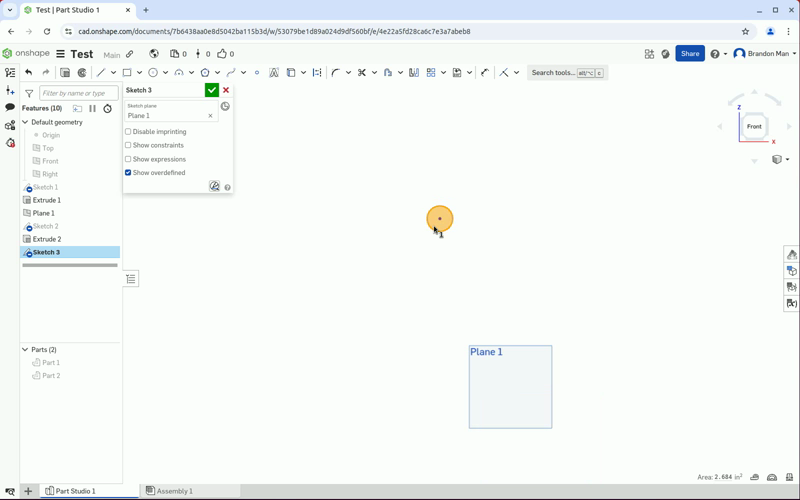
scroll(-6)
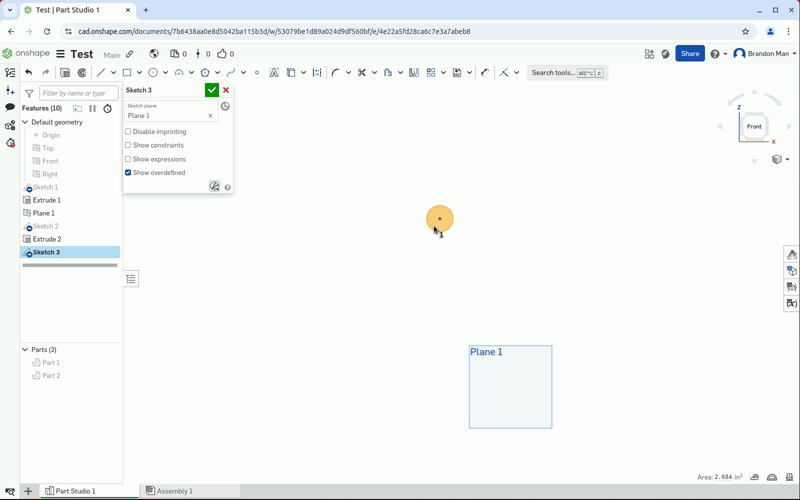
scroll(-6)
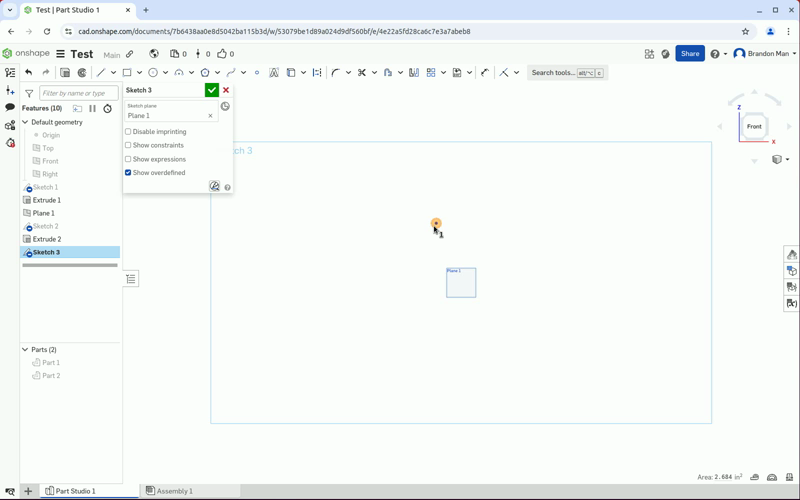
mouse_move(73, 352)
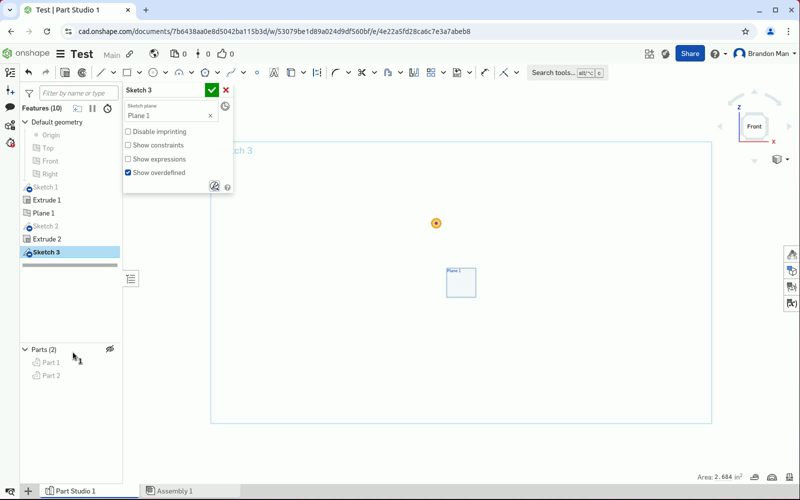
key(shift+y)
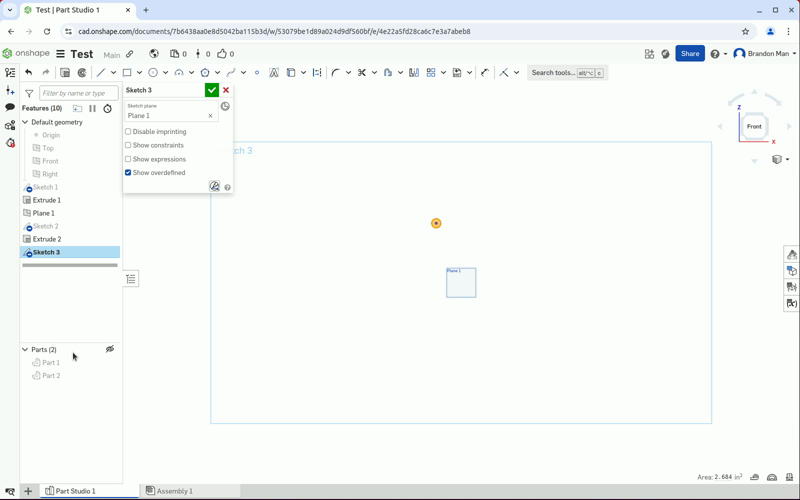
key(shift+e)
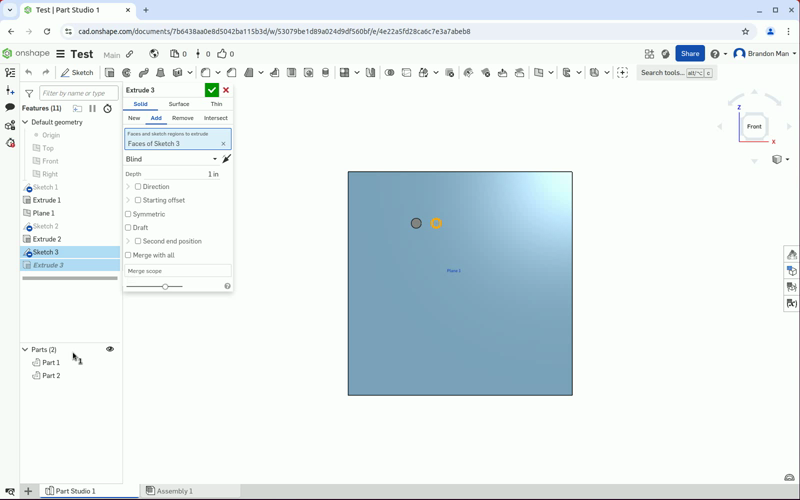
mouse_move(143, 106)
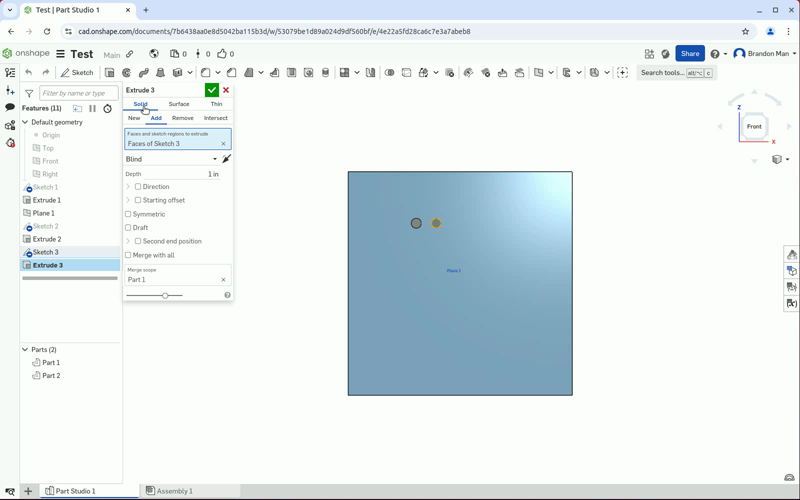
click(143, 106)
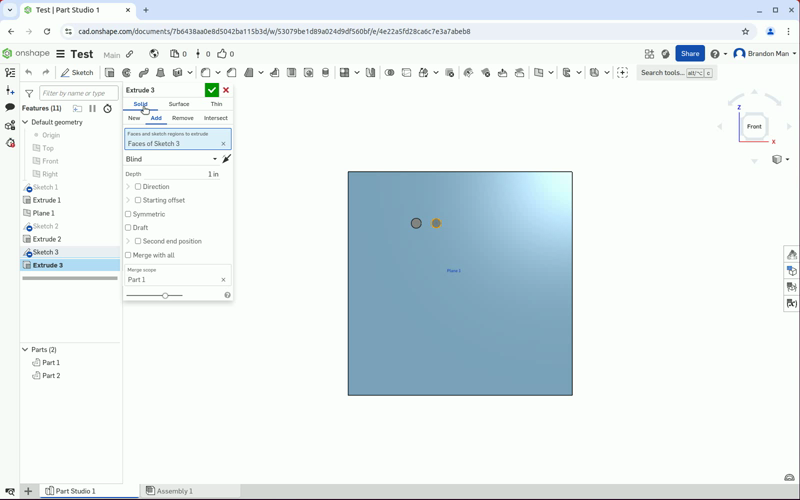
mouse_move(137, 120)
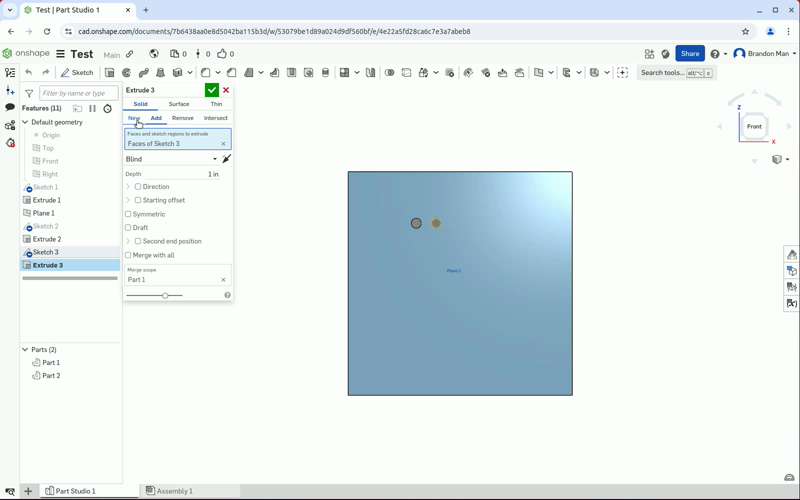
click(137, 120)
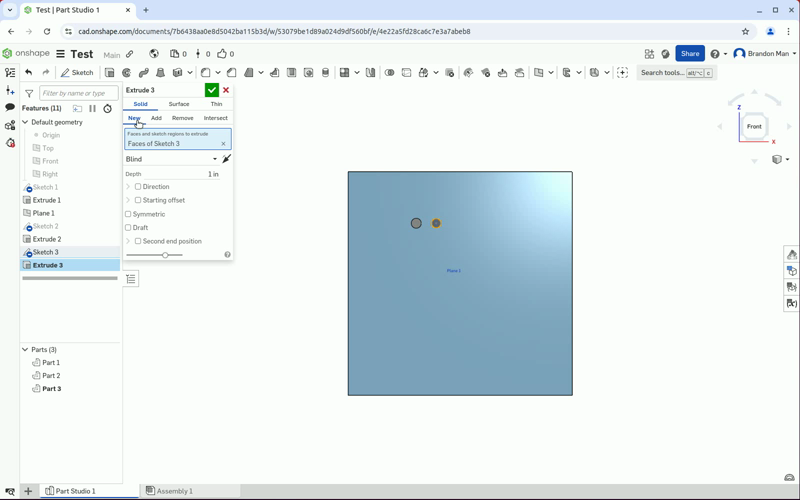
key(tab, 4)
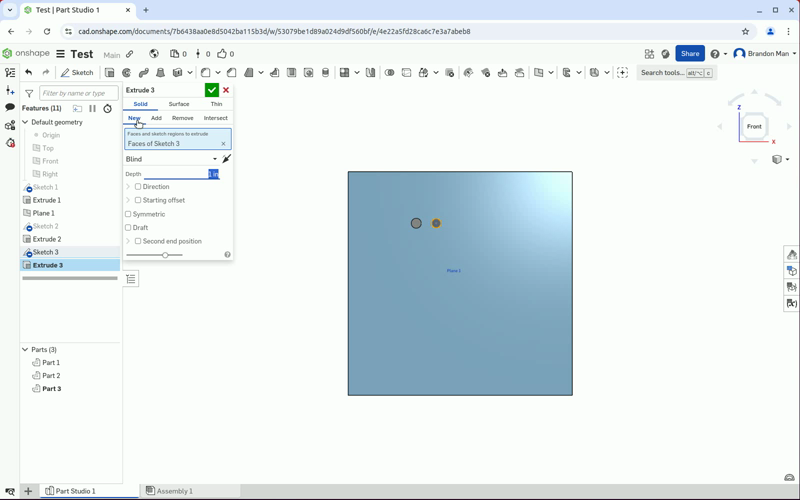
text(6.981)
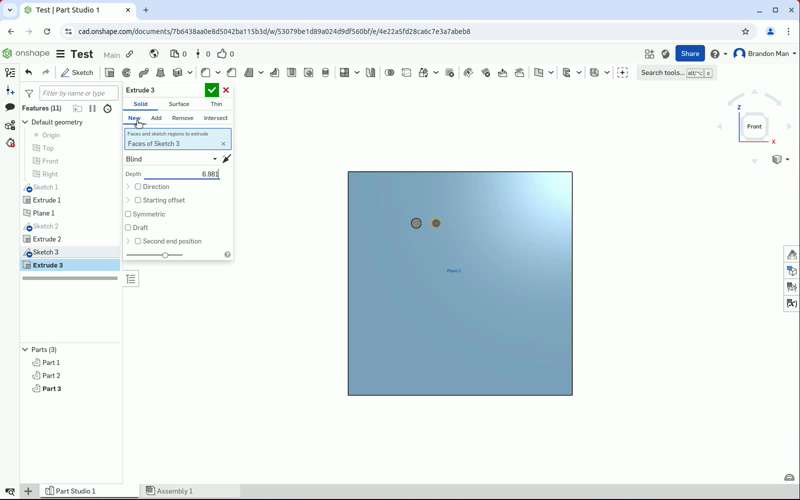
key(enter)
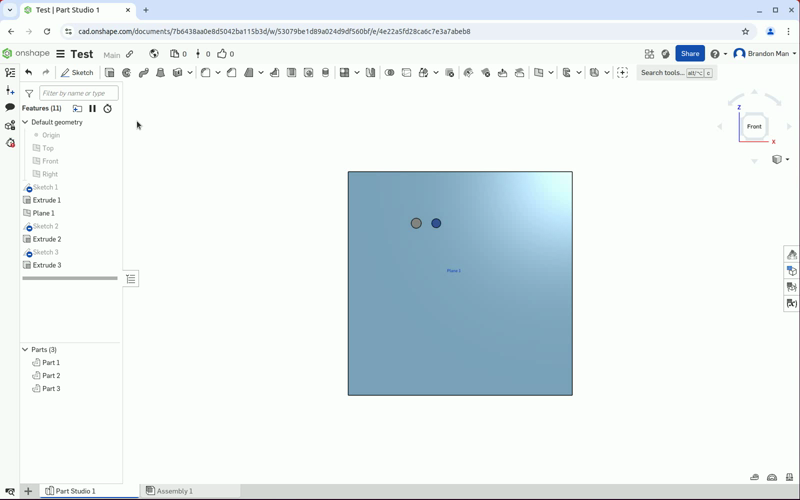
key(shift+h)
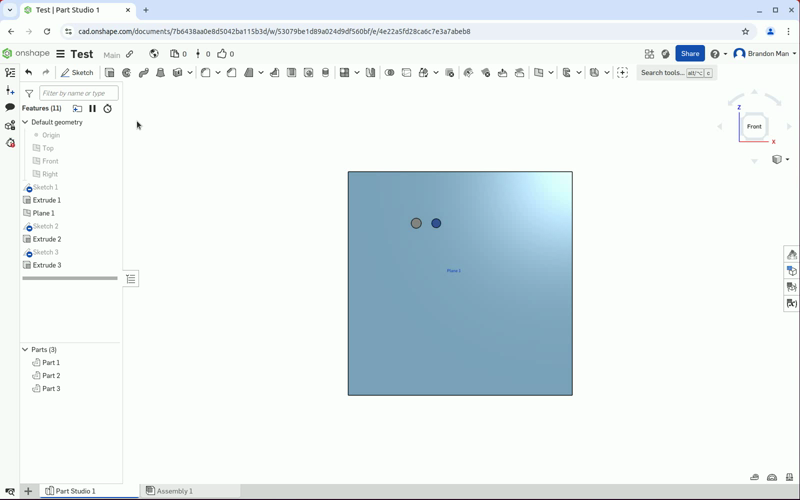
key(shift+h)
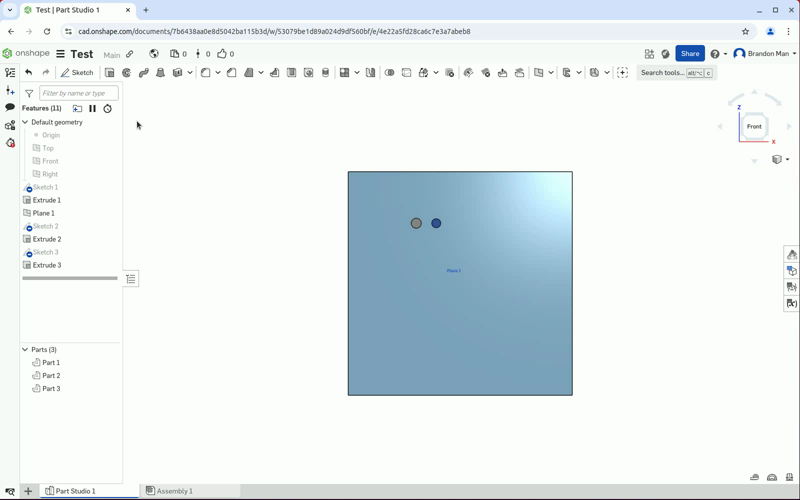
mouse_move(73, 189)
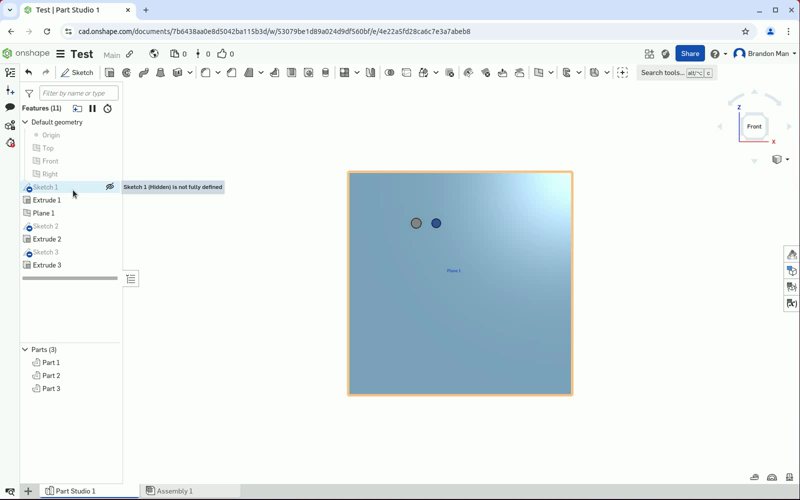
click(73, 189)
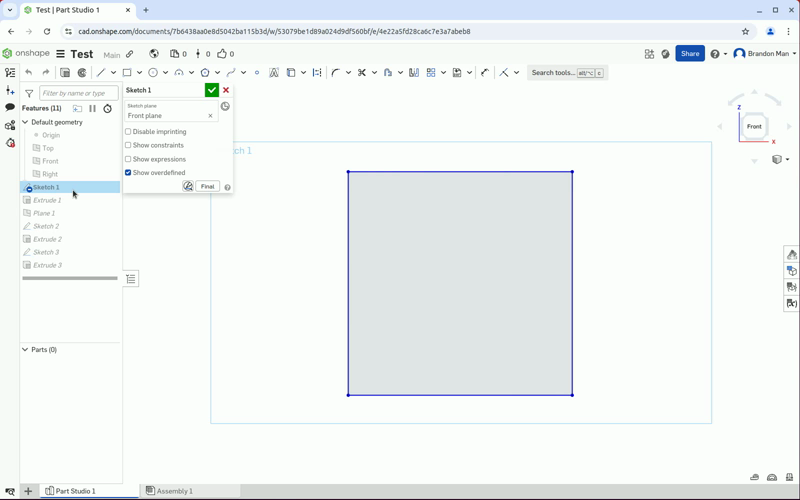
mouse_move(229, 92)
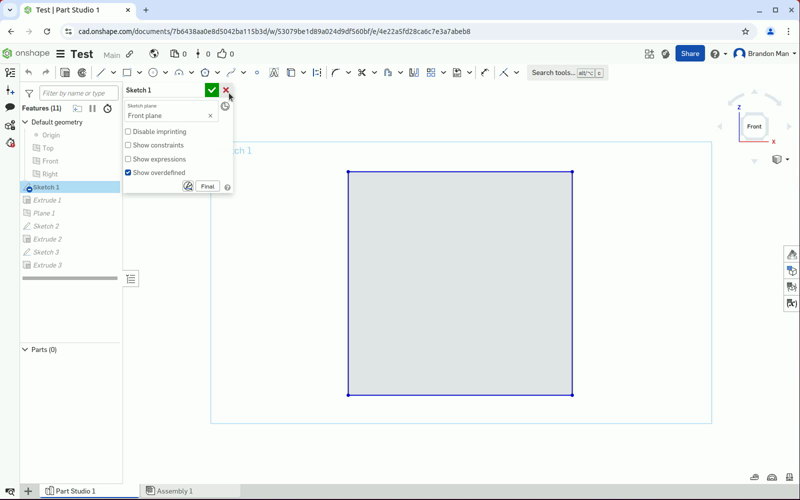
click(229, 92)
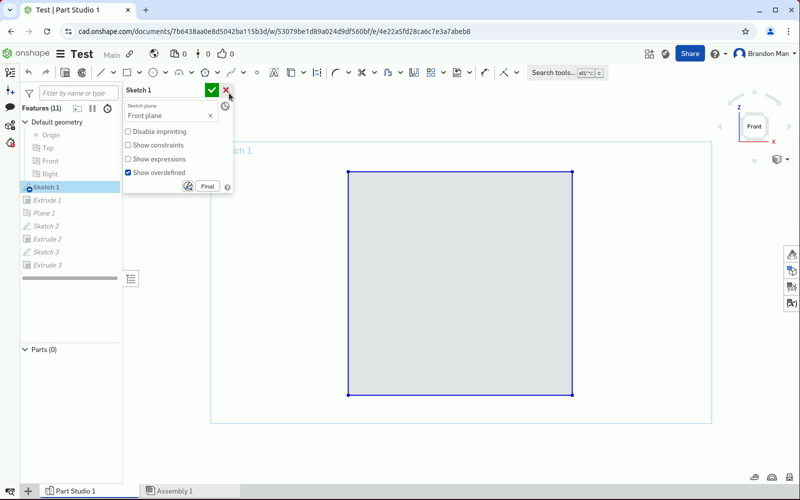
key(shift+s)
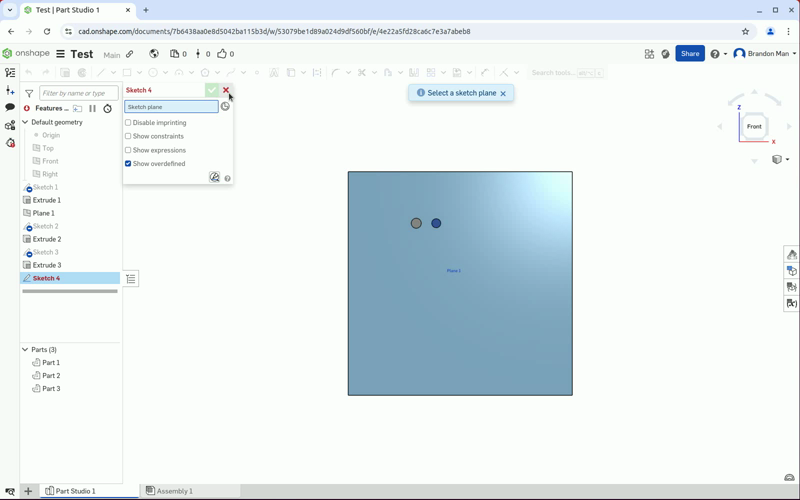
mouse_move(73, 215)
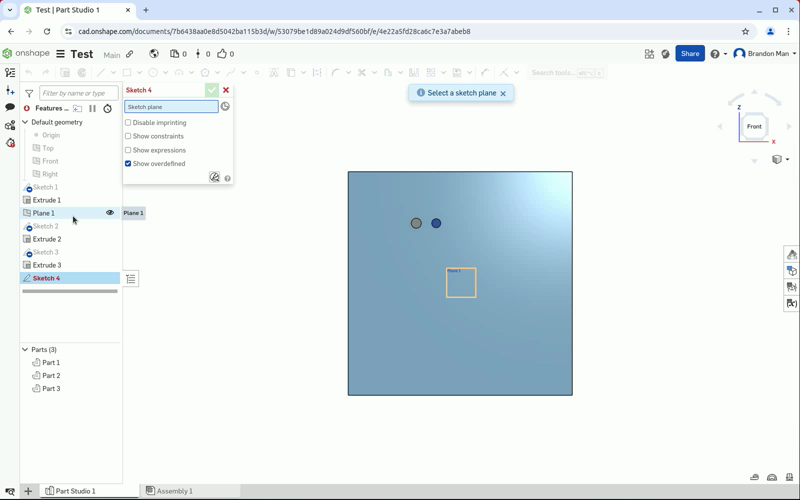
click(73, 215)
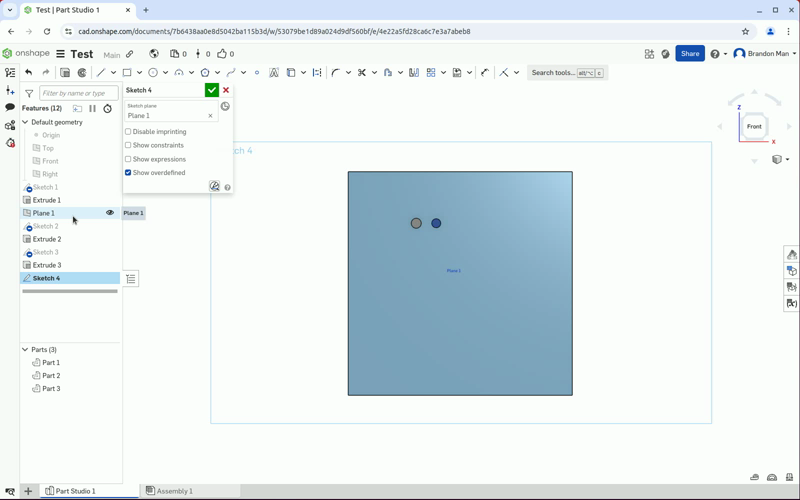
mouse_move(73, 352)
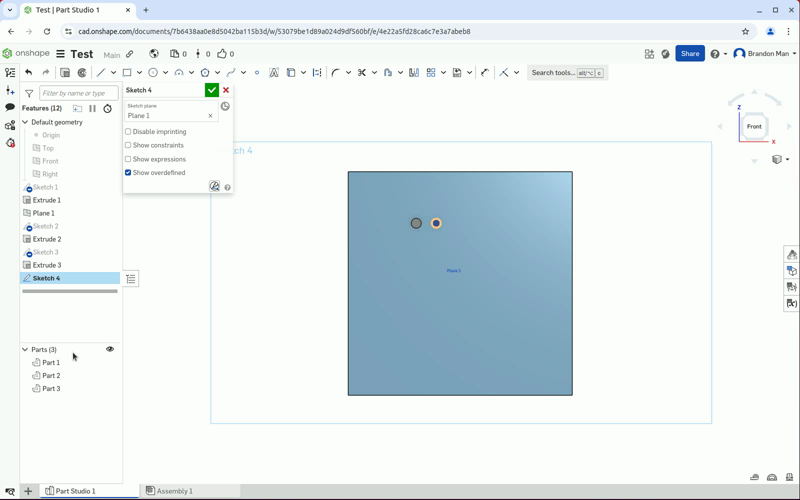
key(y)
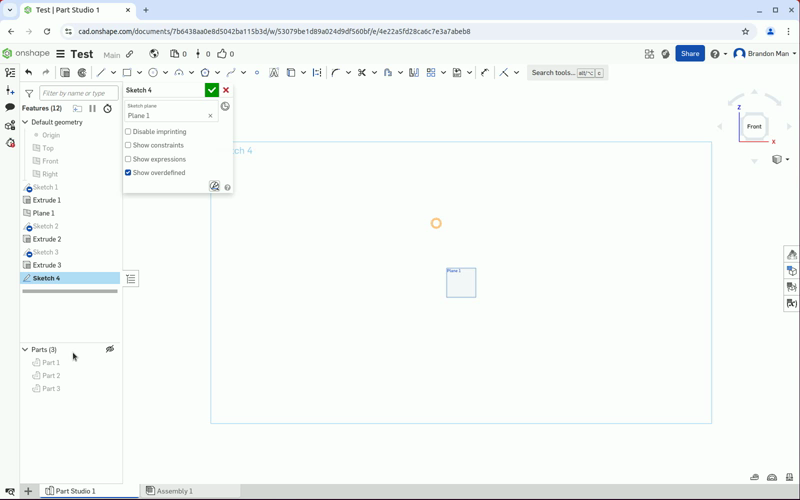
key(c)
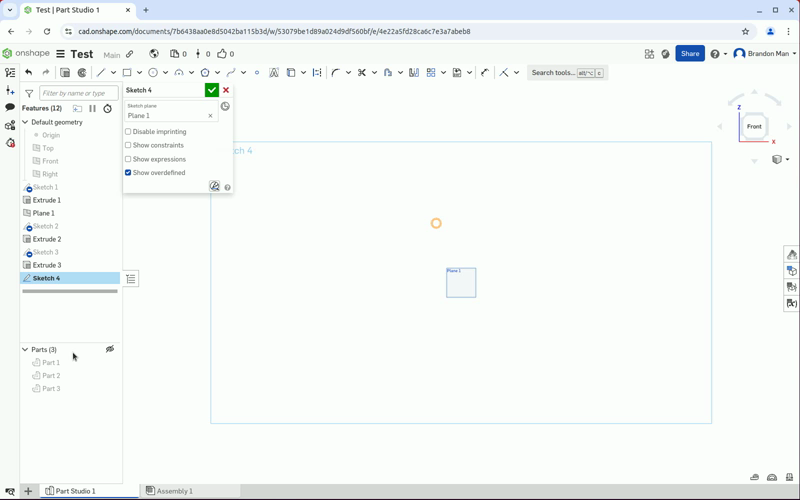
key_down(shift)
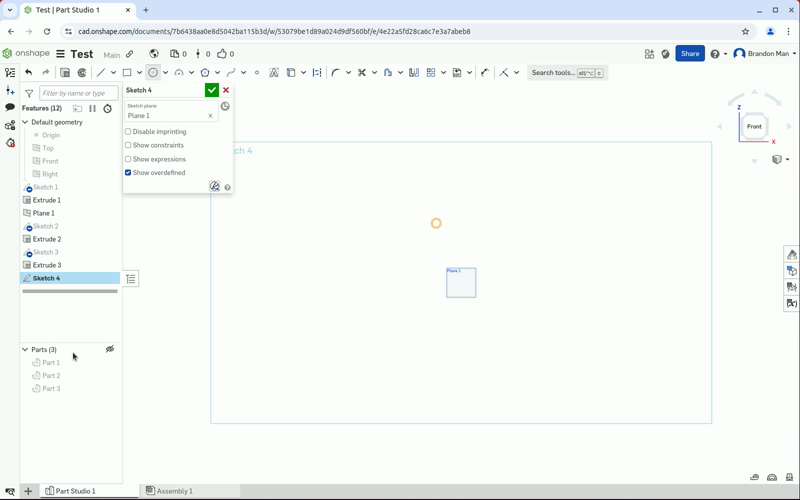
mouse_move(436, 245)
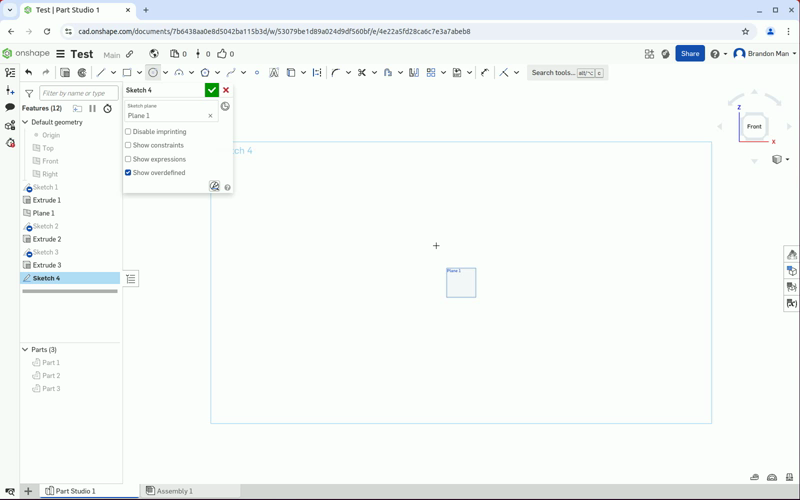
click(436, 245)
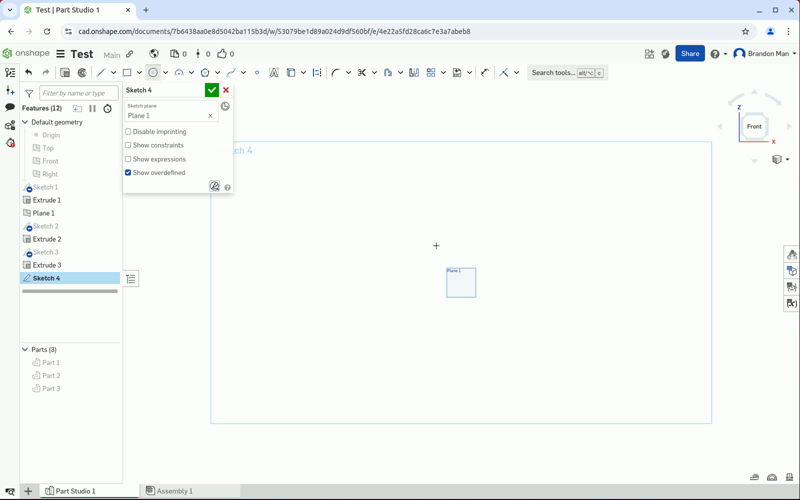
key_up(shift)
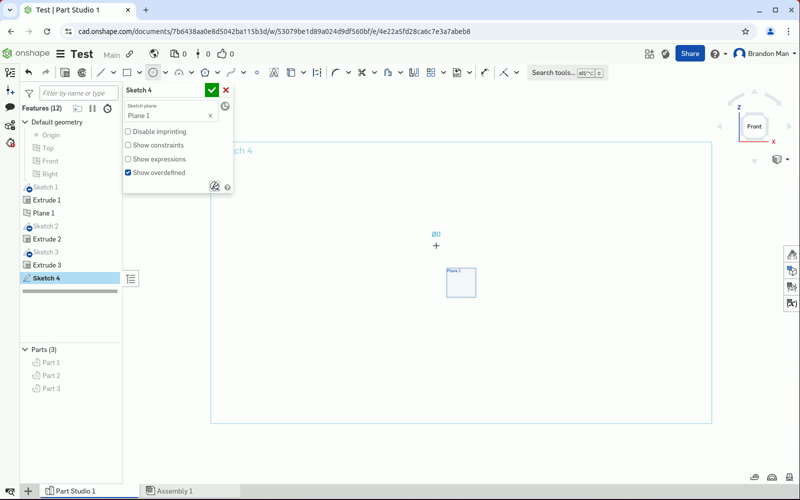
mouse_move(440, 245)
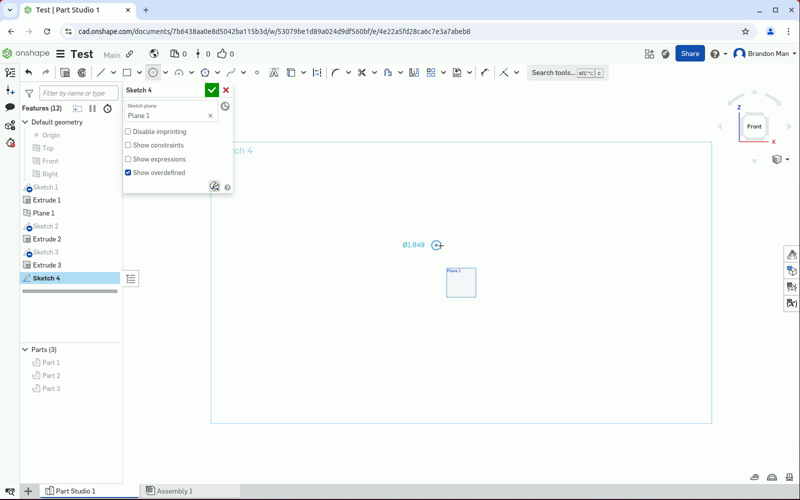
click(440, 245)
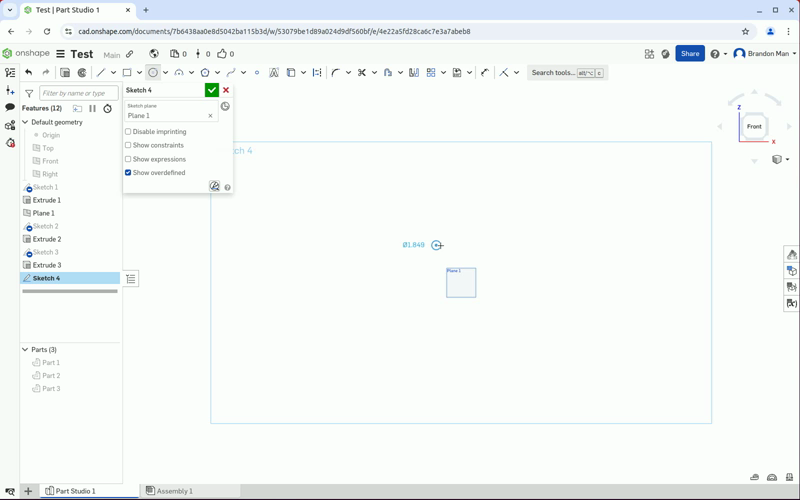
key(esc)
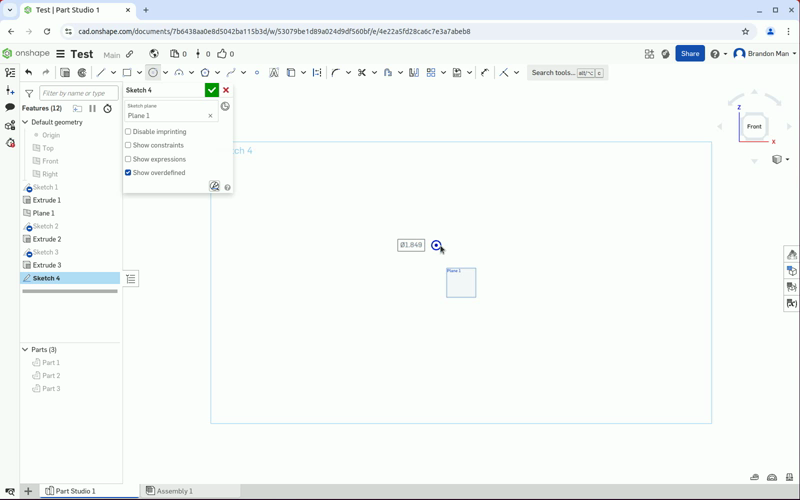
mouse_move(436, 242)
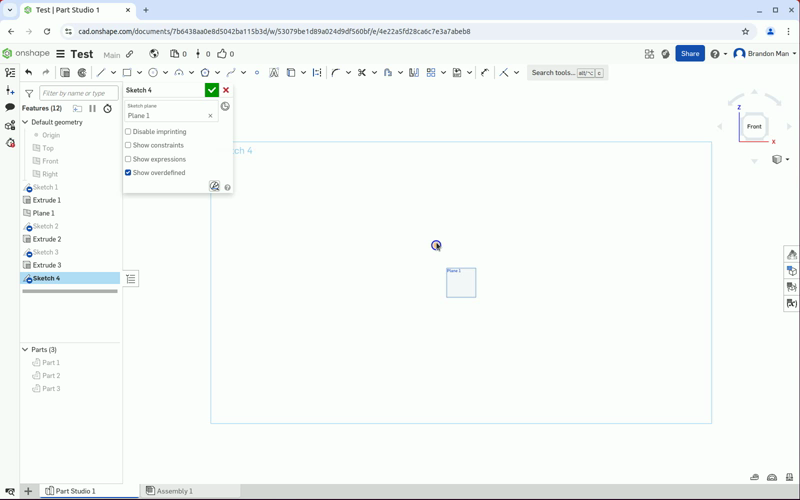
scroll(6)
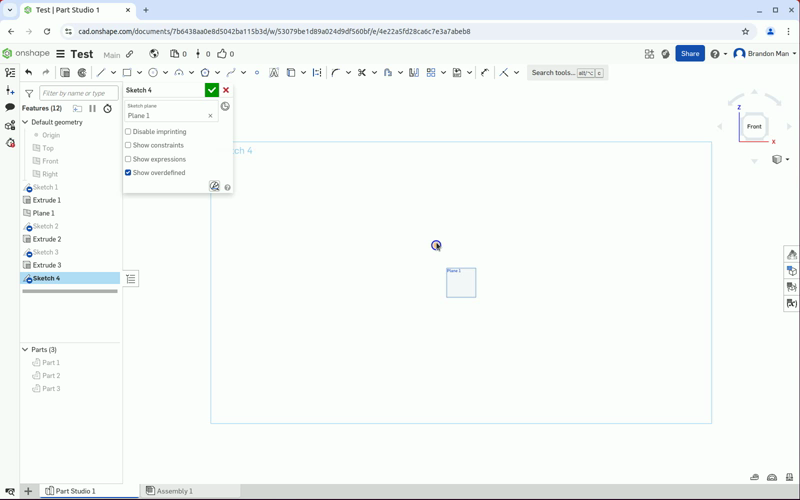
scroll(6)
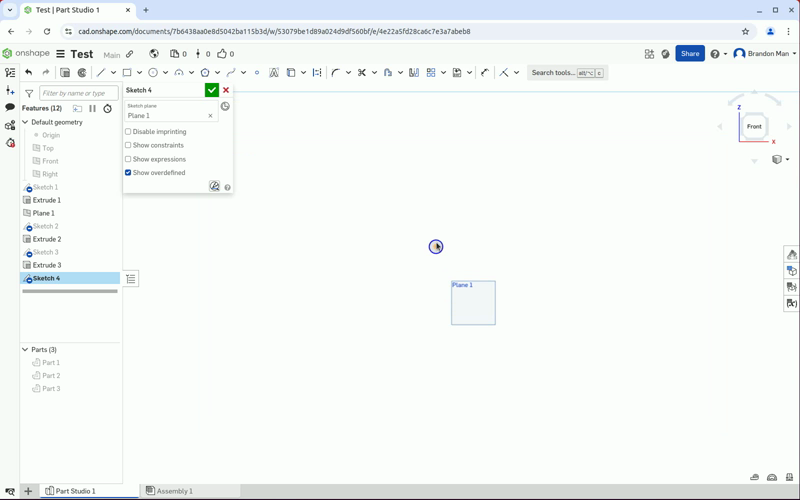
scroll(6)
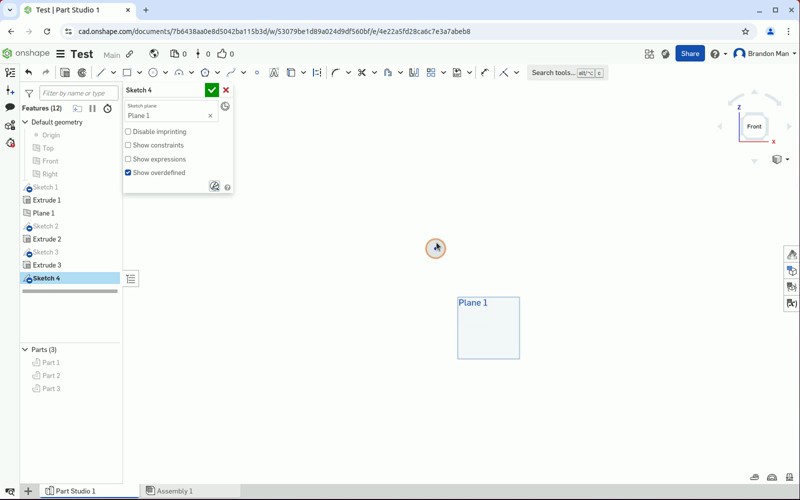
scroll(6)
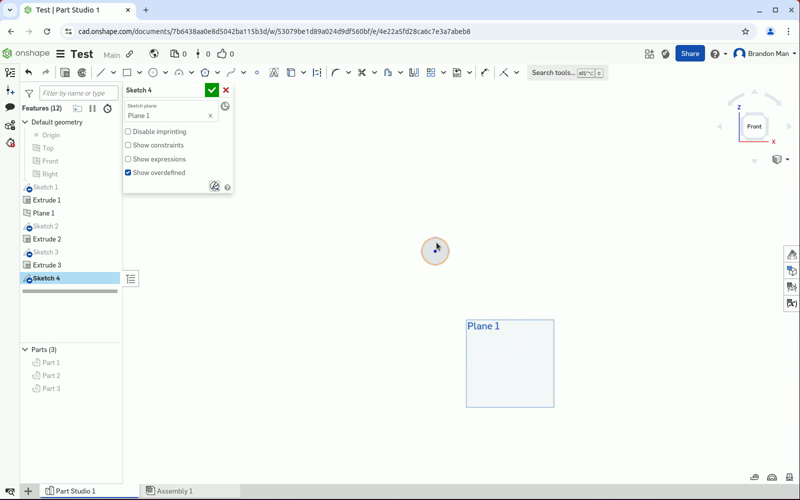
scroll(6)
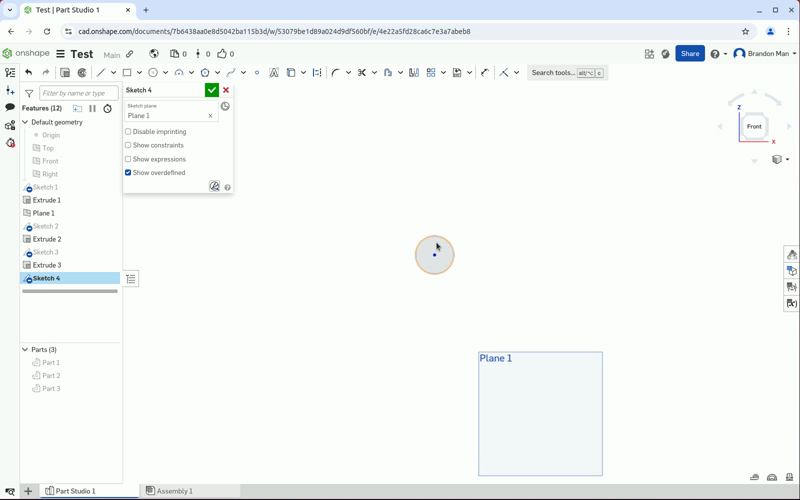
scroll(6)
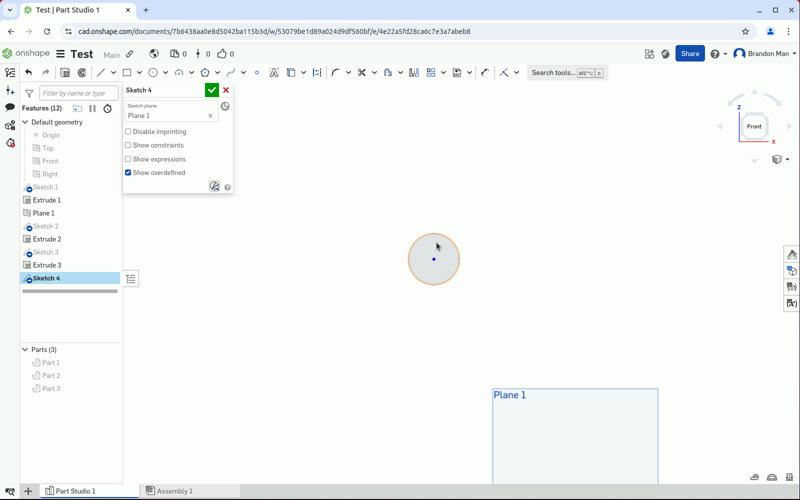
scroll(6)
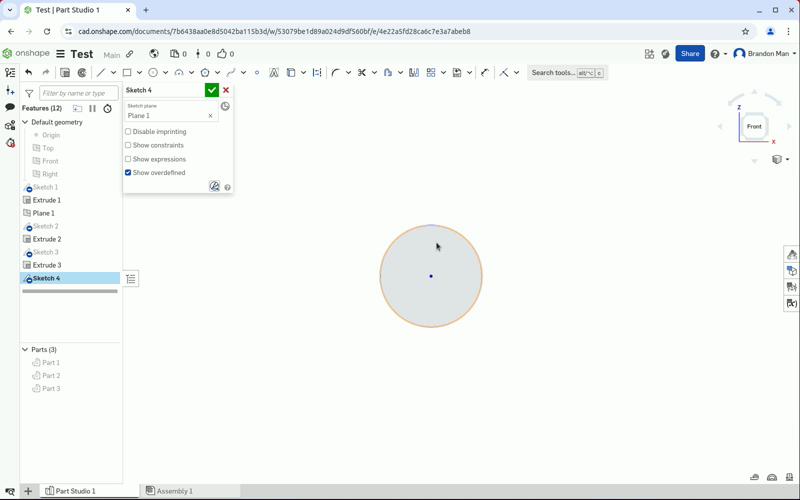
click(436, 242)
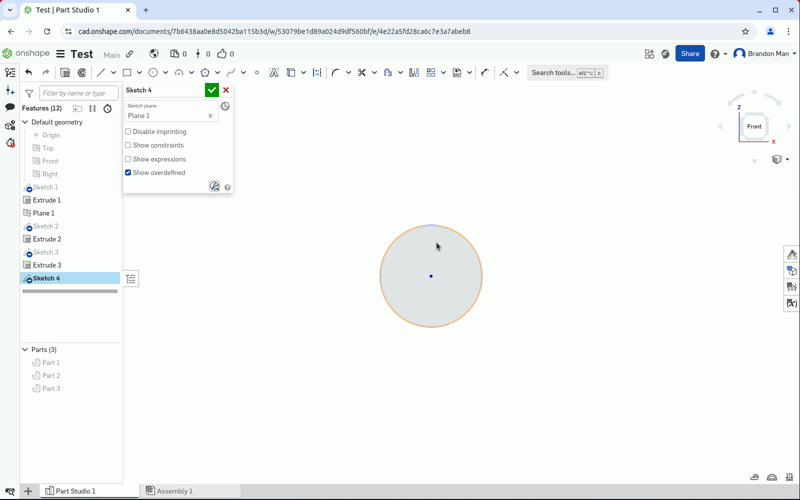
scroll(-6)
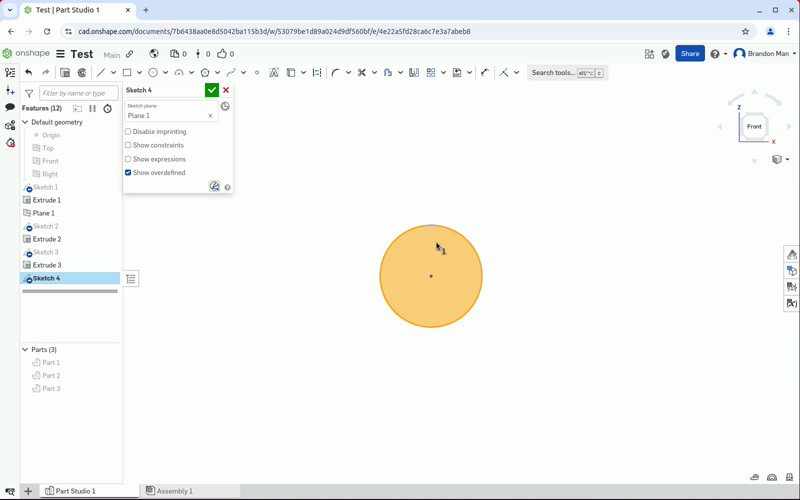
scroll(-6)
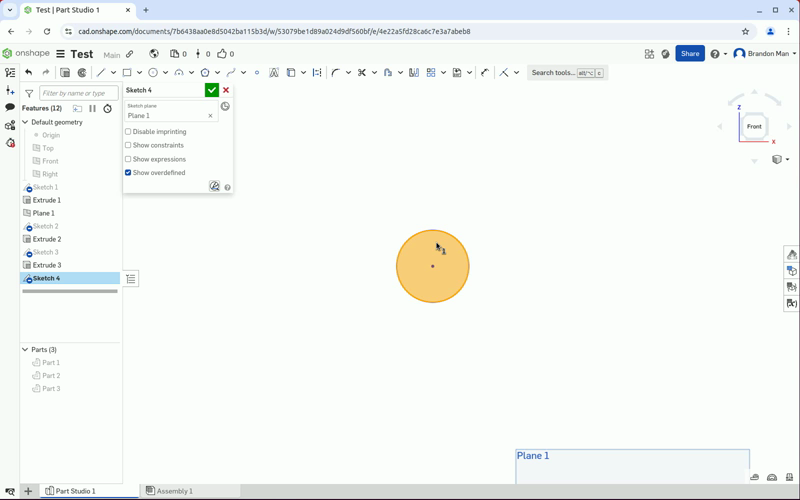
scroll(-6)
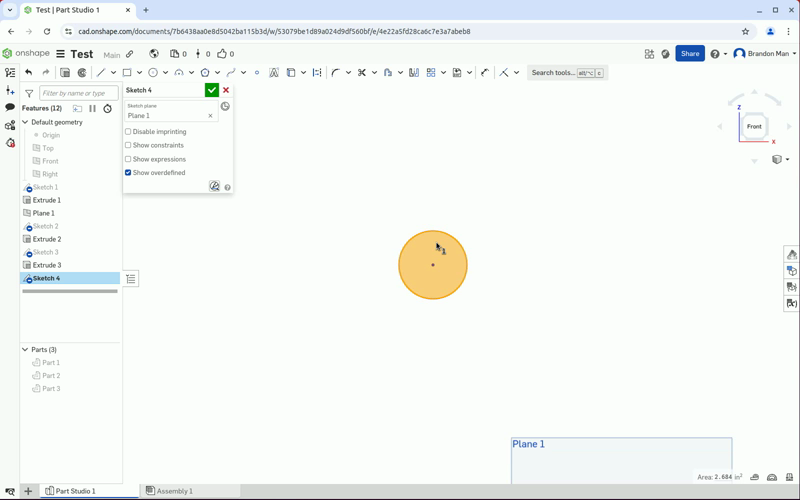
scroll(-6)
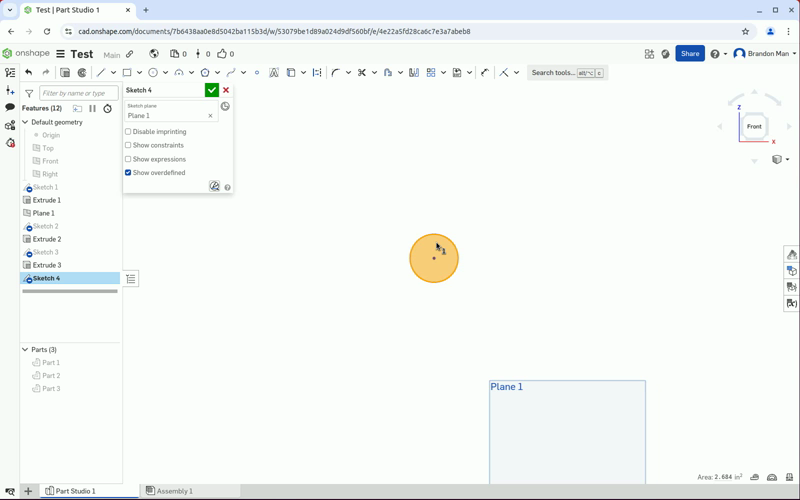
scroll(-6)
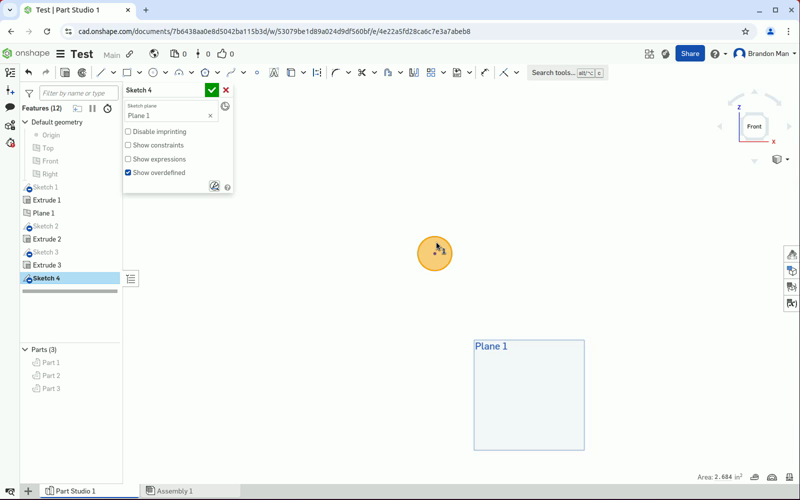
scroll(-6)
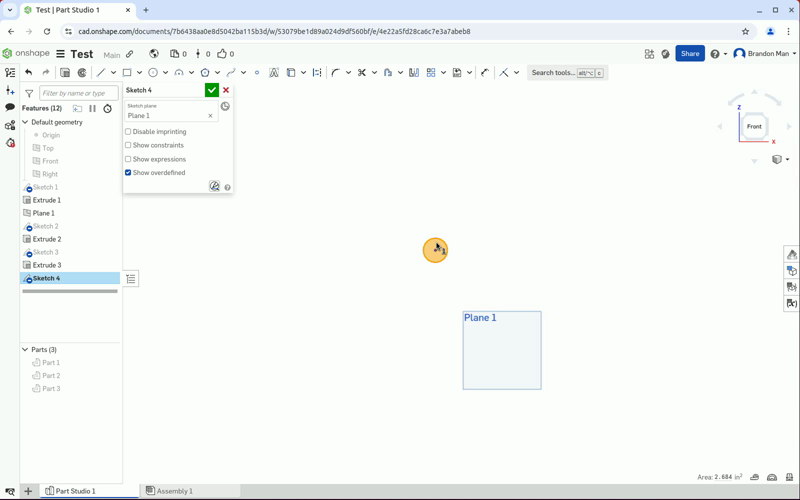
scroll(-6)
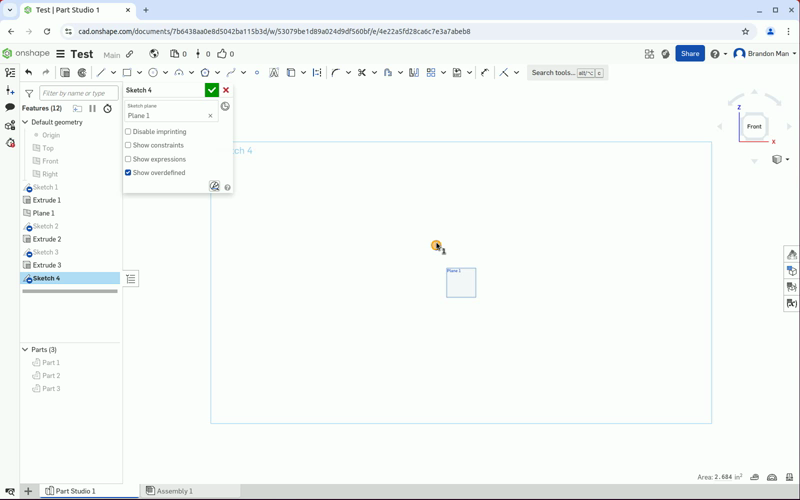
mouse_move(73, 352)
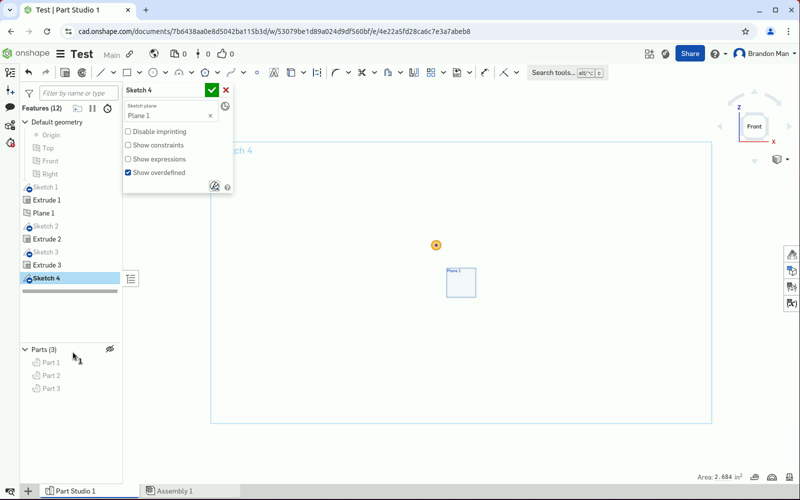
key(shift+y)
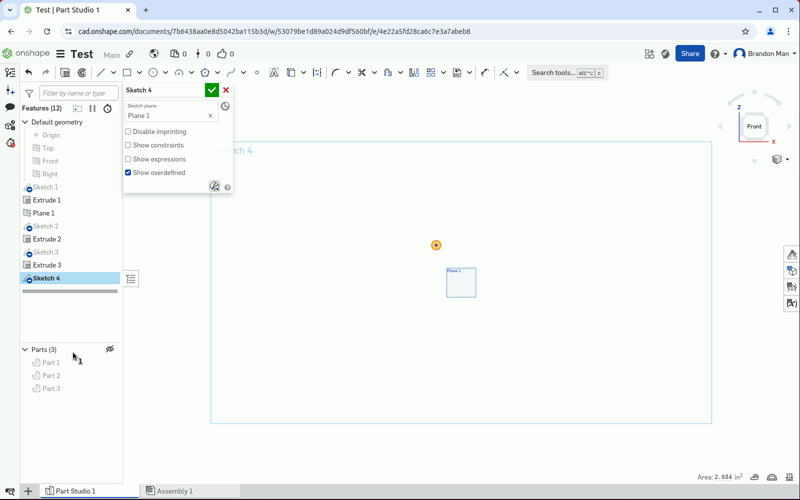
key(shift+e)
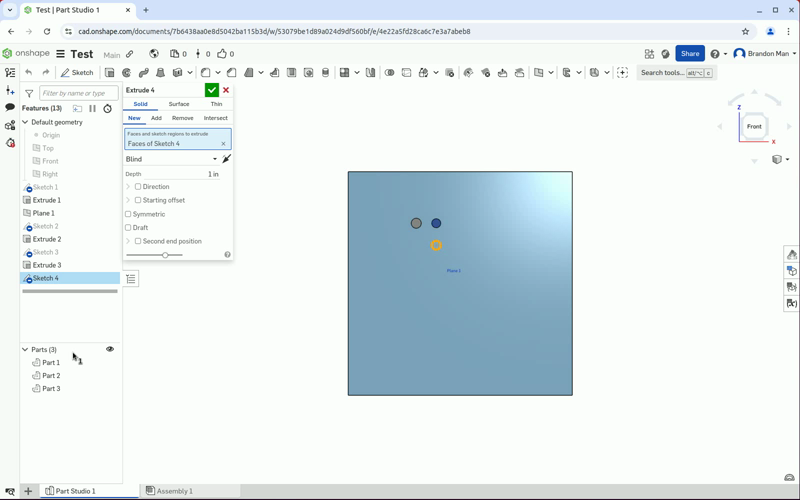
mouse_move(143, 106)
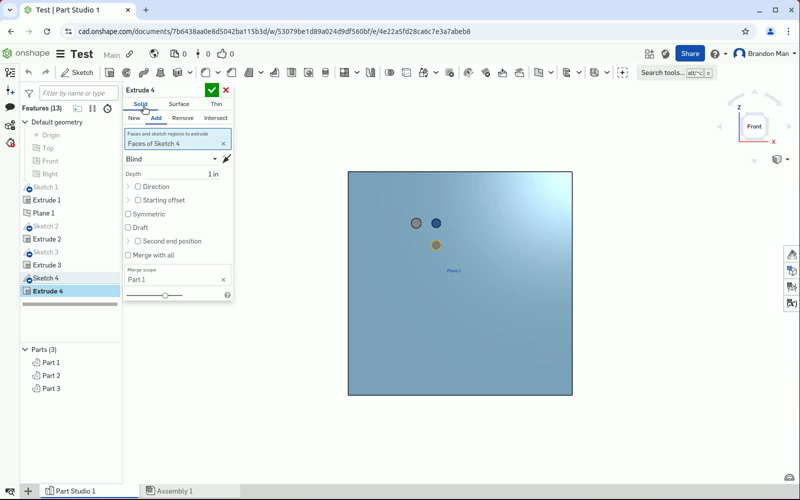
click(143, 106)
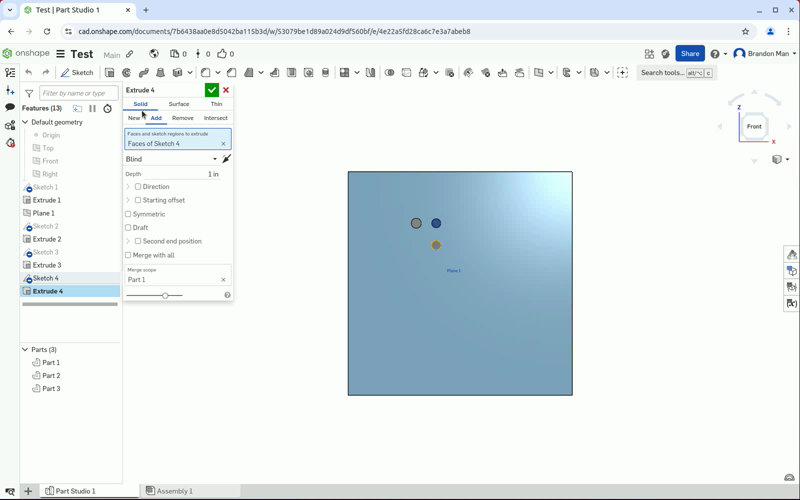
mouse_move(137, 120)
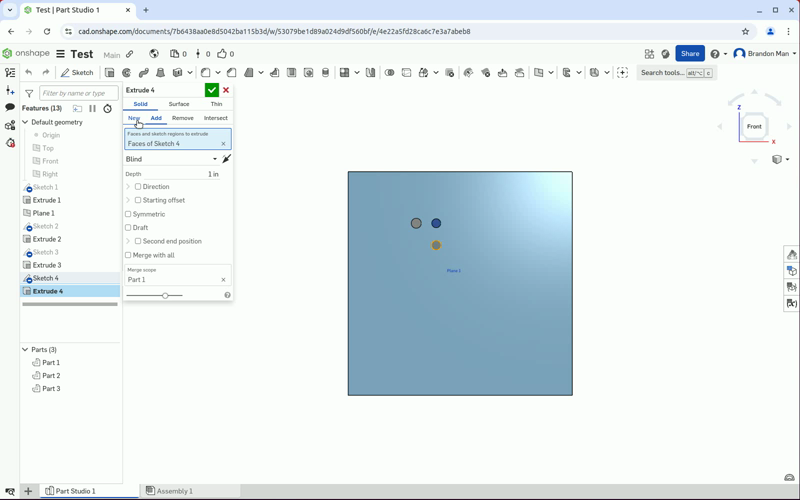
click(137, 120)
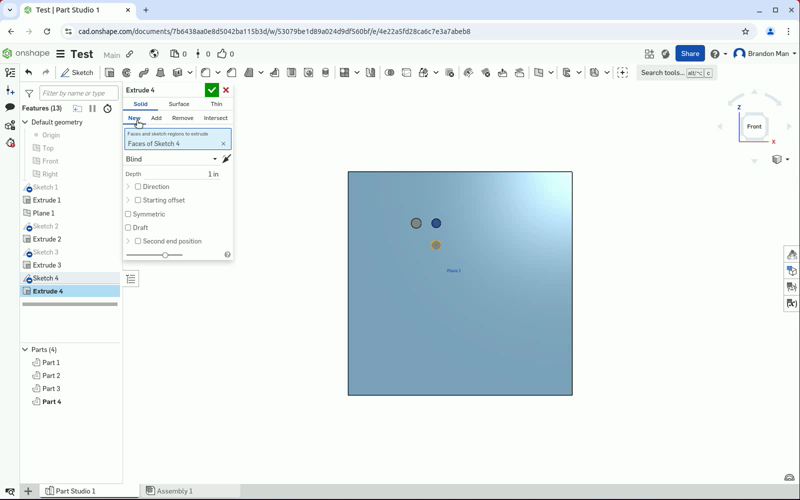
key(tab, 4)
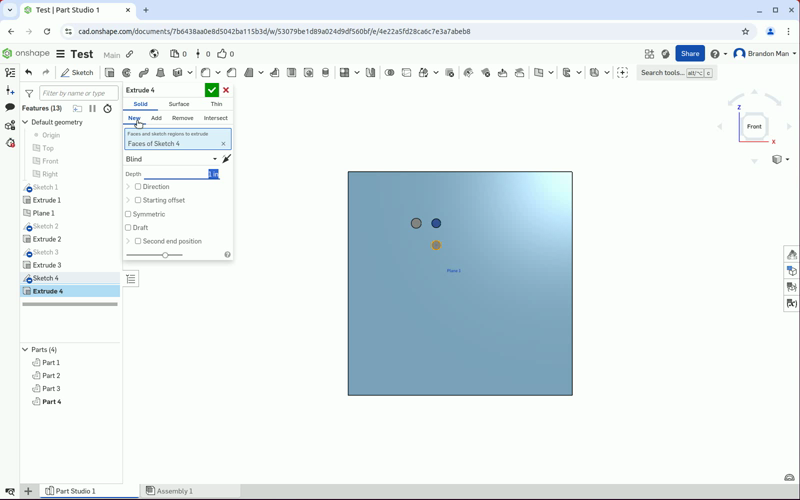
text(6.981)
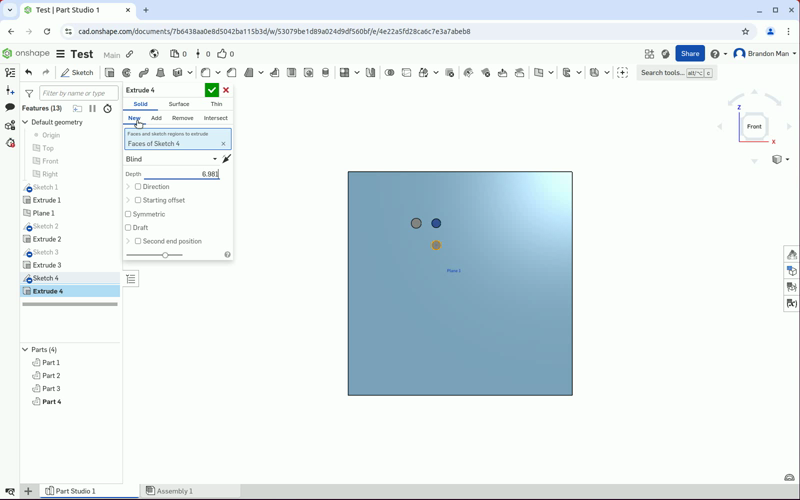
key(enter)
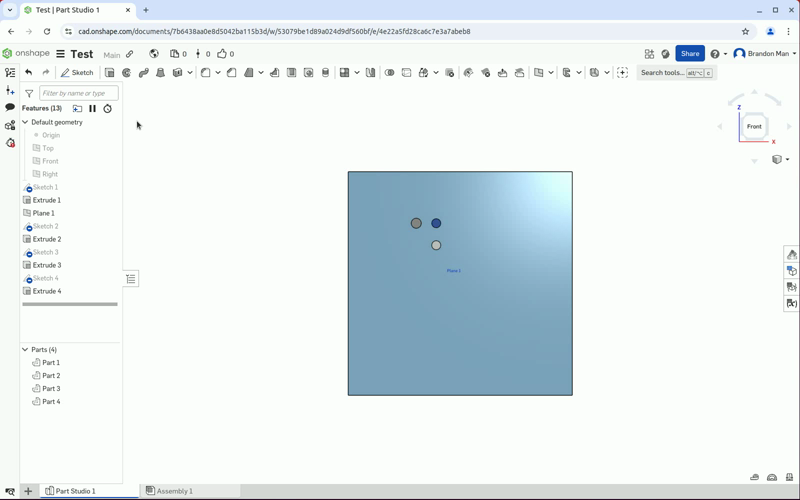
key(shift+h)
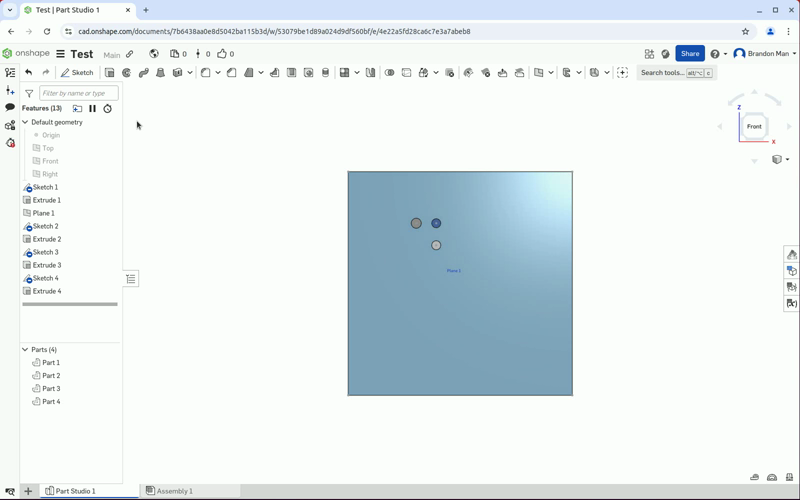
key(shift+h)
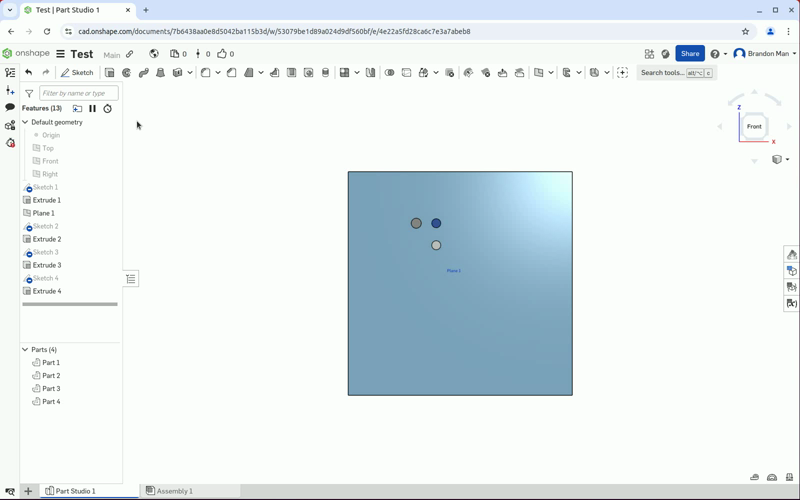
mouse_move(73, 189)
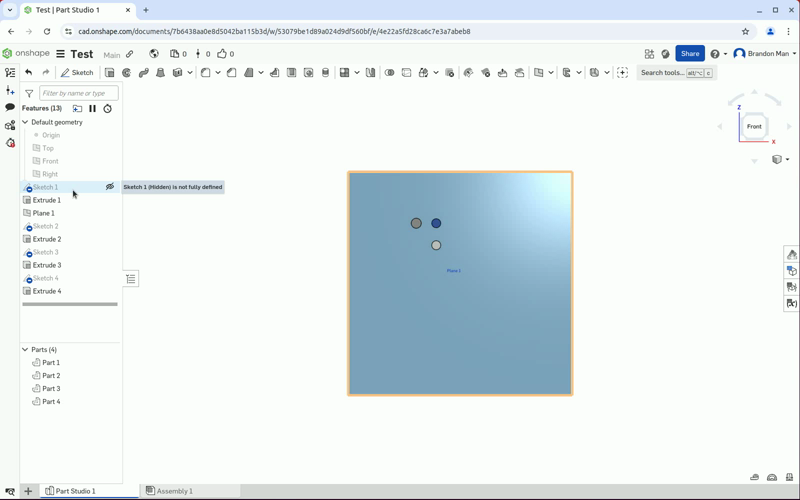
click(73, 189)
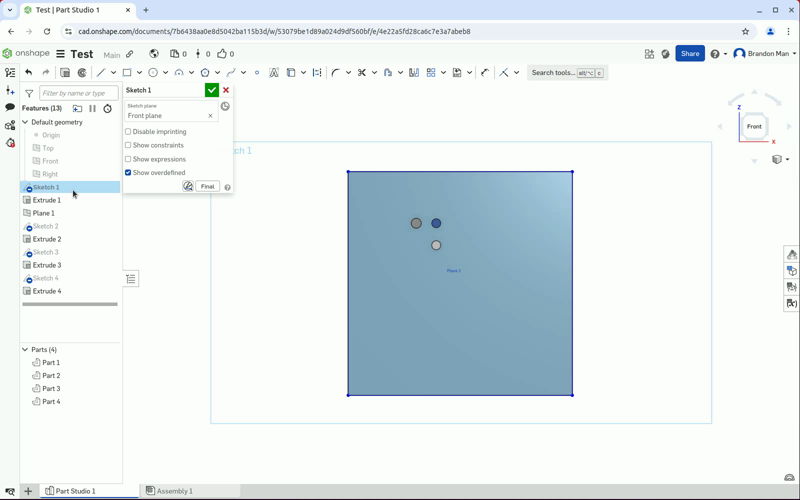
mouse_move(229, 92)
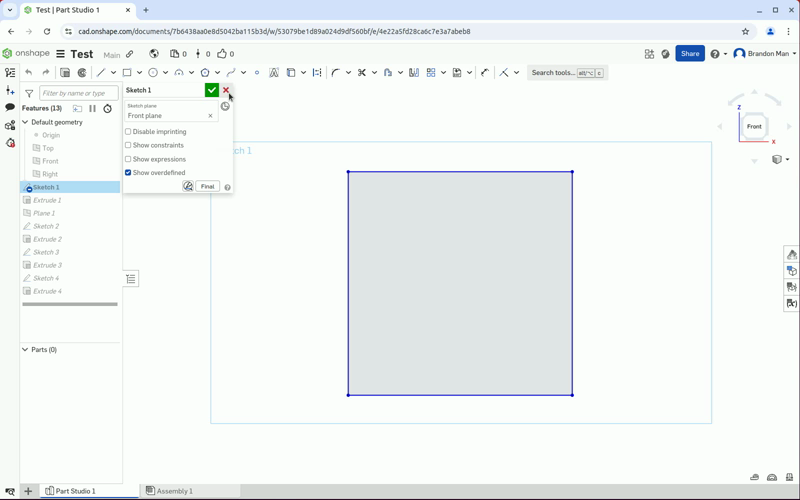
click(229, 92)
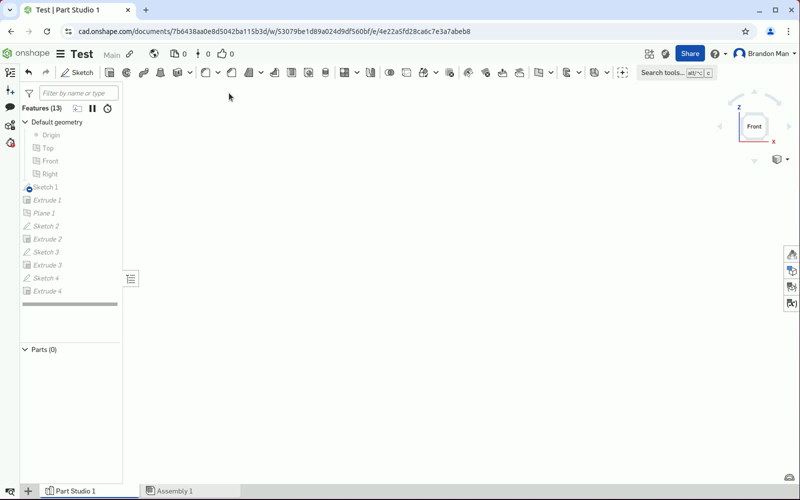
key(shift+s)
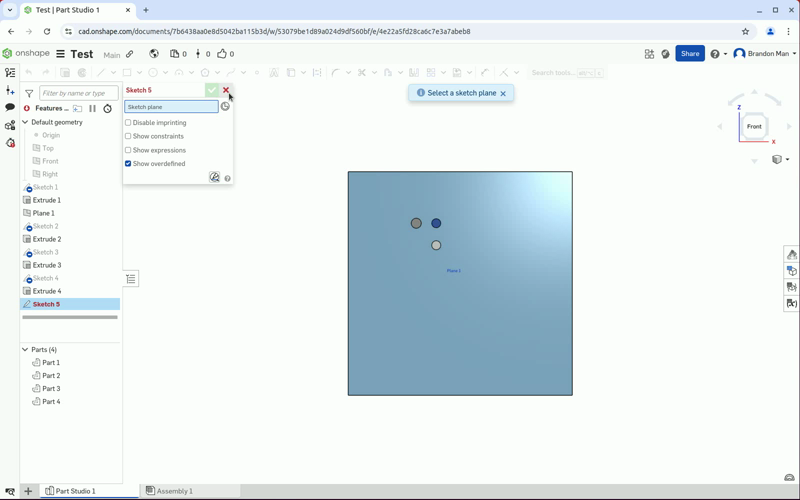
mouse_move(73, 215)
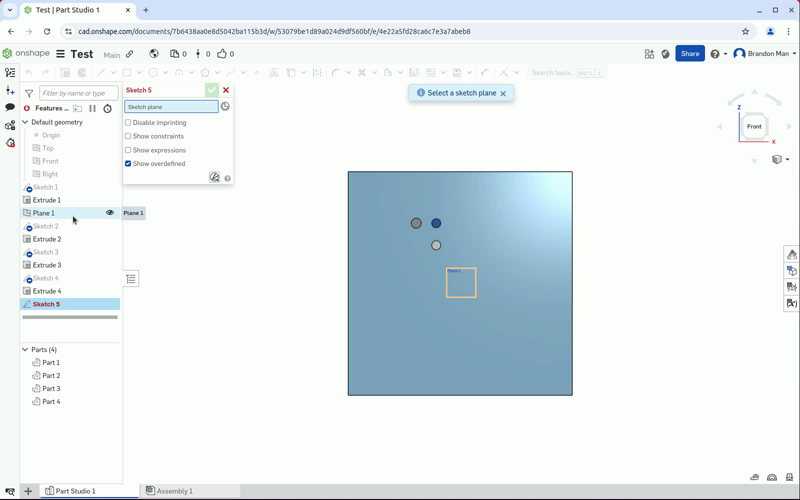
click(73, 215)
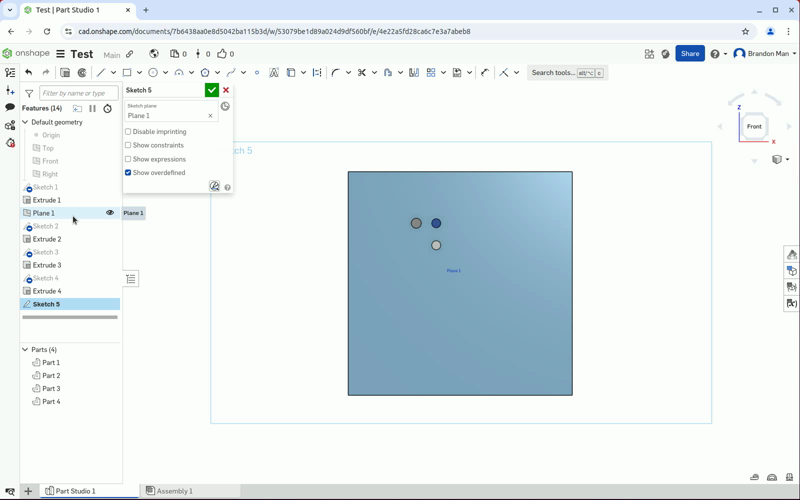
mouse_move(73, 352)
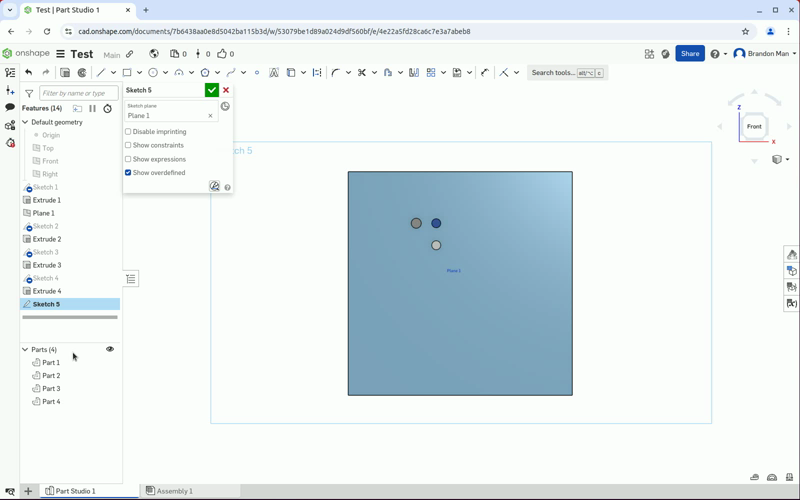
key(y)
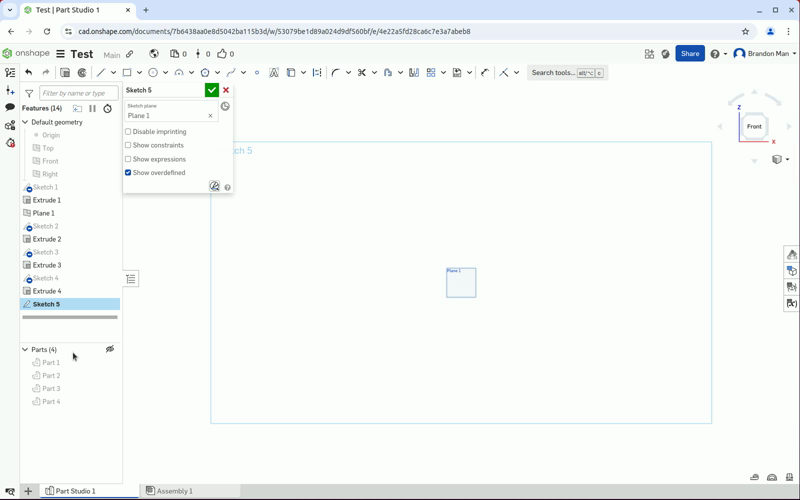
key(c)
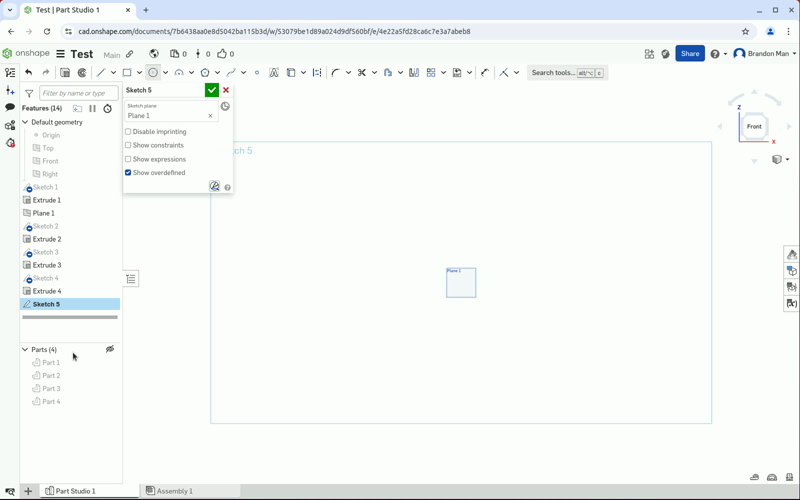
key_down(shift)
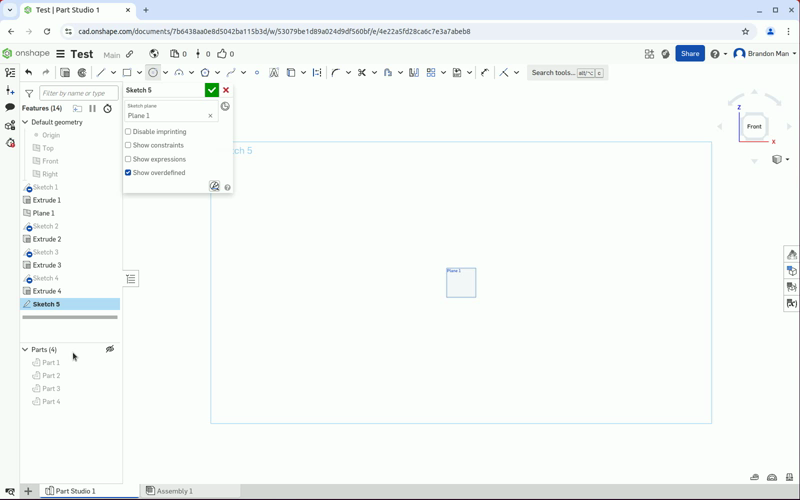
mouse_move(460, 245)
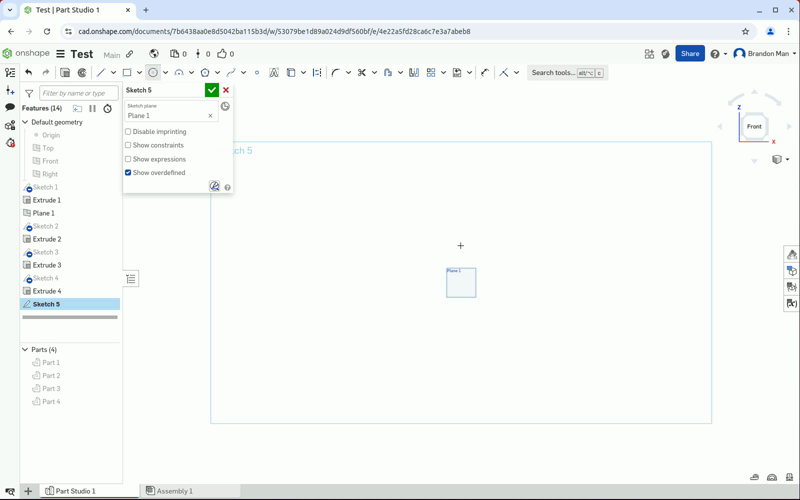
click(460, 245)
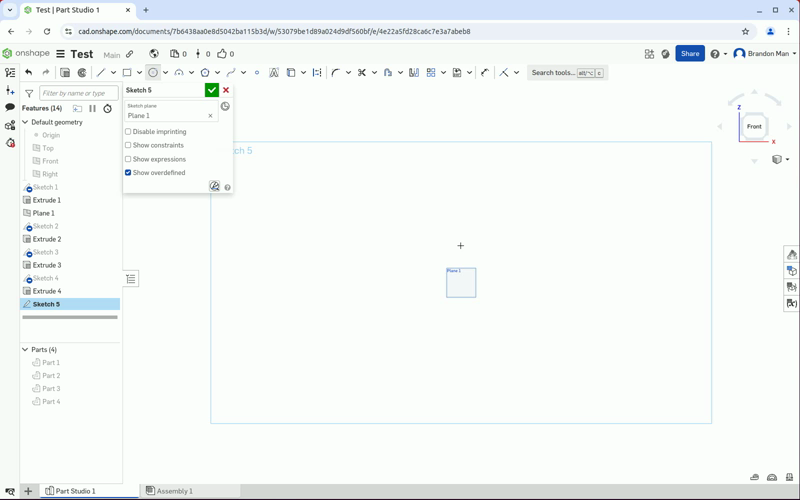
key_up(shift)
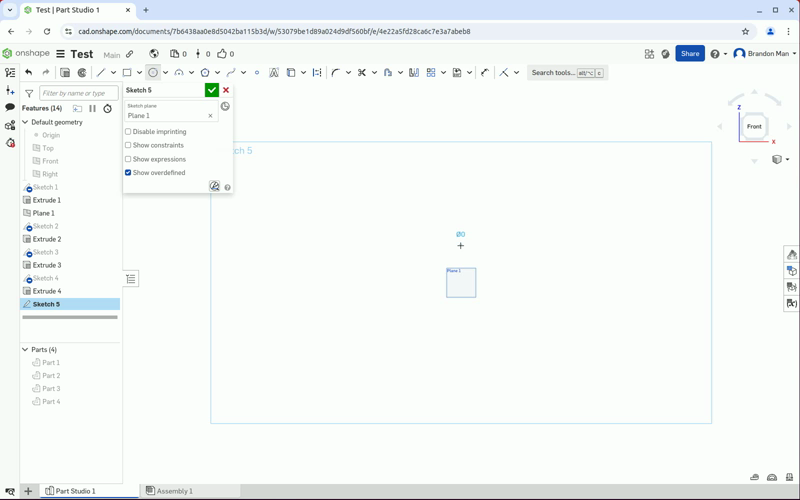
mouse_move(465, 245)
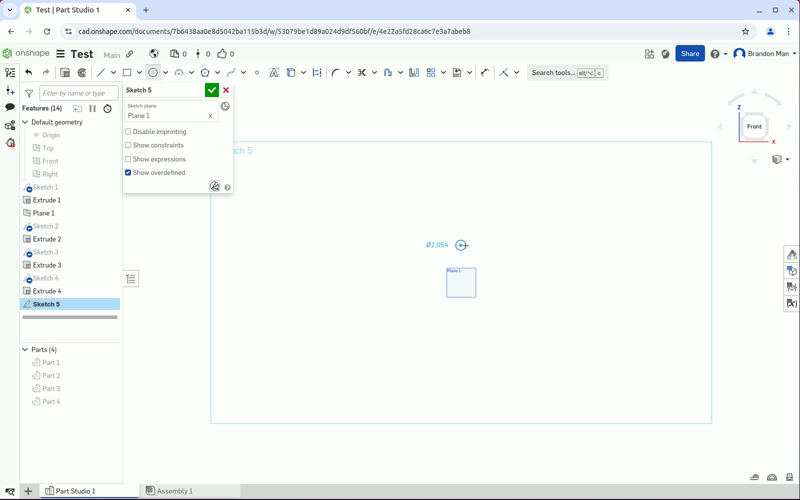
click(465, 245)
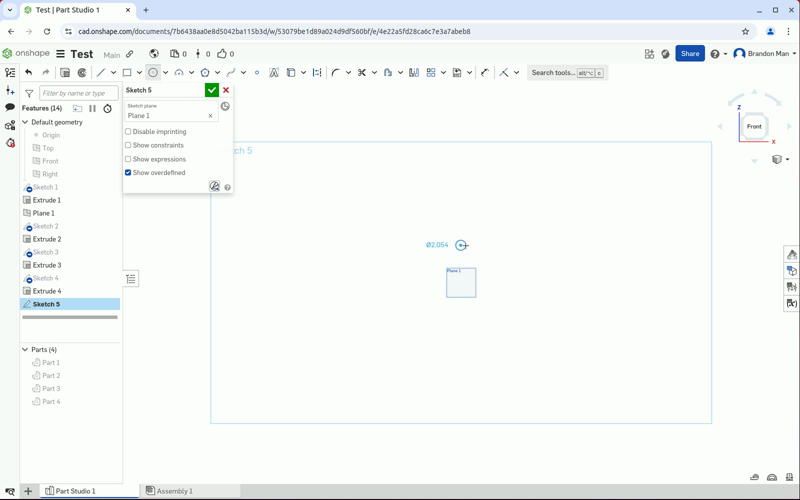
key(esc)
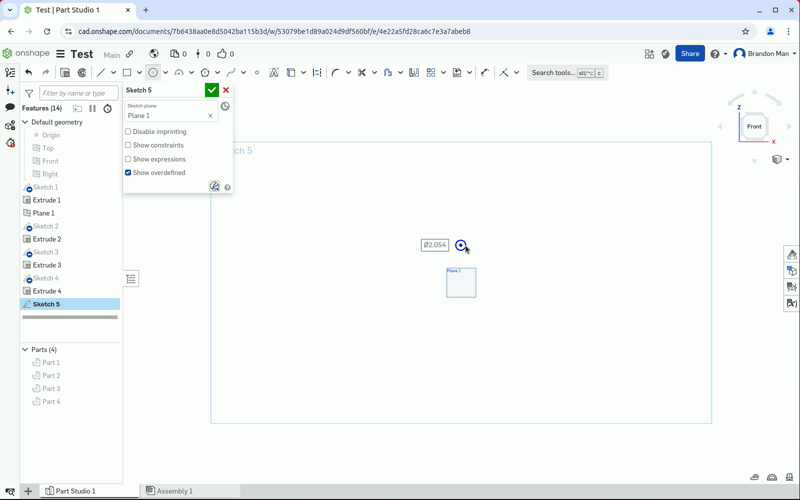
mouse_move(457, 244)
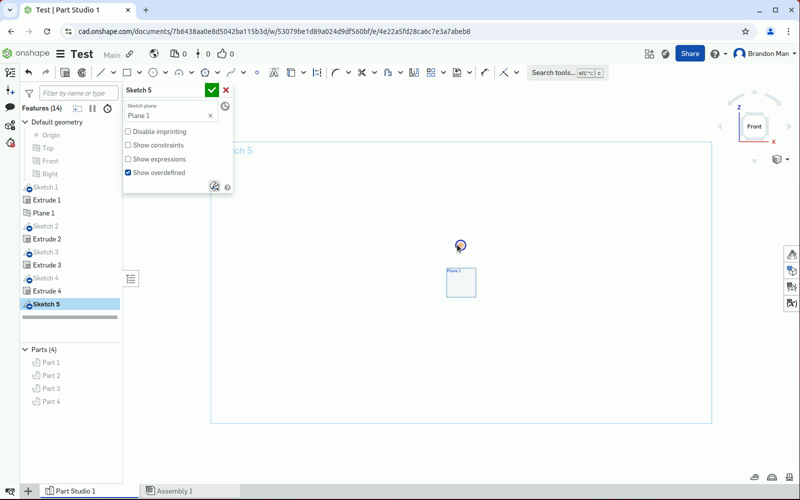
scroll(6)
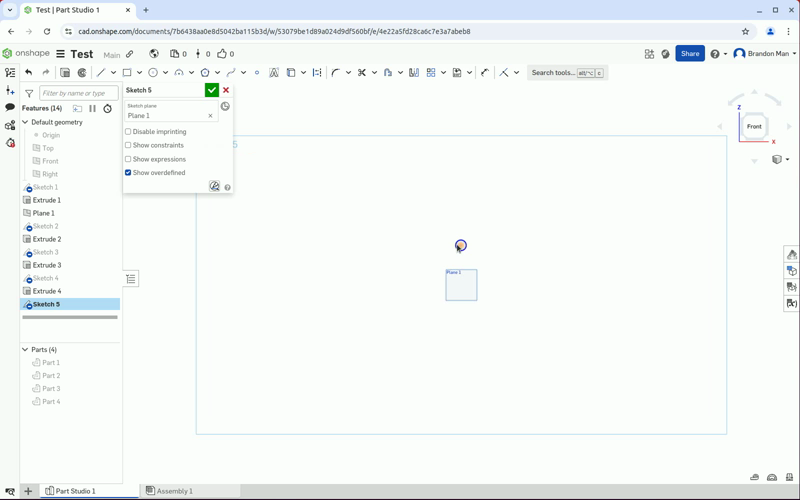
scroll(6)
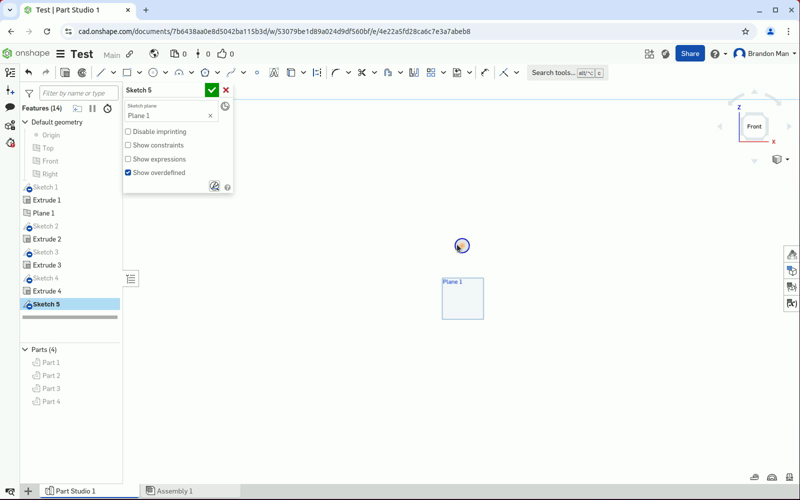
scroll(6)
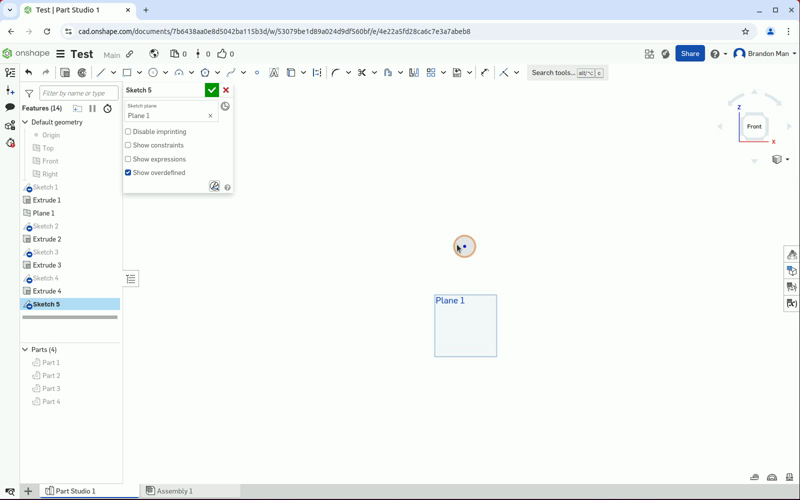
scroll(6)
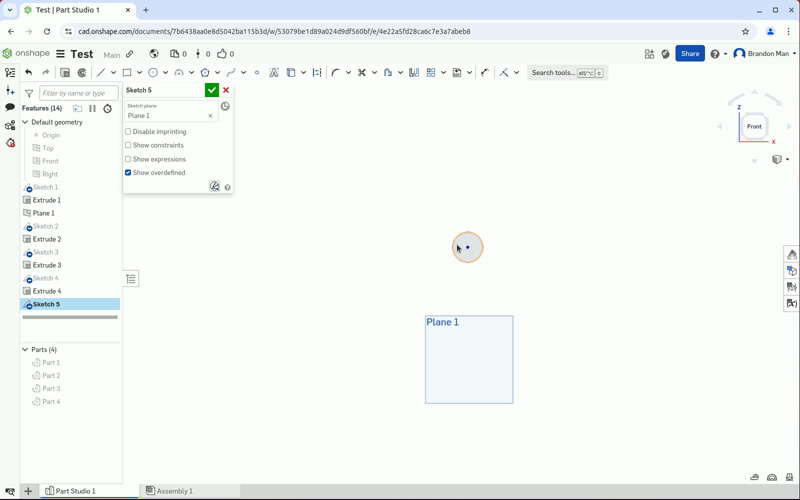
scroll(6)
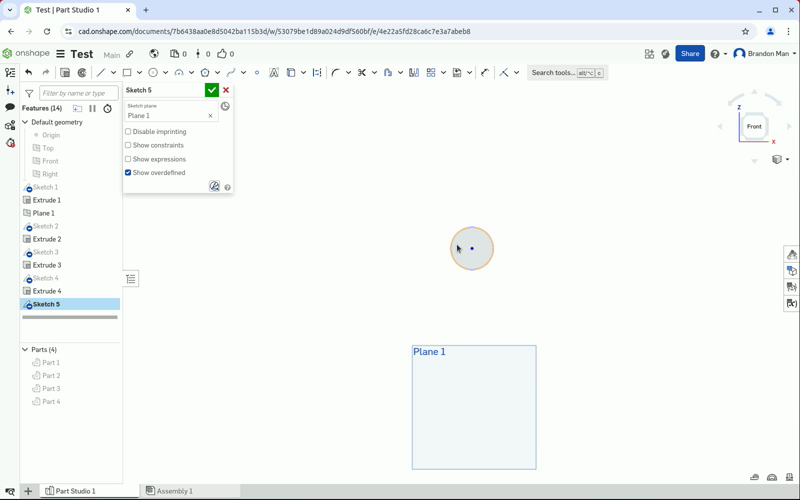
scroll(6)
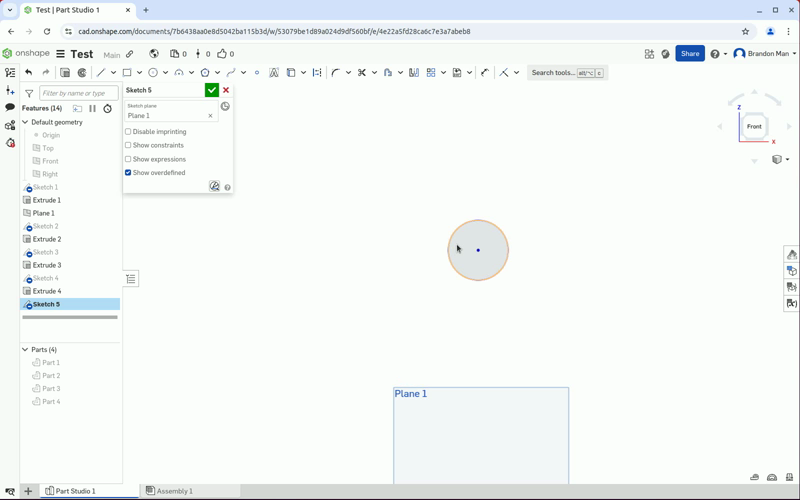
scroll(6)
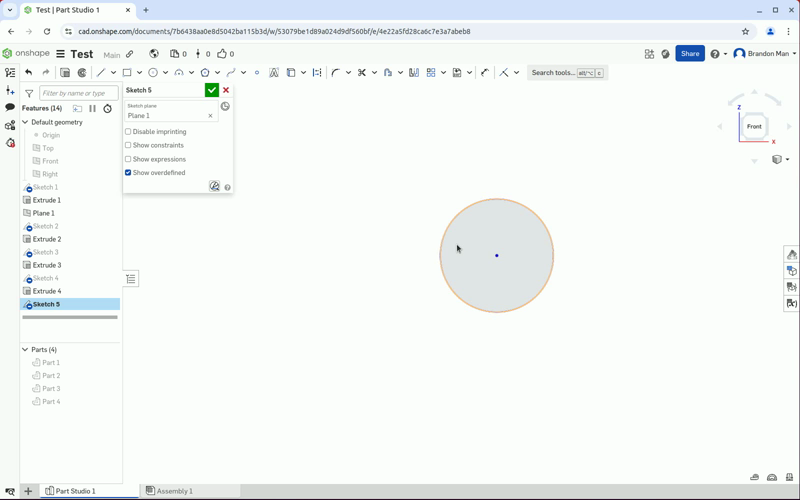
click(457, 244)
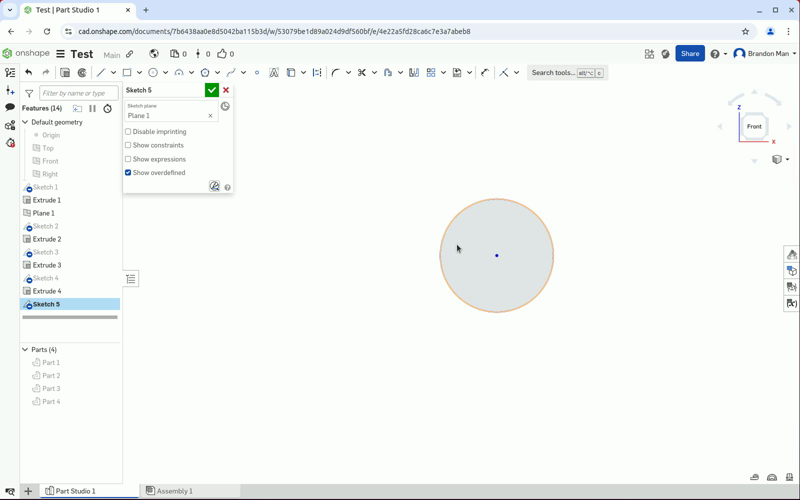
scroll(-6)
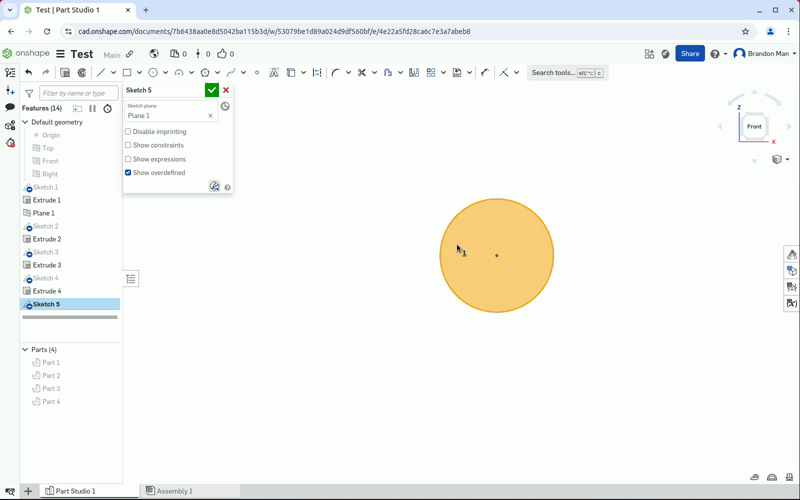
scroll(-6)
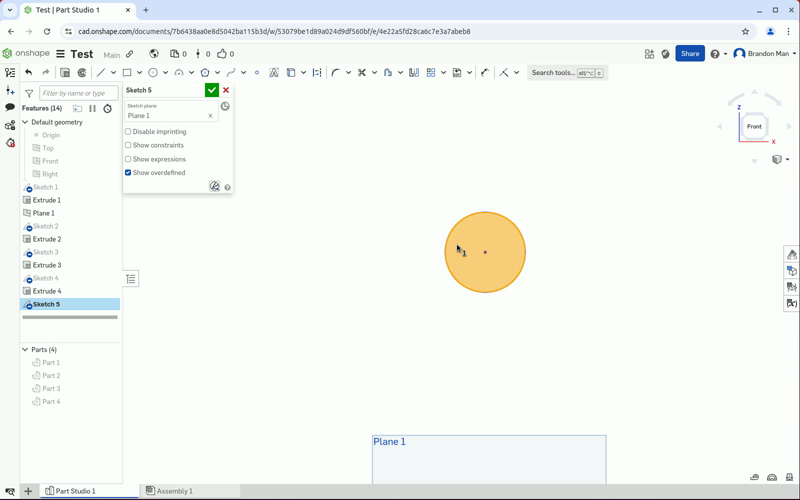
scroll(-6)
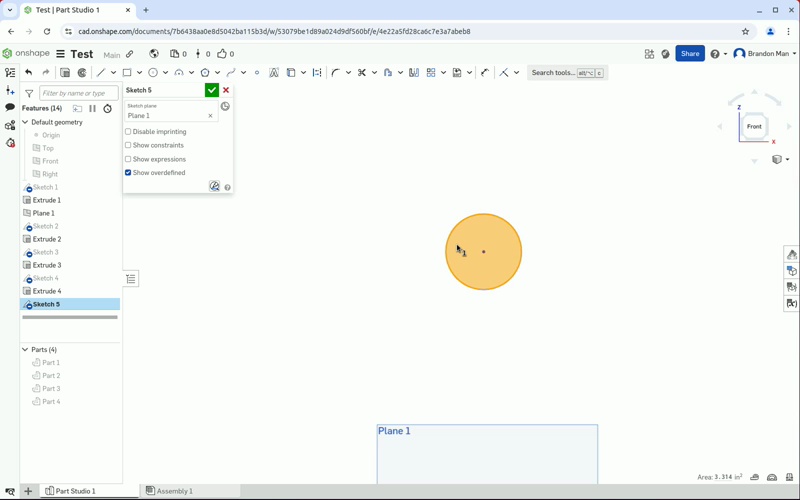
scroll(-6)
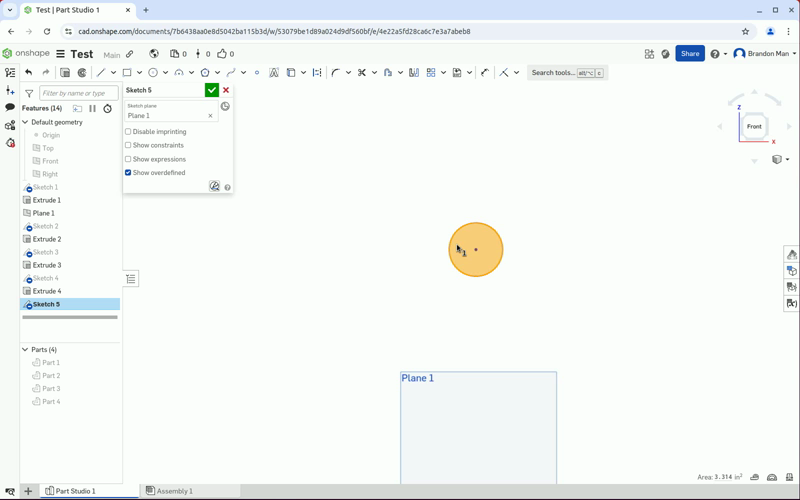
scroll(-6)
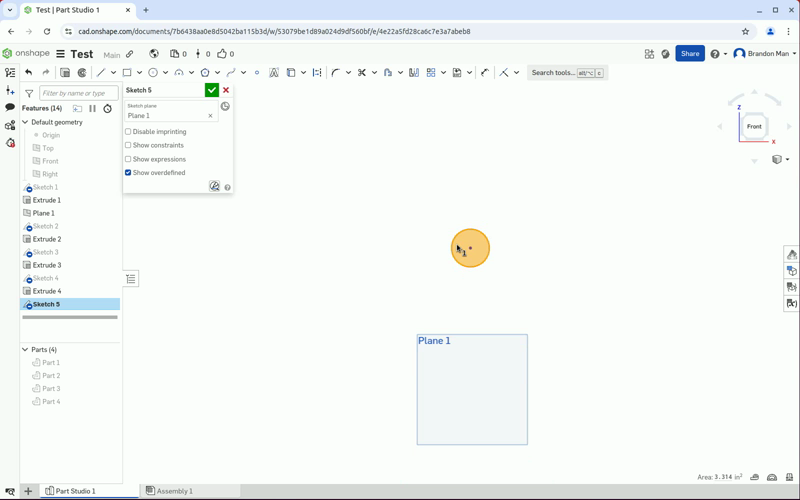
scroll(-6)
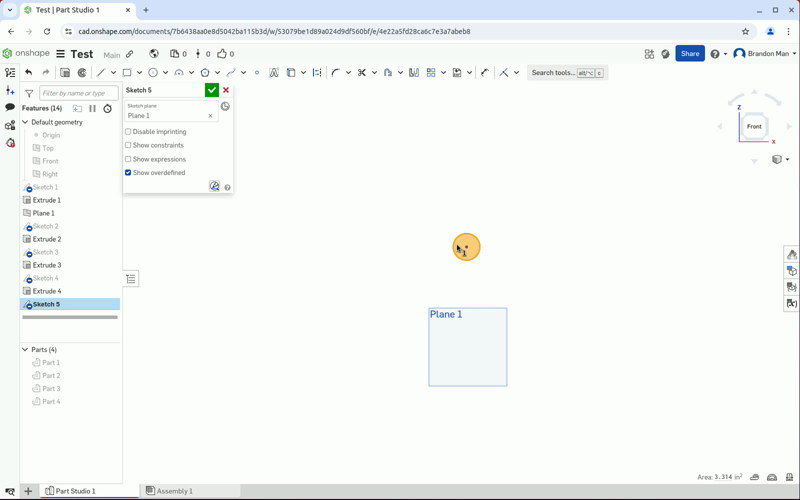
scroll(-6)
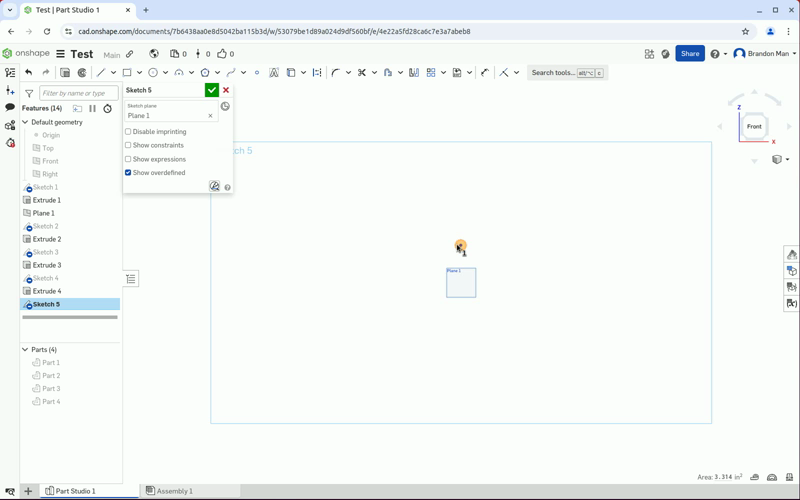
mouse_move(73, 352)
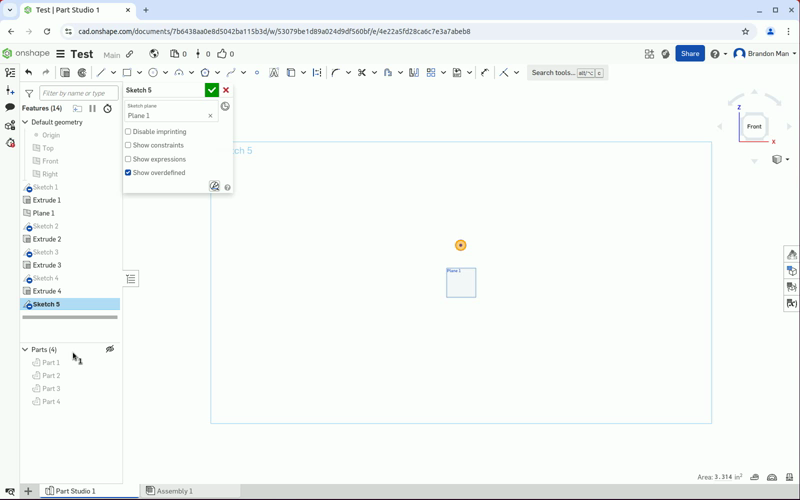
key(shift+y)
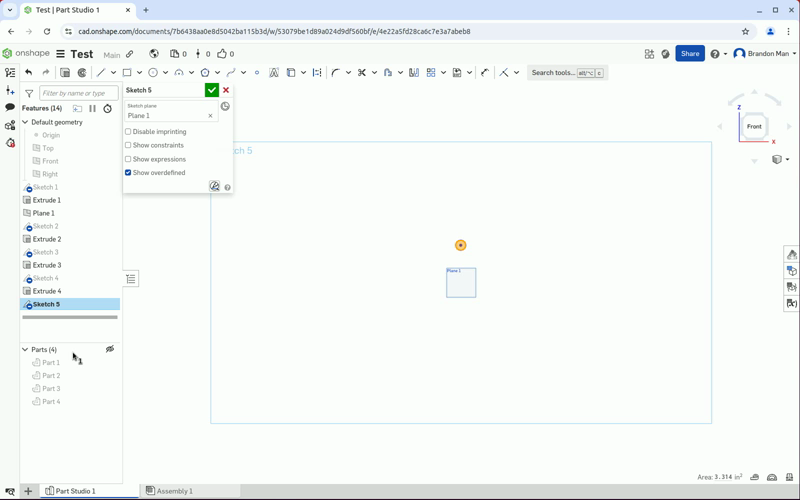
key(shift+e)
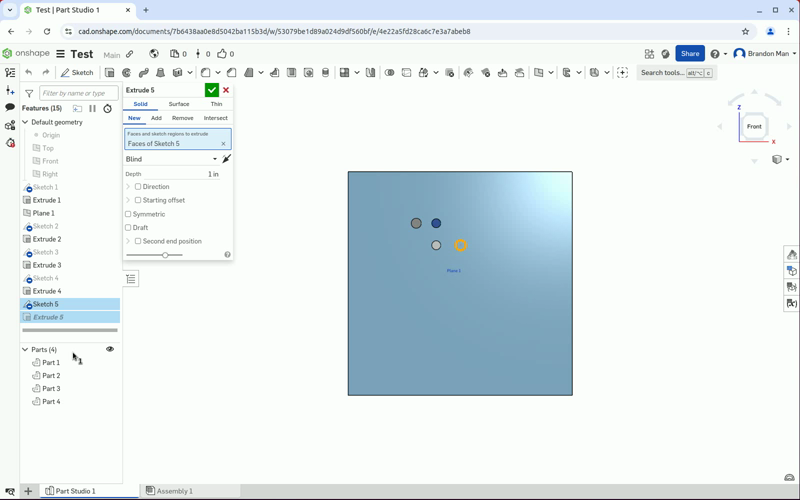
mouse_move(143, 106)
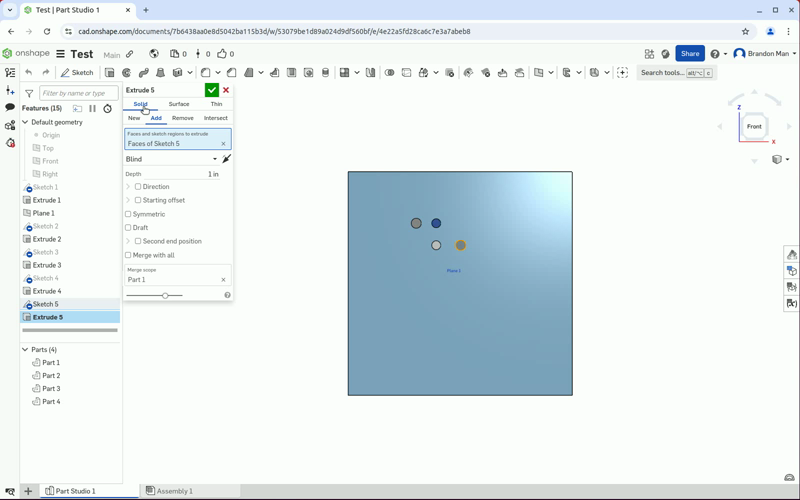
click(143, 106)
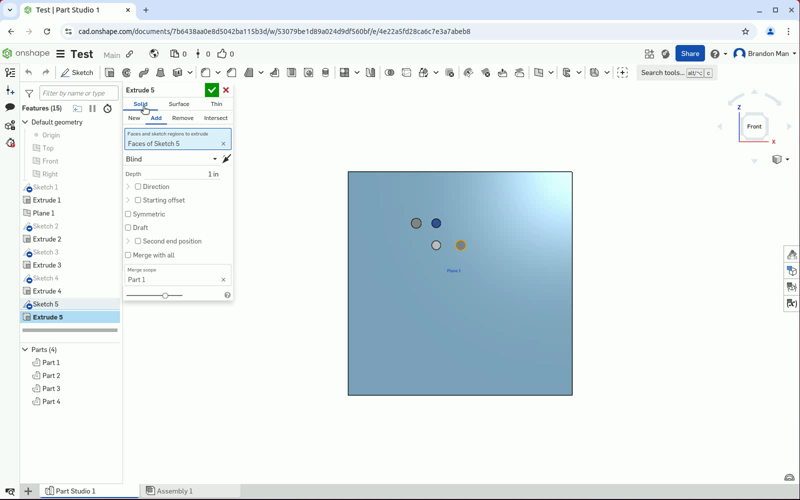
mouse_move(137, 120)
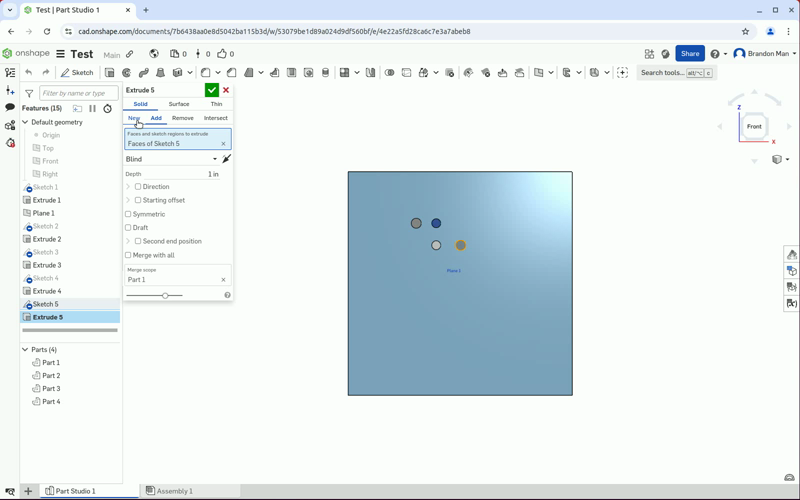
click(137, 120)
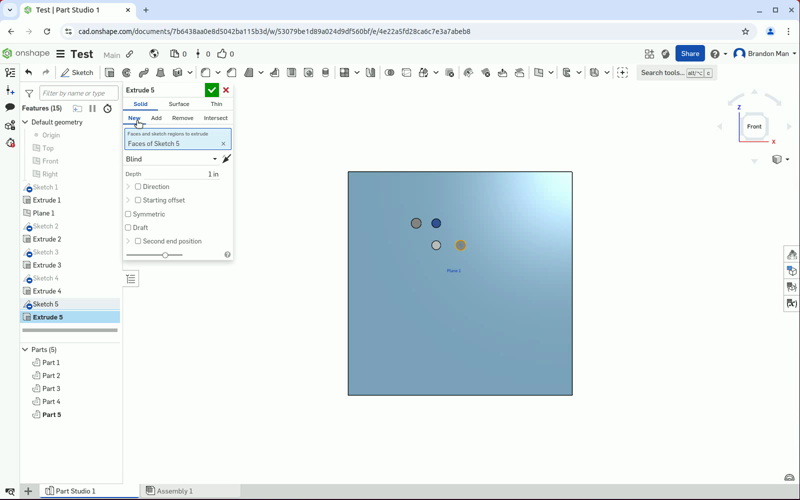
key(tab, 4)
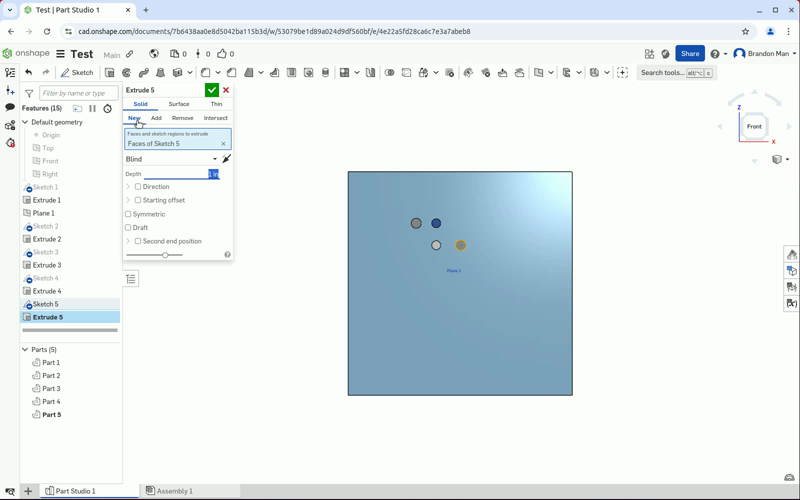
text(6.981)
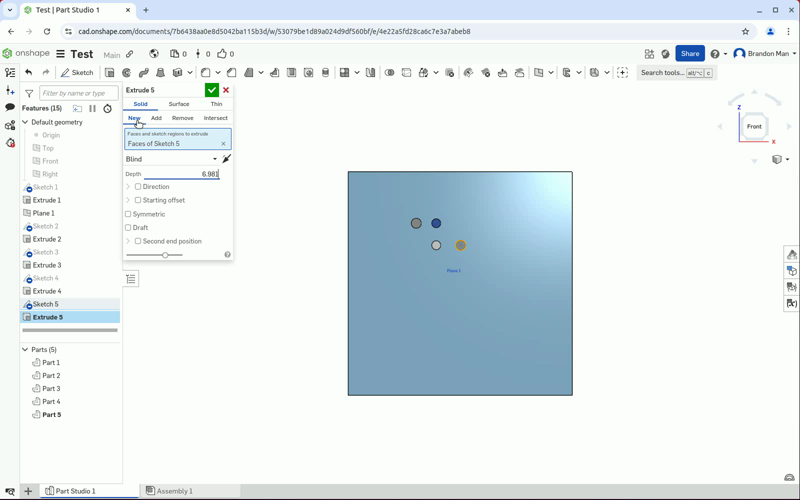
key(enter)
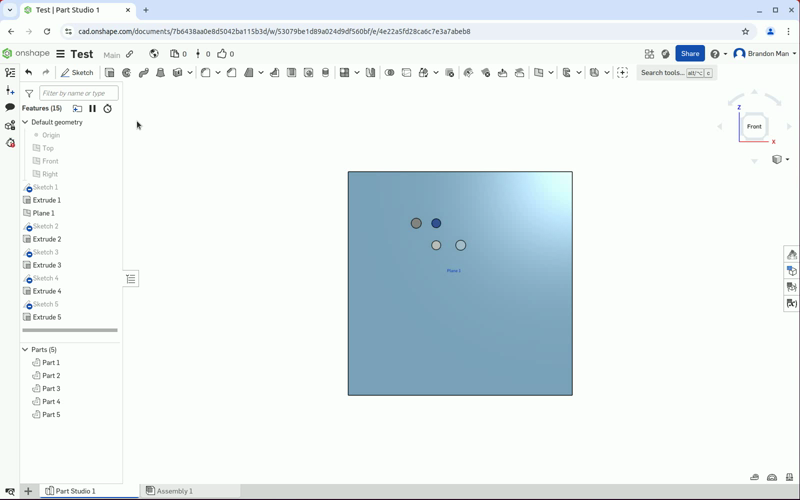
key(shift+h)
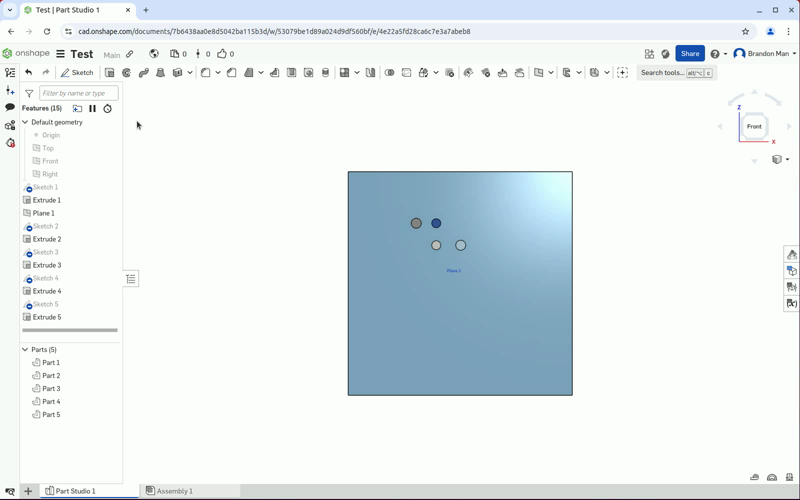
key(shift+h)
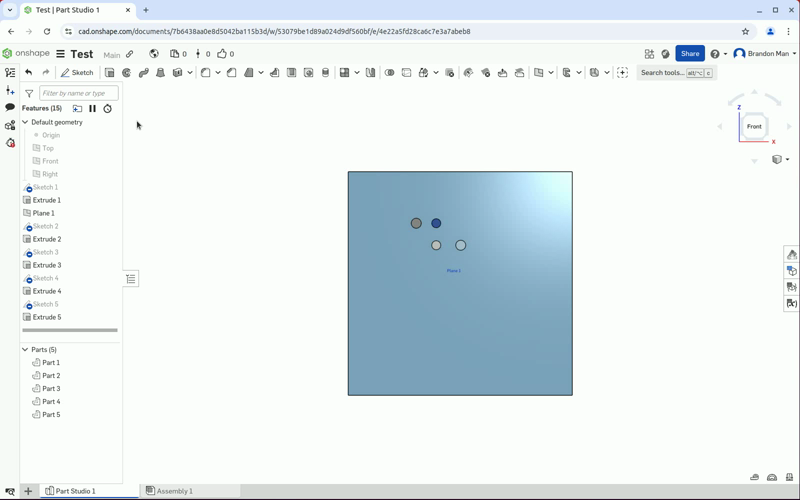
mouse_move(73, 189)
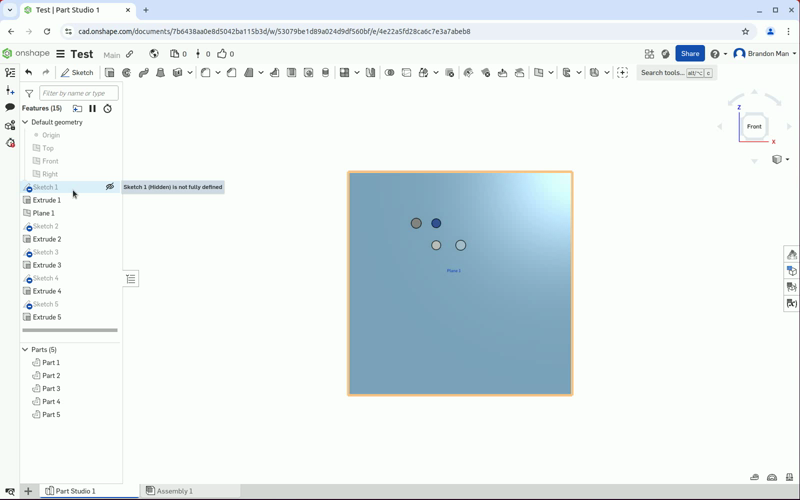
click(73, 189)
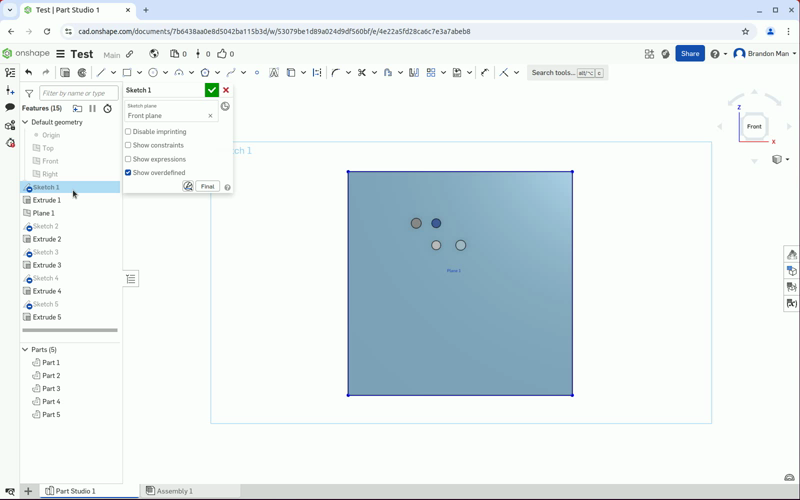
mouse_move(229, 92)
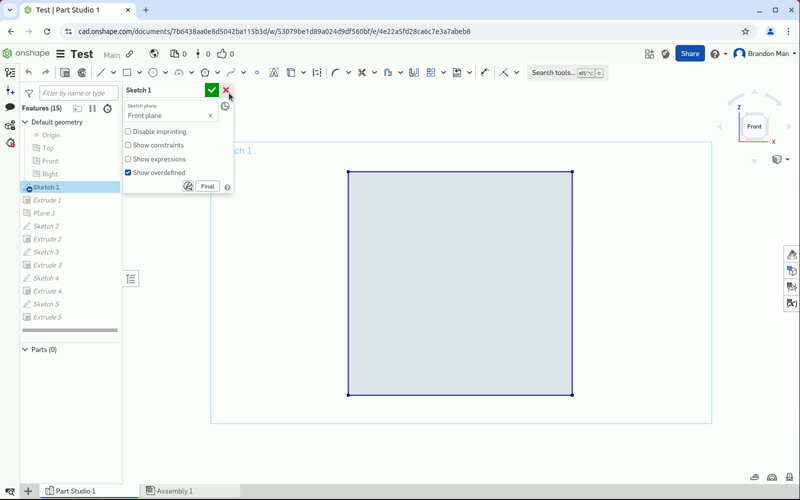
click(229, 92)
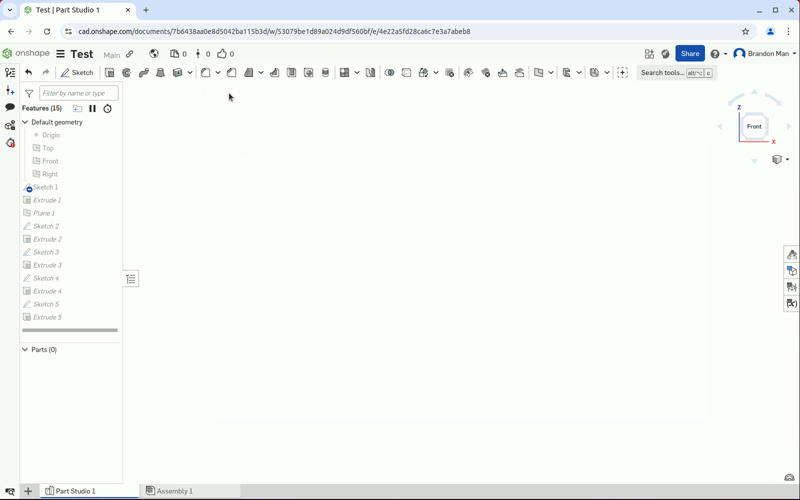
key(shift+s)
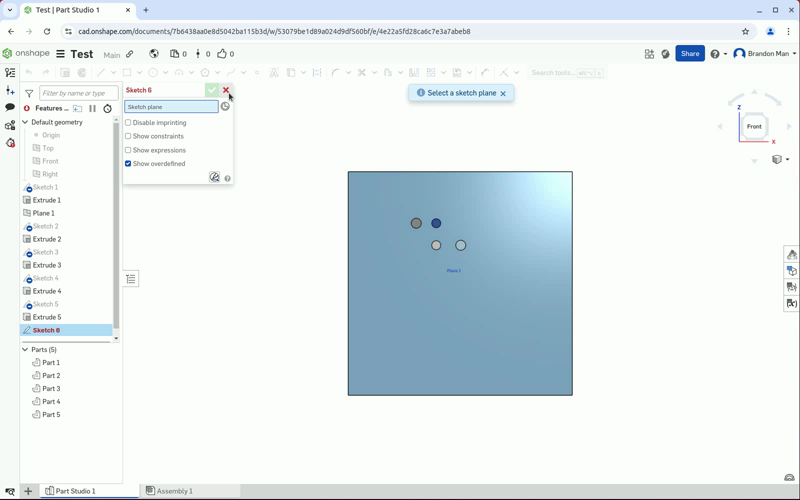
mouse_move(69, 215)
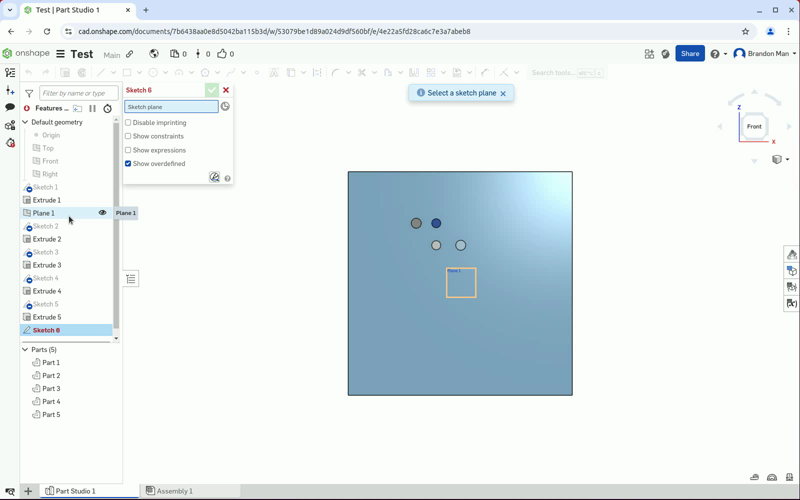
click(69, 215)
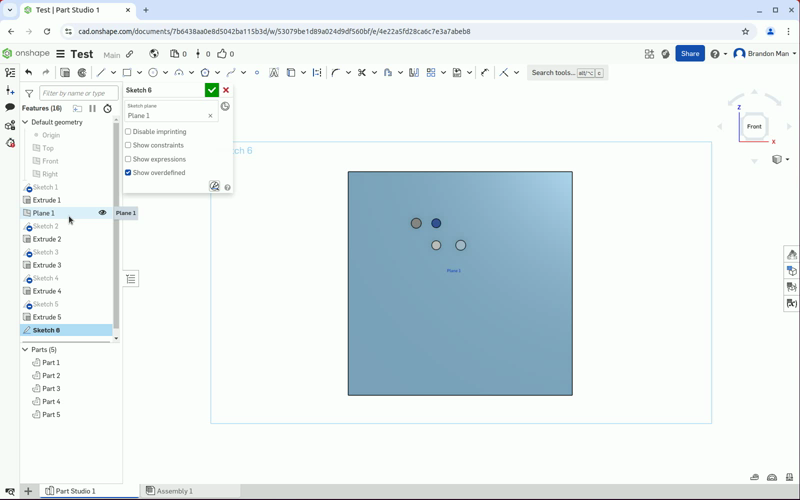
mouse_move(73, 352)
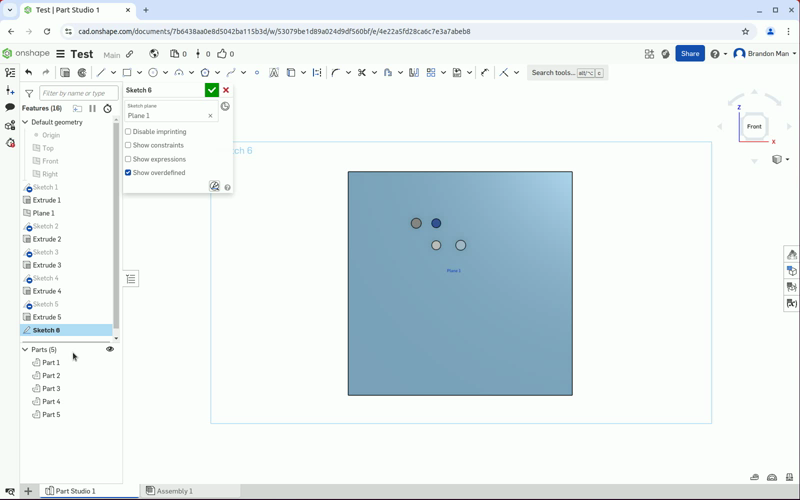
key(y)
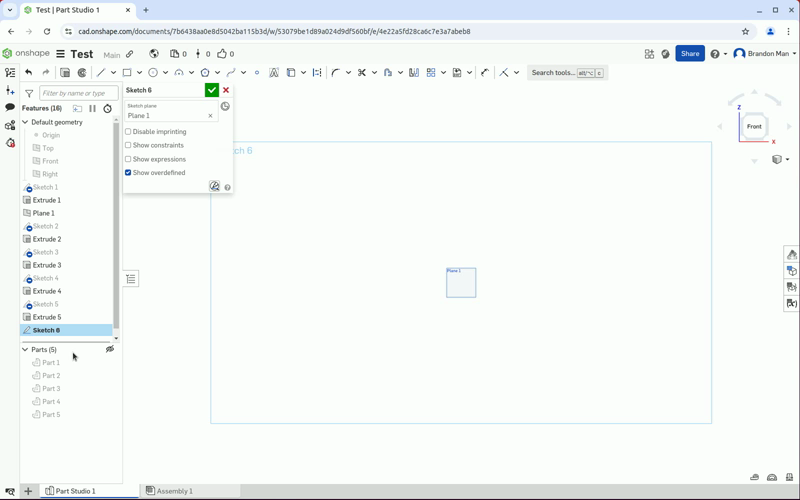
key(c)
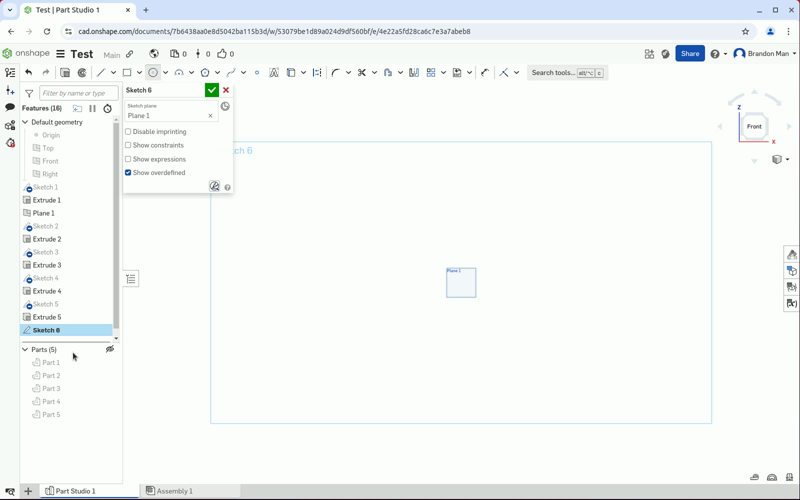
key_down(shift)
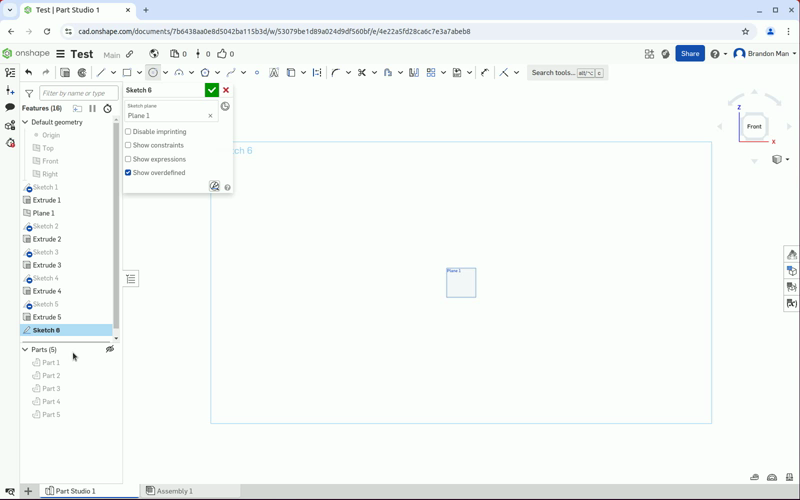
mouse_move(460, 272)
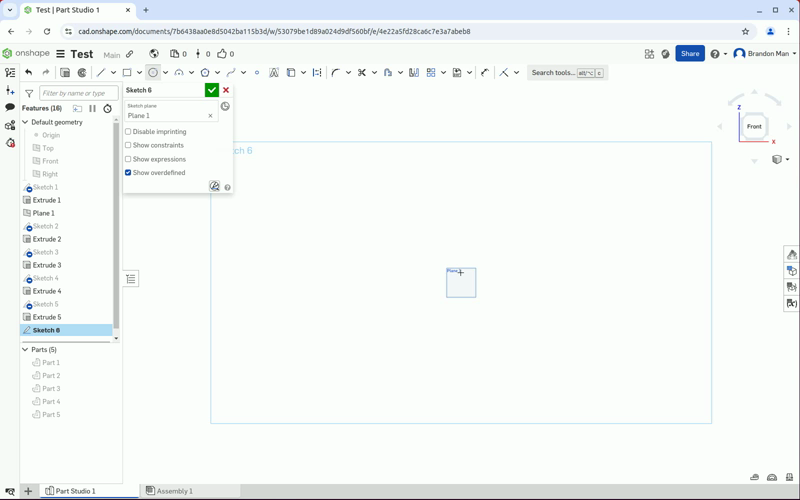
click(460, 272)
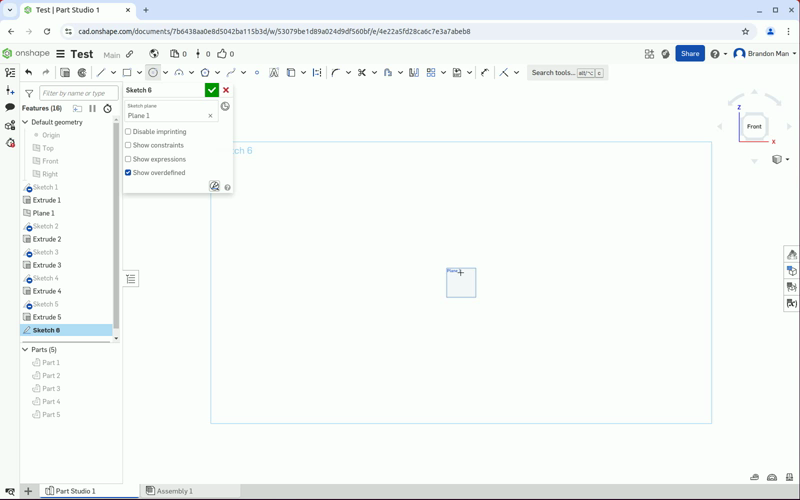
key_up(shift)
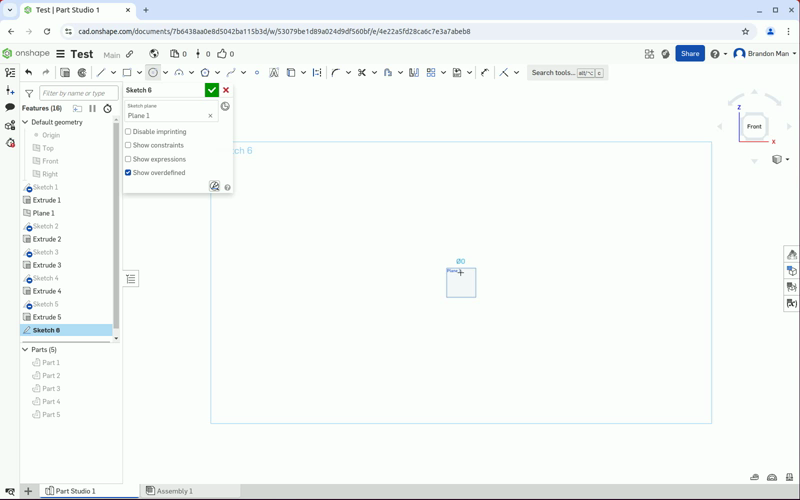
mouse_move(465, 272)
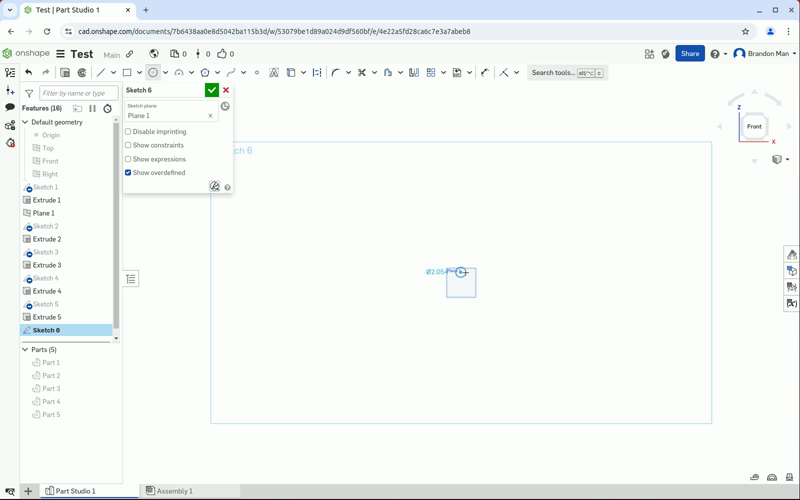
click(465, 272)
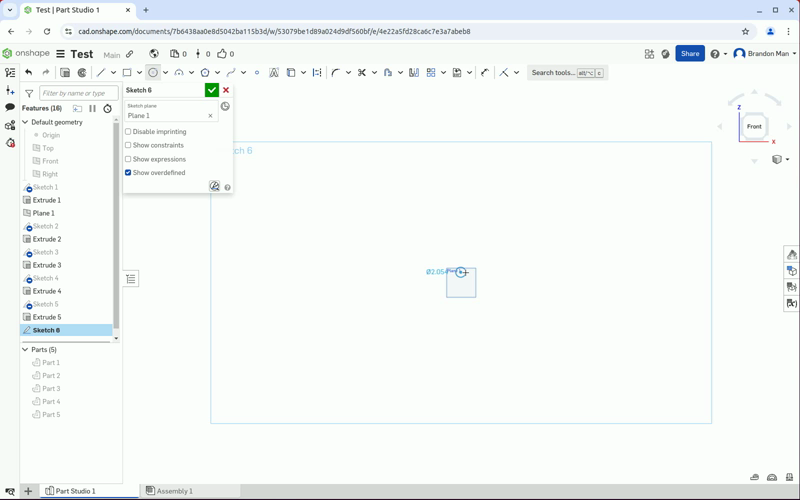
key(esc)
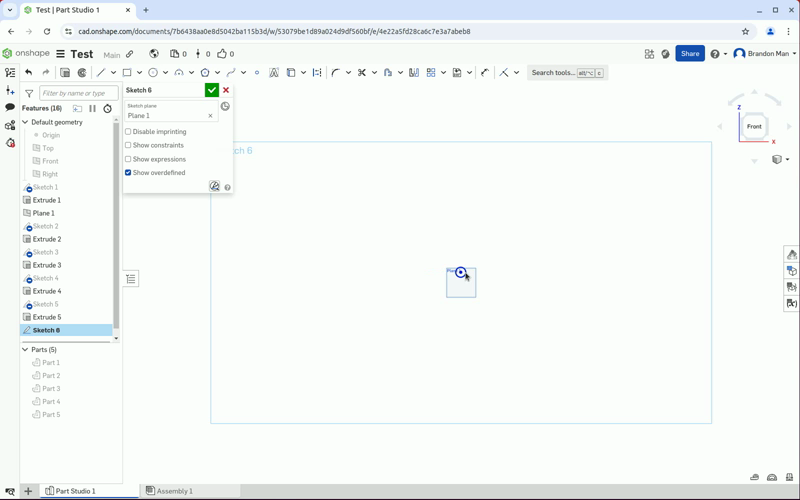
mouse_move(463, 270)
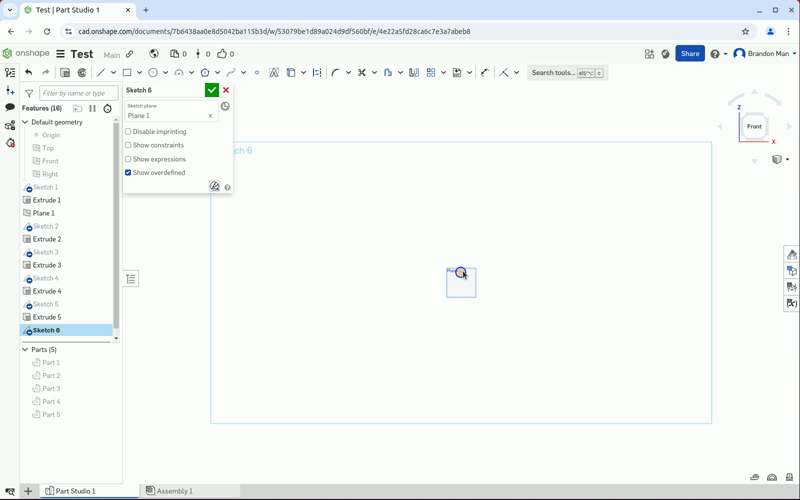
scroll(6)
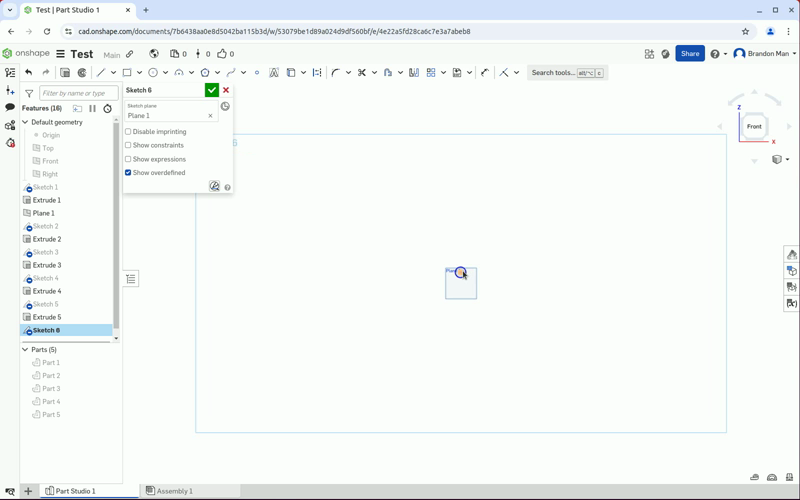
scroll(6)
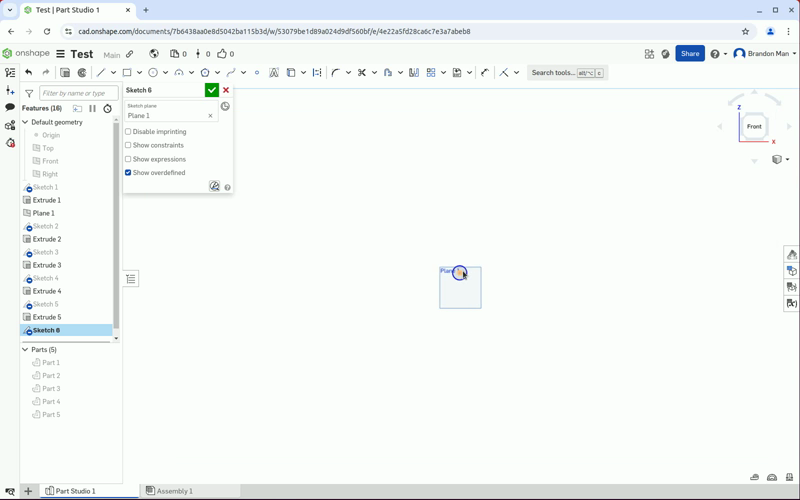
scroll(6)
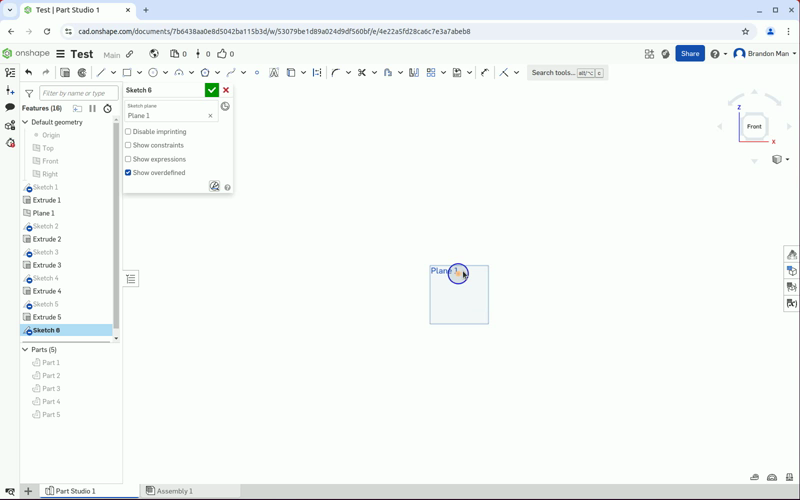
scroll(6)
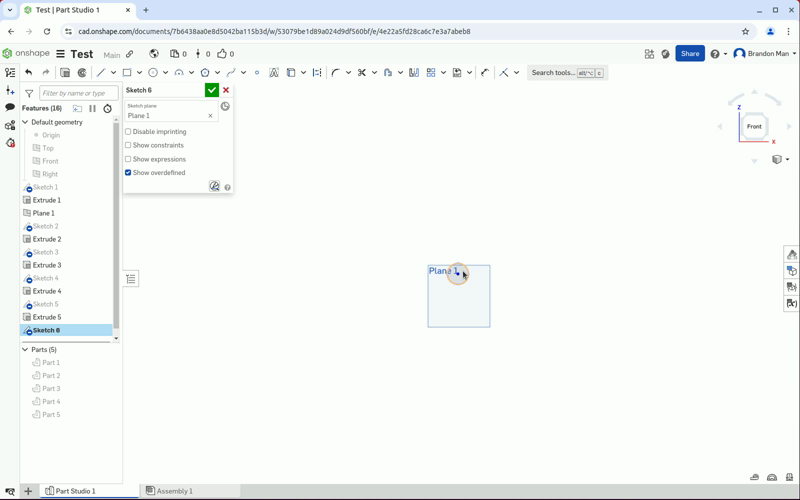
scroll(6)
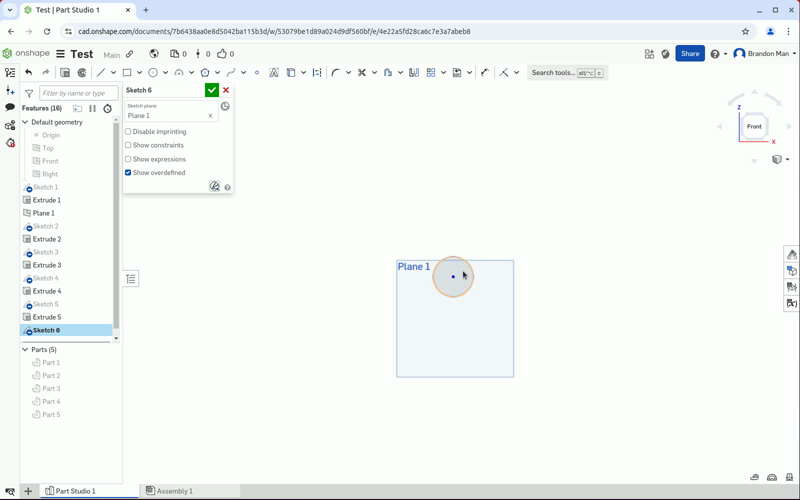
scroll(6)
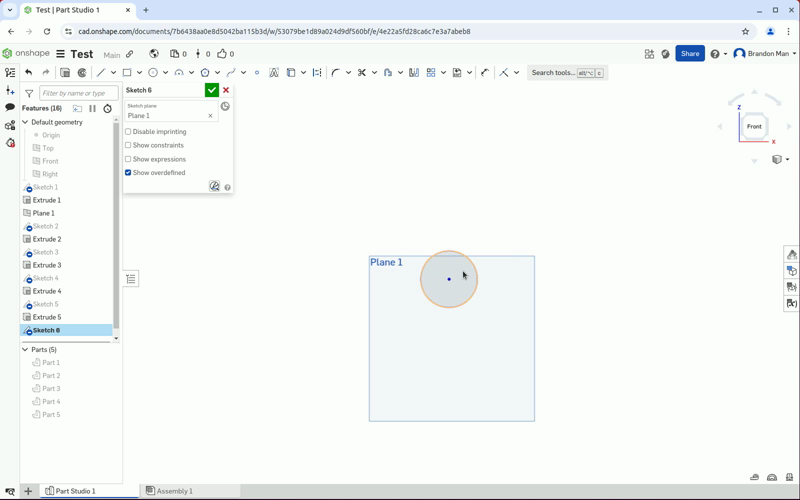
scroll(6)
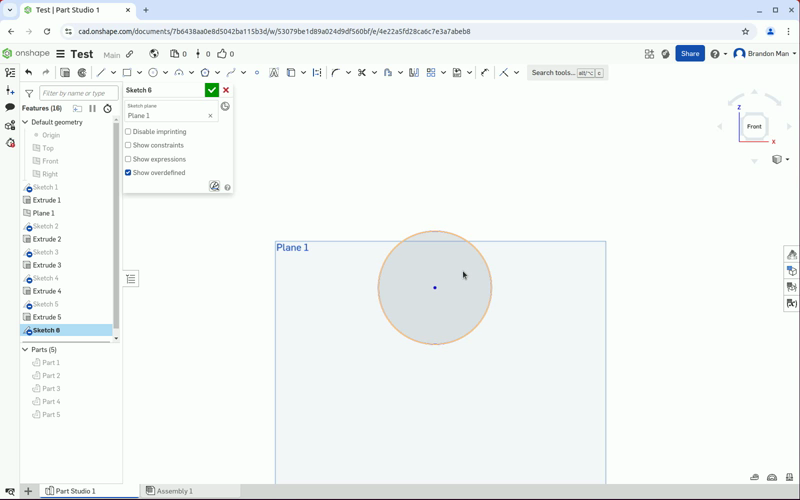
click(463, 270)
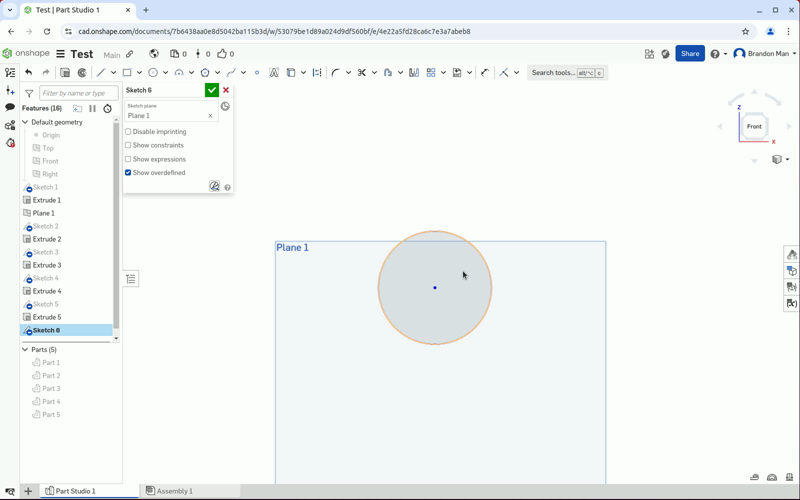
scroll(-6)
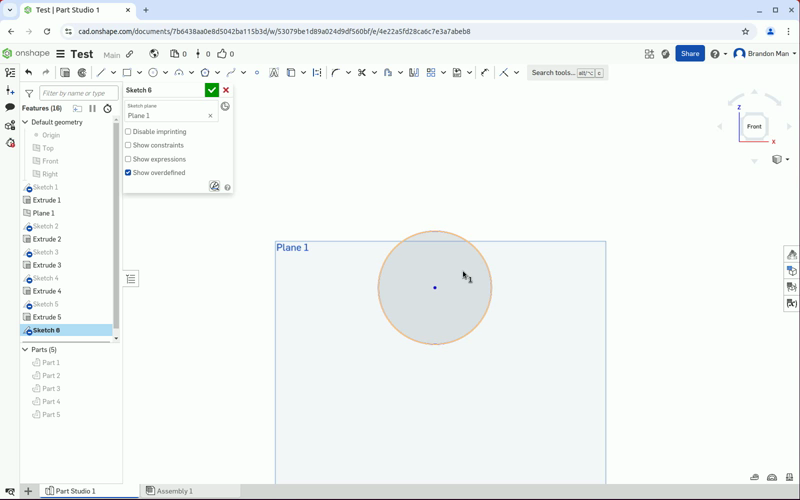
scroll(-6)
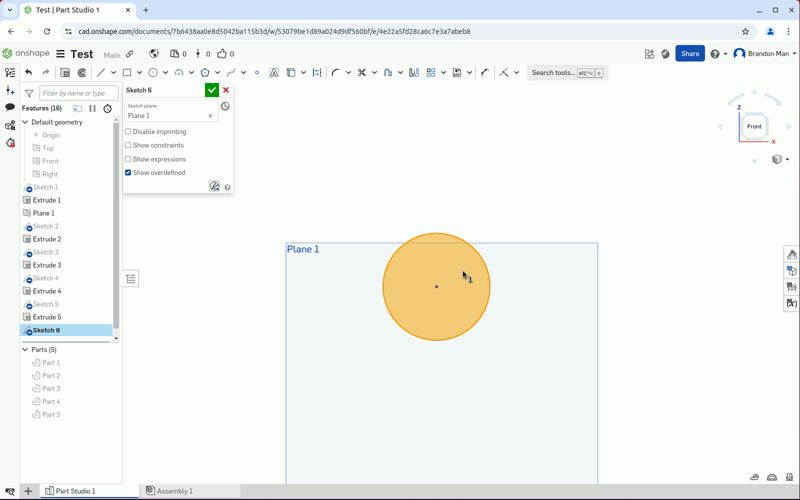
scroll(-6)
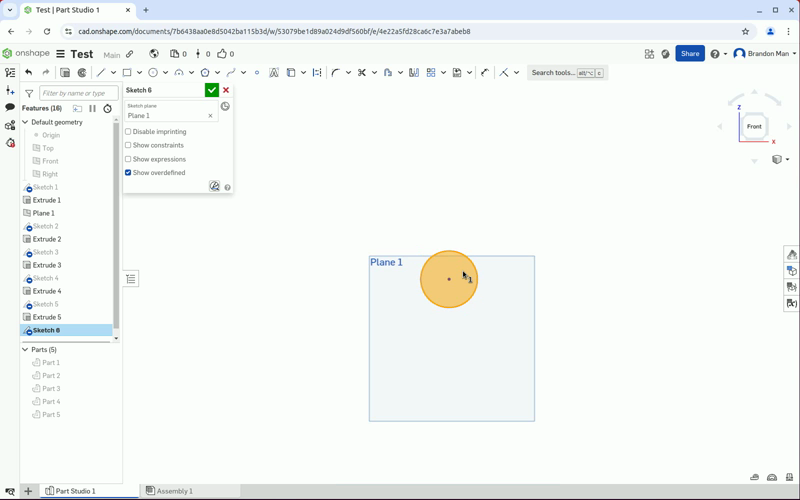
scroll(-6)
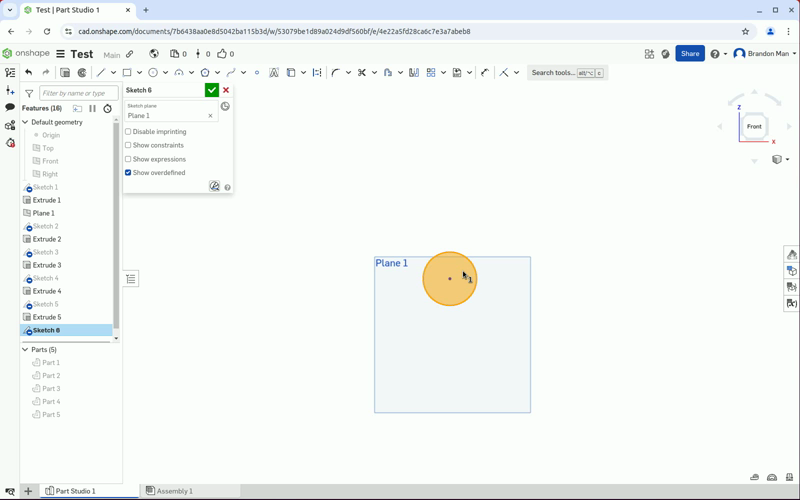
scroll(-6)
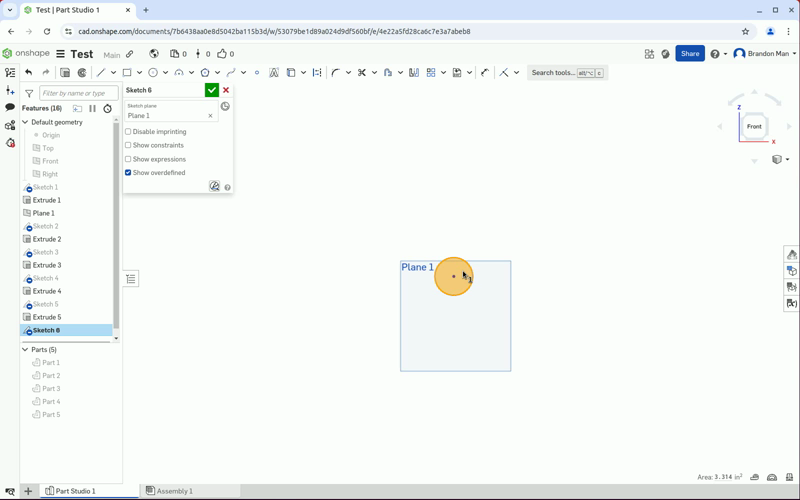
scroll(-6)
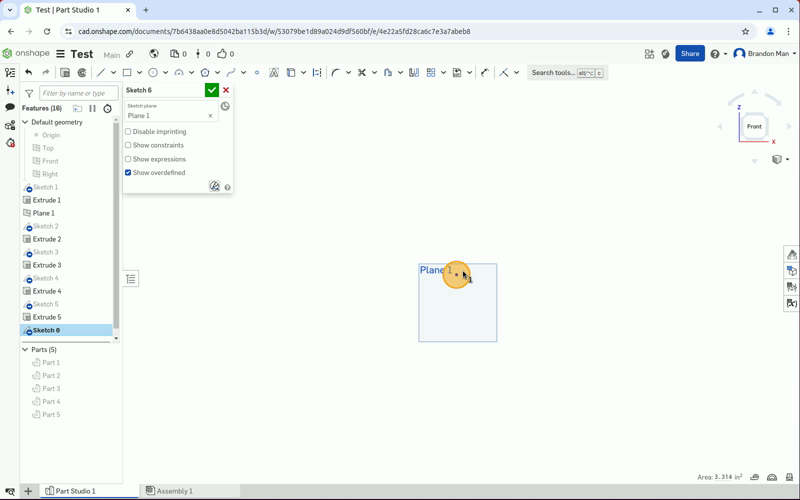
scroll(-6)
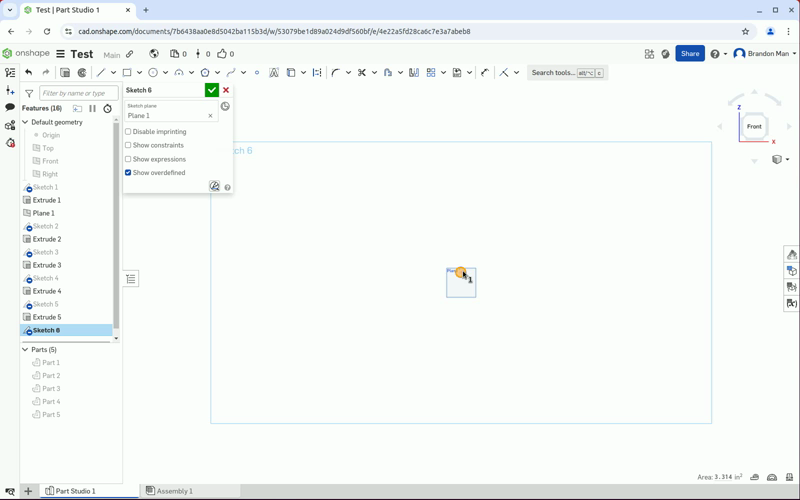
mouse_move(73, 352)
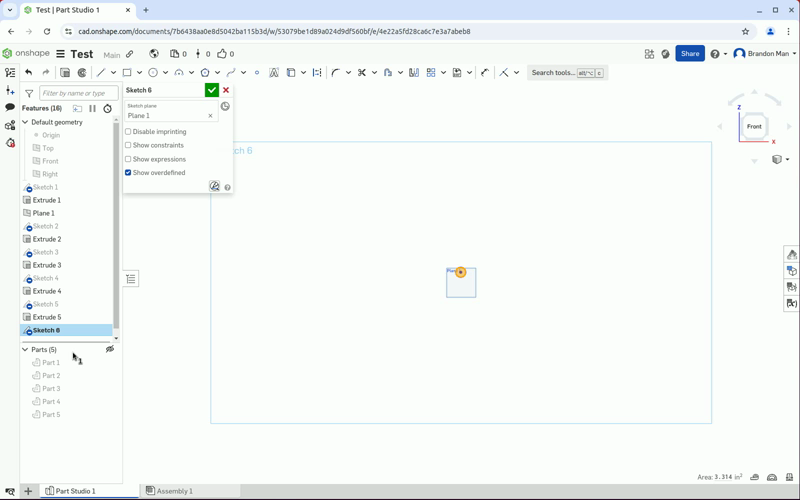
key(shift+y)
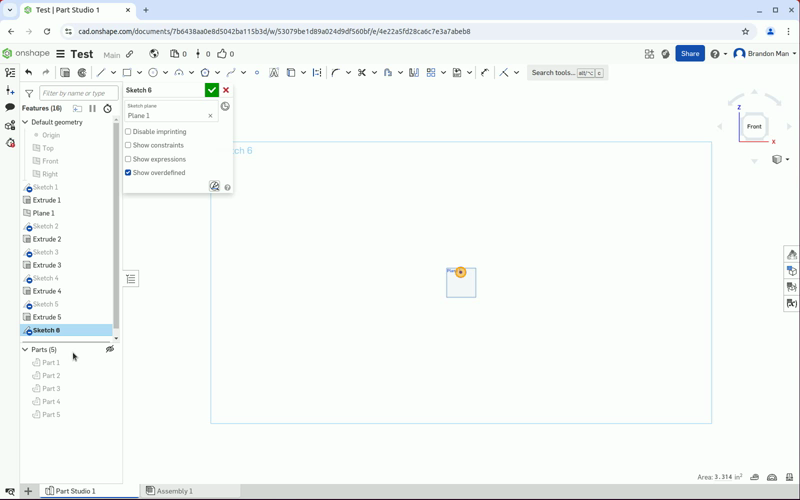
key(shift+e)
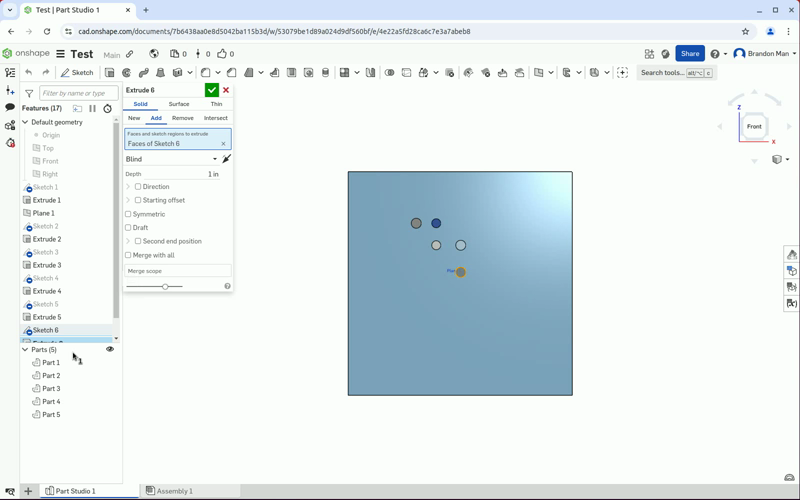
mouse_move(143, 106)
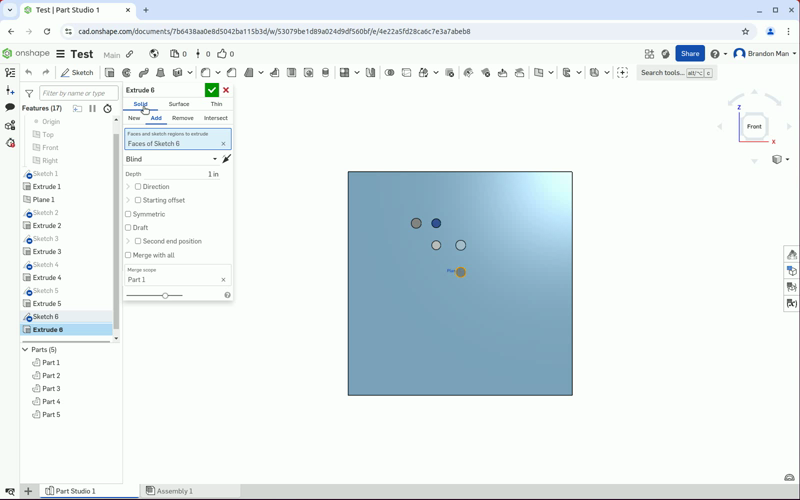
click(143, 106)
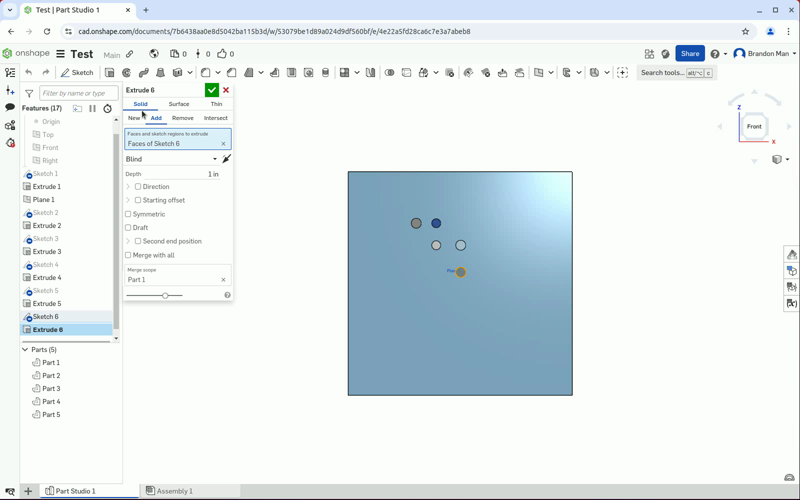
mouse_move(137, 120)
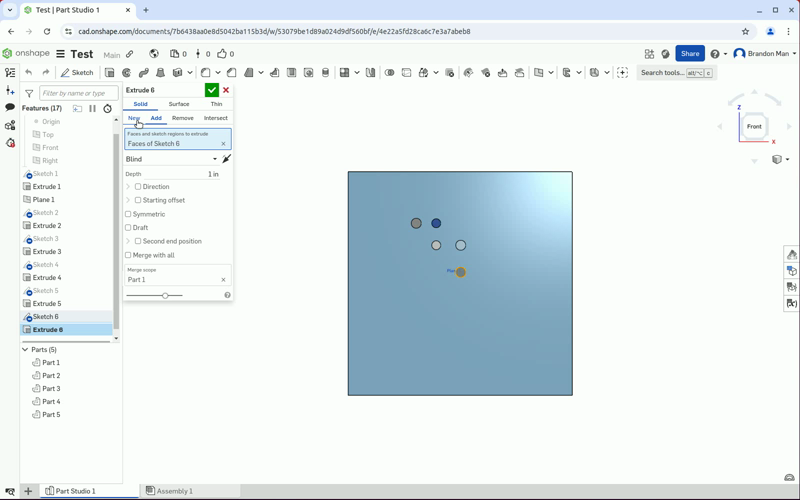
click(137, 120)
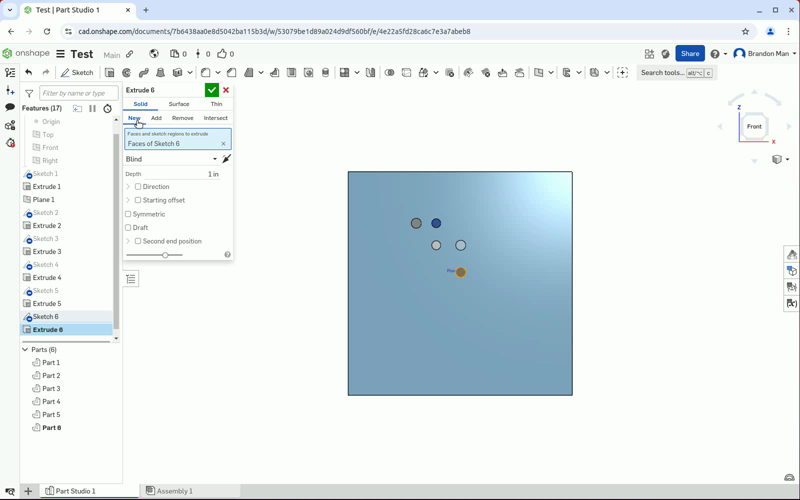
key(tab, 4)
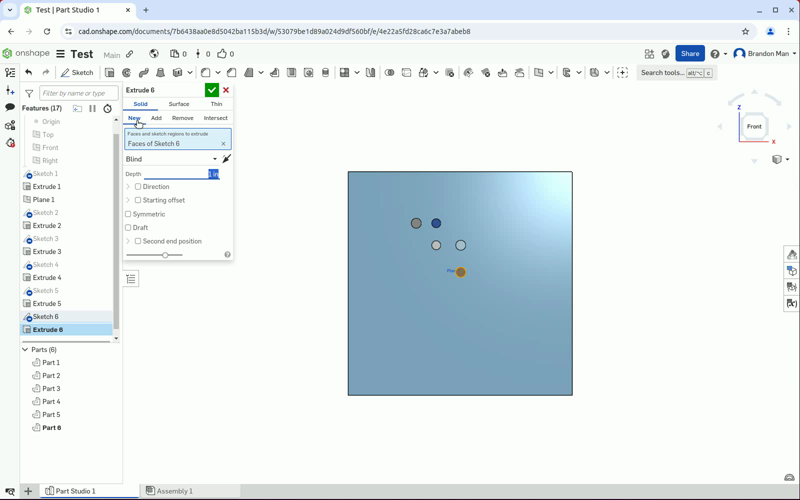
text(6.981)
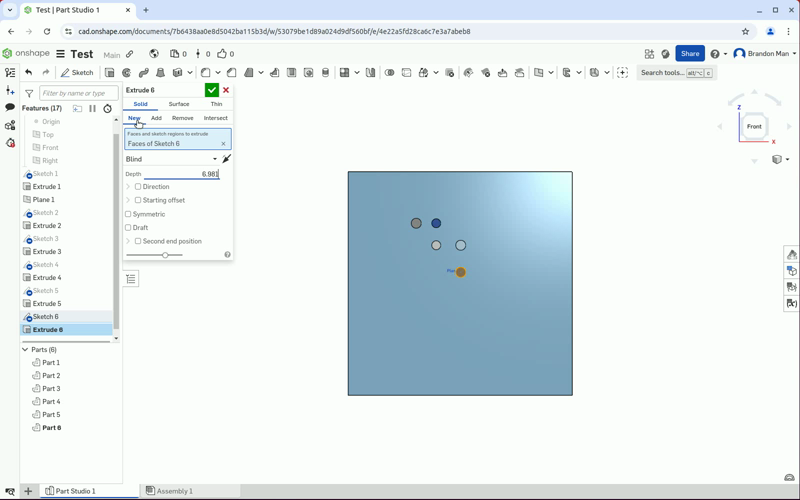
key(enter)
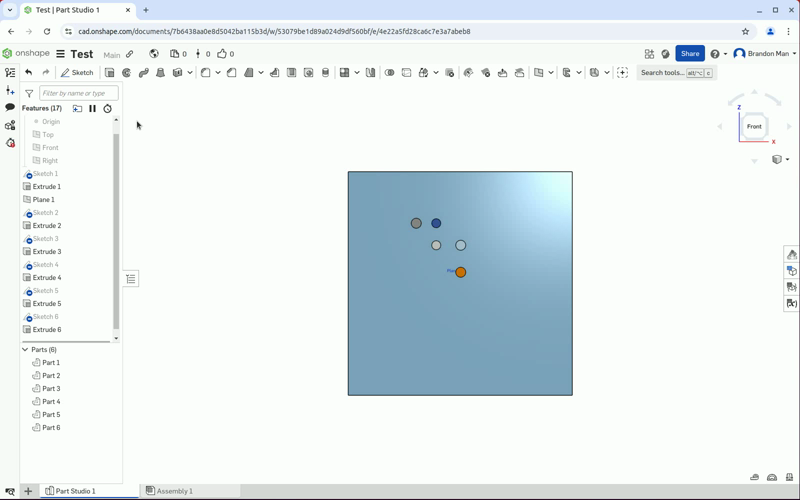
key(shift+h)
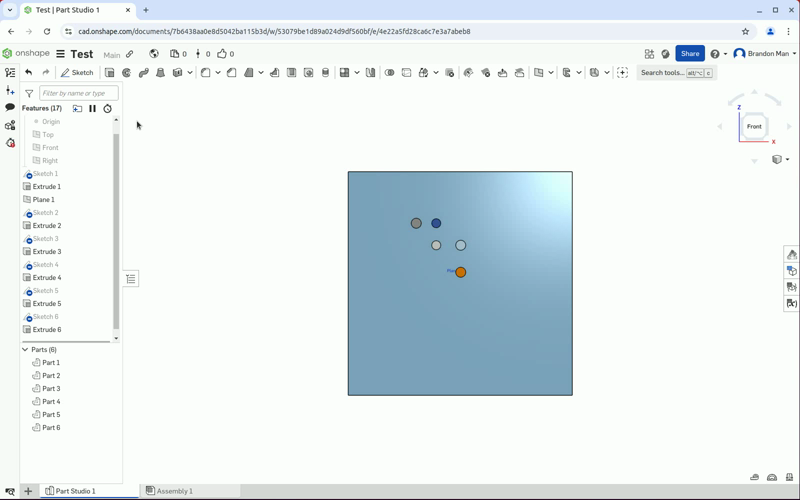
key(shift+h)
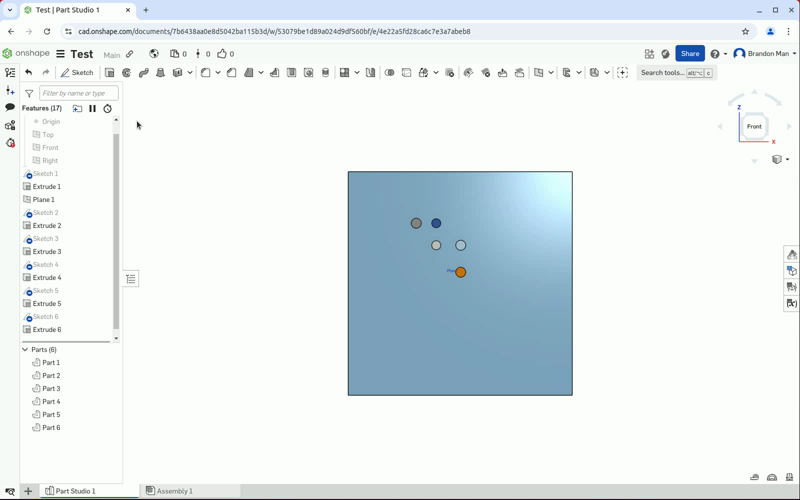
mouse_move(69, 176)
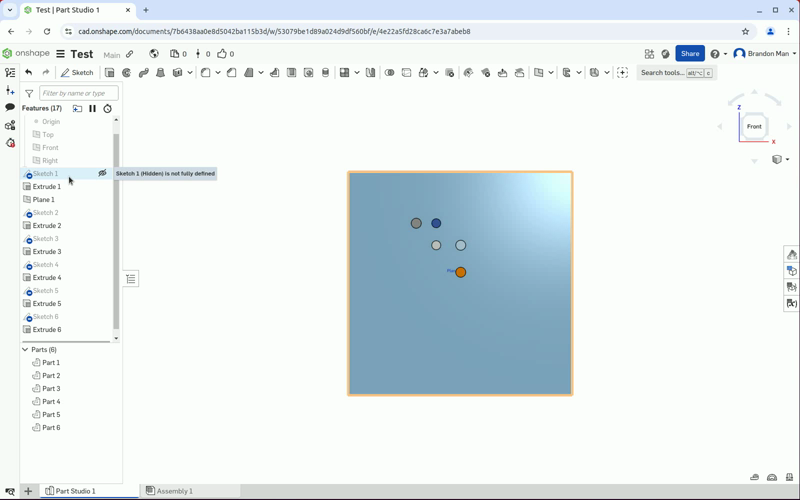
click(69, 176)
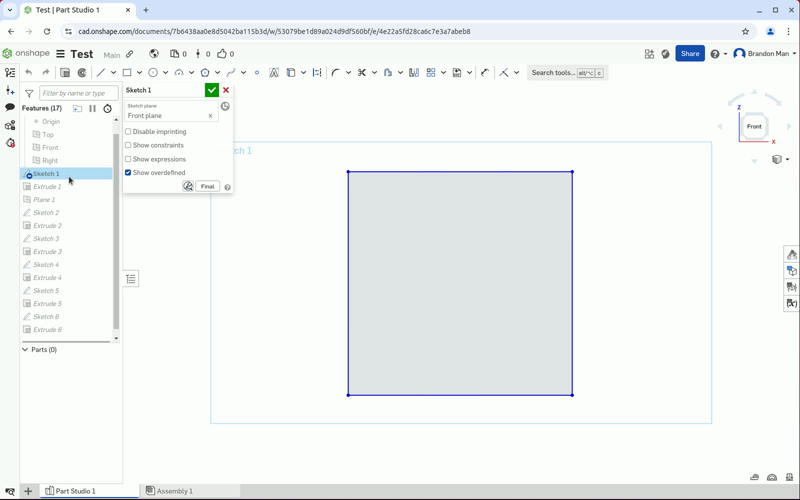
mouse_move(229, 92)
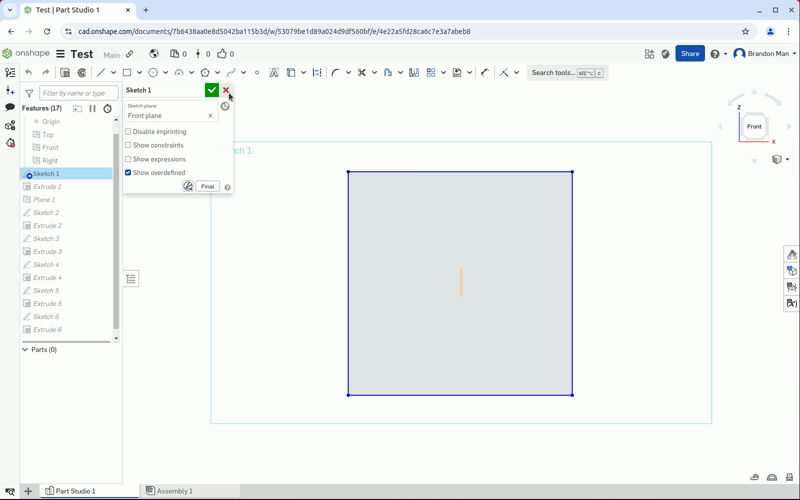
click(229, 92)
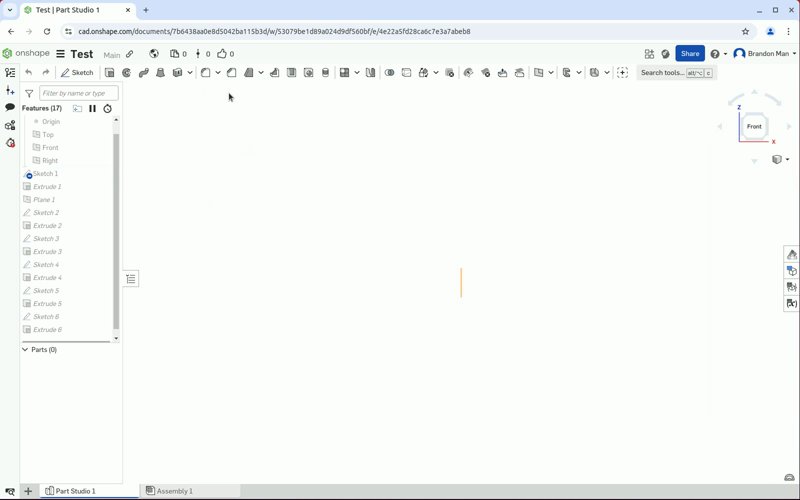
key(shift+s)
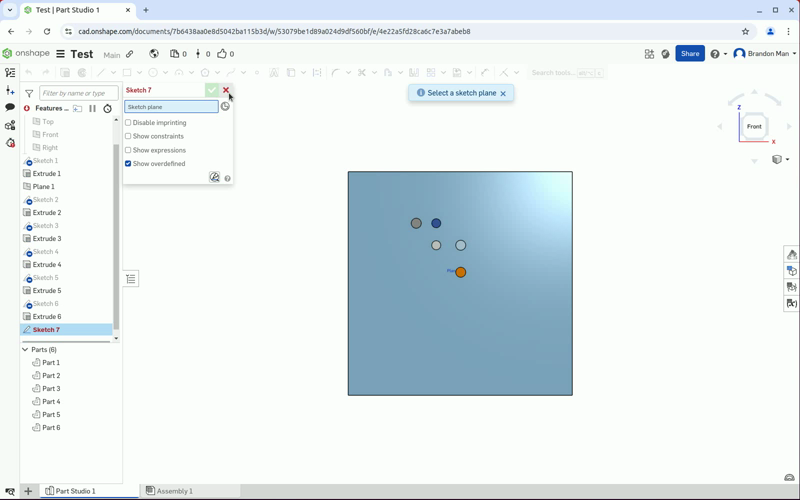
mouse_move(69, 189)
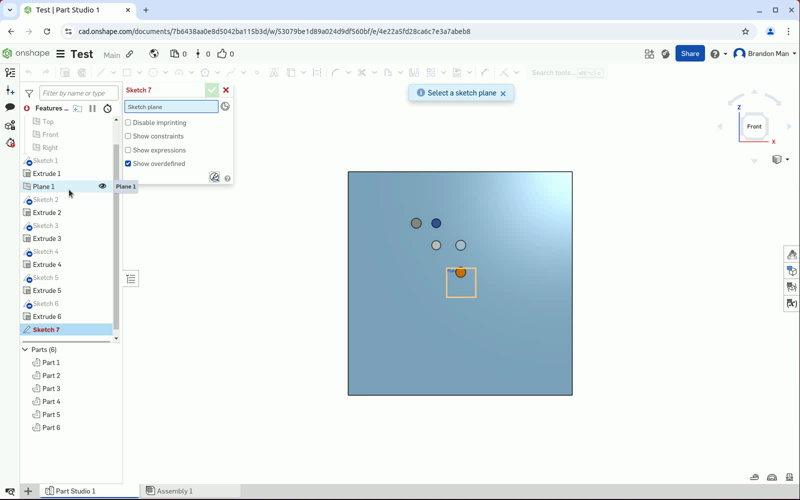
click(69, 189)
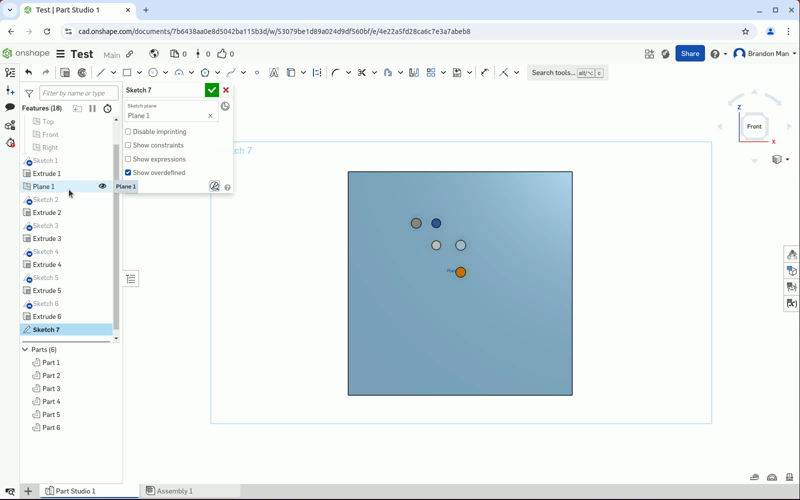
mouse_move(73, 352)
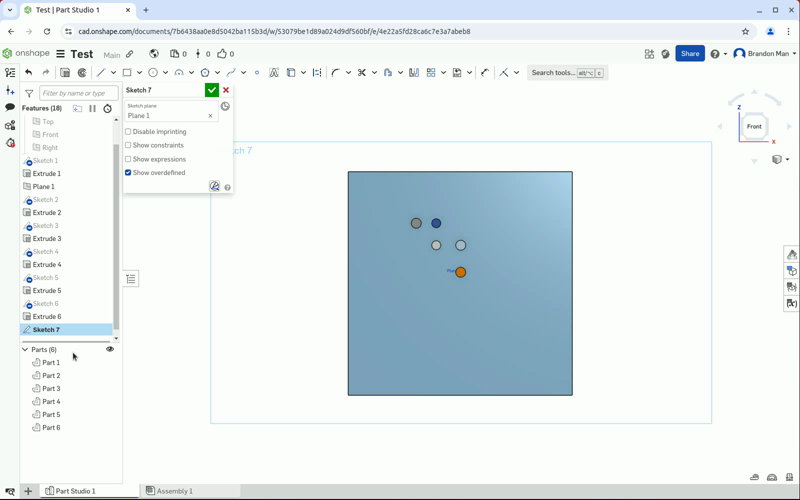
key(y)
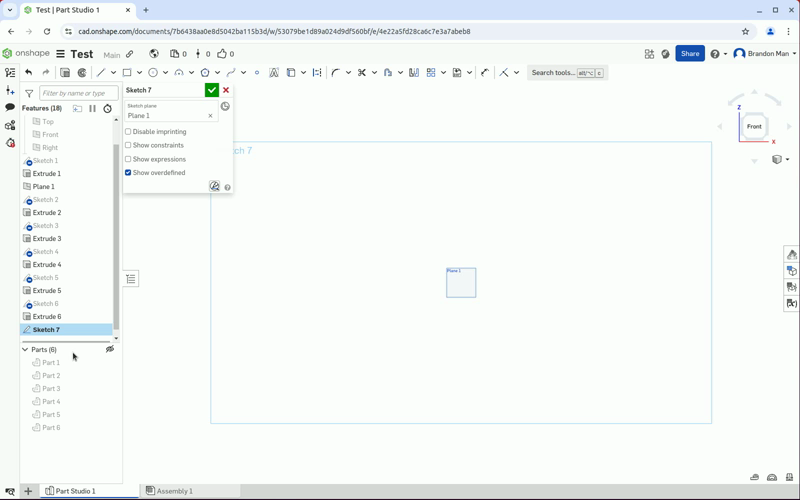
key(c)
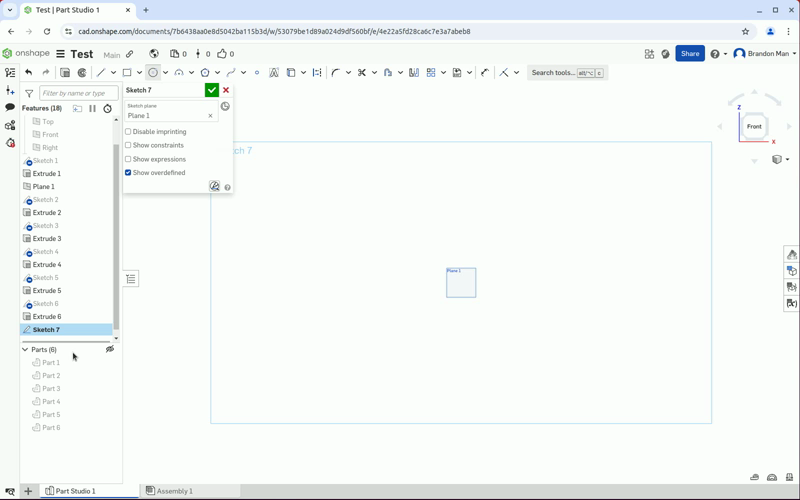
key_down(shift)
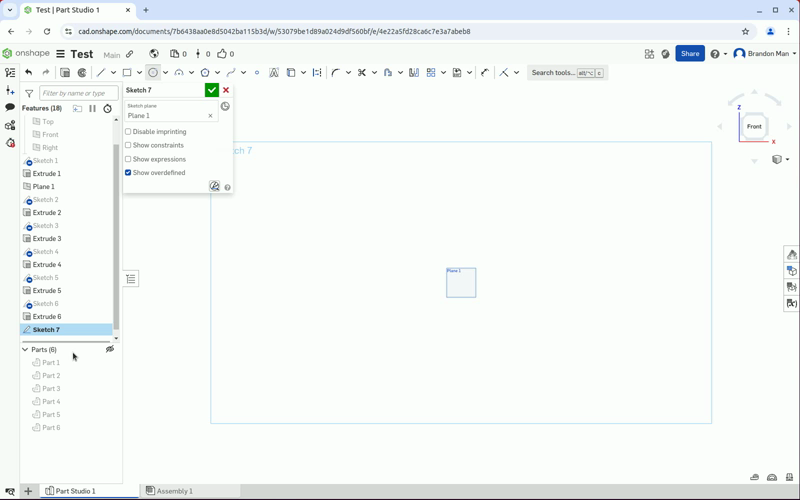
mouse_move(460, 301)
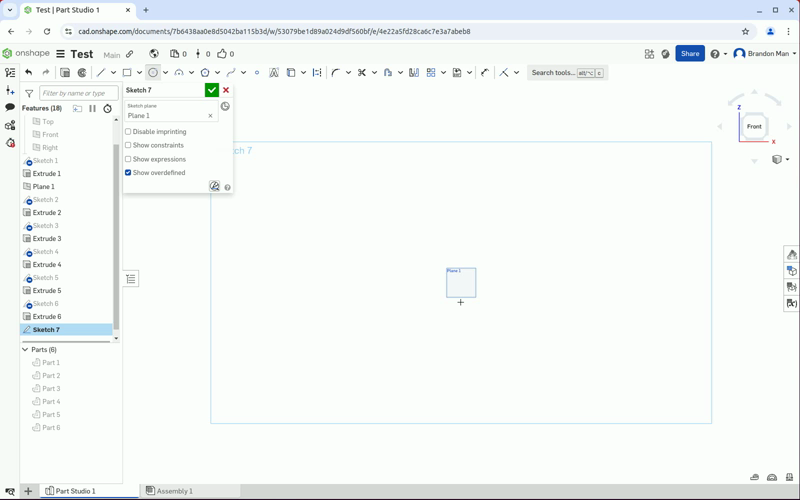
click(460, 301)
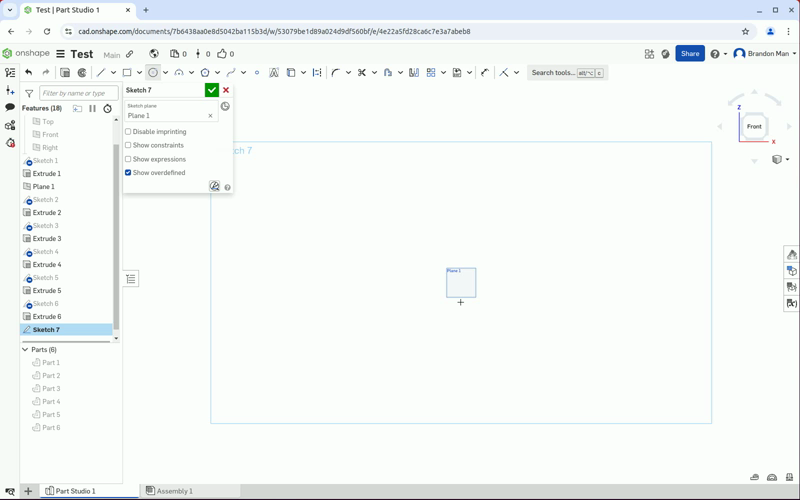
key_up(shift)
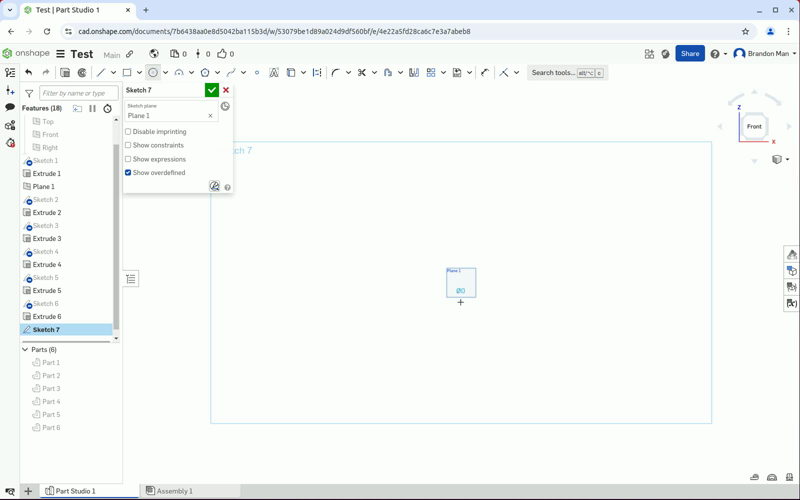
mouse_move(465, 301)
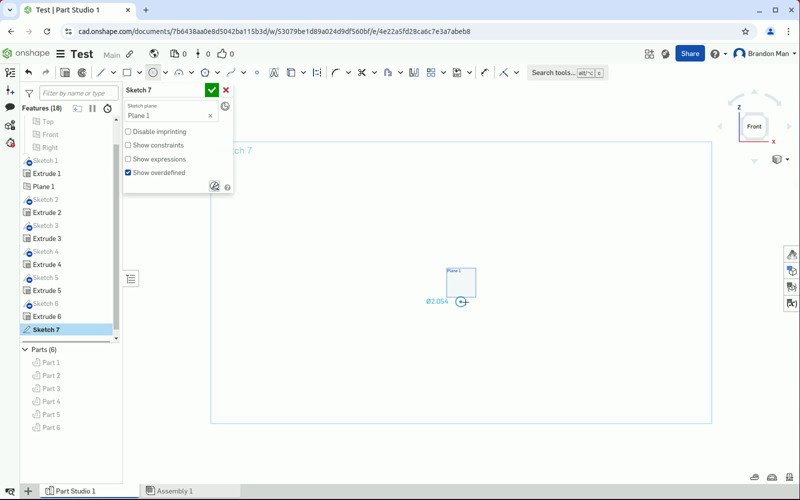
click(465, 301)
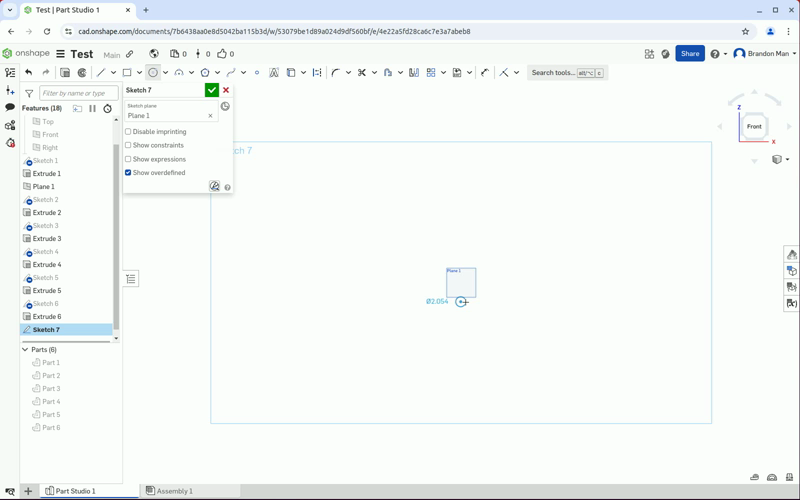
key(esc)
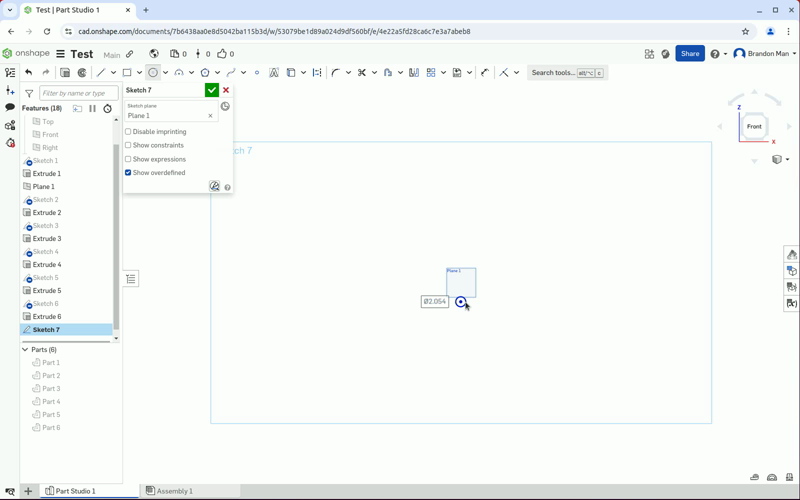
mouse_move(457, 299)
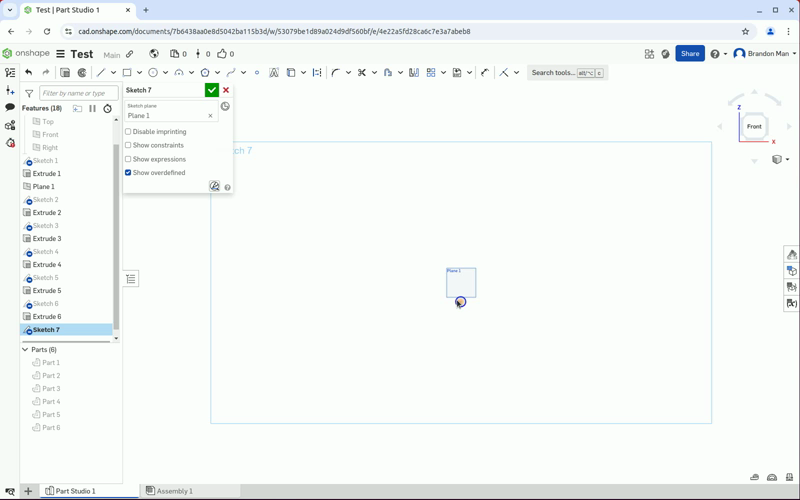
scroll(6)
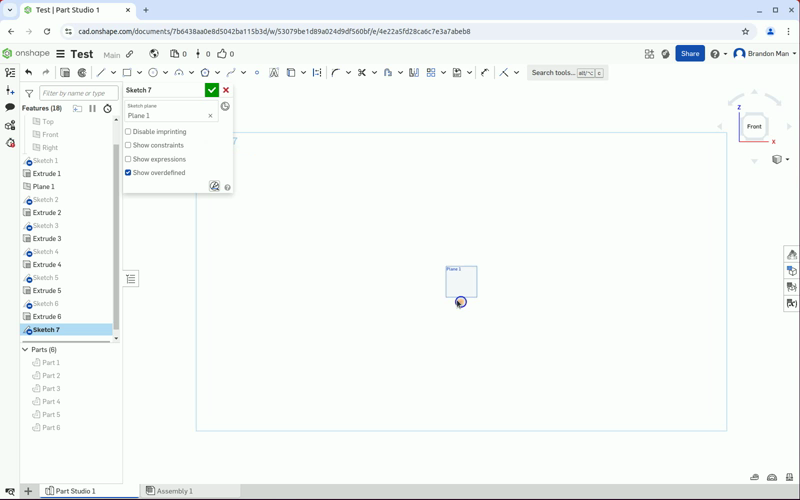
scroll(6)
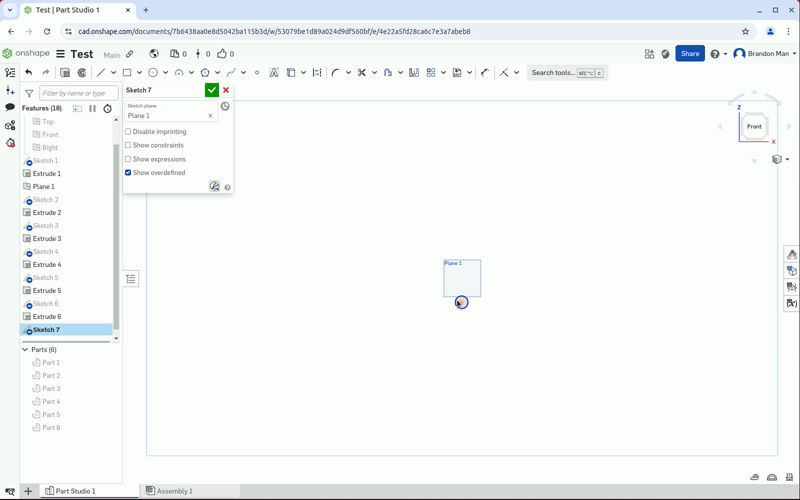
scroll(6)
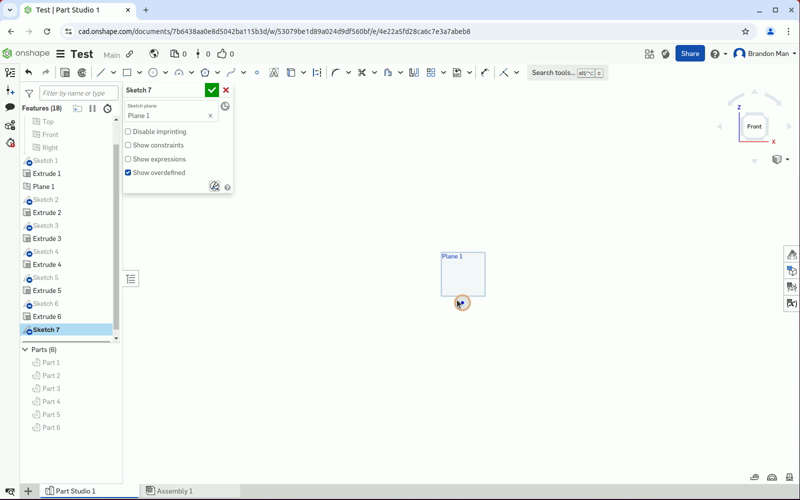
scroll(6)
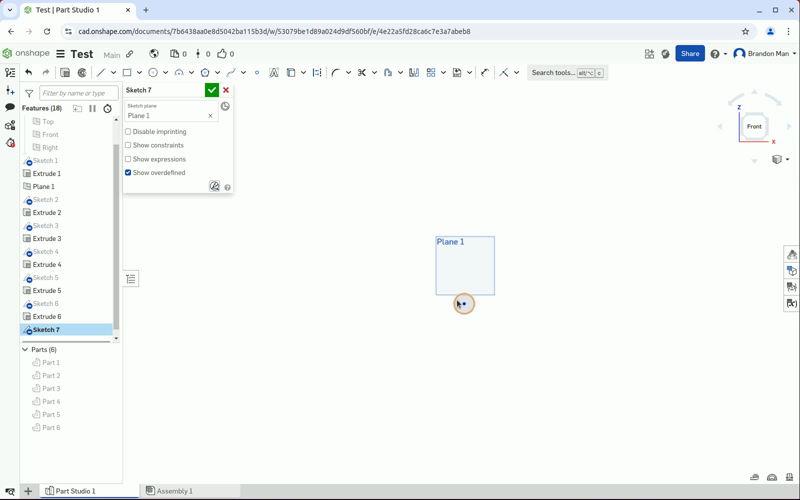
scroll(6)
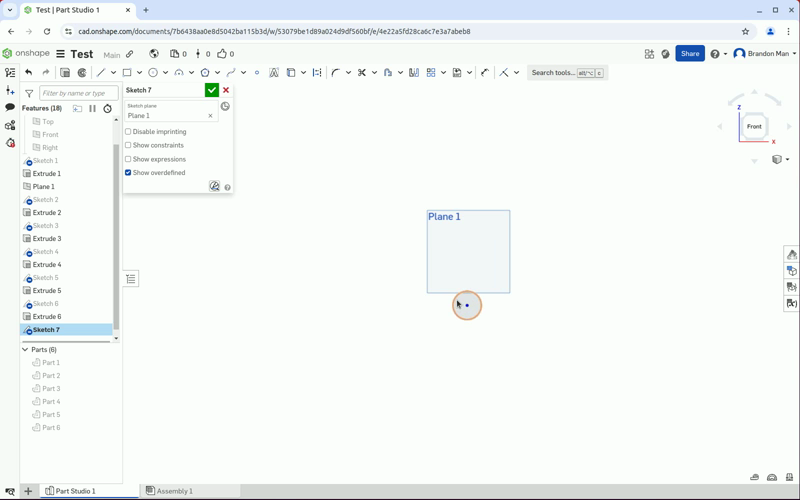
scroll(6)
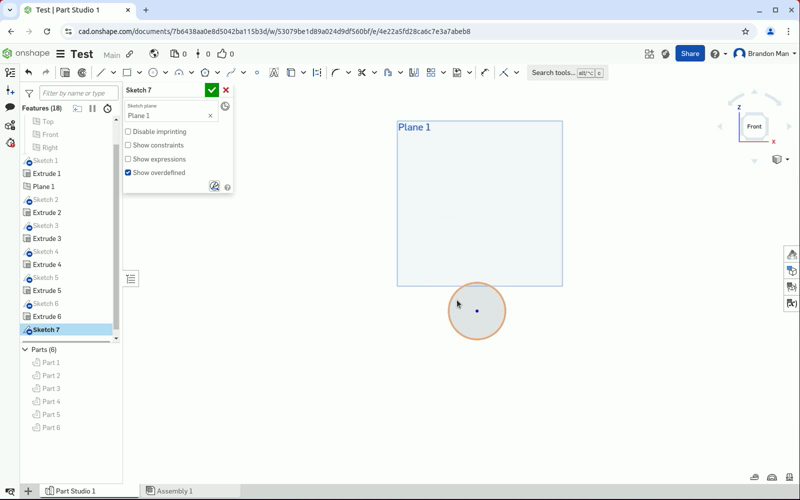
scroll(6)
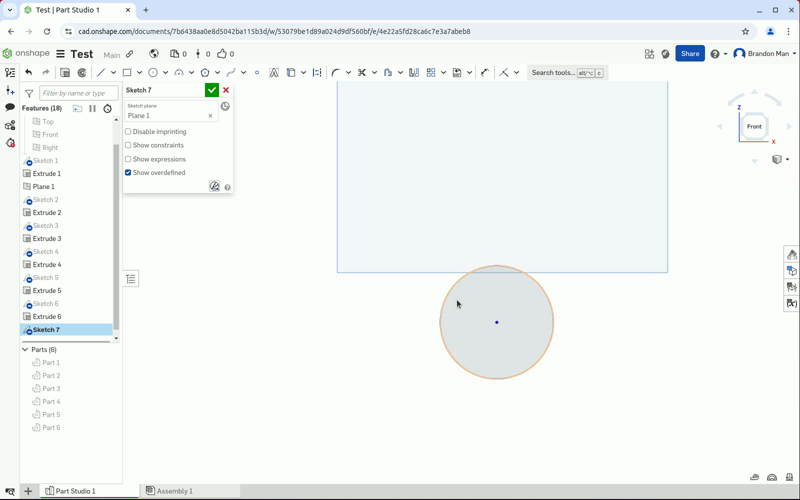
click(457, 299)
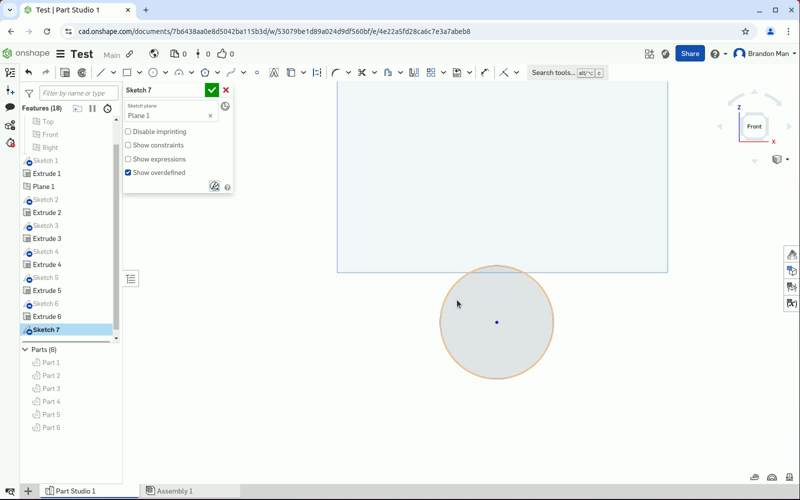
scroll(-6)
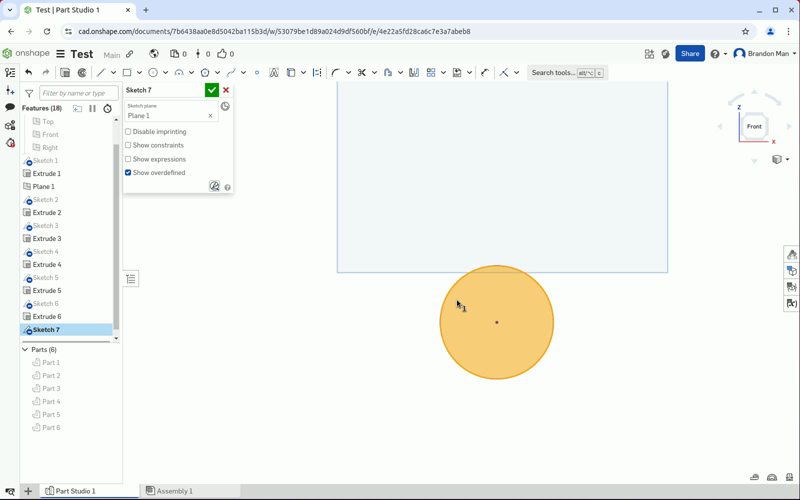
scroll(-6)
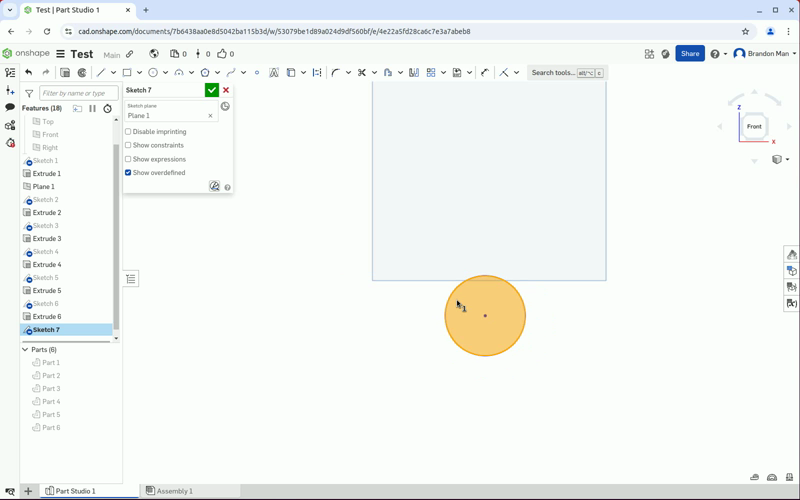
scroll(-6)
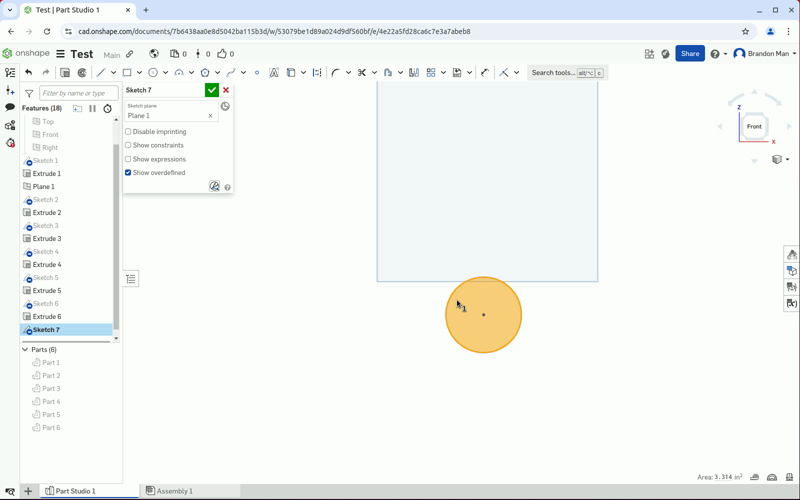
scroll(-6)
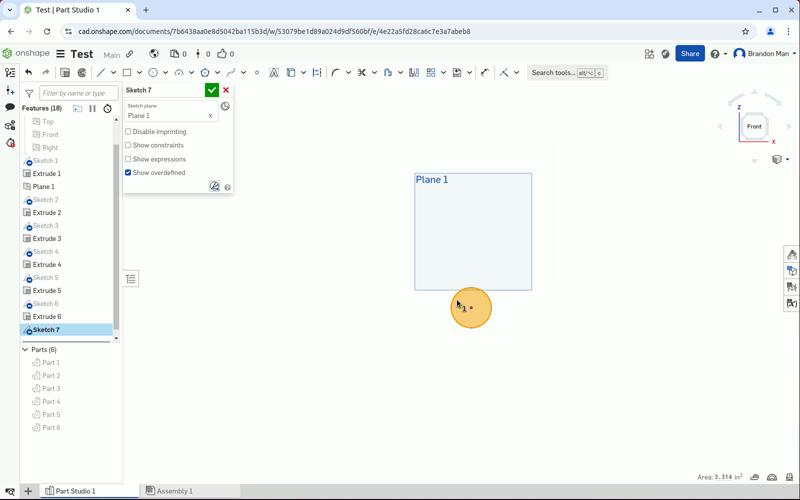
scroll(-6)
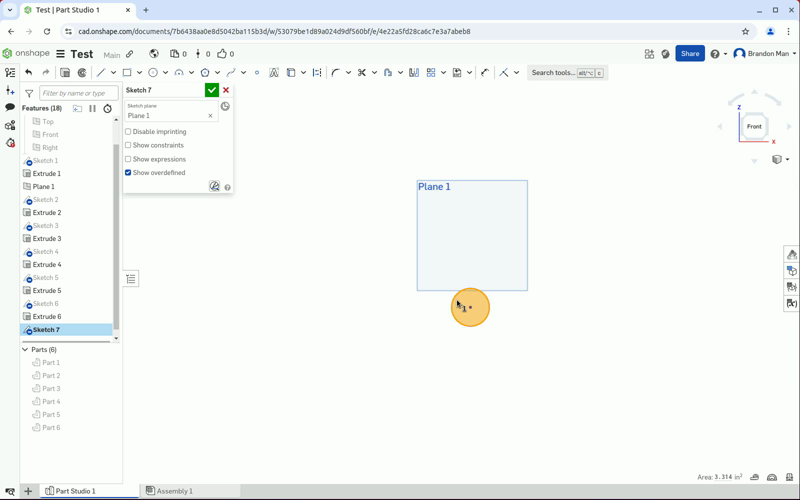
scroll(-6)
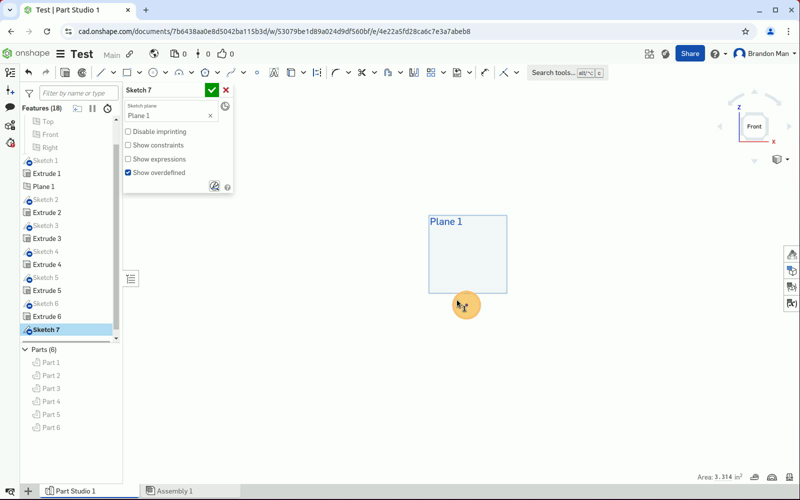
scroll(-6)
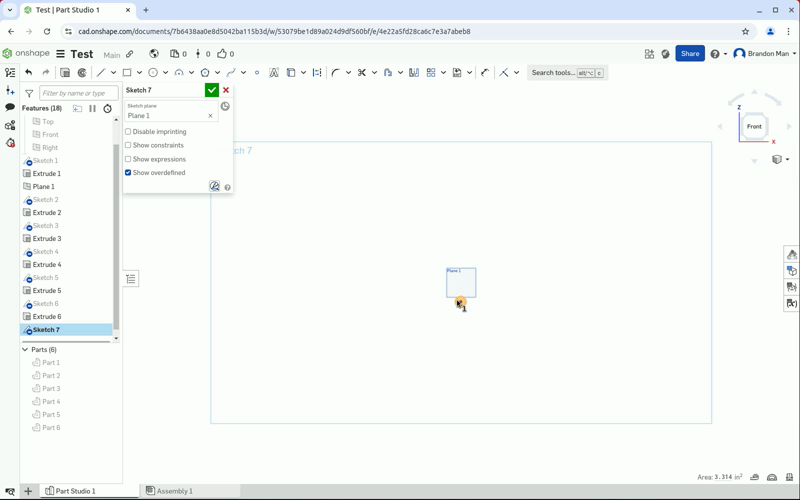
mouse_move(73, 352)
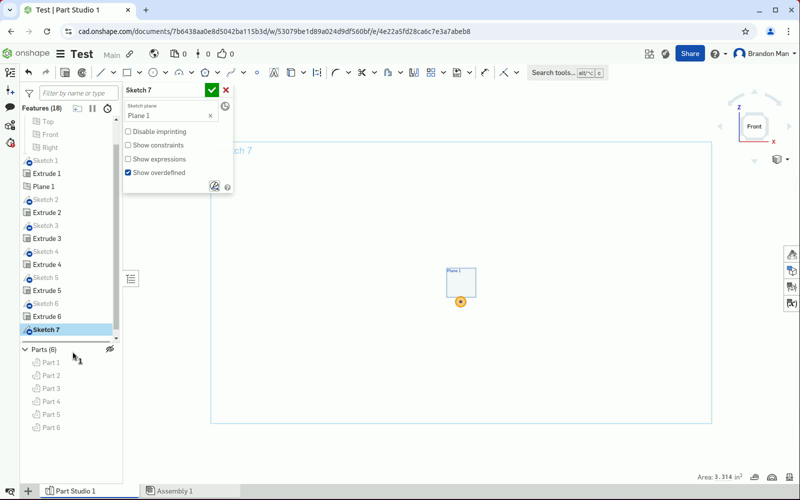
key(shift+y)
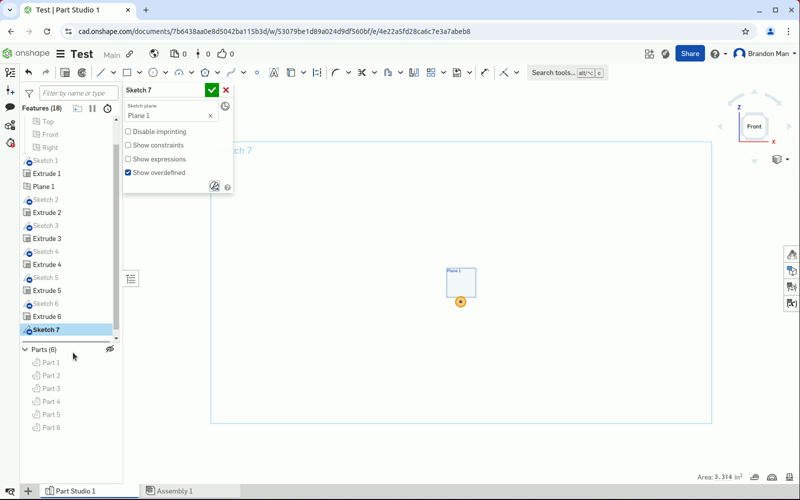
key(shift+e)
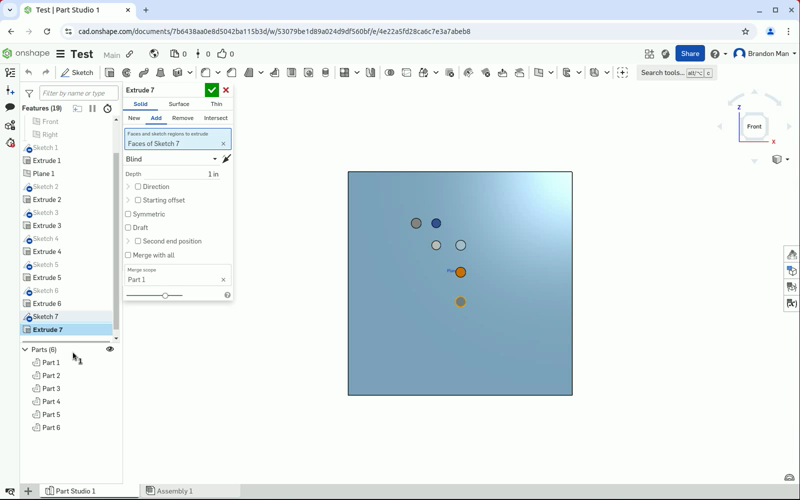
mouse_move(143, 106)
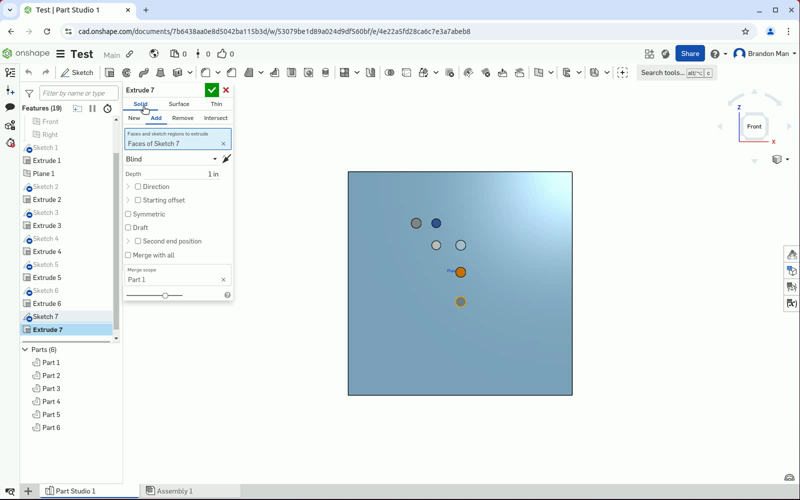
click(143, 106)
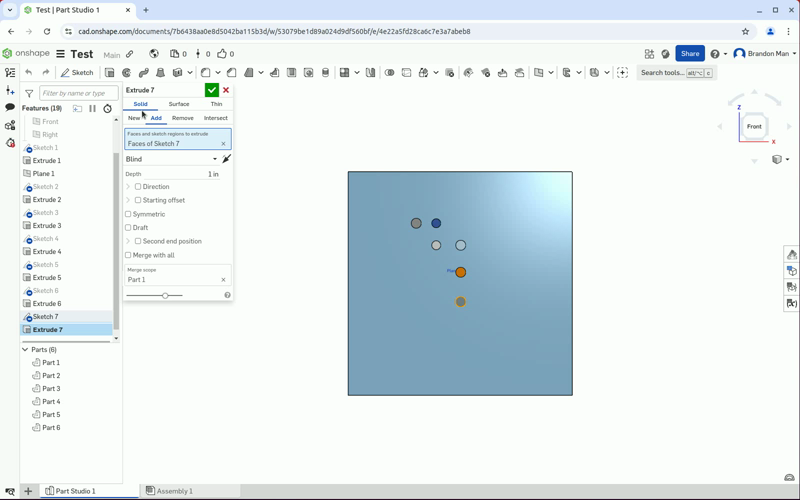
mouse_move(137, 120)
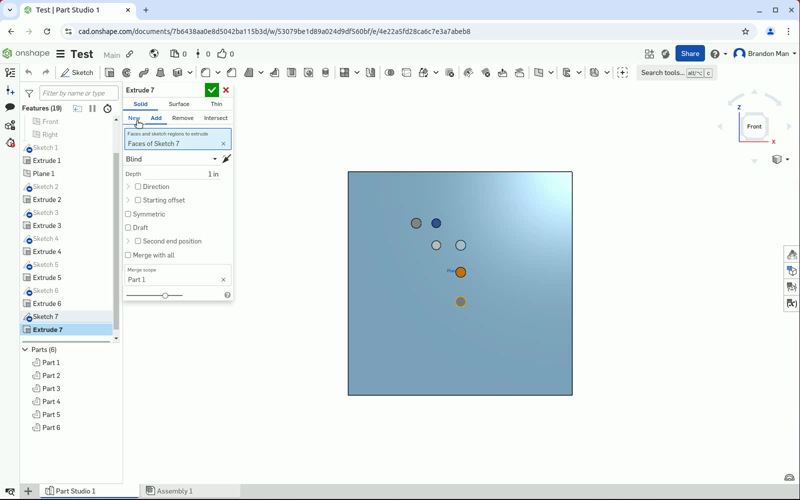
click(137, 120)
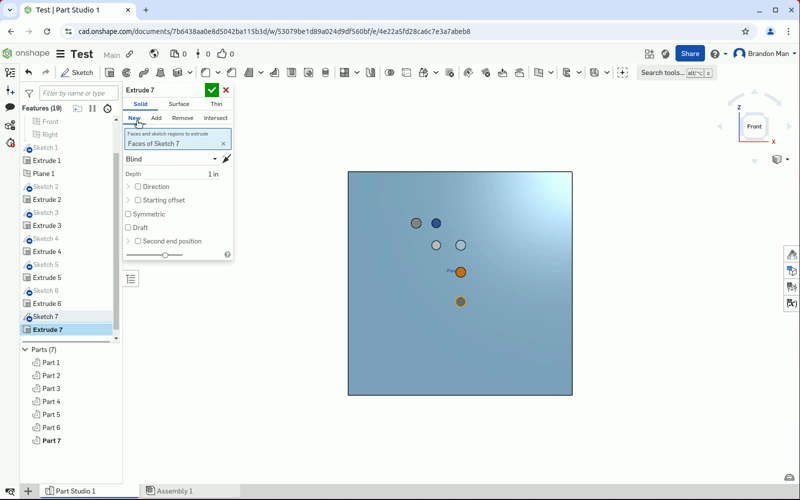
key(tab, 4)
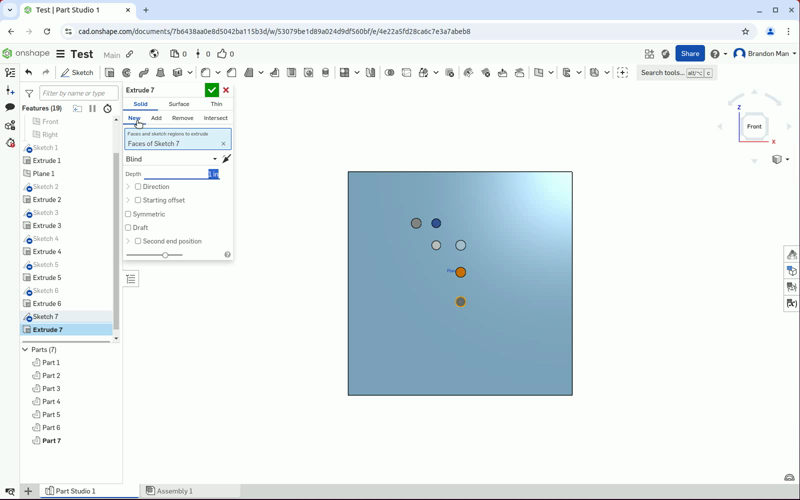
text(6.981)
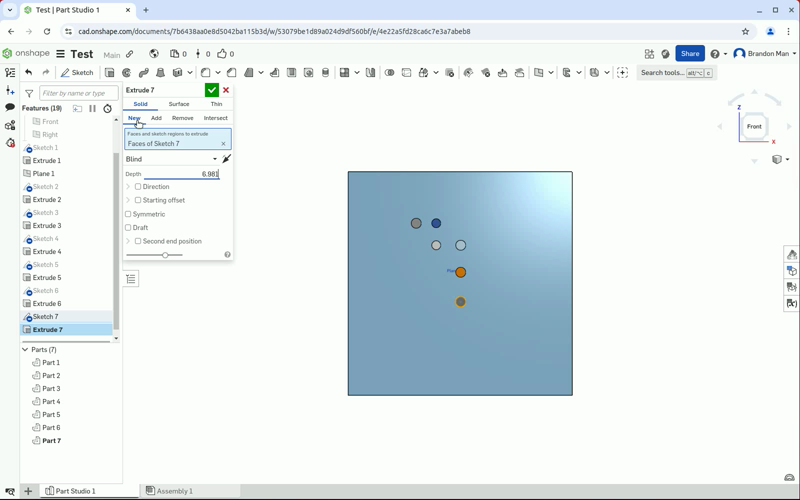
key(enter)
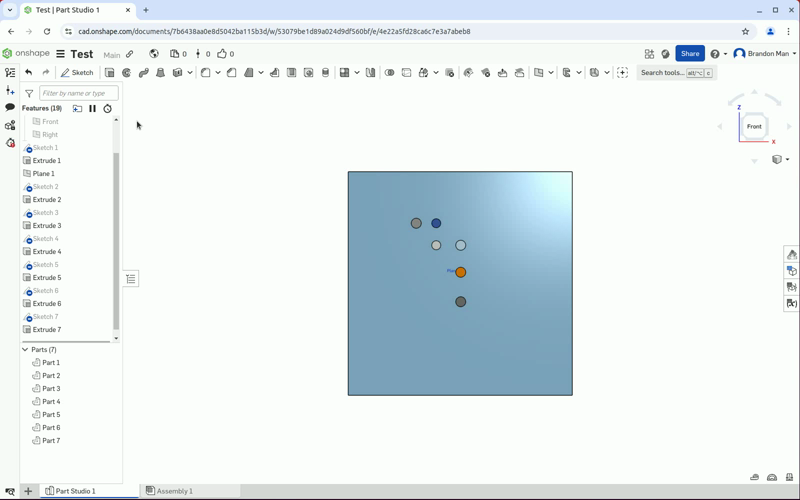
key(shift+h)
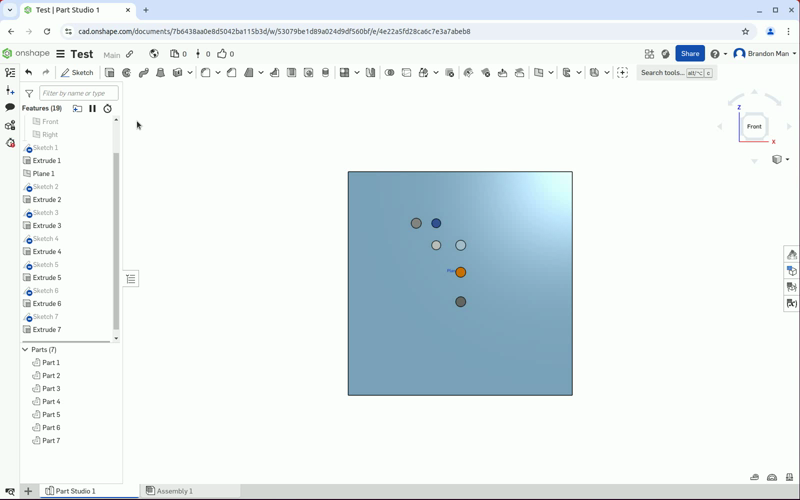
key(shift+h)
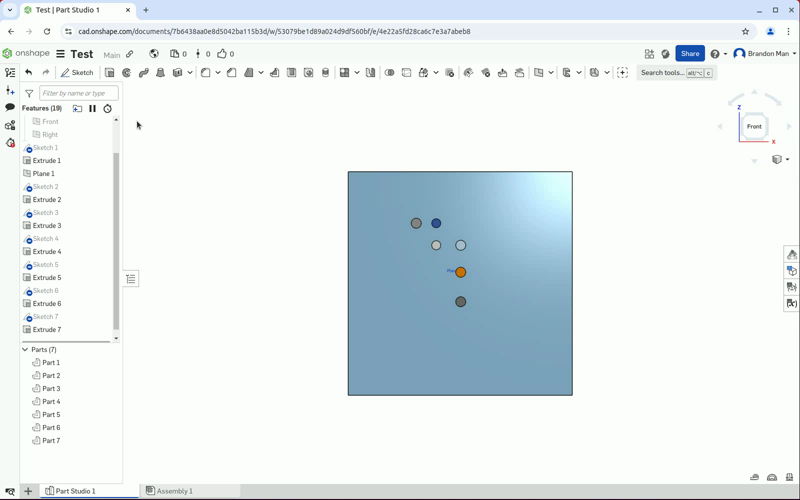
mouse_move(69, 150)
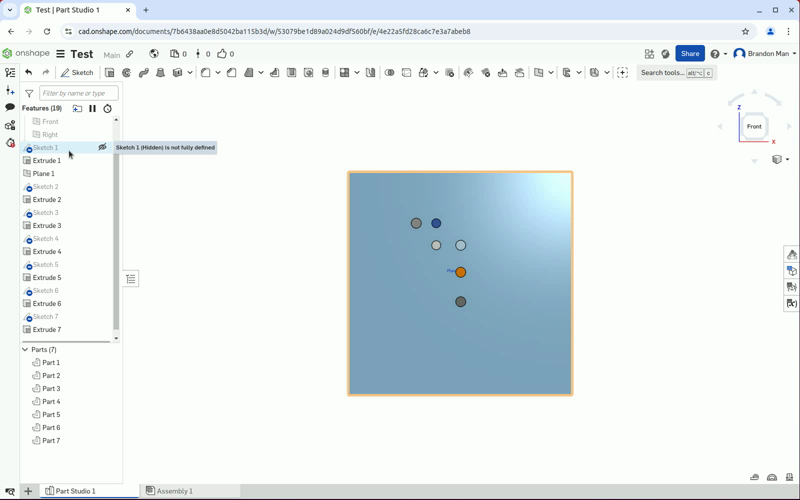
click(69, 150)
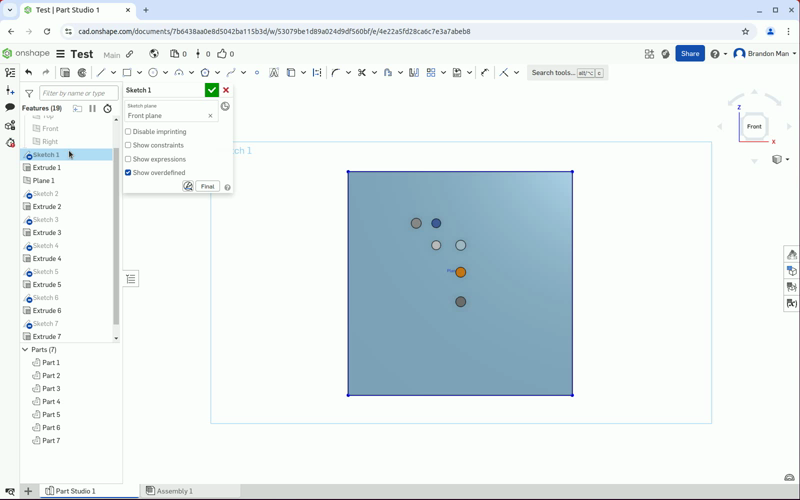
mouse_move(229, 92)
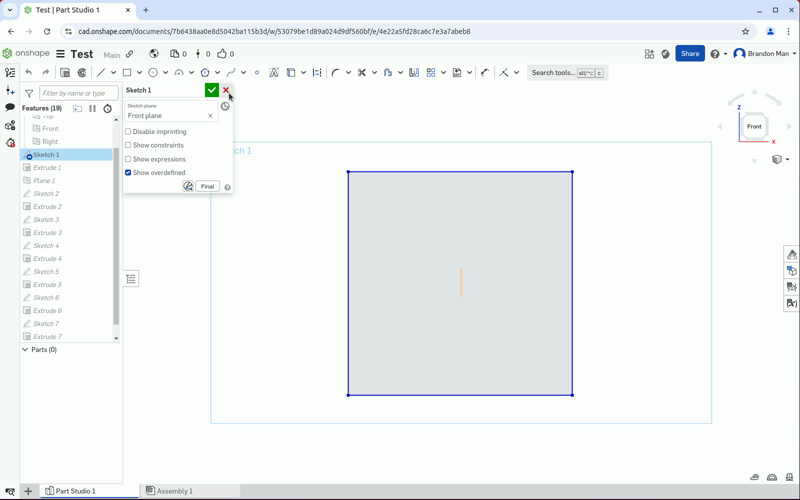
click(229, 92)
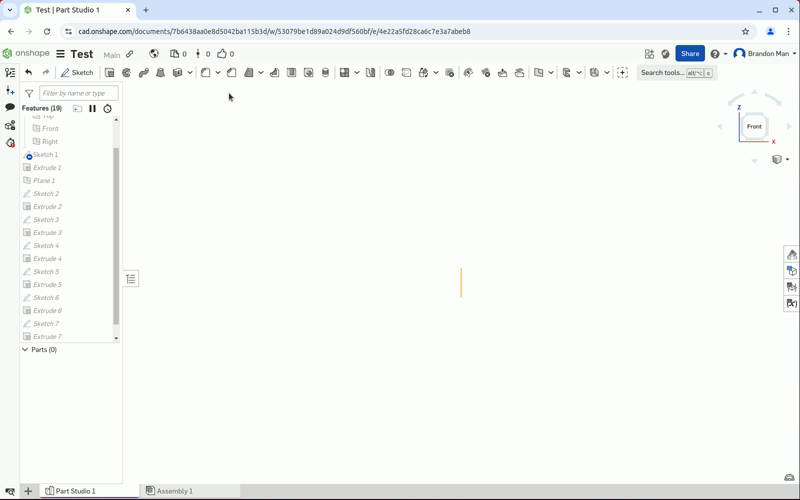
key(shift+s)
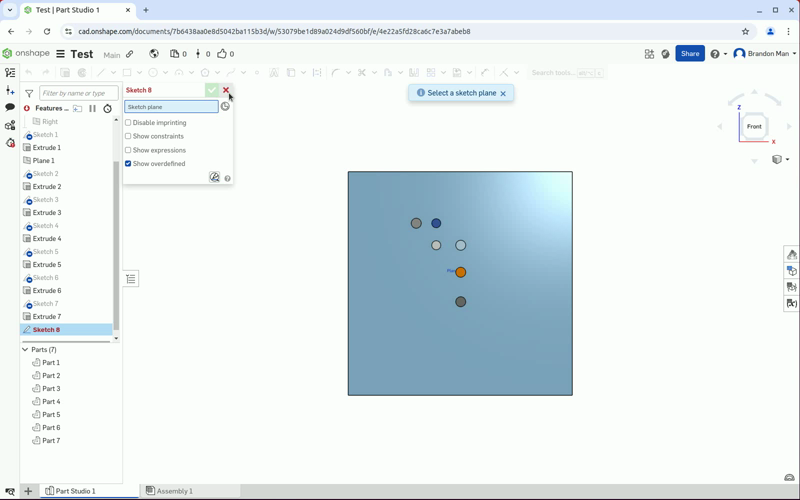
mouse_move(69, 163)
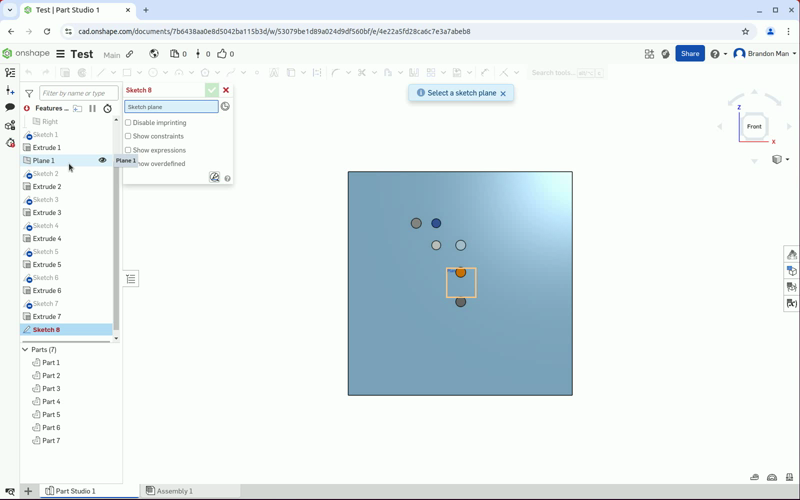
click(69, 163)
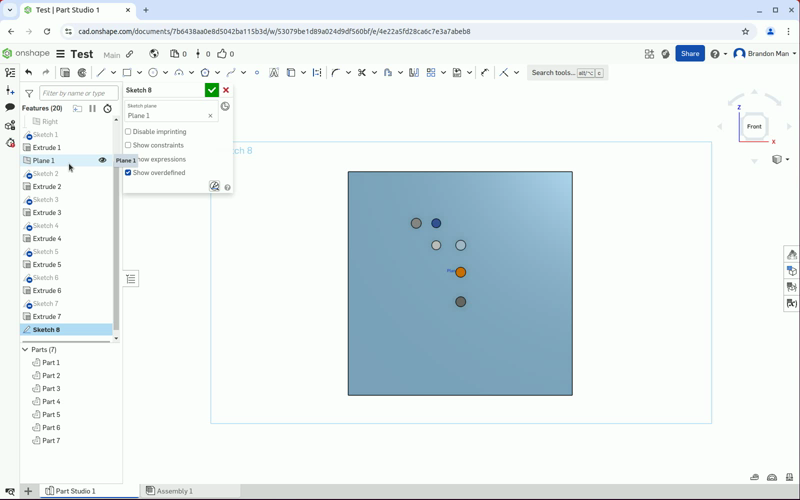
mouse_move(73, 352)
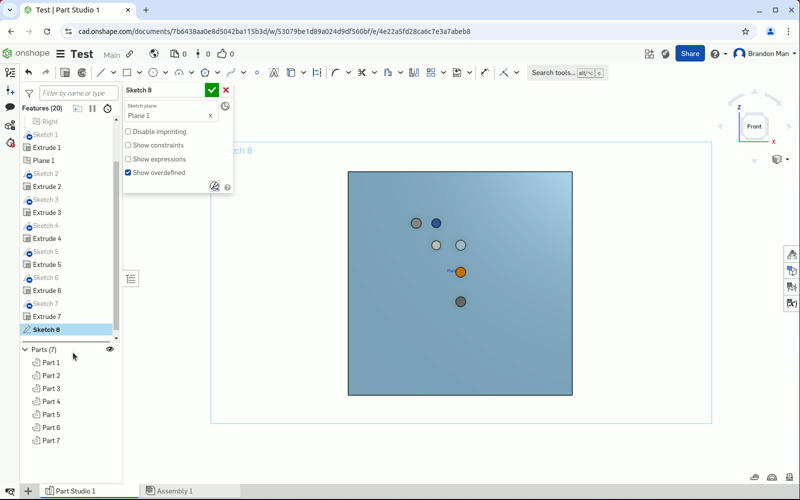
key(y)
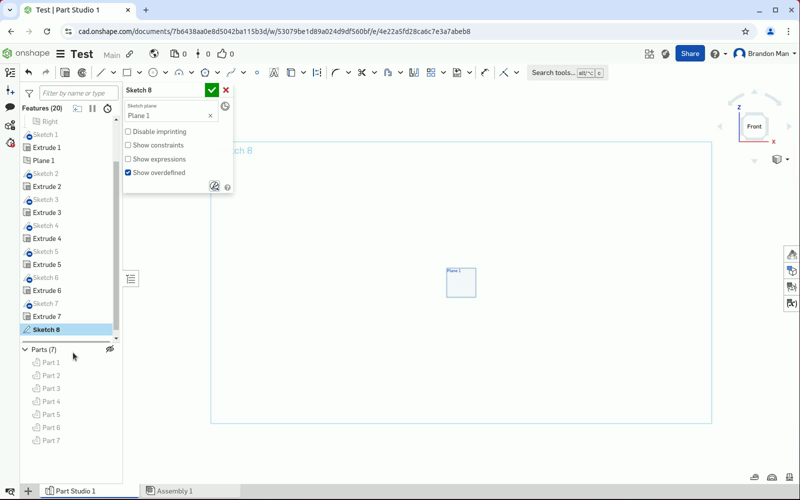
key(c)
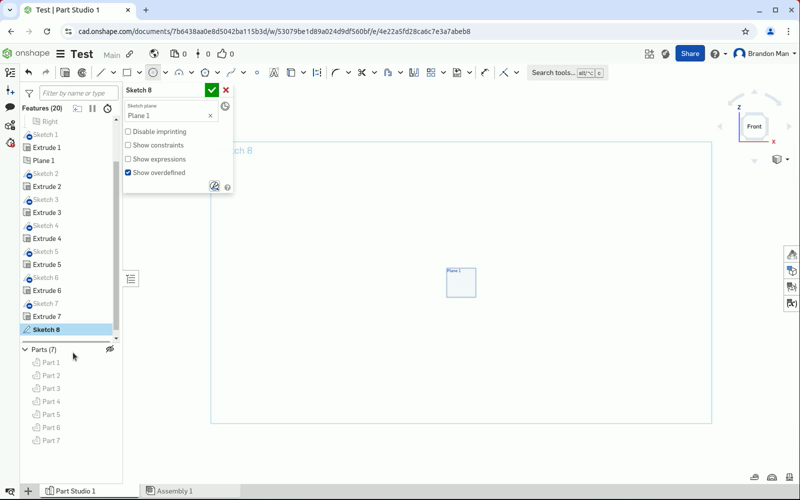
key_down(shift)
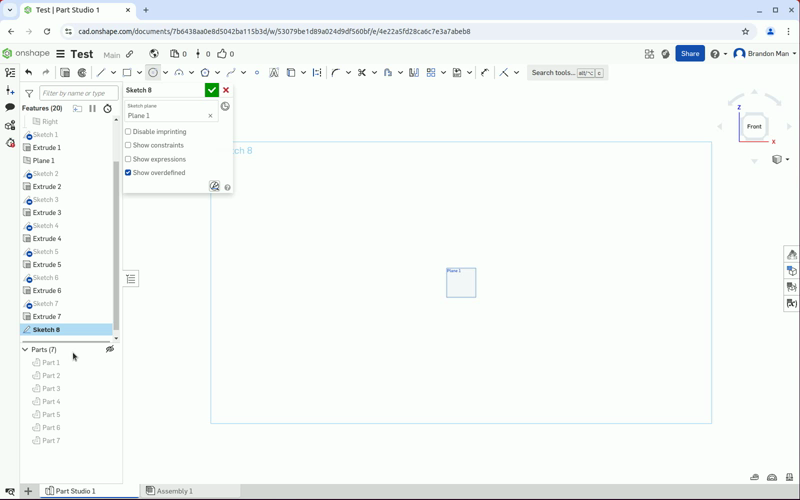
mouse_move(460, 333)
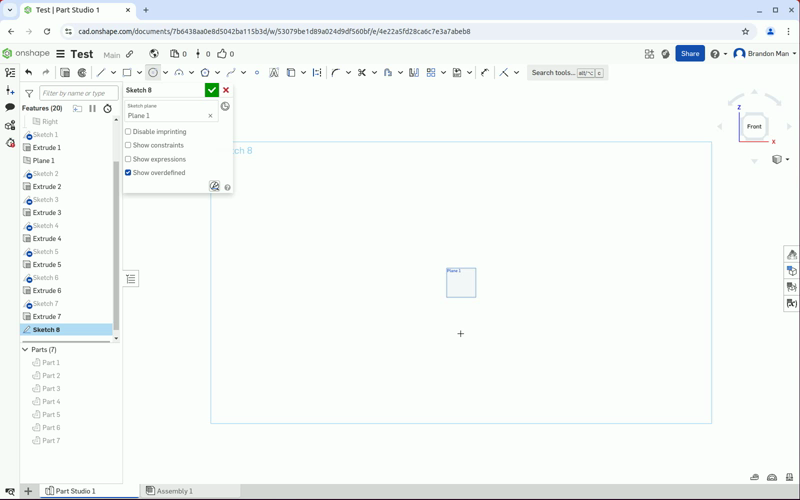
click(460, 333)
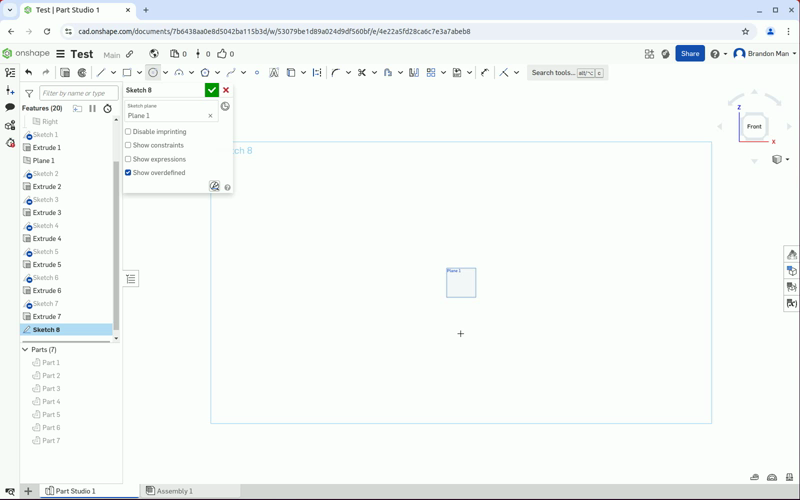
key_up(shift)
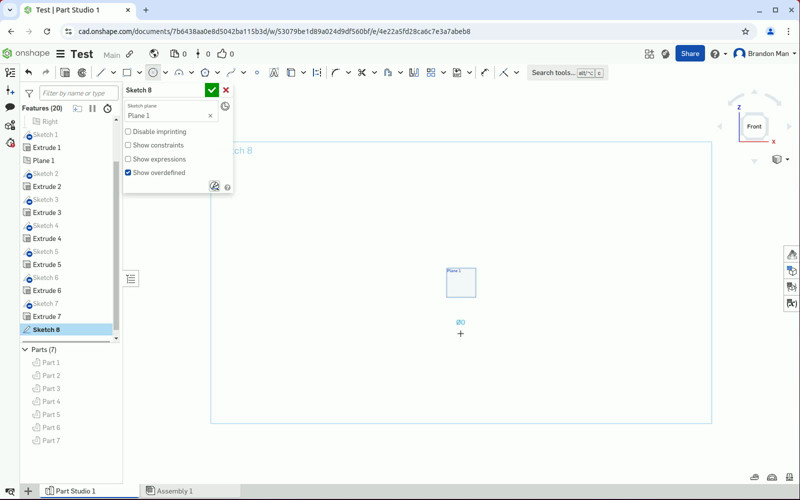
mouse_move(465, 333)
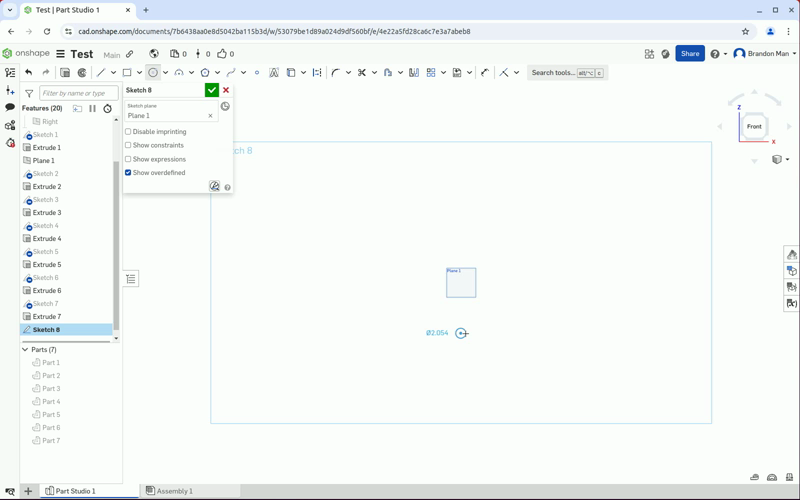
click(465, 333)
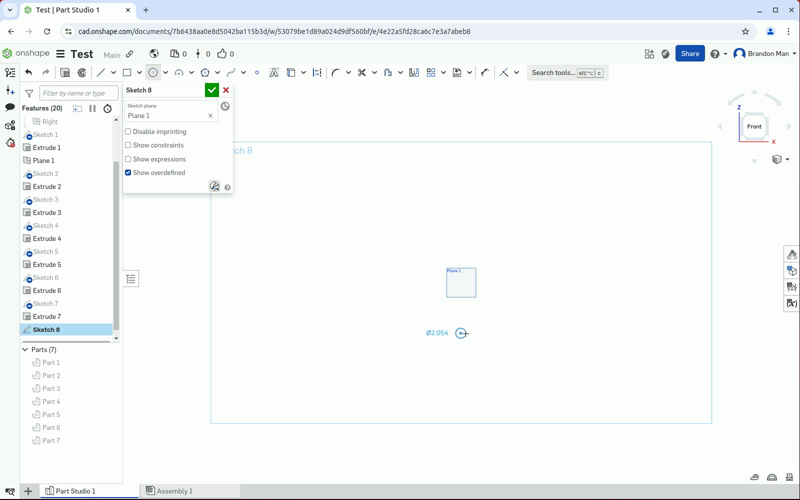
key(esc)
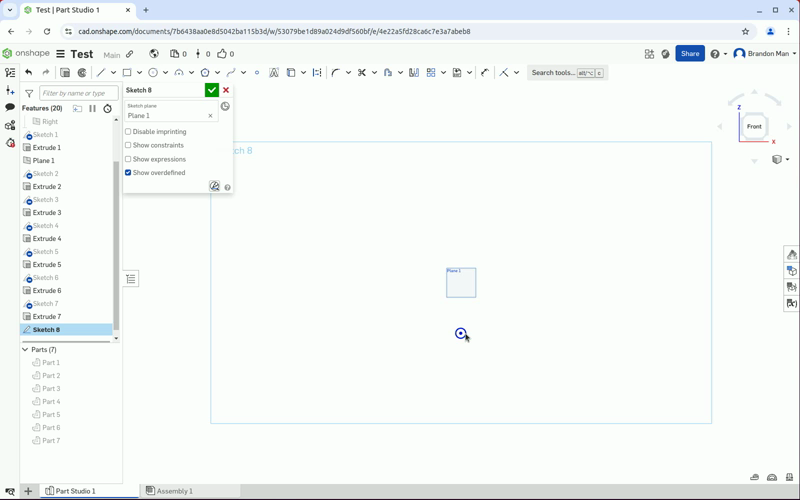
mouse_move(457, 334)
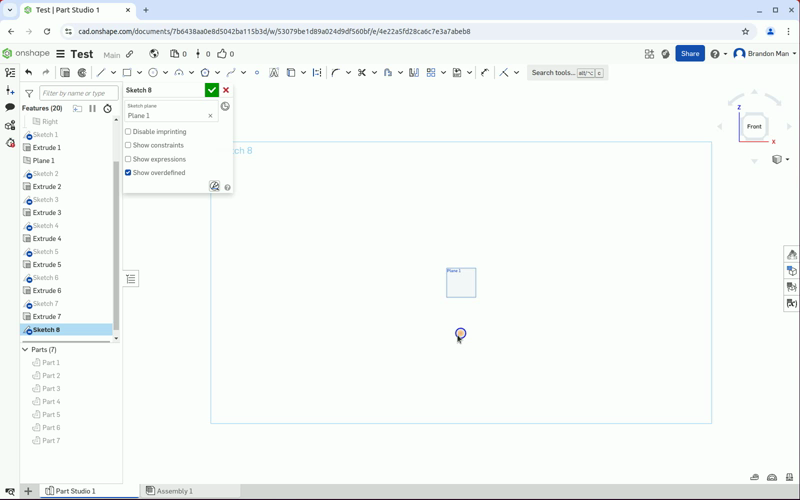
scroll(6)
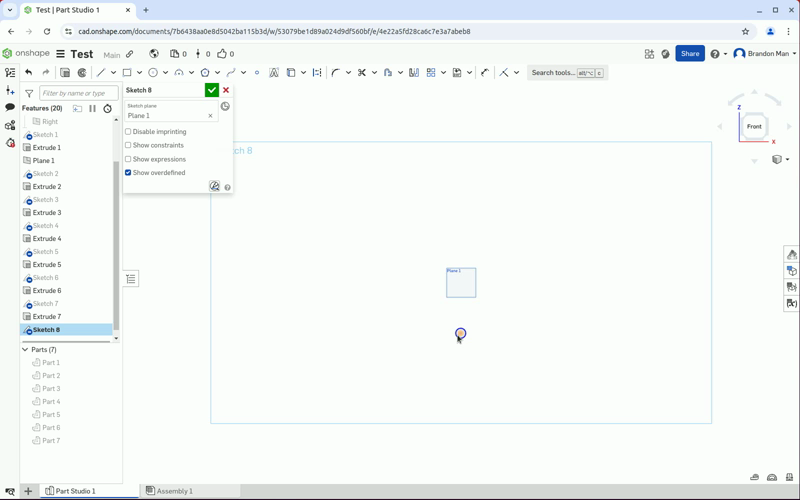
scroll(6)
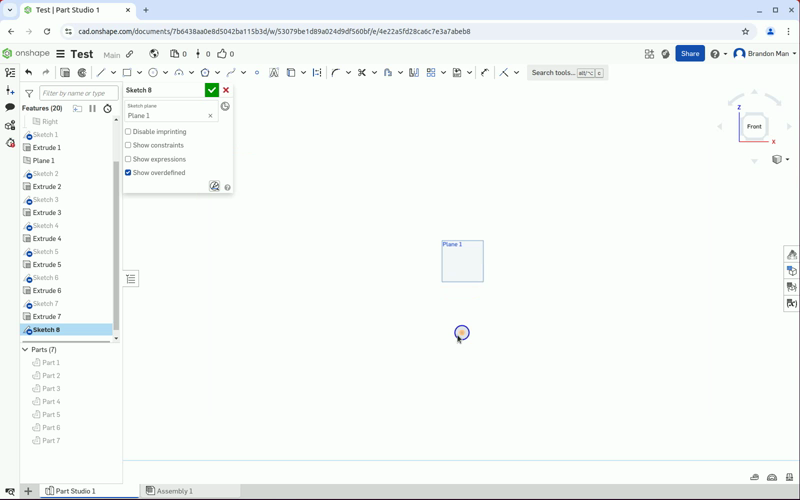
scroll(6)
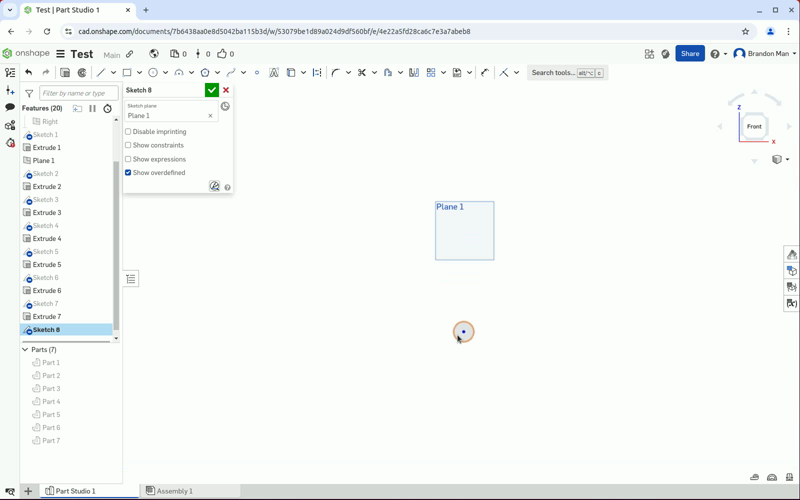
scroll(6)
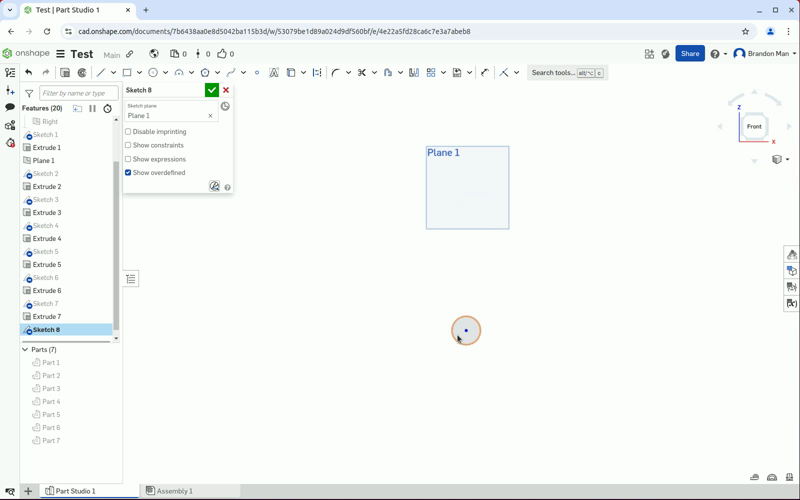
scroll(6)
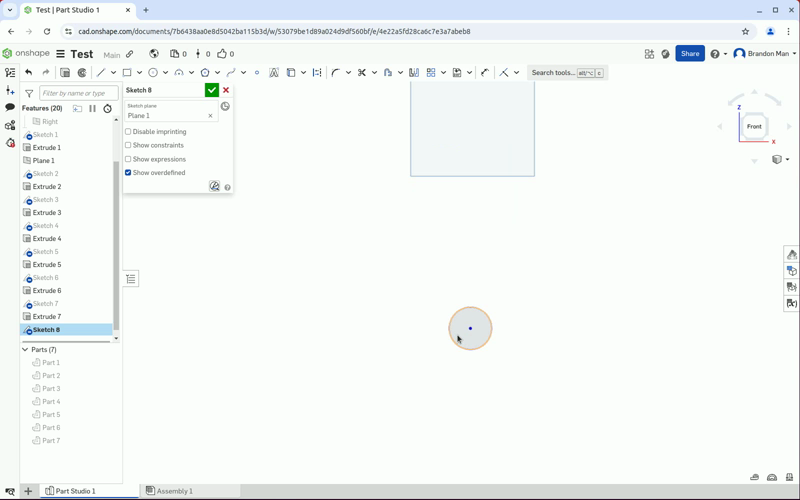
scroll(6)
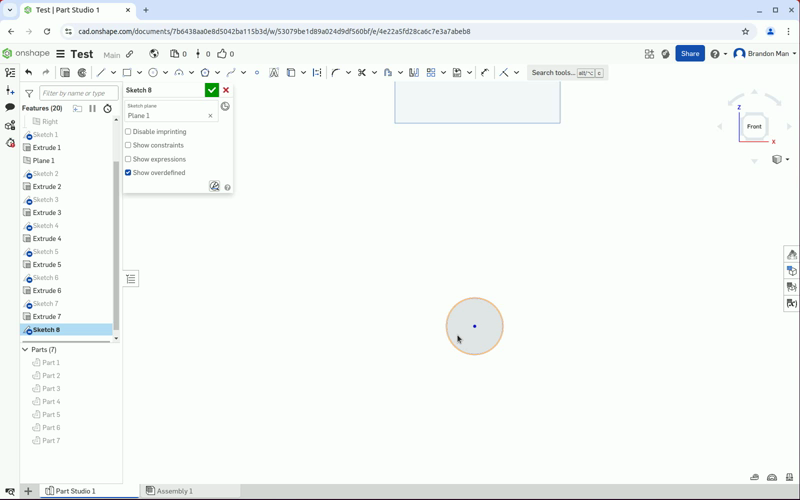
scroll(6)
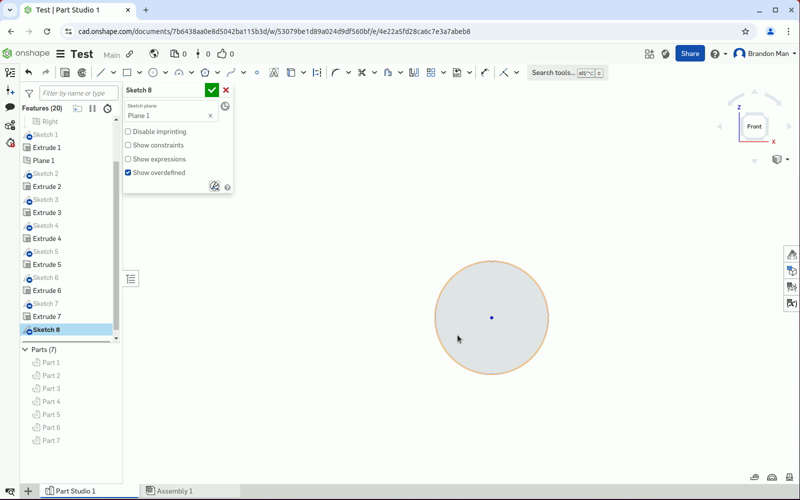
click(457, 334)
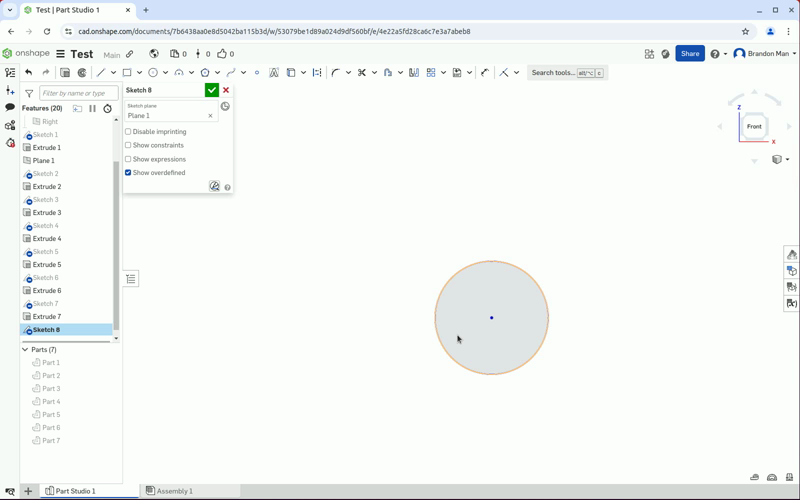
scroll(-6)
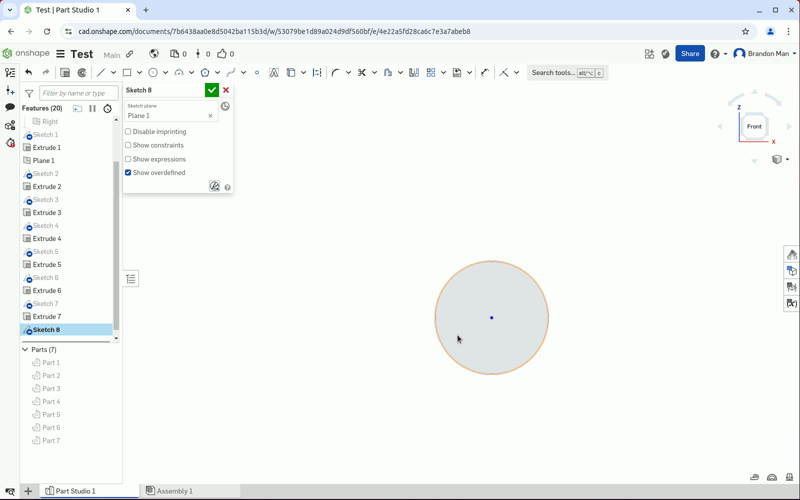
scroll(-6)
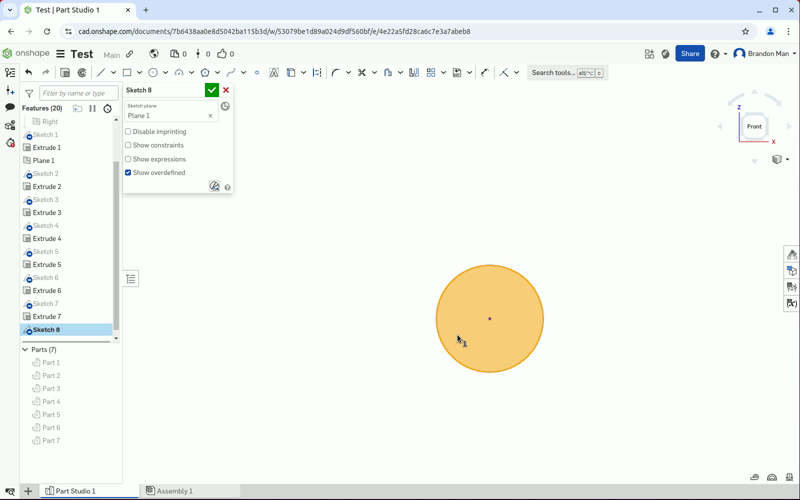
scroll(-6)
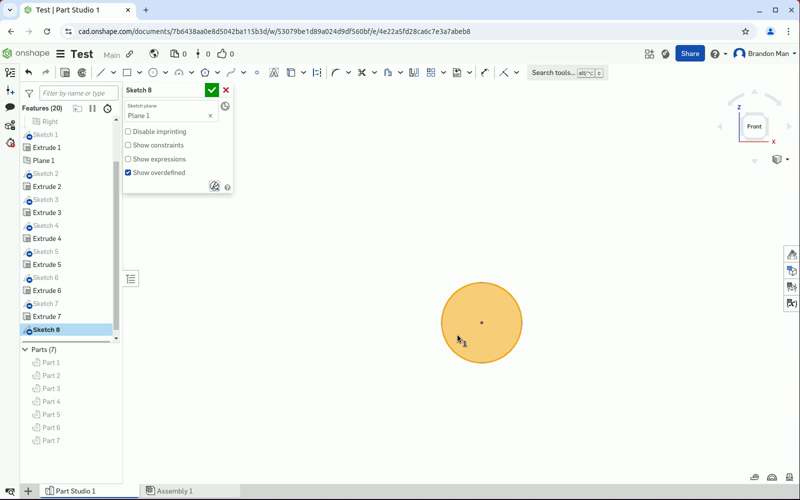
scroll(-6)
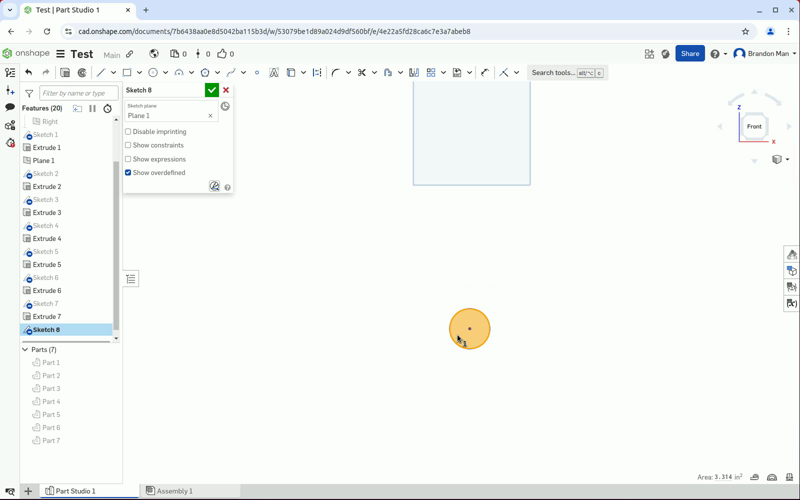
scroll(-6)
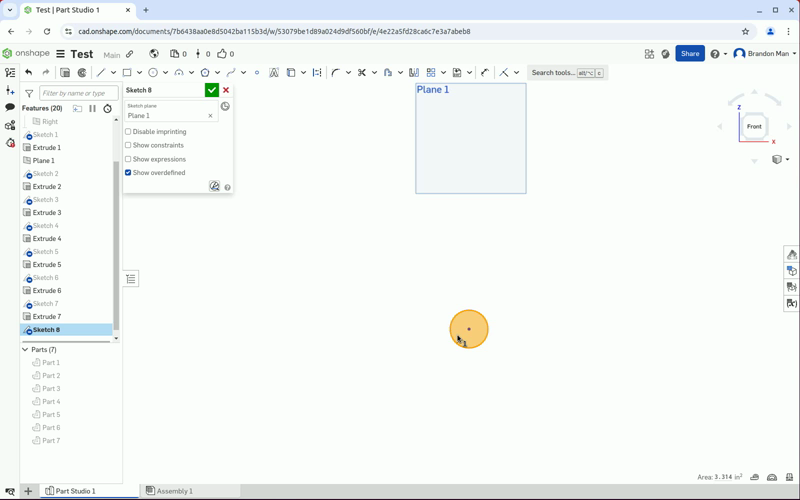
scroll(-6)
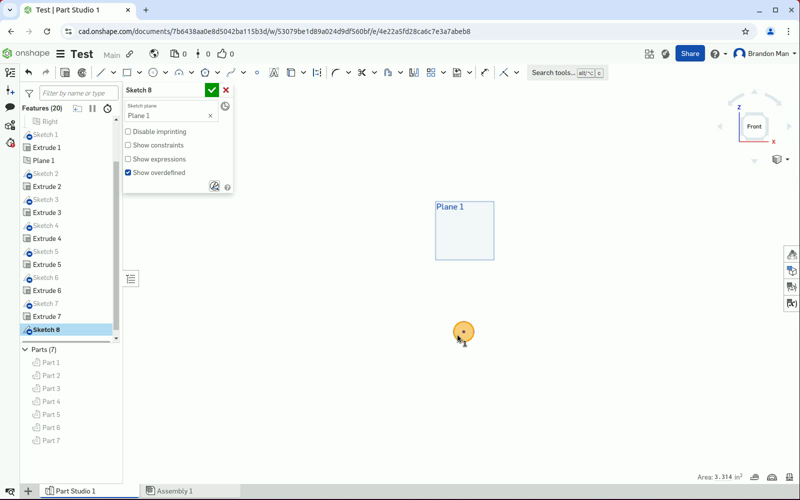
scroll(-6)
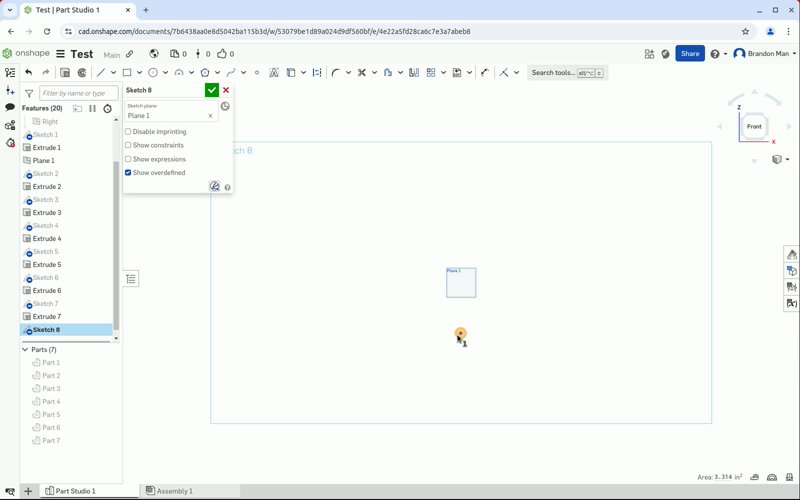
mouse_move(73, 352)
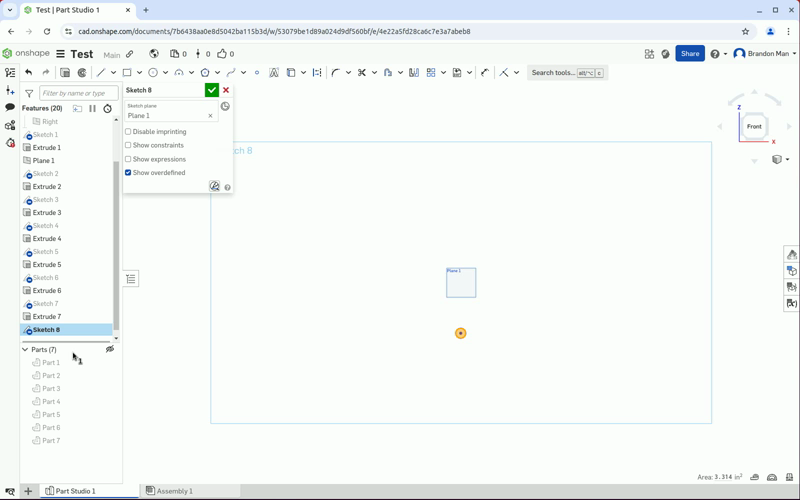
key(shift+y)
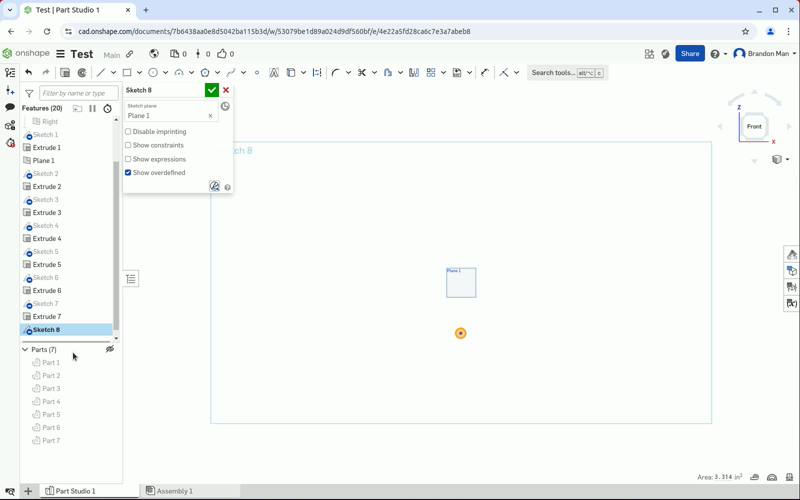
key(shift+e)
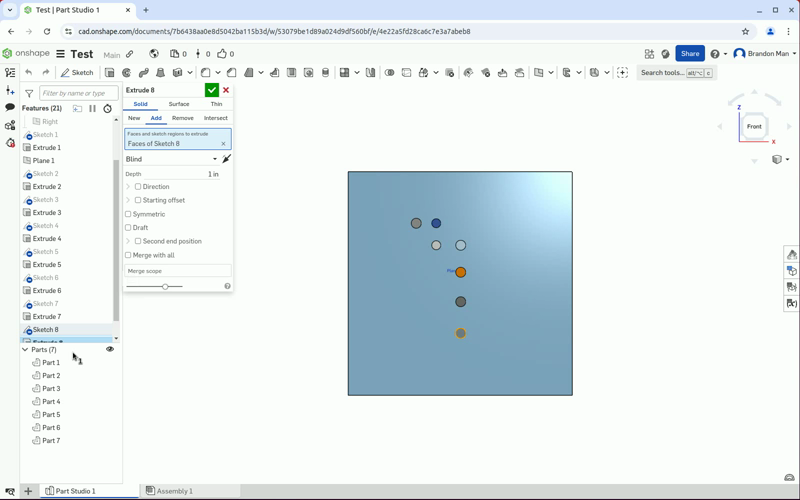
mouse_move(143, 106)
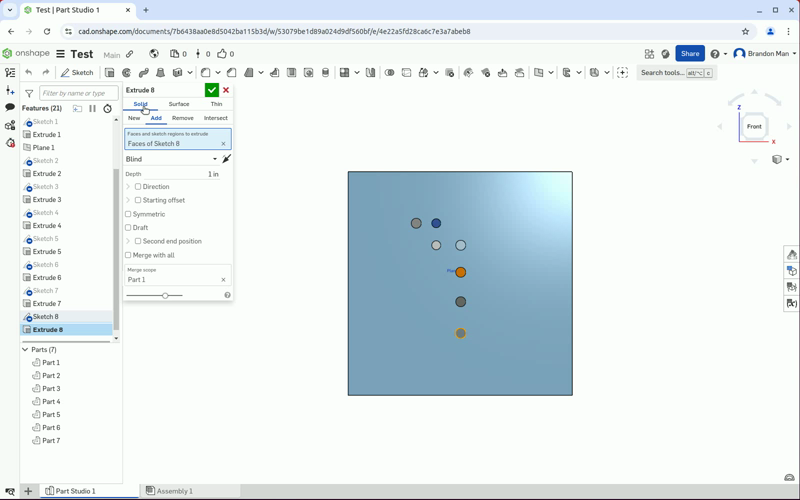
click(143, 106)
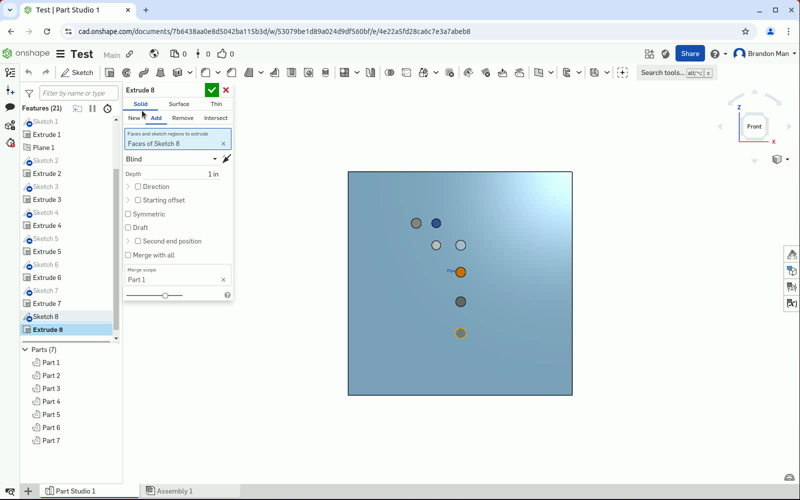
mouse_move(137, 120)
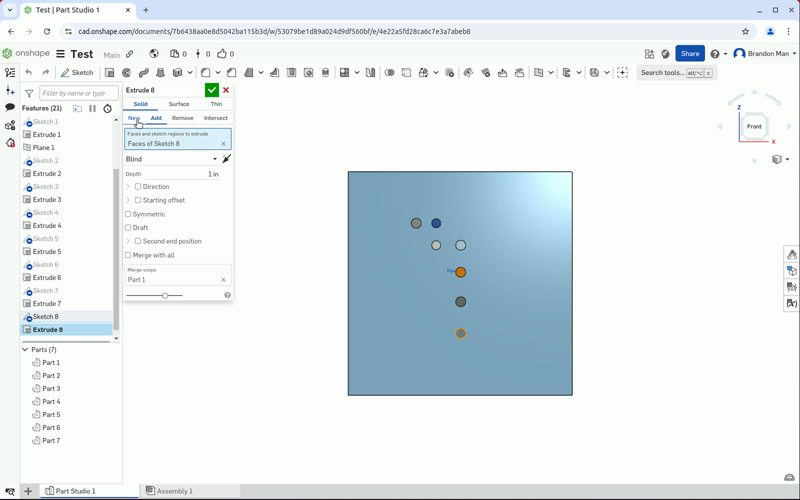
click(137, 120)
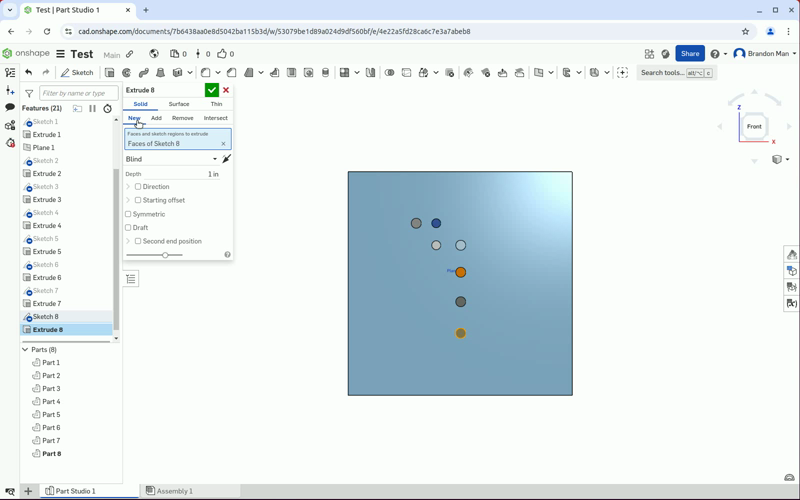
key(tab, 4)
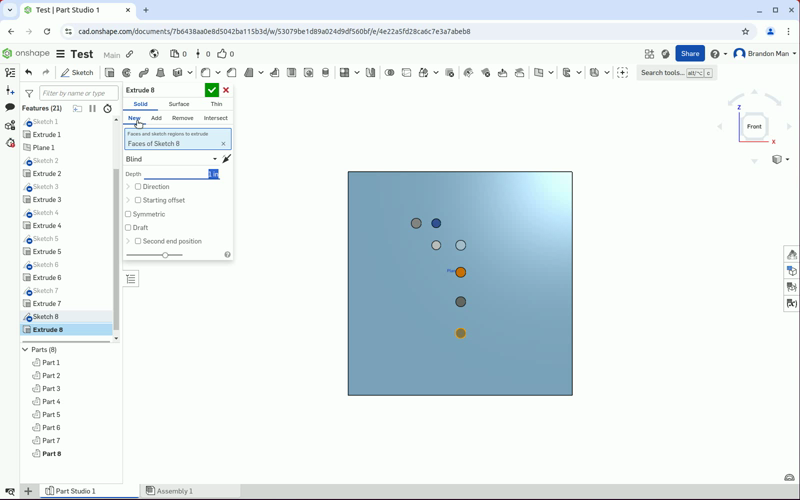
text(6.981)
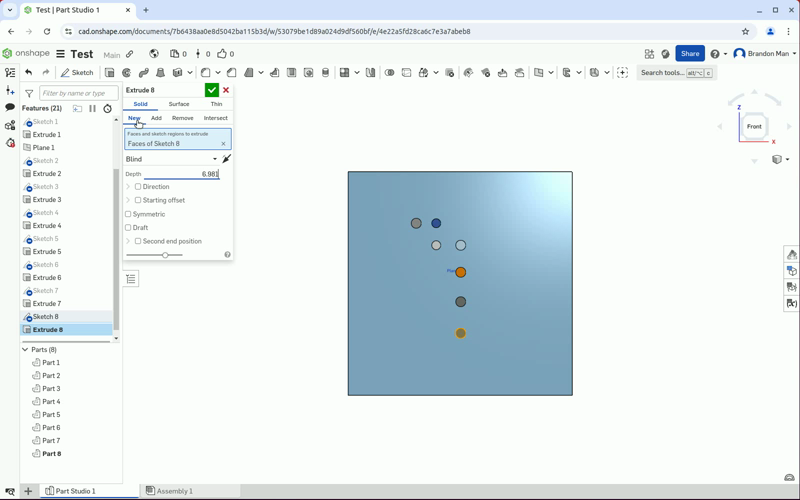
key(enter)
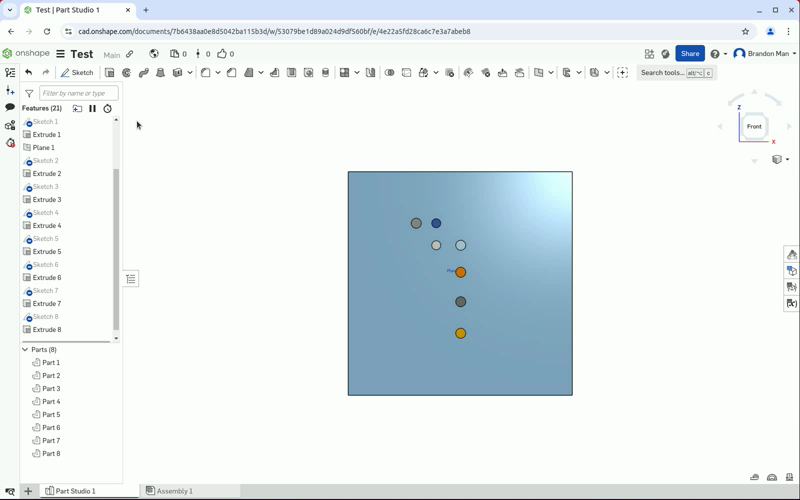
key(shift+h)
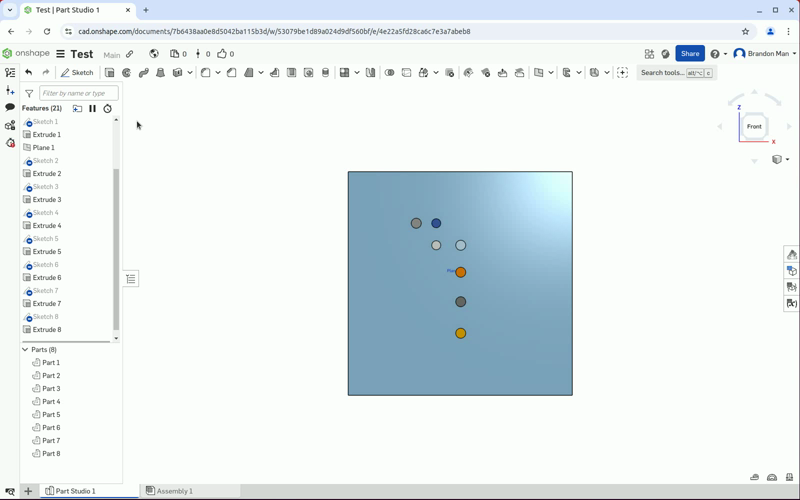
key(shift+h)
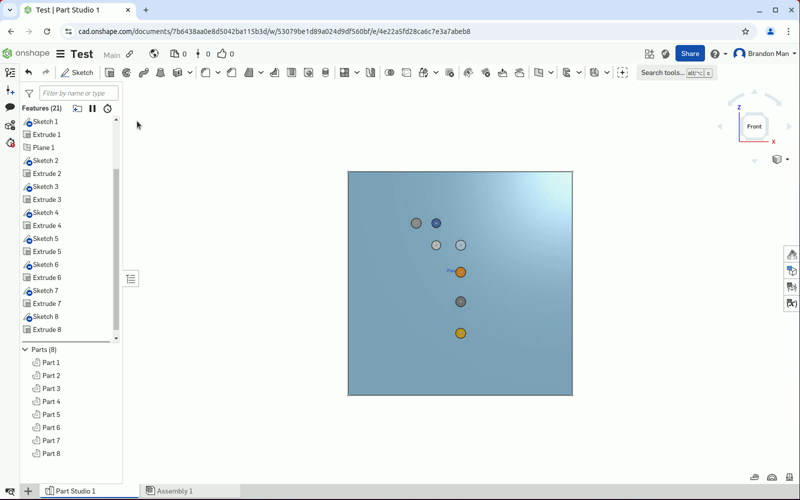
key(shift+7)
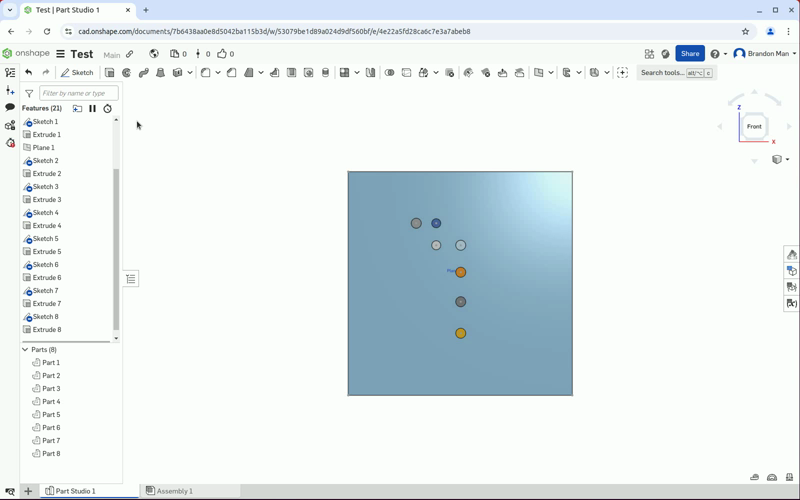
key(left, 2)
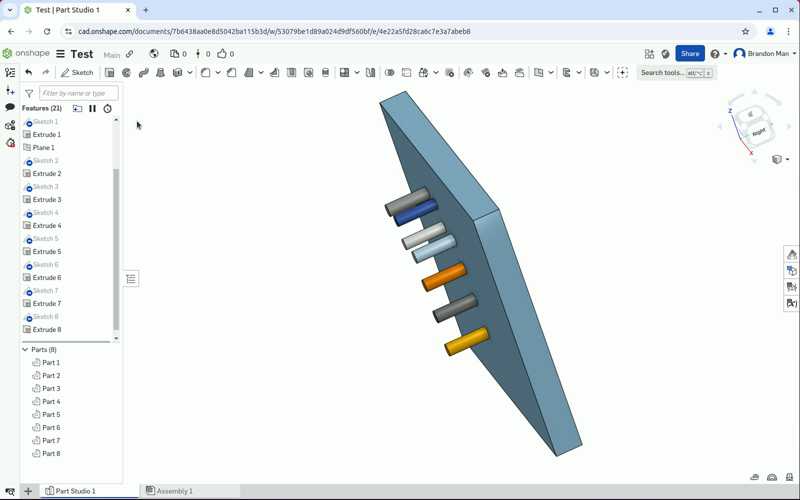
key(down, 2)
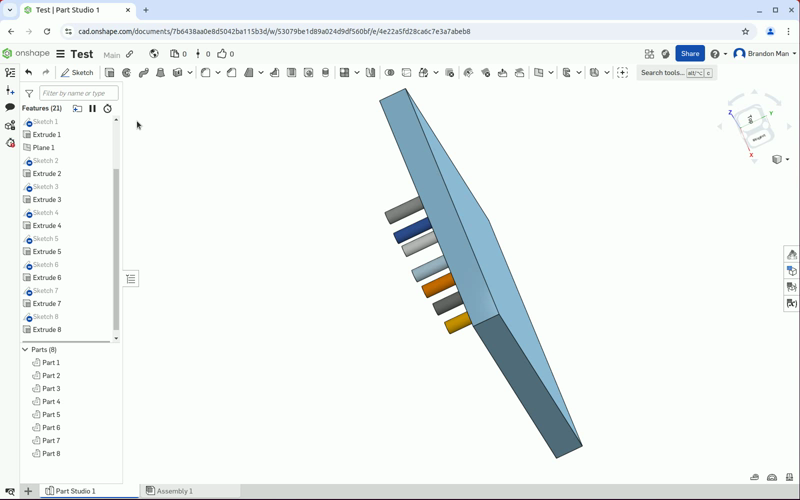
key(up, 2)
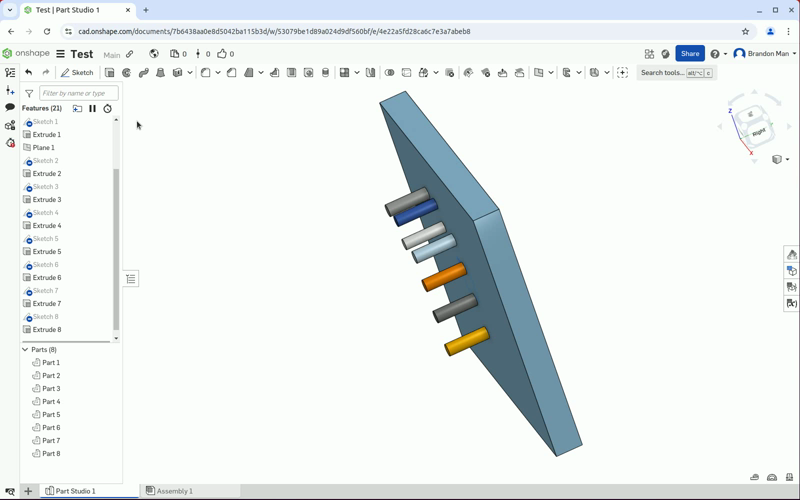
key(right, 2)
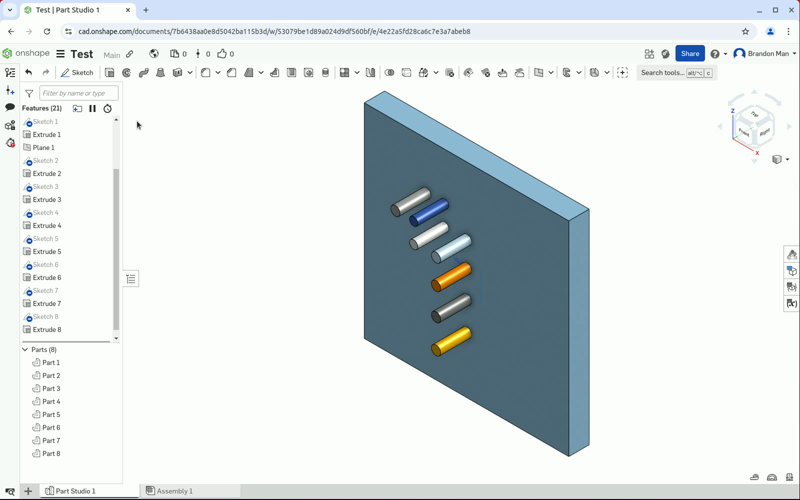
mouse_move(69, 124)
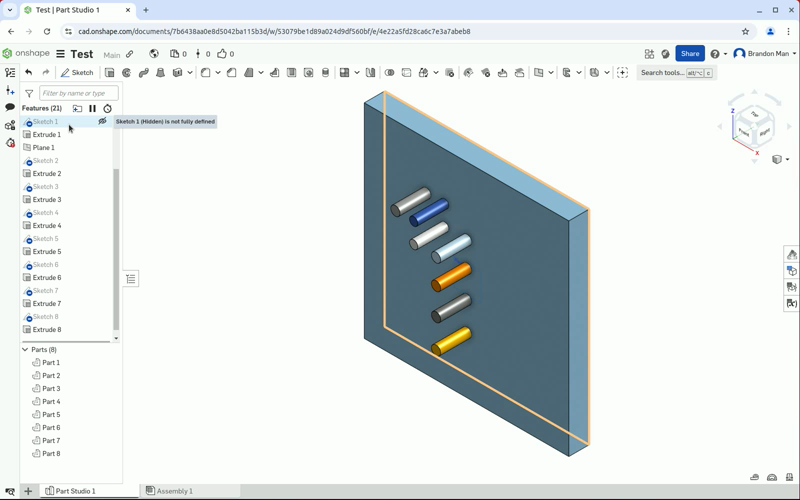
click(69, 124)